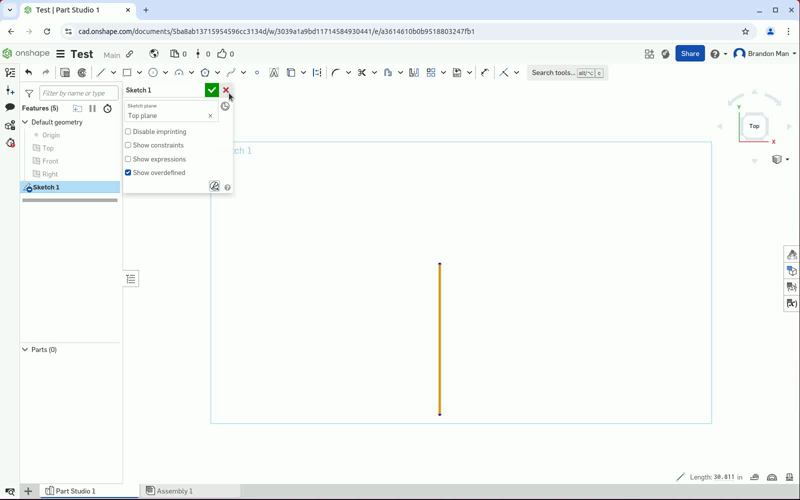
key(shift+h)
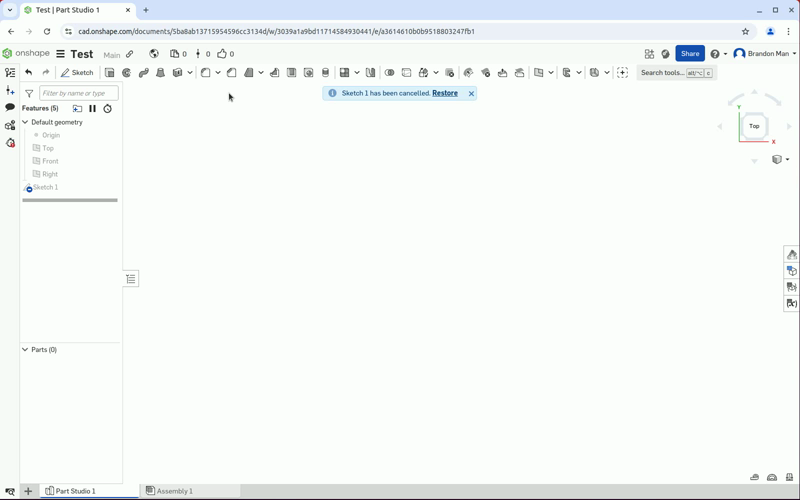
mouse_move(73, 352)
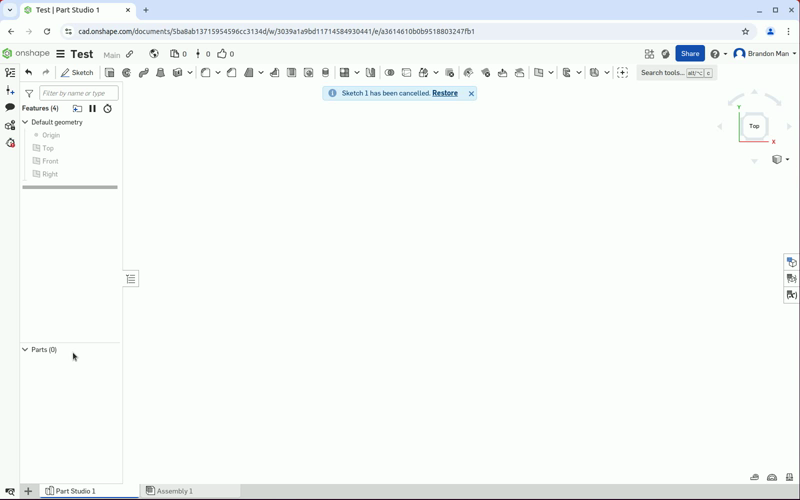
key(y)
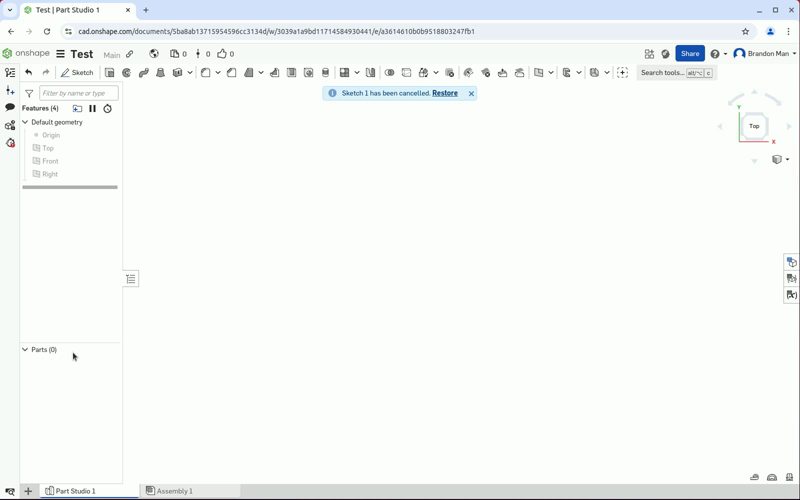
key(shift+p)
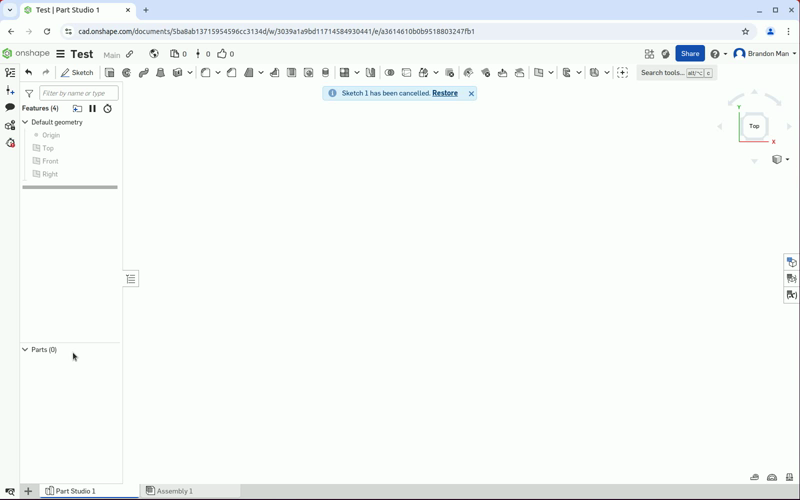
key(space)
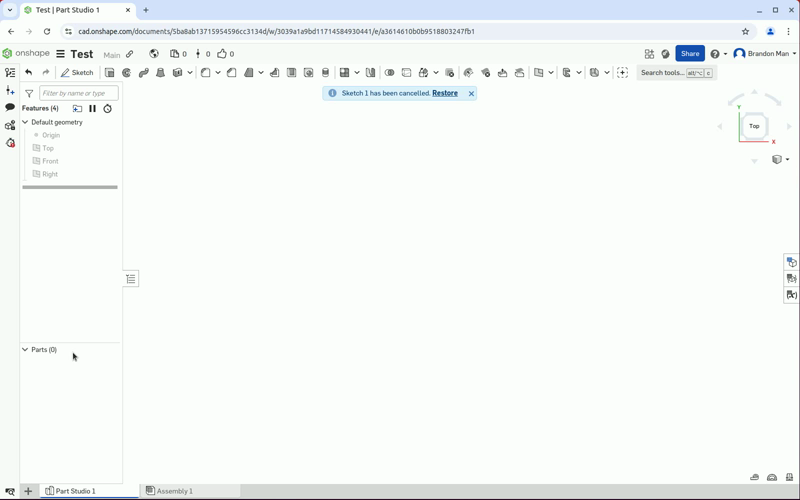
key_down(shift)
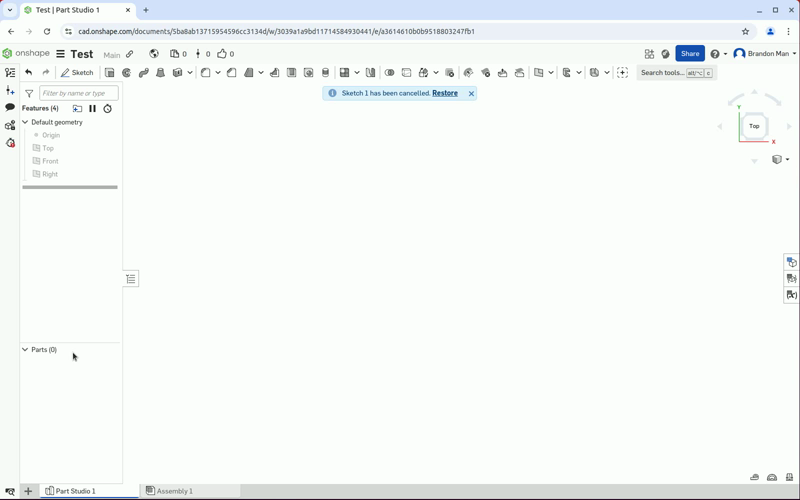
key(up)
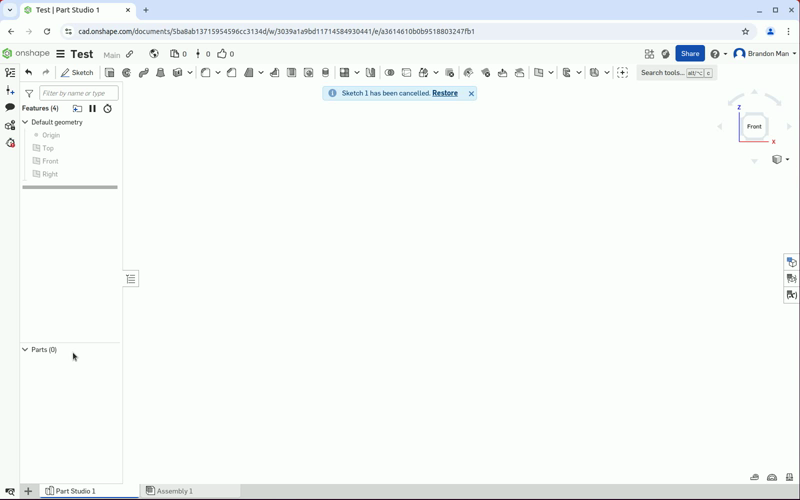
key_up(shift)
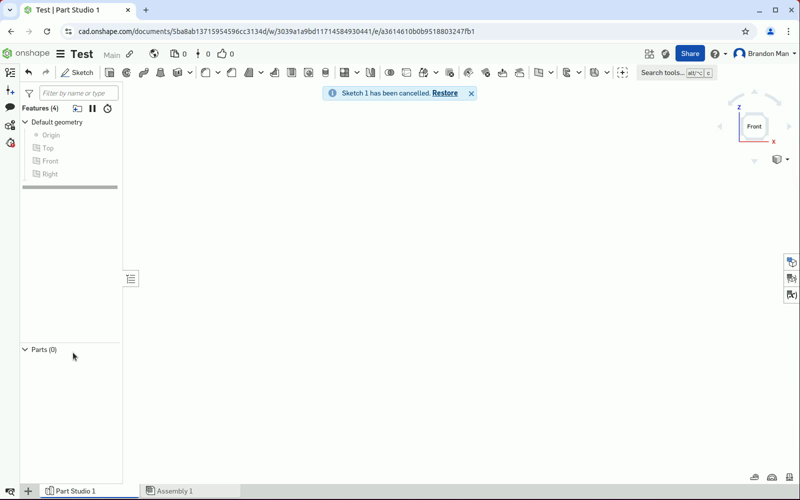
mouse_move(73, 352)
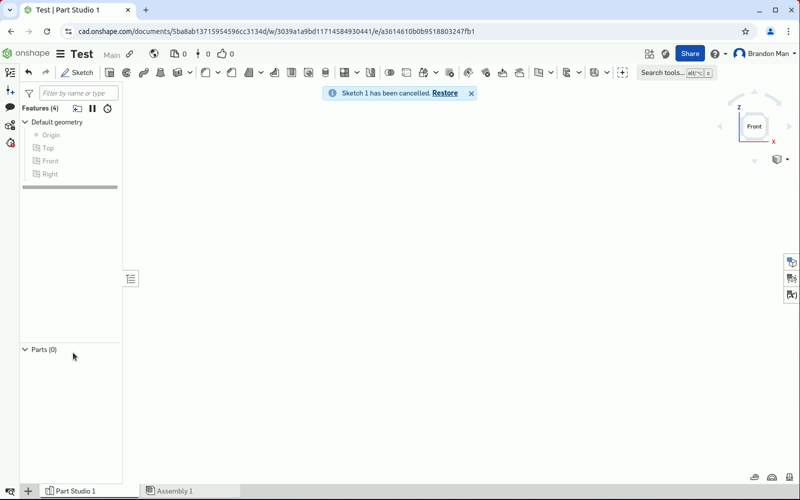
key(shift+y)
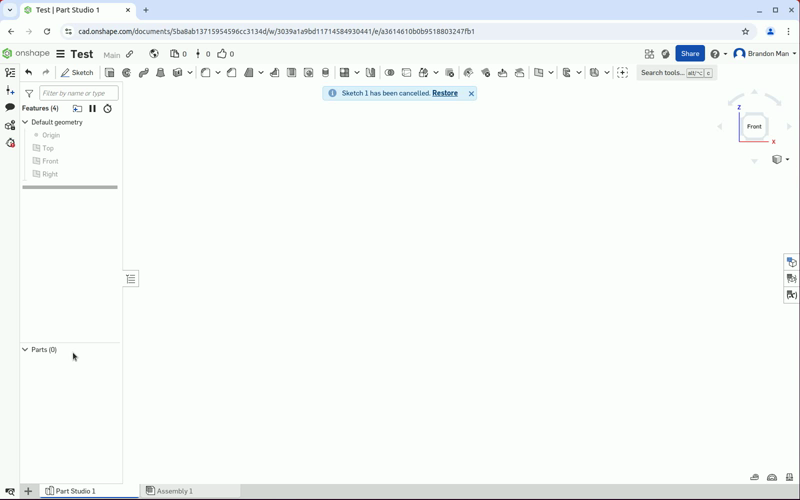
key(shift+s)
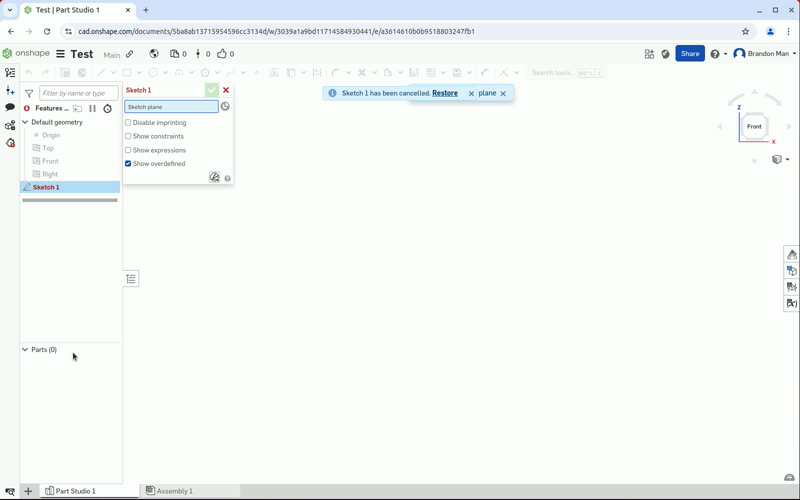
mouse_move(73, 163)
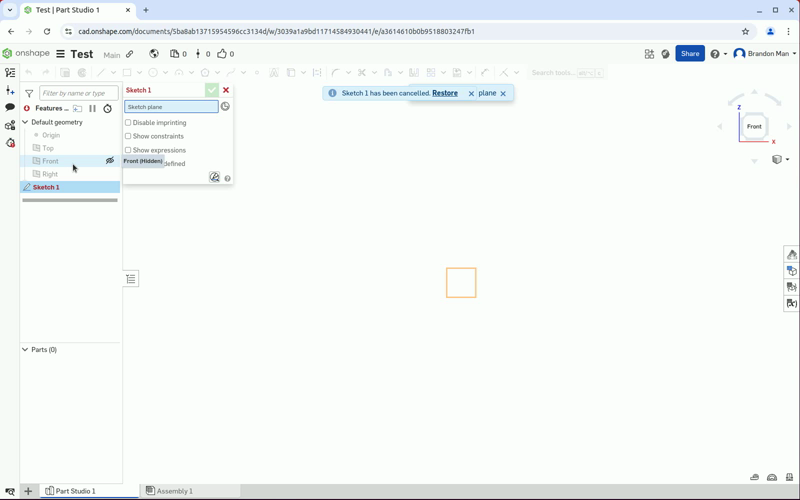
click(73, 163)
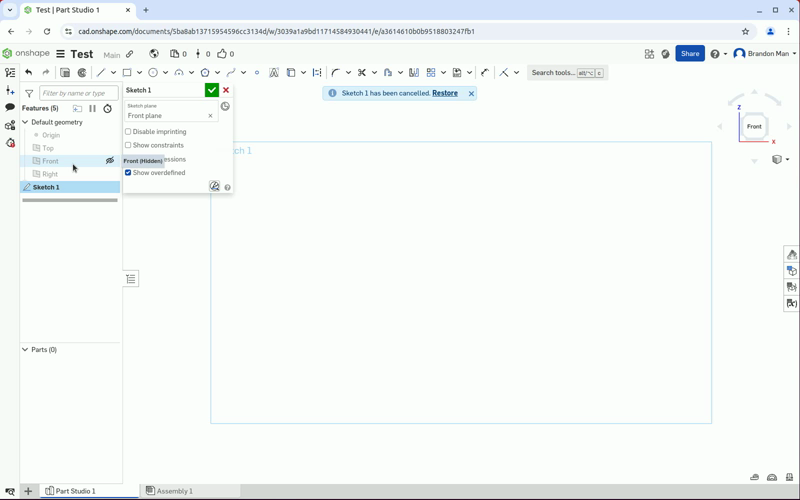
mouse_move(73, 352)
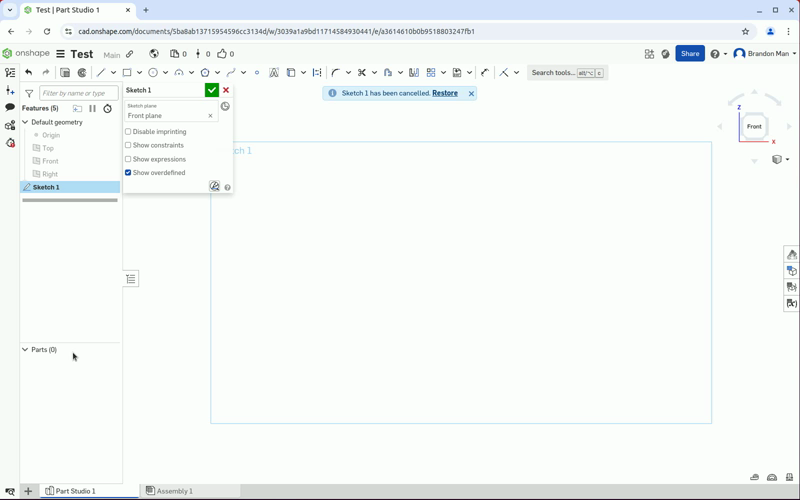
key(y)
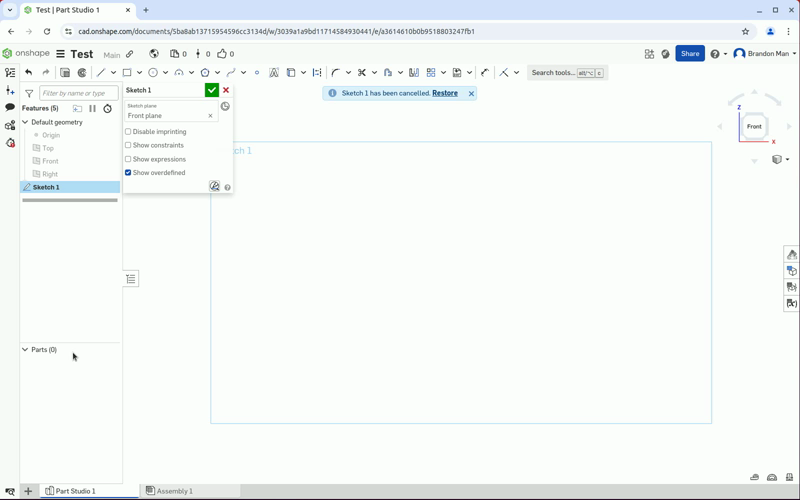
key(l)
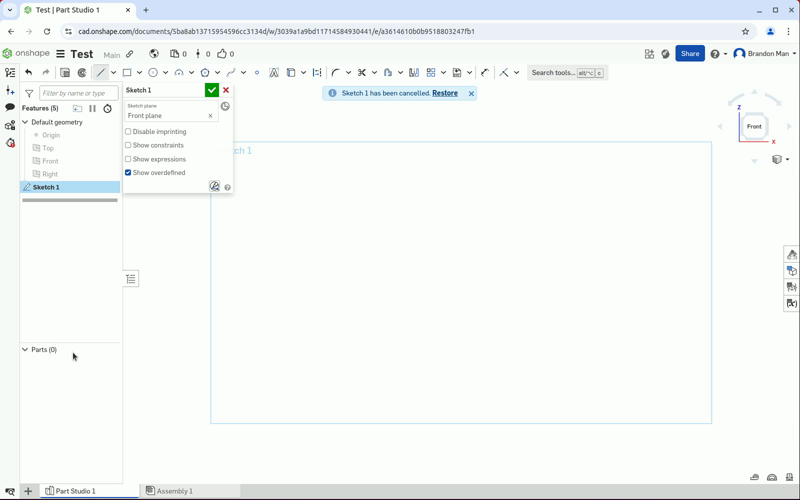
key_down(shift)
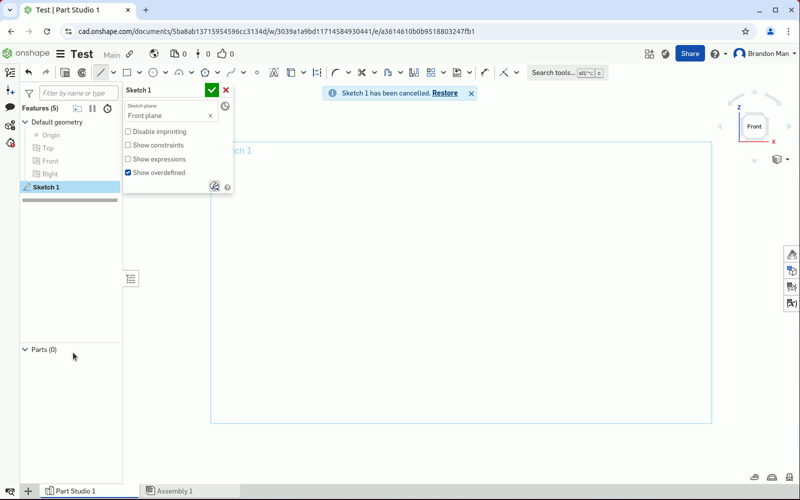
mouse_move(348, 324)
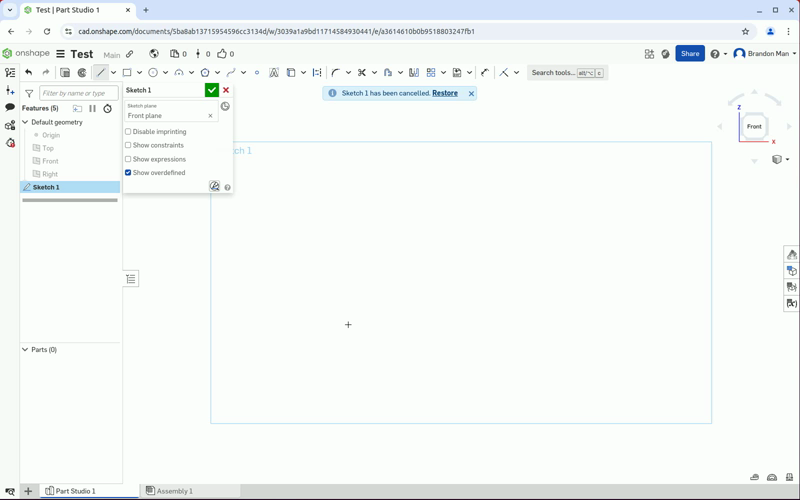
click(348, 324)
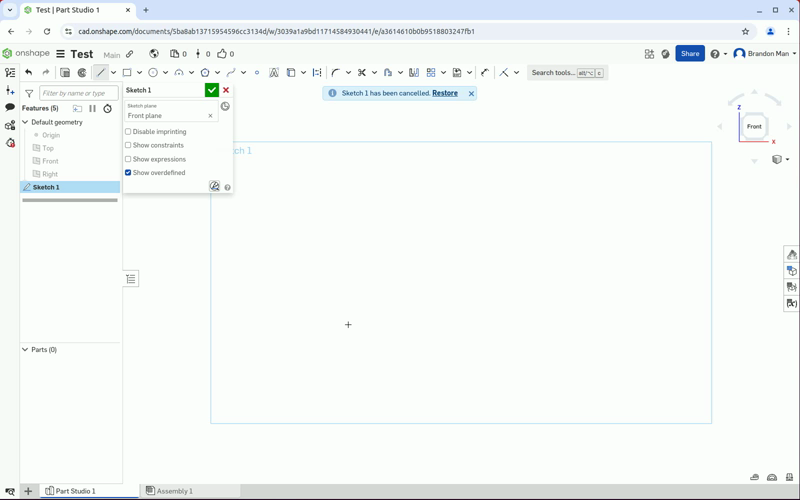
key_up(shift)
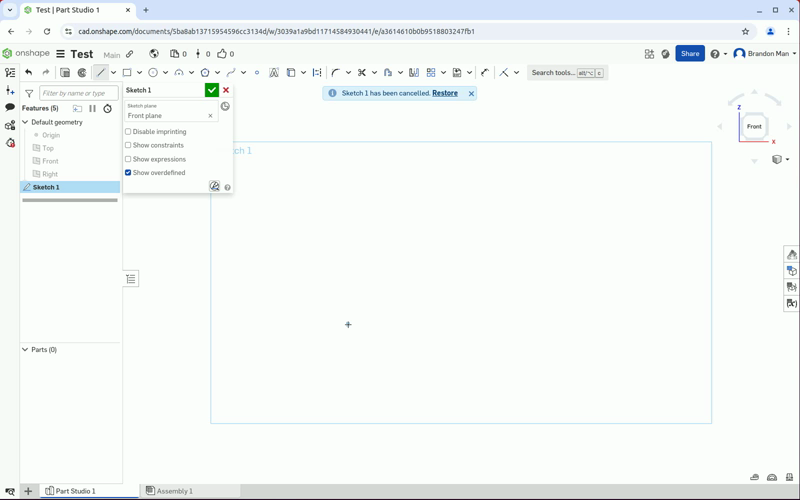
key_down(shift)
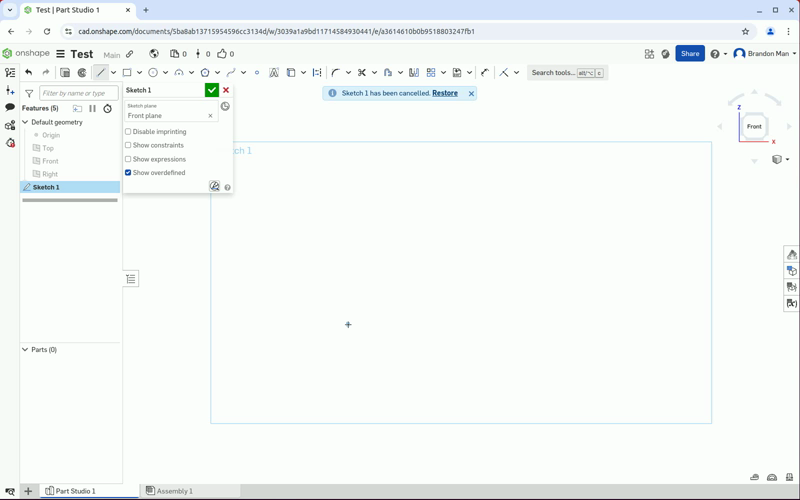
mouse_move(507, 324)
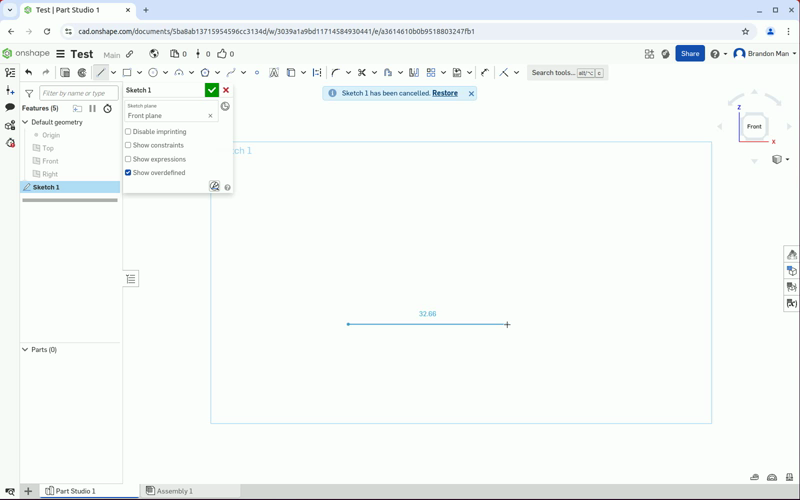
click(507, 324)
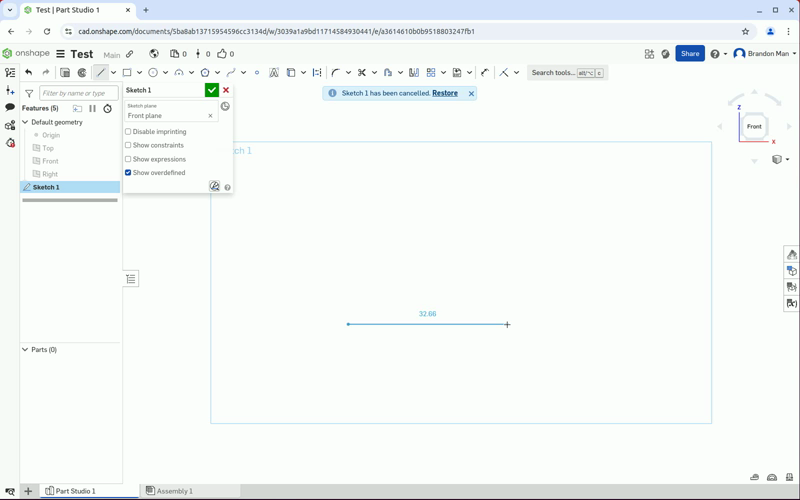
key_up(shift)
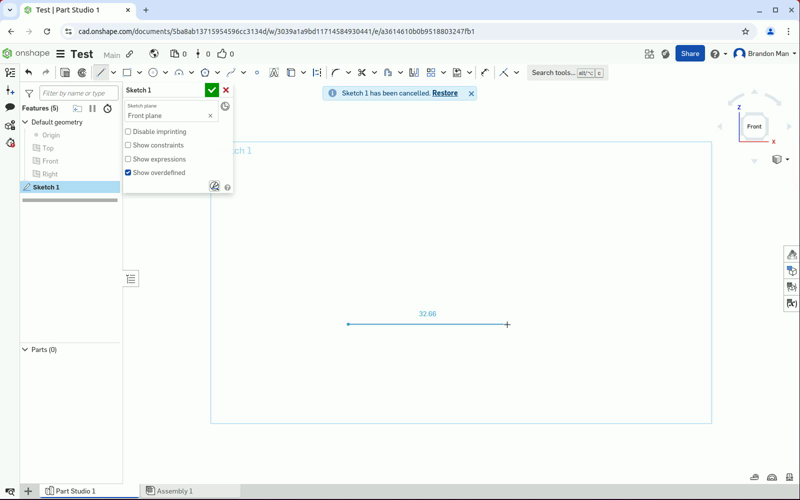
key_down(shift)
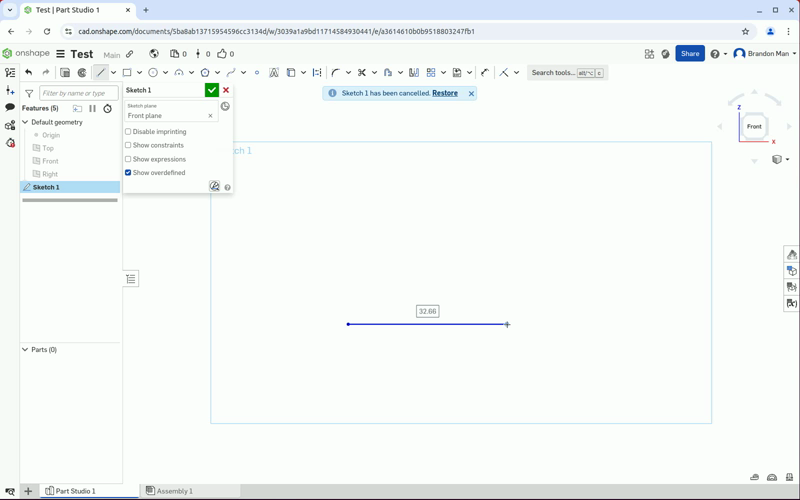
mouse_move(537, 324)
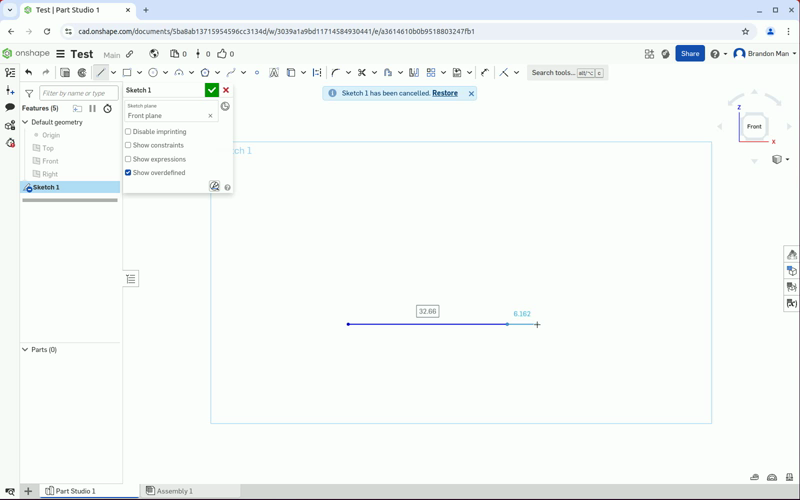
mouse_move(507, 282)
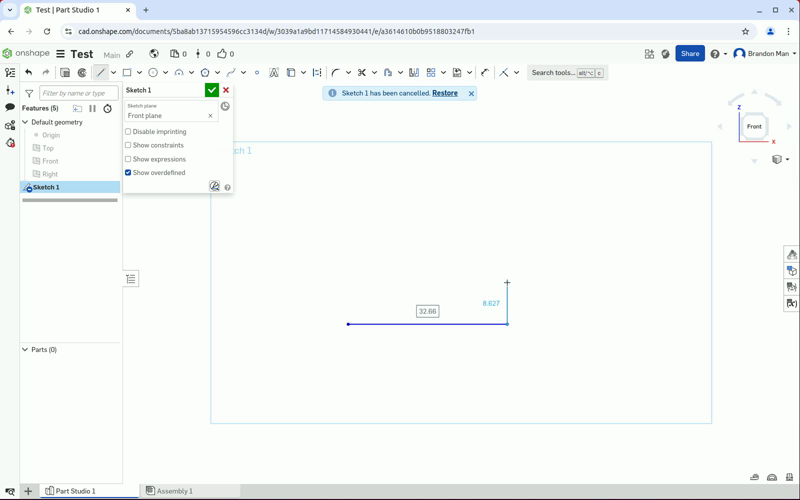
click(507, 282)
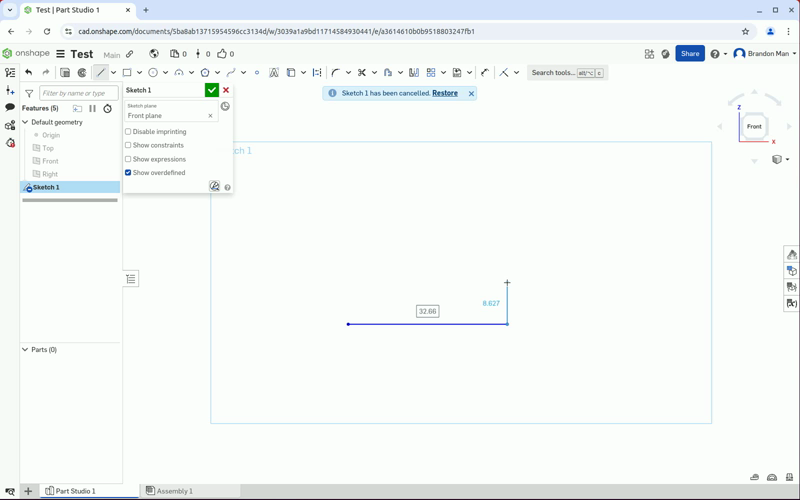
key_up(shift)
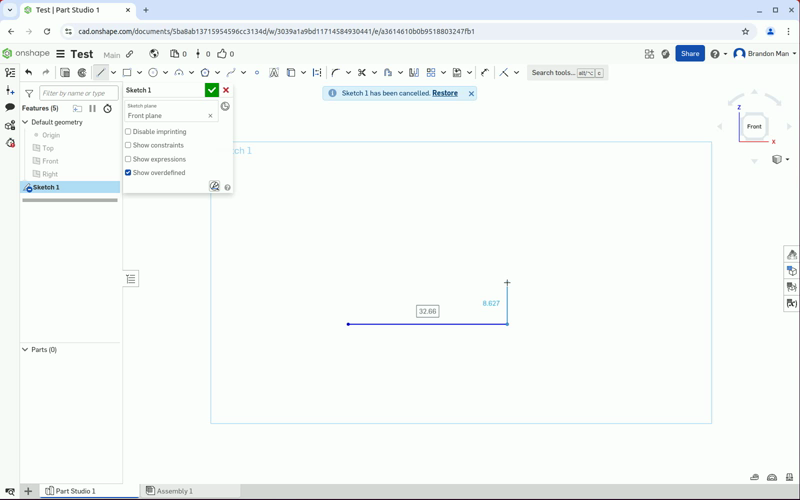
key_down(shift)
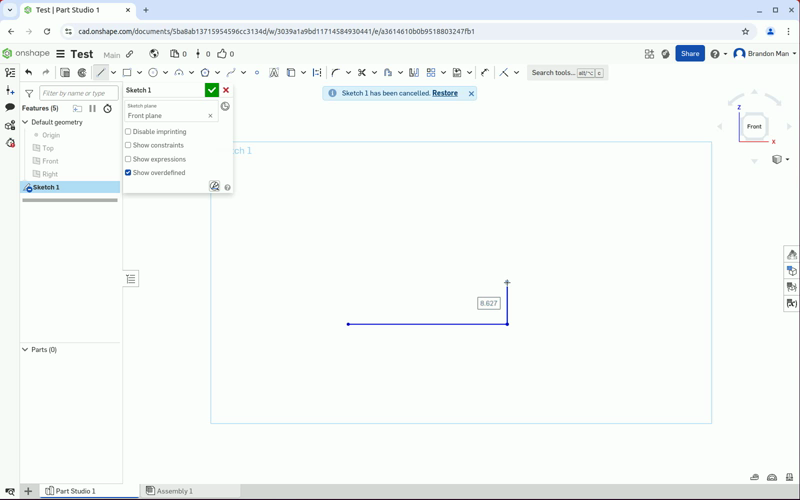
mouse_move(537, 282)
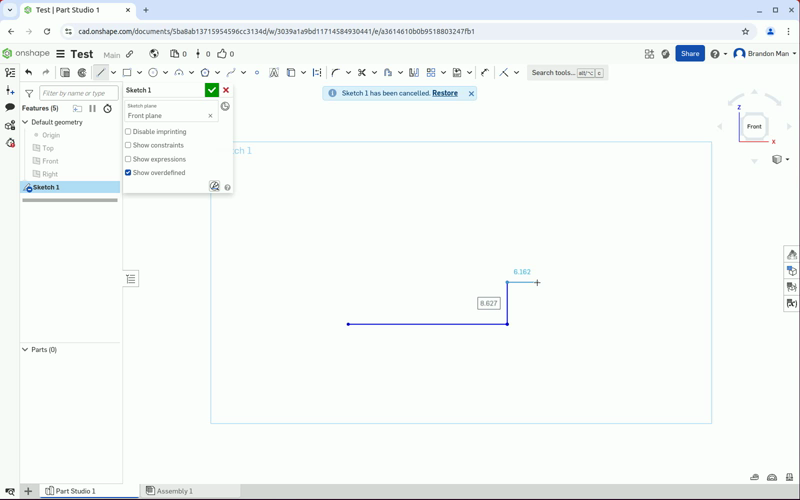
mouse_move(507, 241)
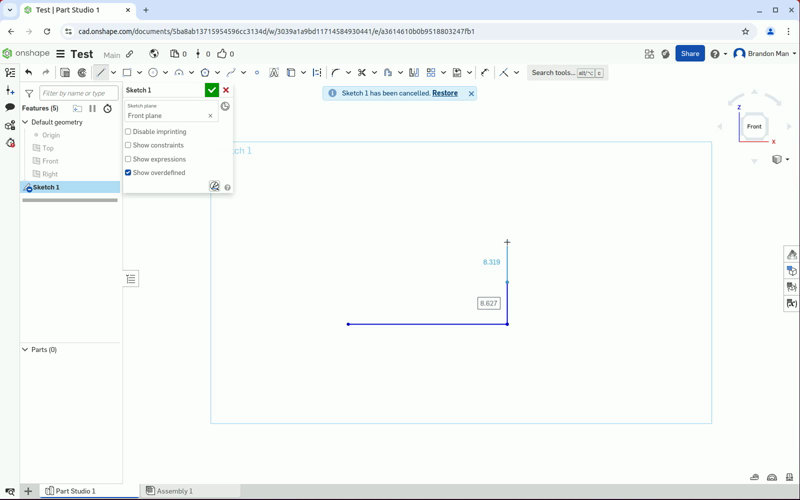
click(507, 241)
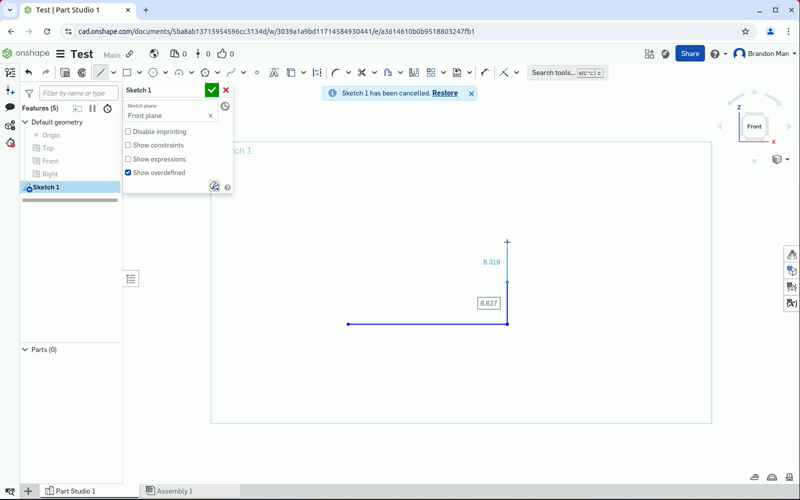
key_up(shift)
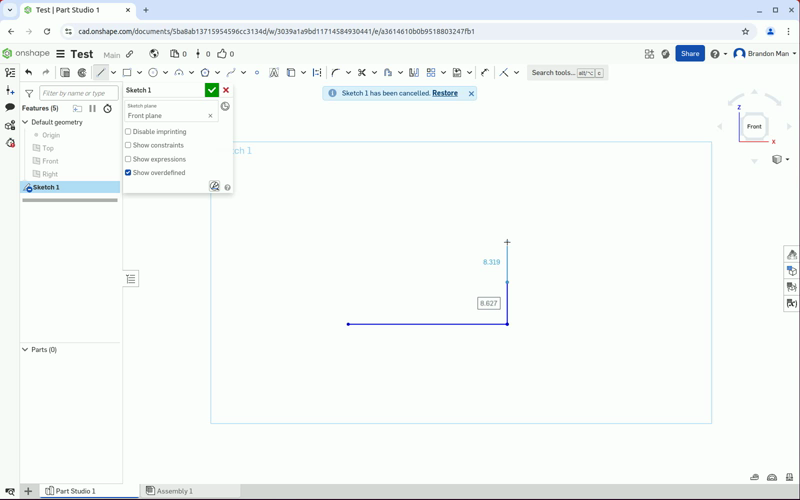
key_down(shift)
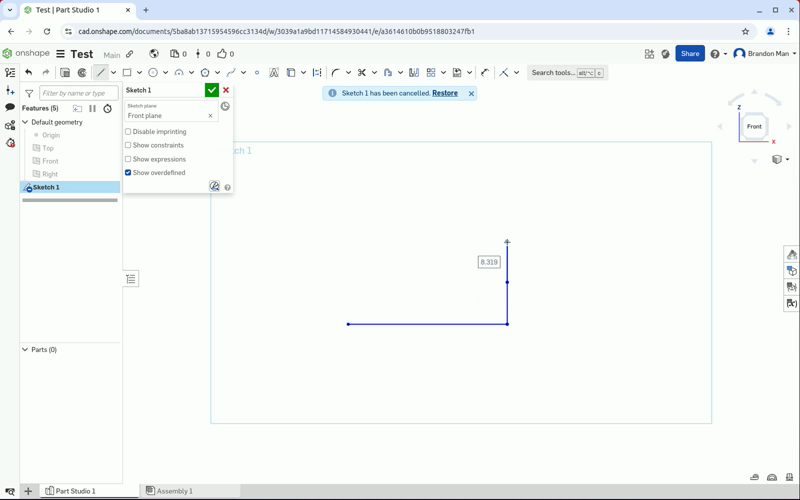
mouse_move(348, 241)
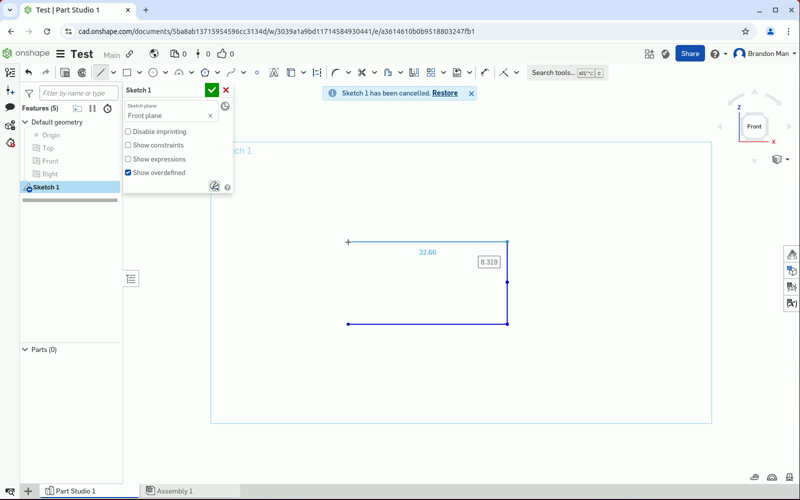
click(348, 241)
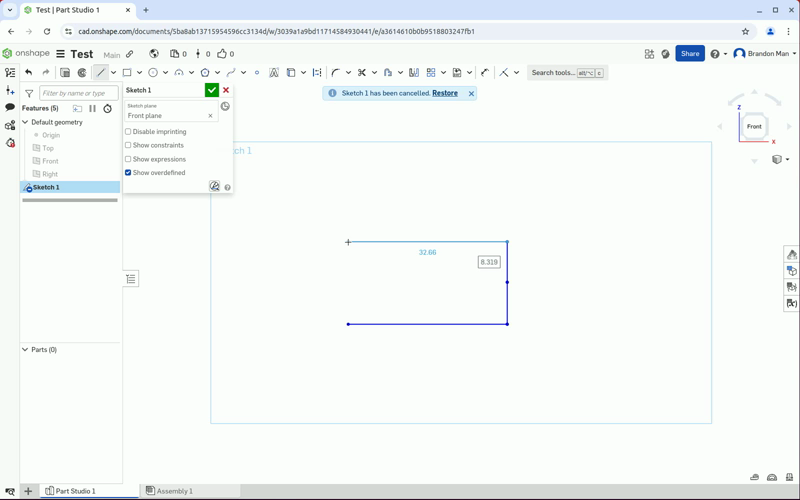
key_up(shift)
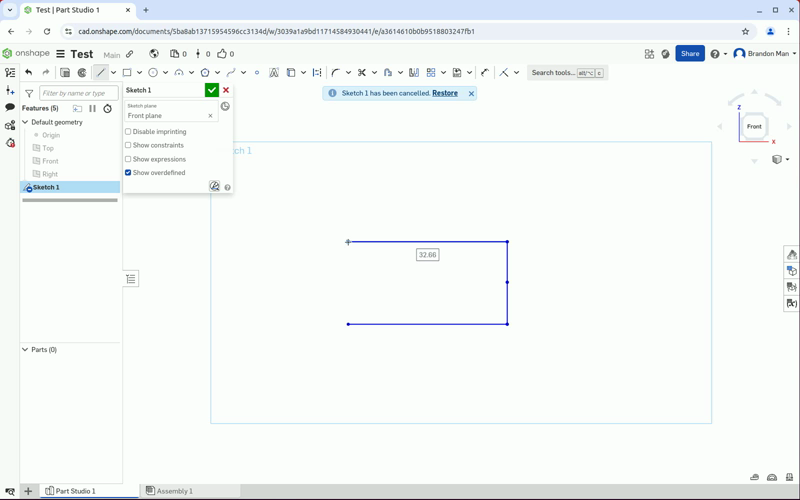
key_down(shift)
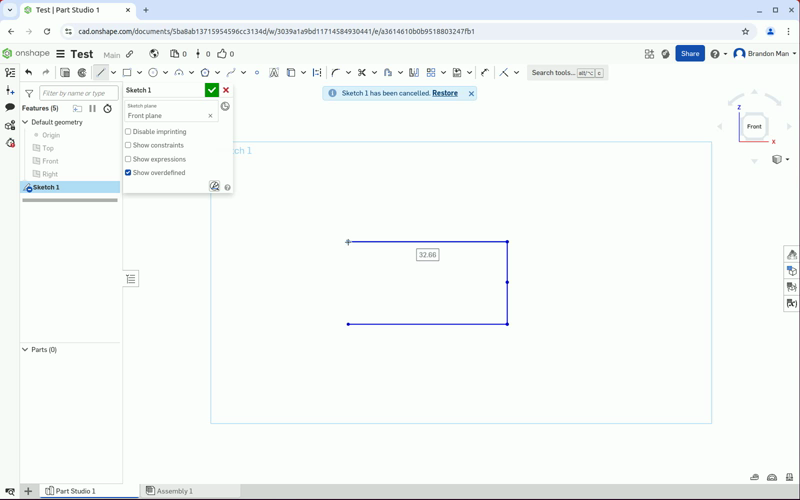
mouse_move(348, 324)
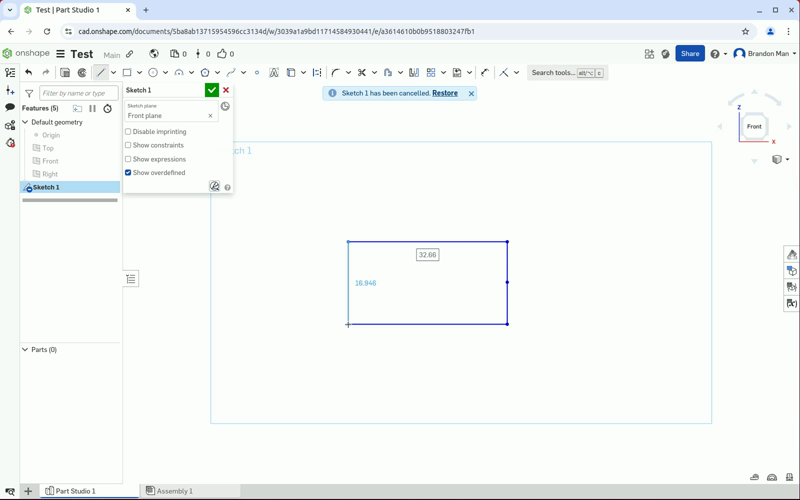
key_up(shift)
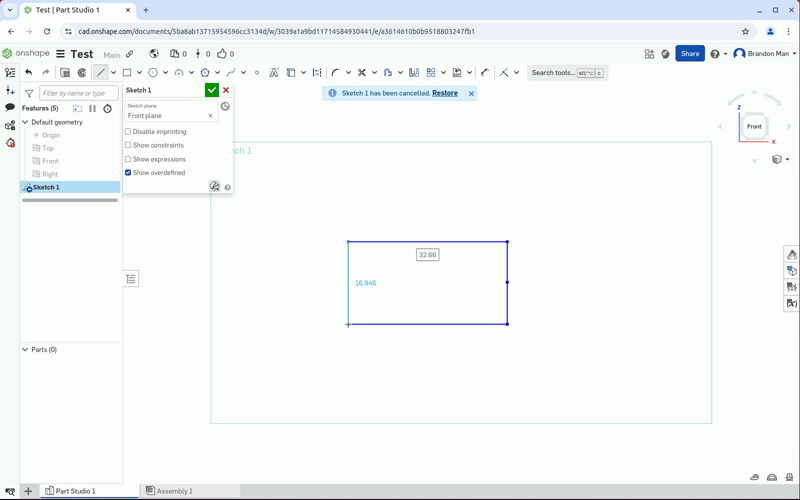
click(348, 324)
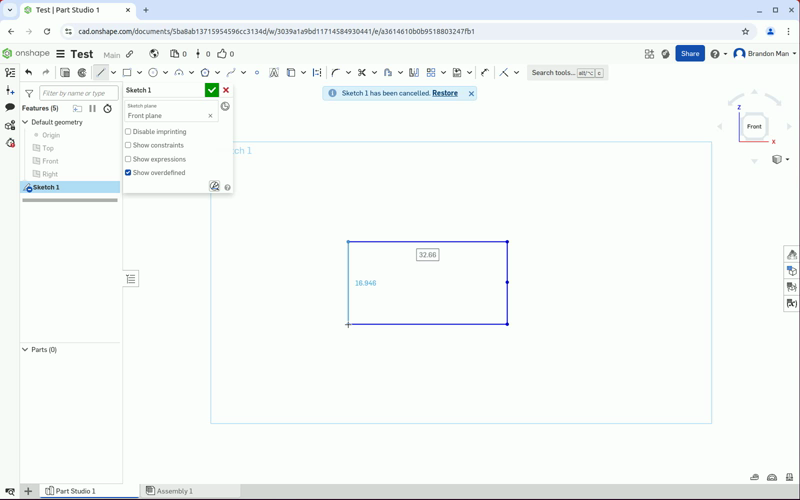
key(esc)
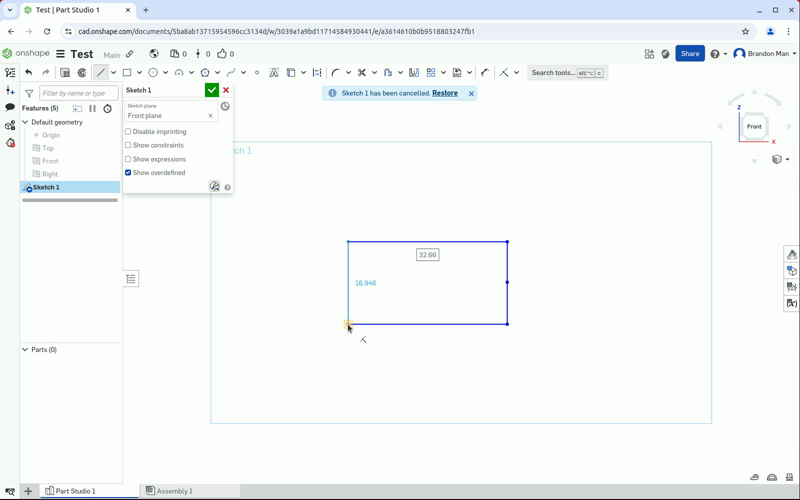
key(c)
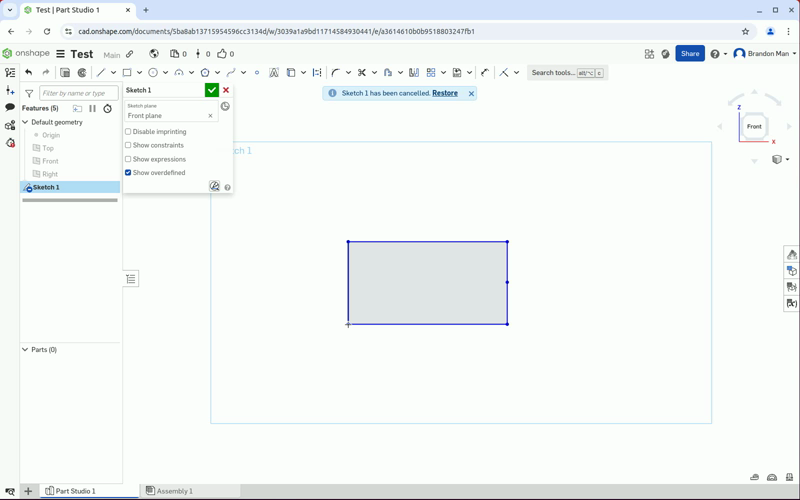
key_down(shift)
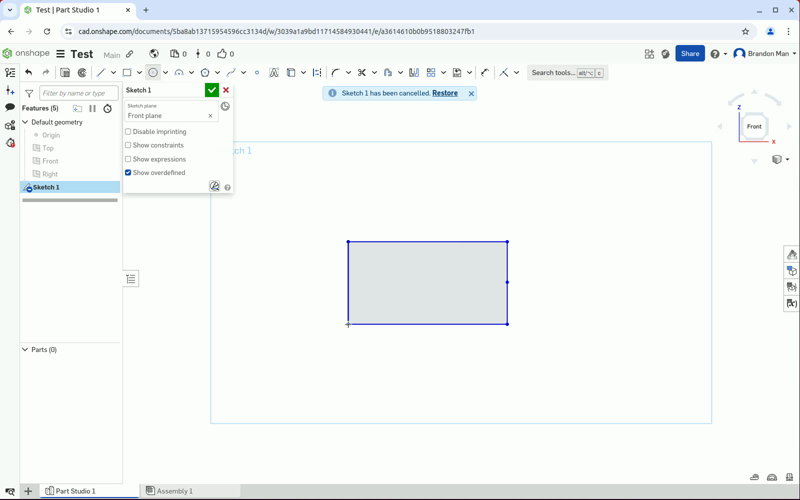
mouse_move(374, 282)
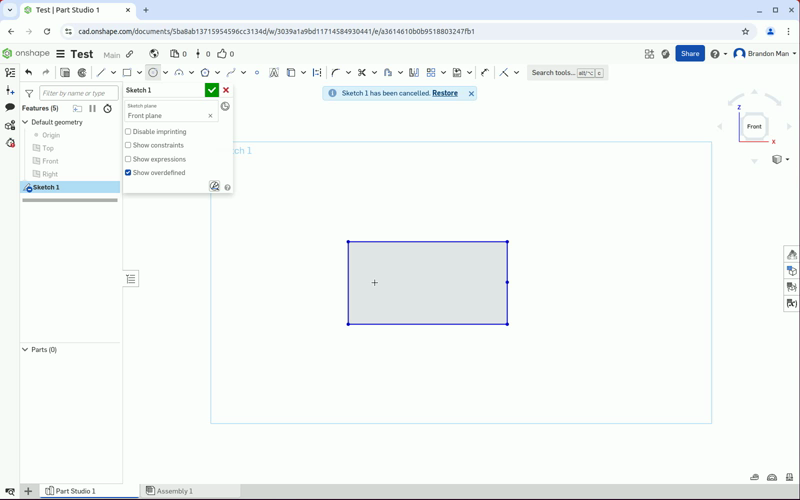
click(374, 282)
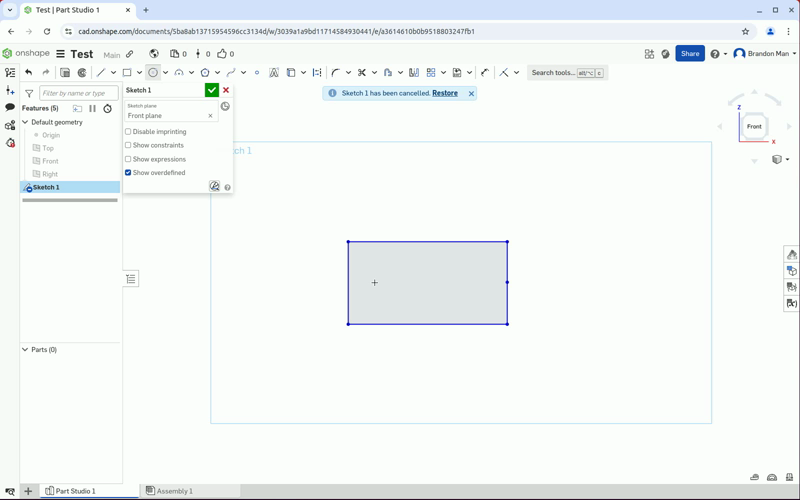
key_up(shift)
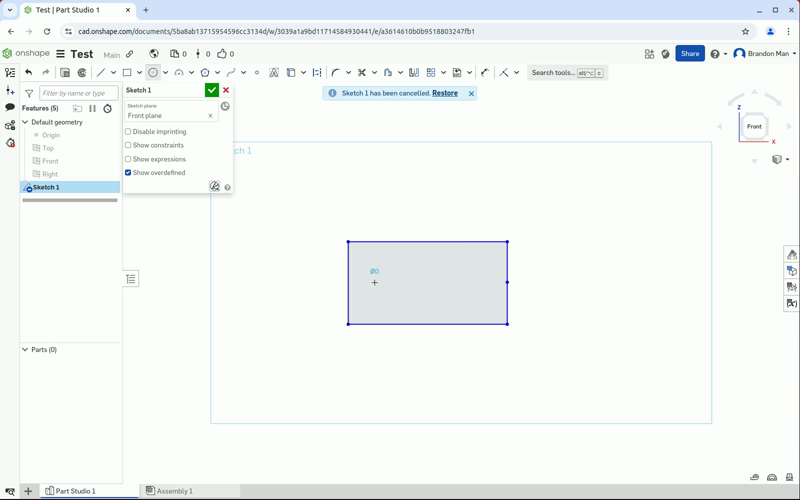
mouse_move(388, 282)
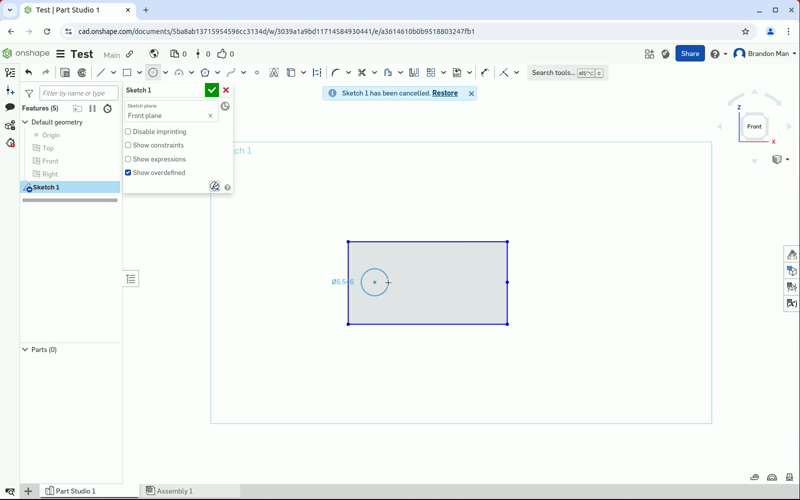
click(388, 282)
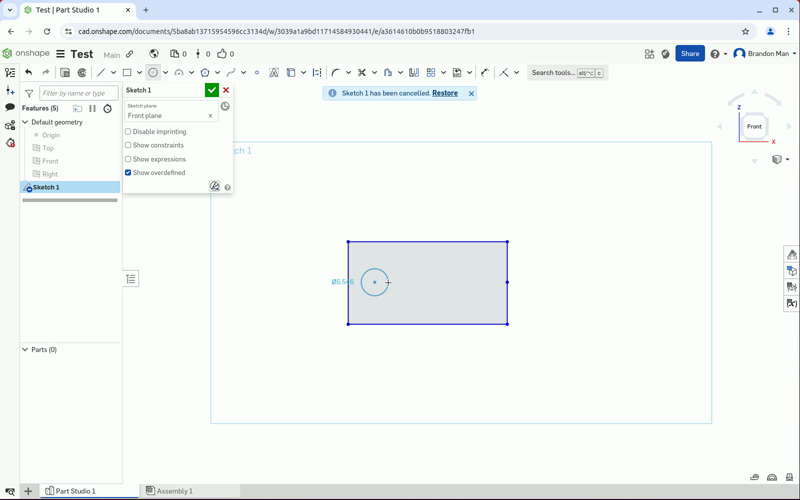
key(esc)
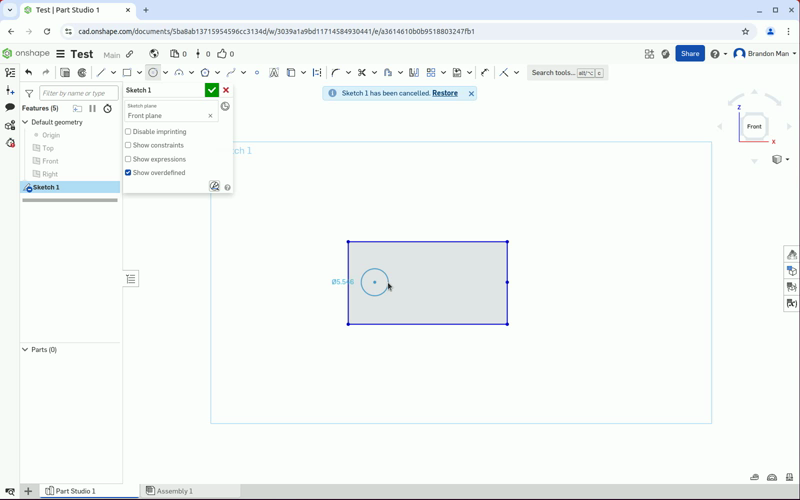
key(l)
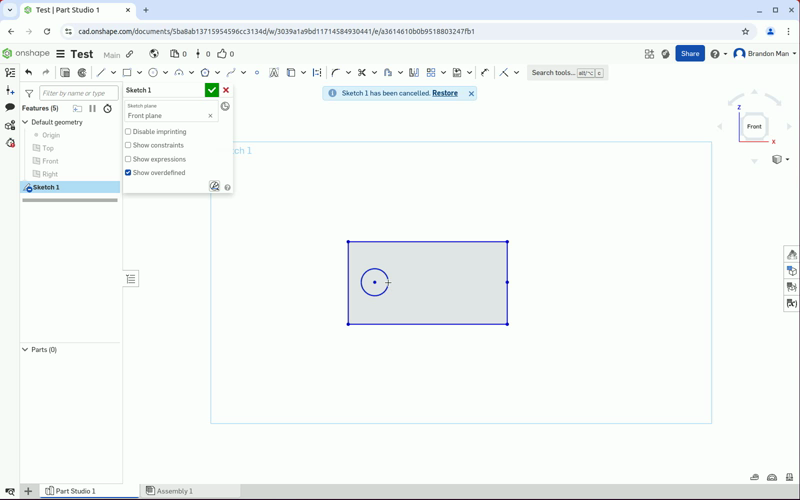
key_down(shift)
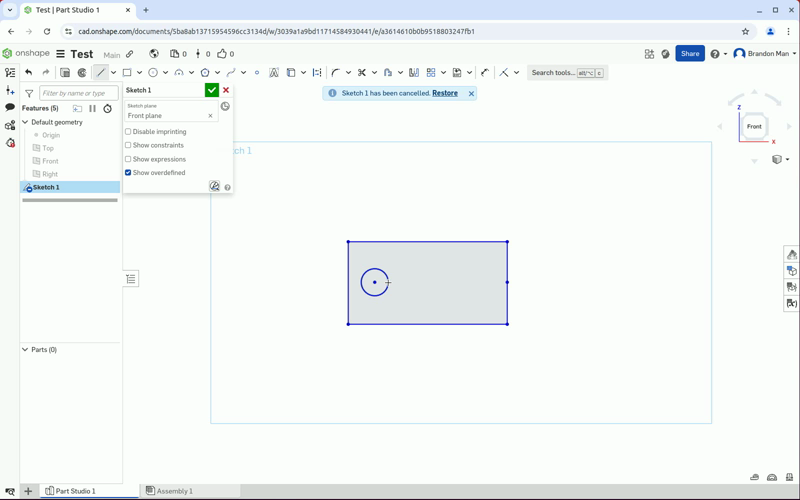
mouse_move(418, 292)
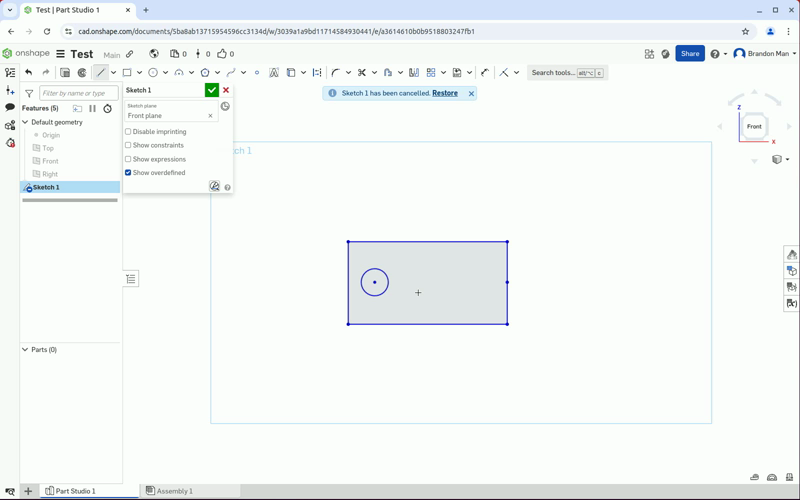
click(418, 292)
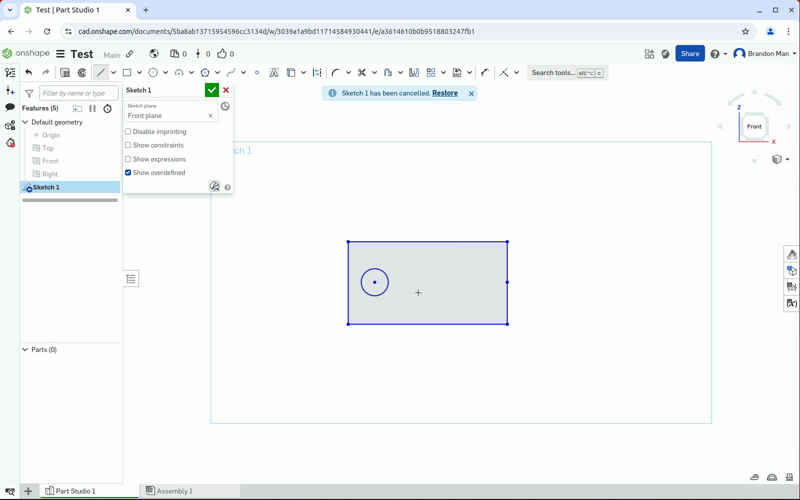
key_up(shift)
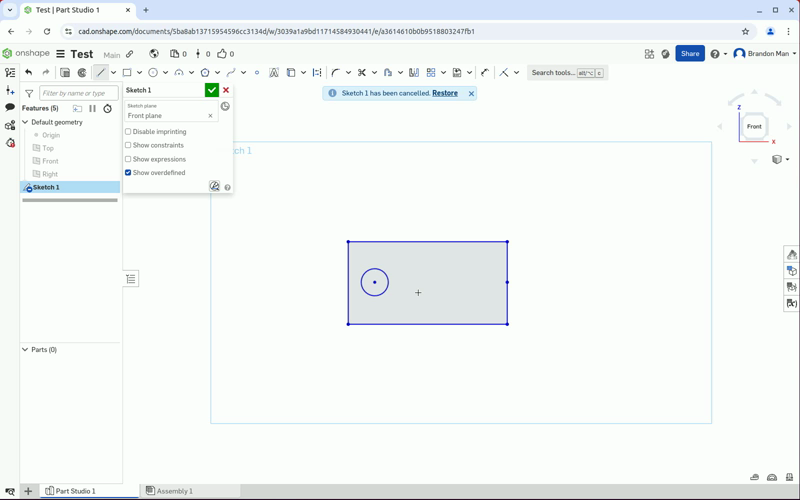
key_down(shift)
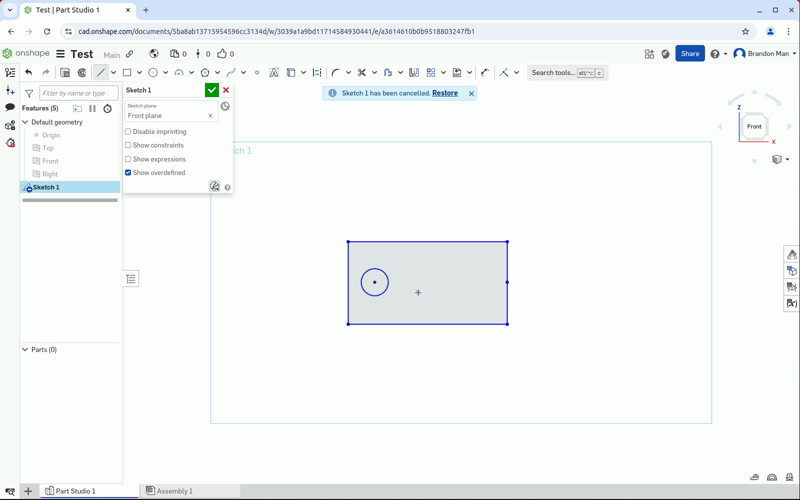
mouse_move(448, 292)
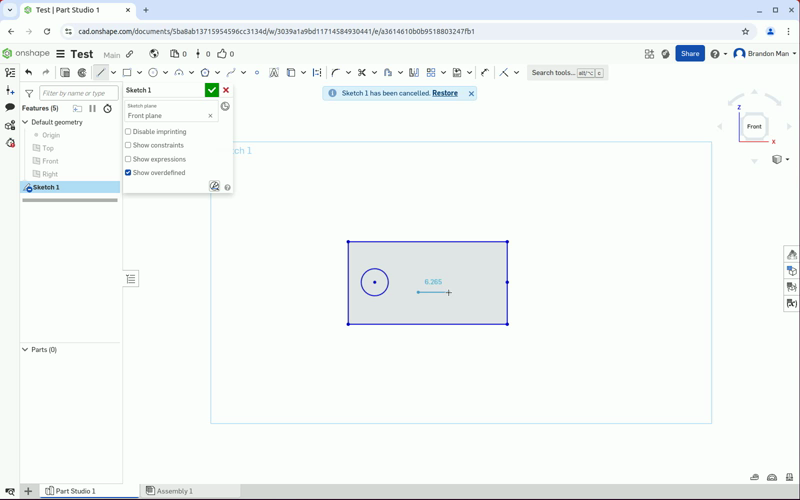
mouse_move(436, 292)
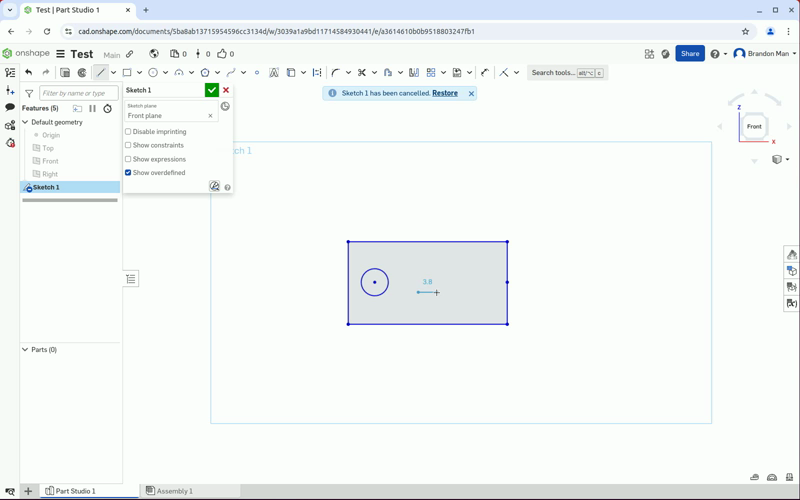
click(436, 292)
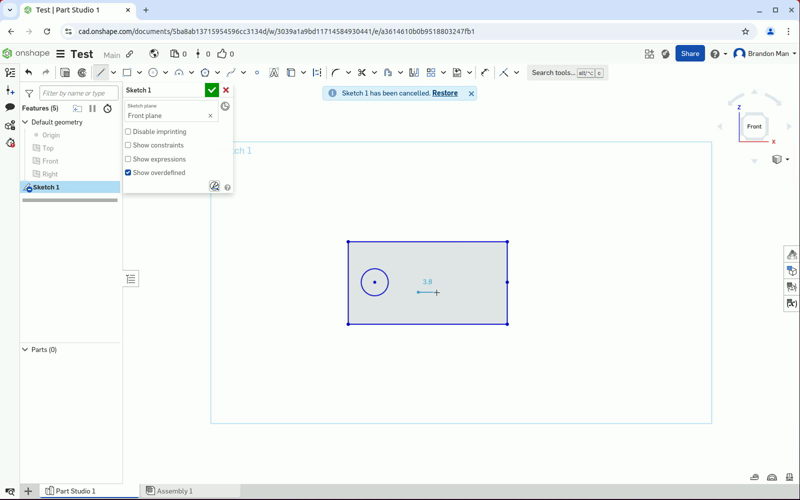
key_up(shift)
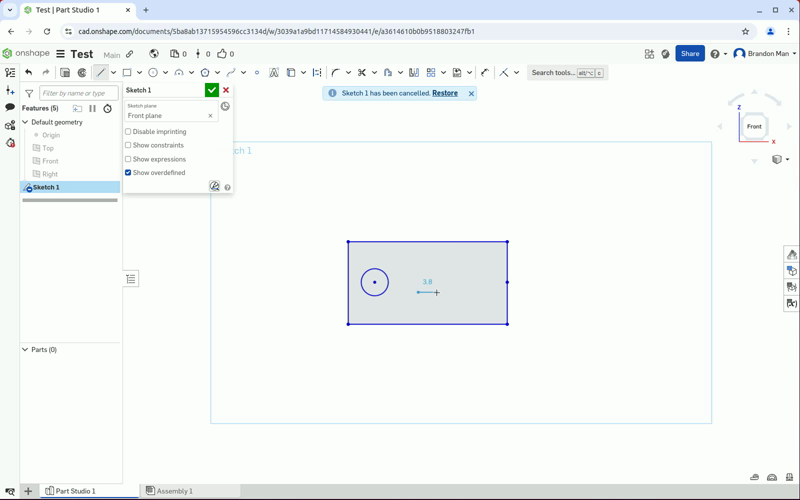
key_down(shift)
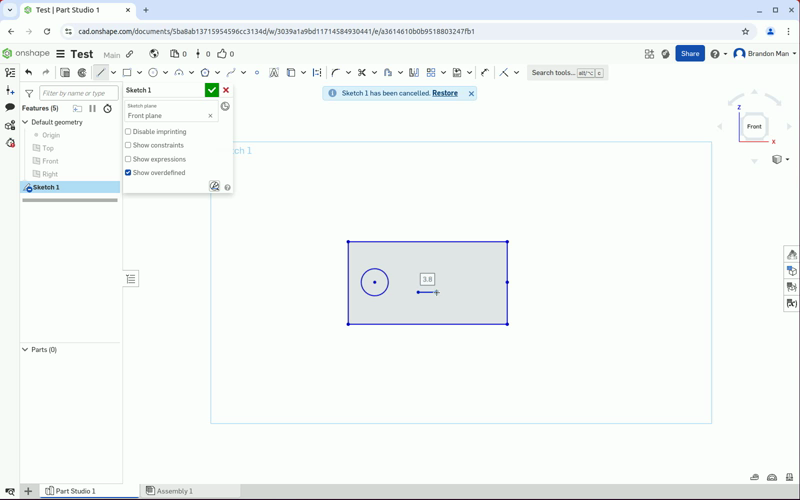
mouse_move(466, 292)
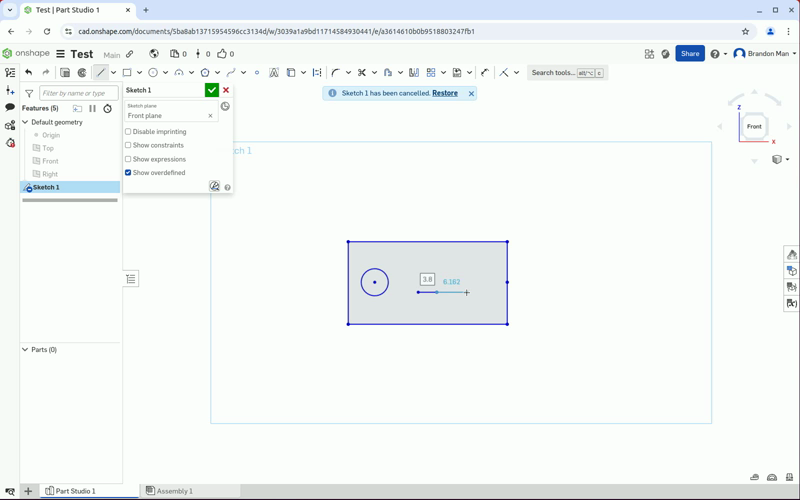
mouse_move(436, 282)
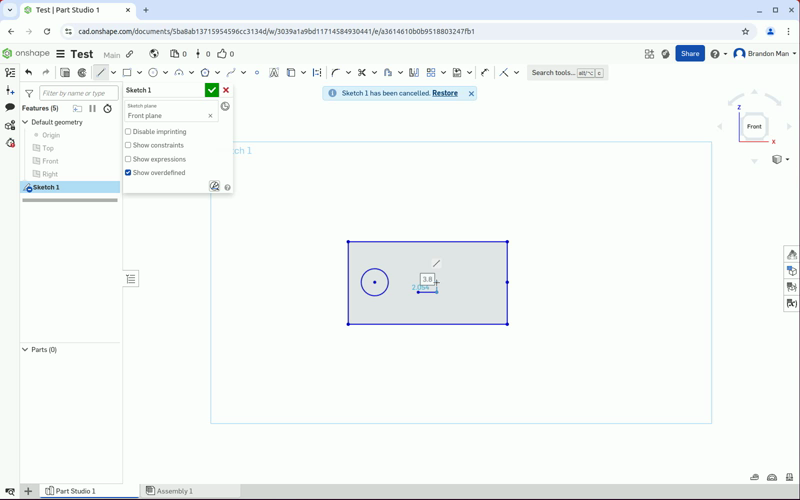
click(436, 282)
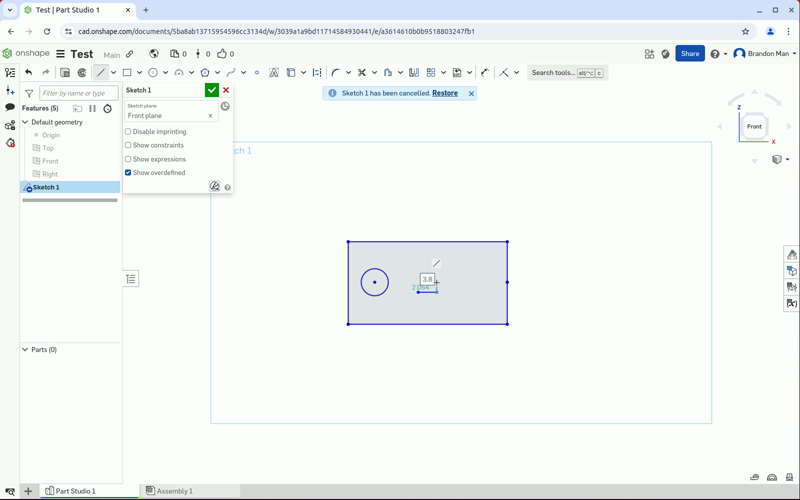
key_up(shift)
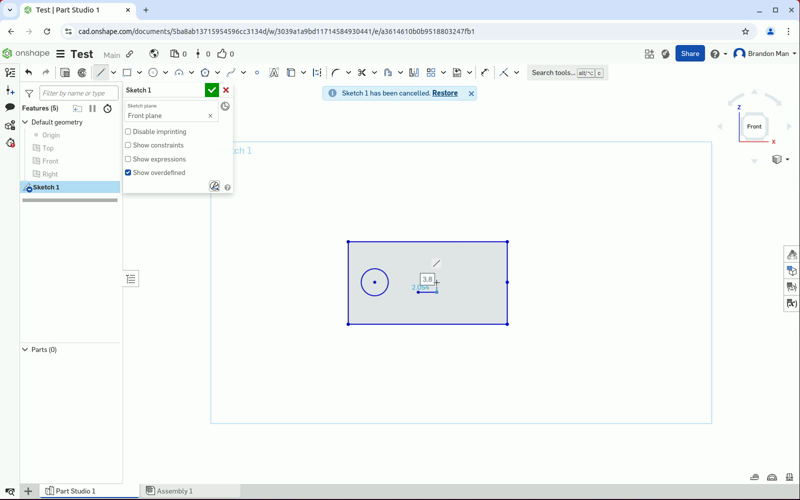
key_down(shift)
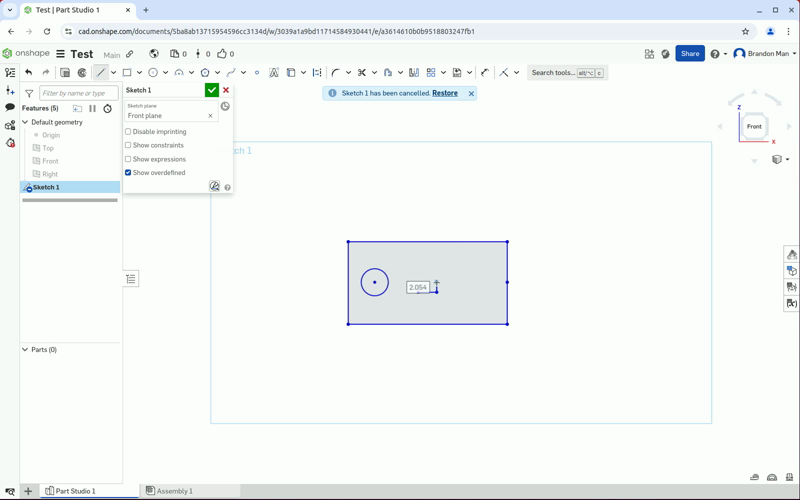
mouse_move(466, 282)
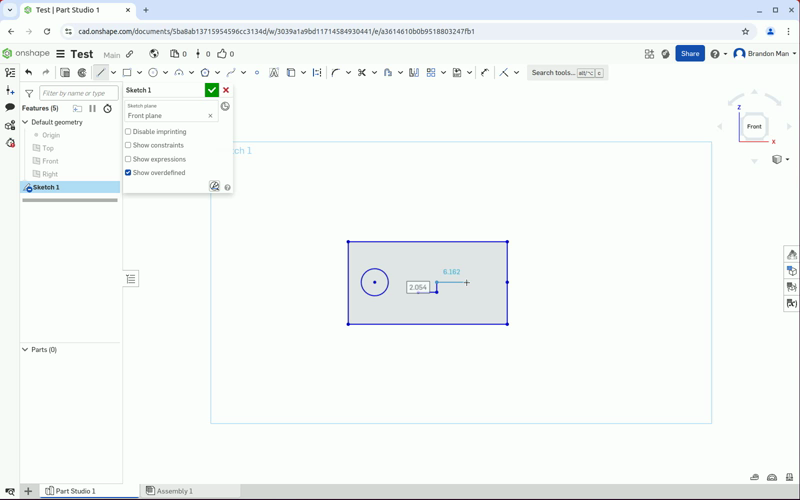
mouse_move(436, 272)
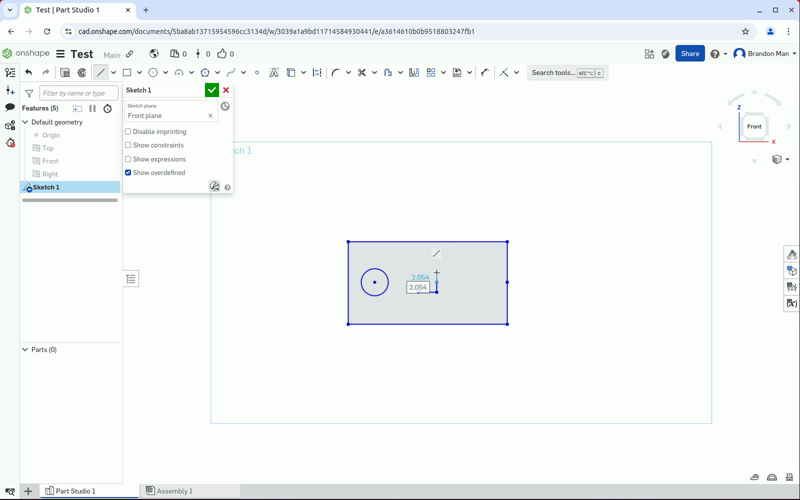
click(436, 272)
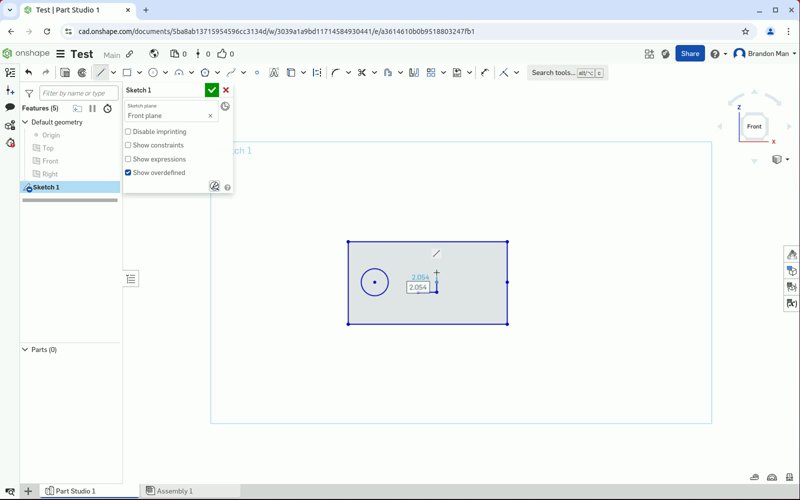
key_up(shift)
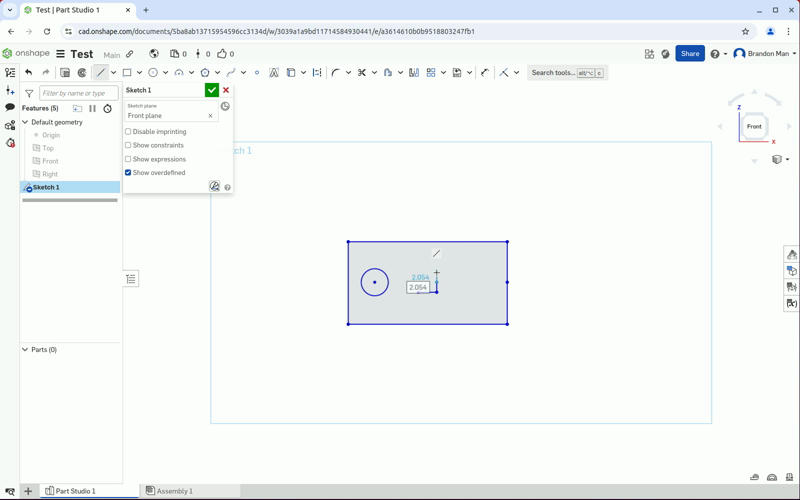
key_down(shift)
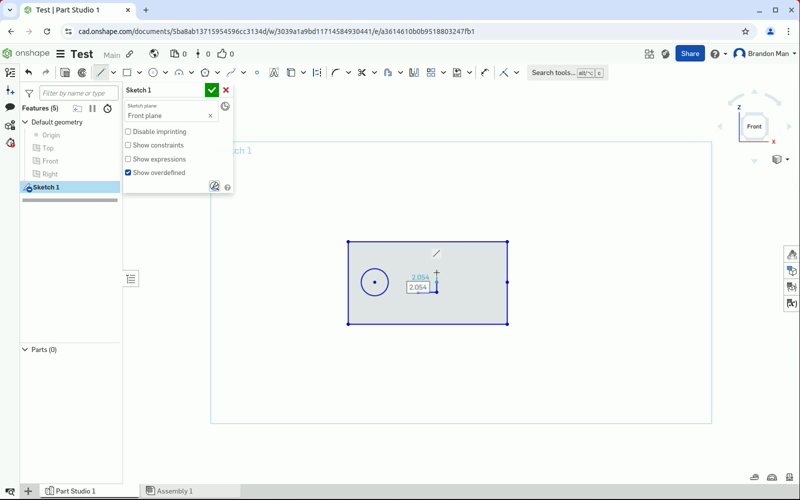
mouse_move(466, 272)
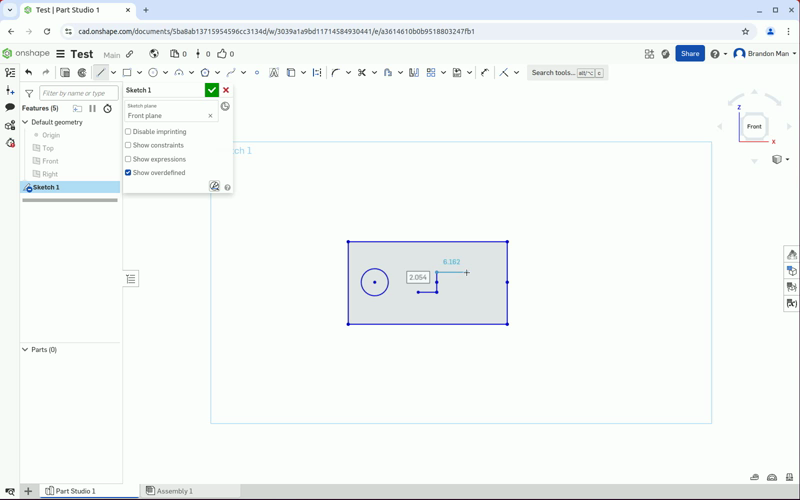
mouse_move(418, 272)
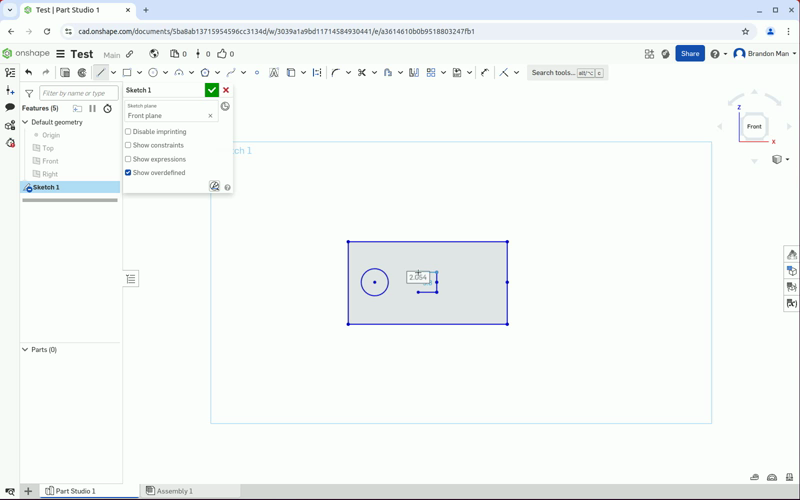
click(418, 272)
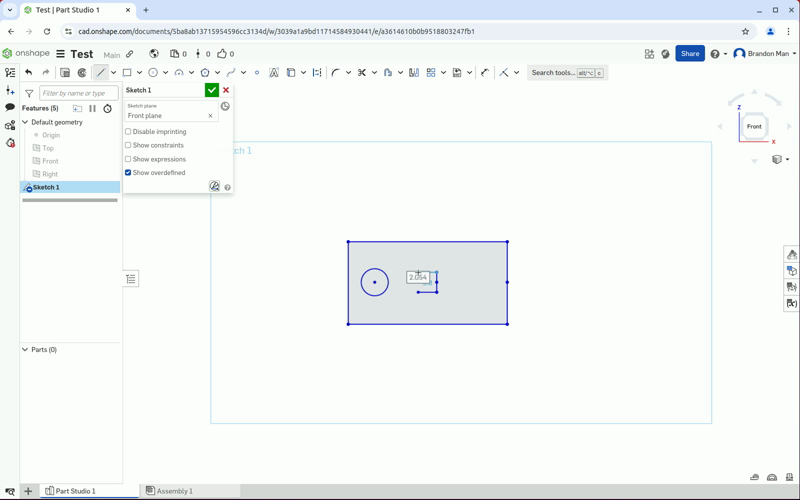
key_up(shift)
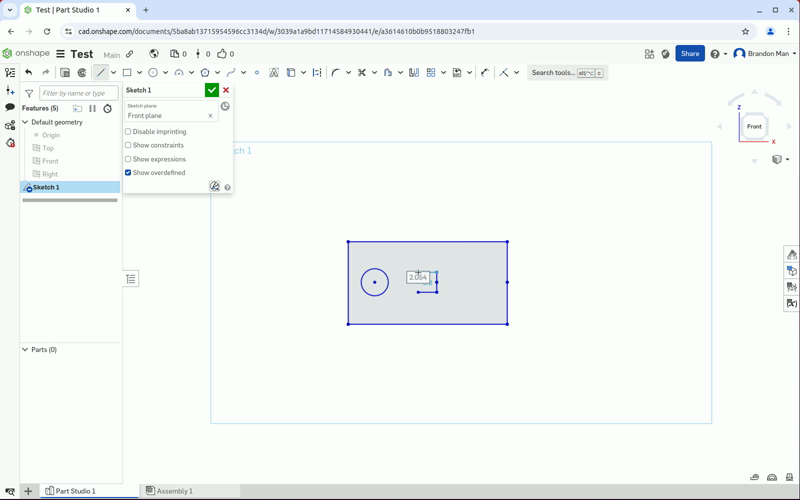
key_down(shift)
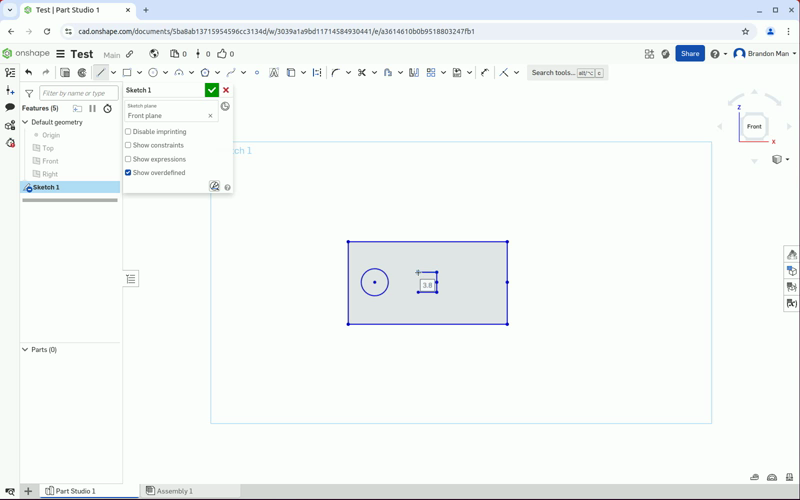
mouse_move(448, 272)
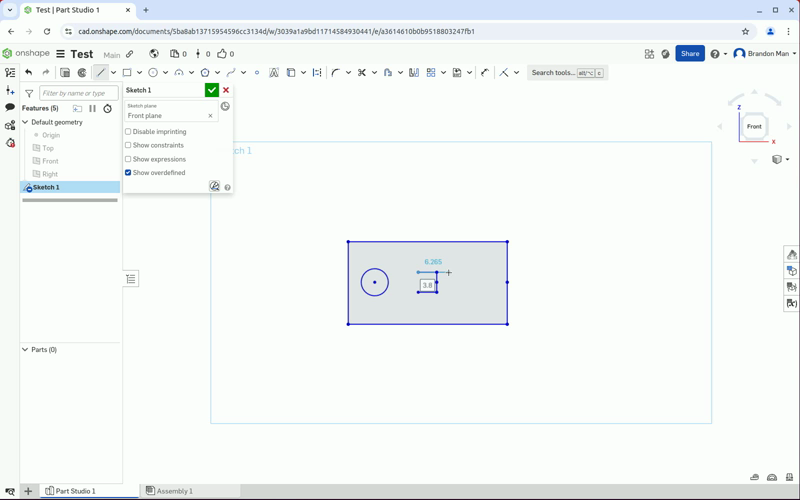
mouse_move(418, 282)
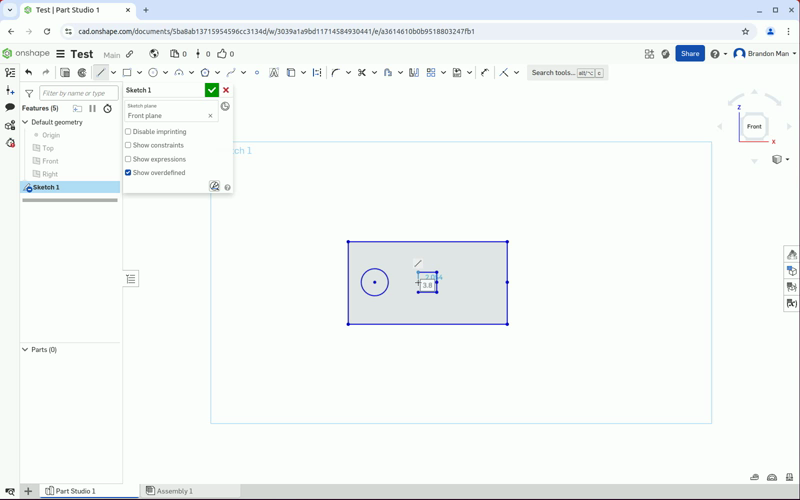
click(418, 282)
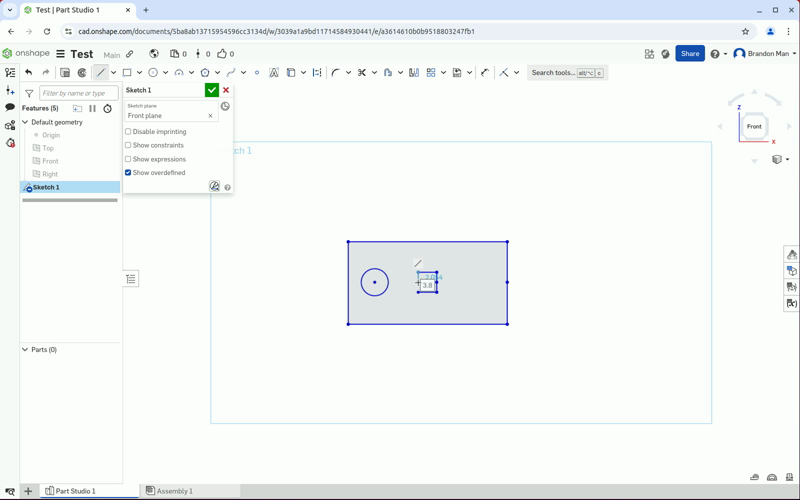
key_up(shift)
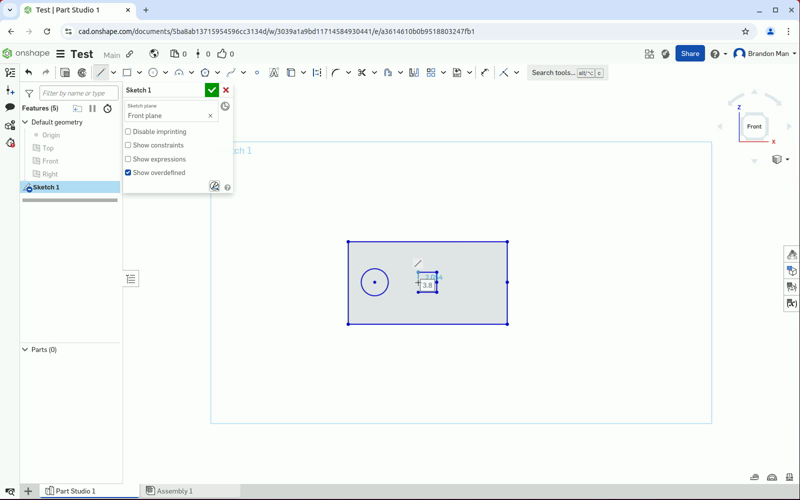
mouse_move(448, 282)
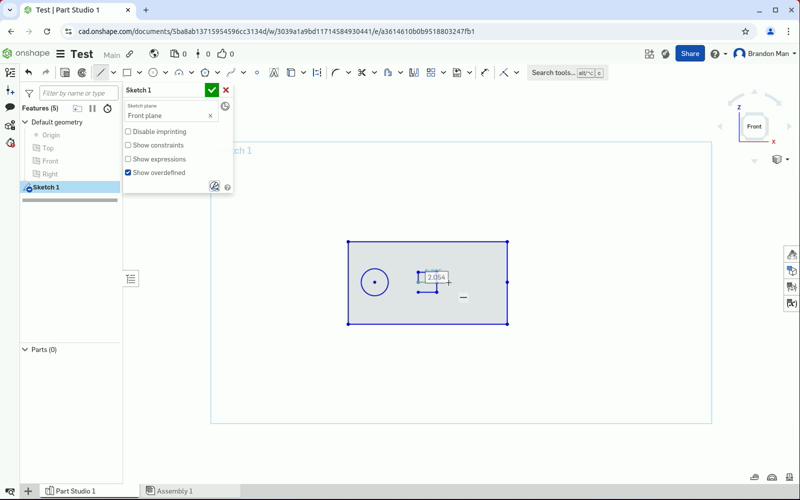
key_down(shift)
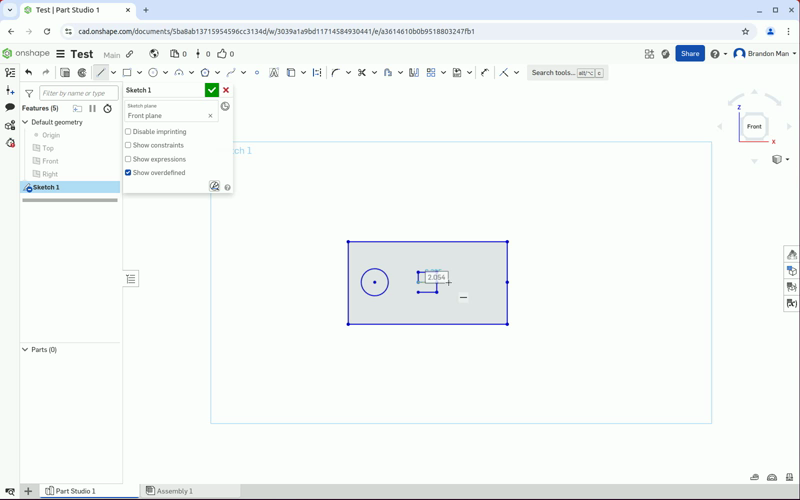
mouse_move(418, 292)
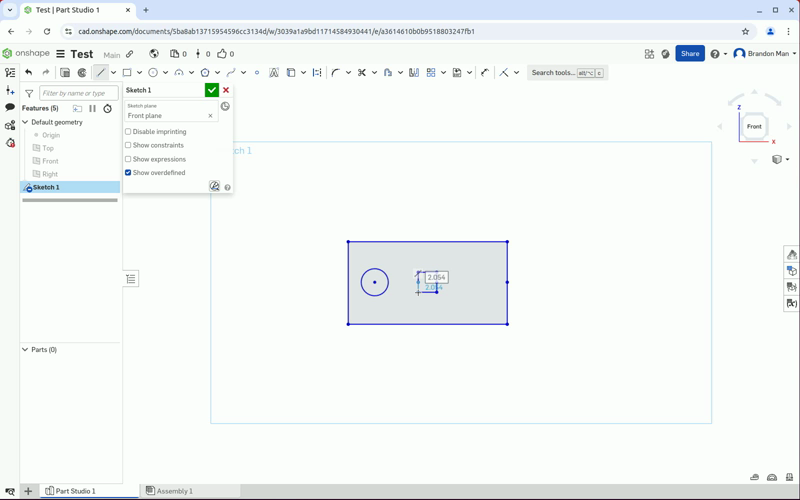
key_up(shift)
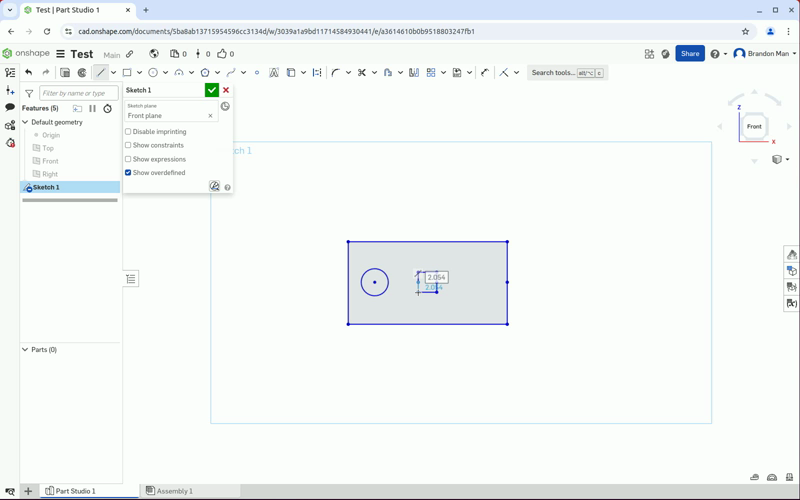
click(418, 292)
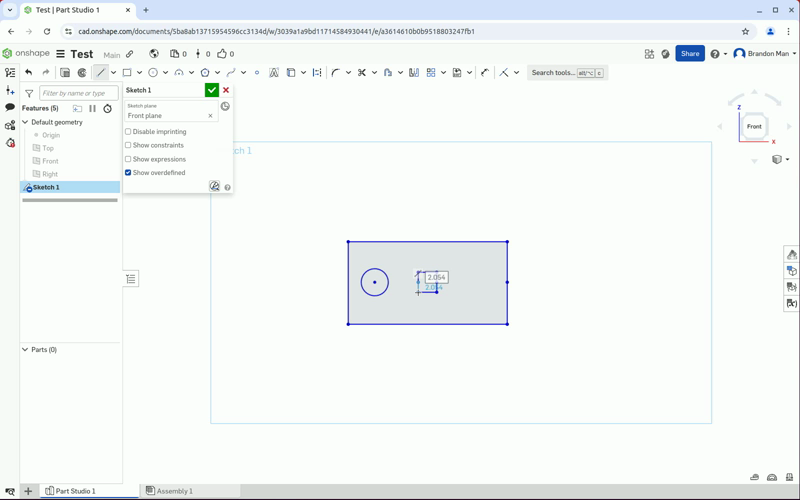
key(esc)
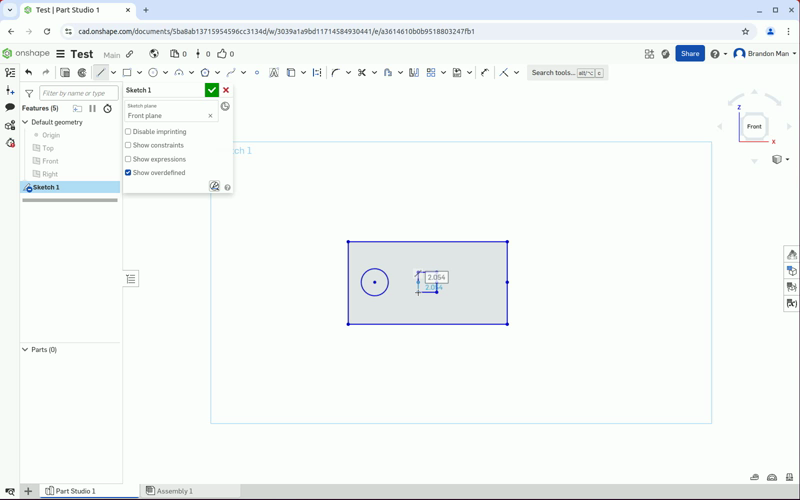
key(l)
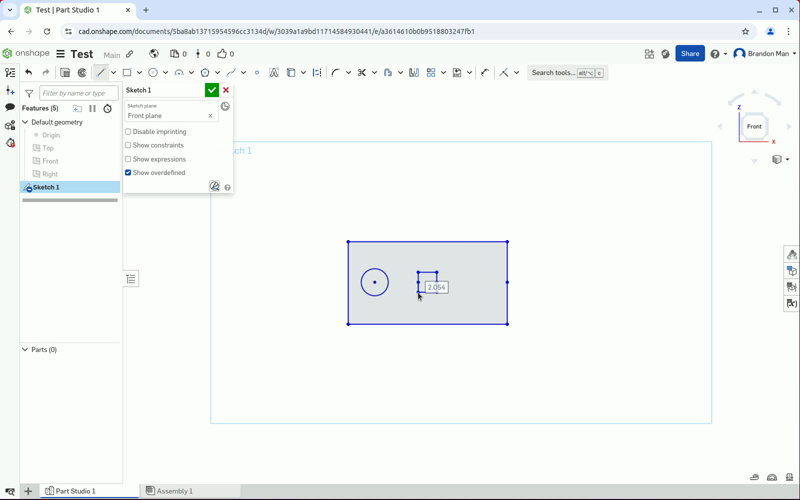
key_down(shift)
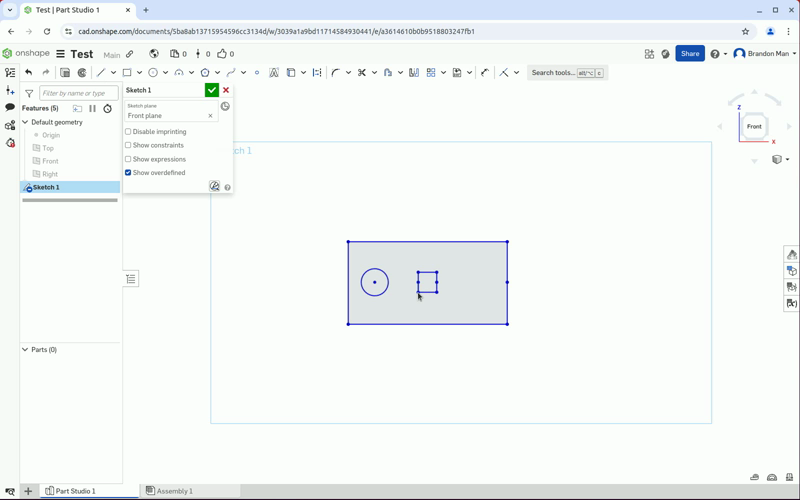
mouse_move(453, 305)
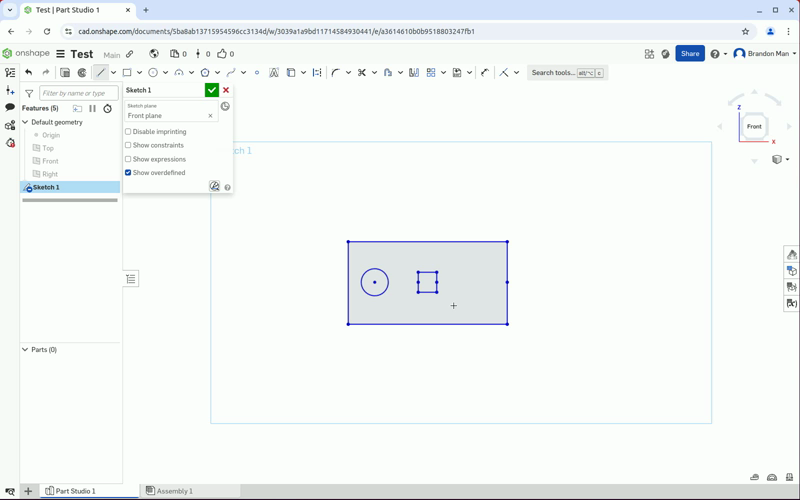
click(453, 305)
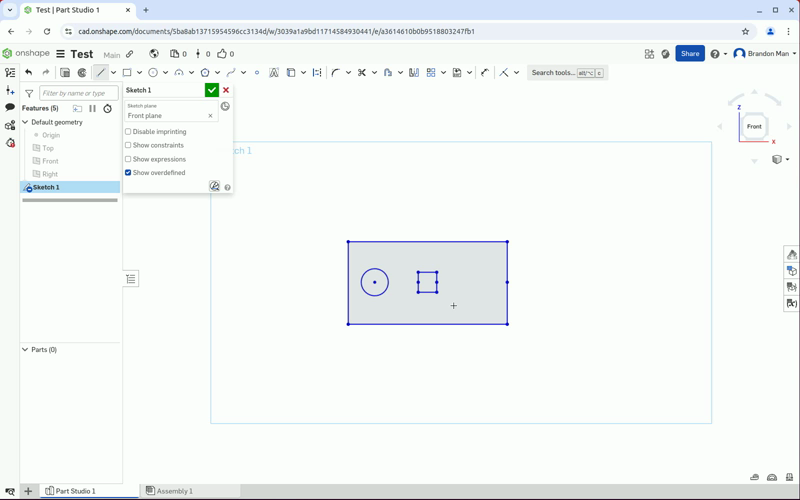
key_up(shift)
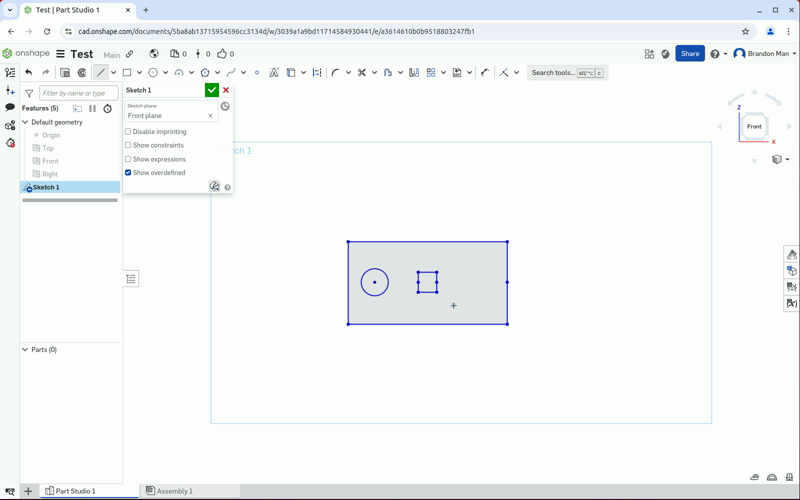
key_down(shift)
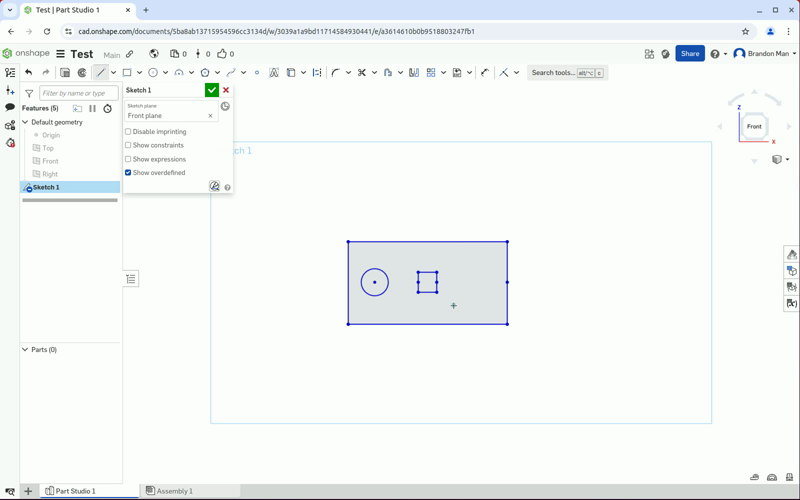
mouse_move(483, 305)
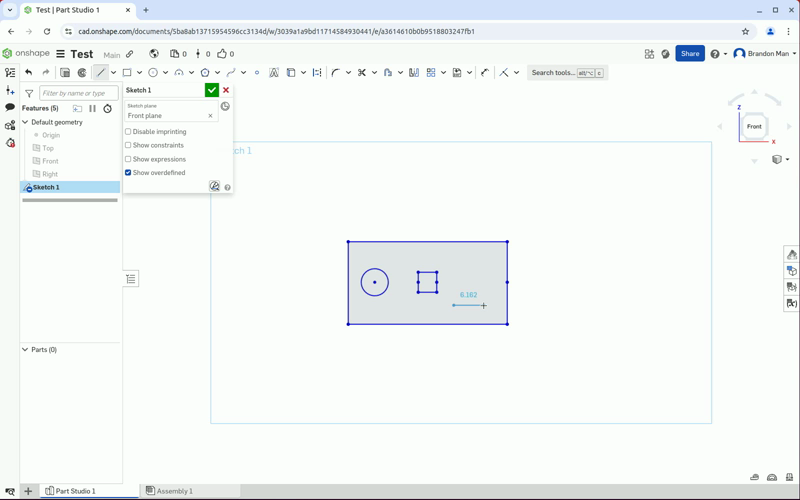
mouse_move(480, 305)
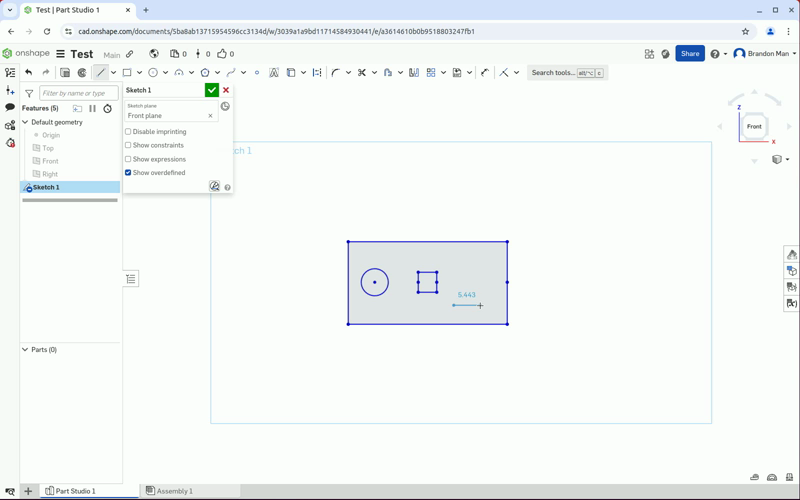
click(480, 305)
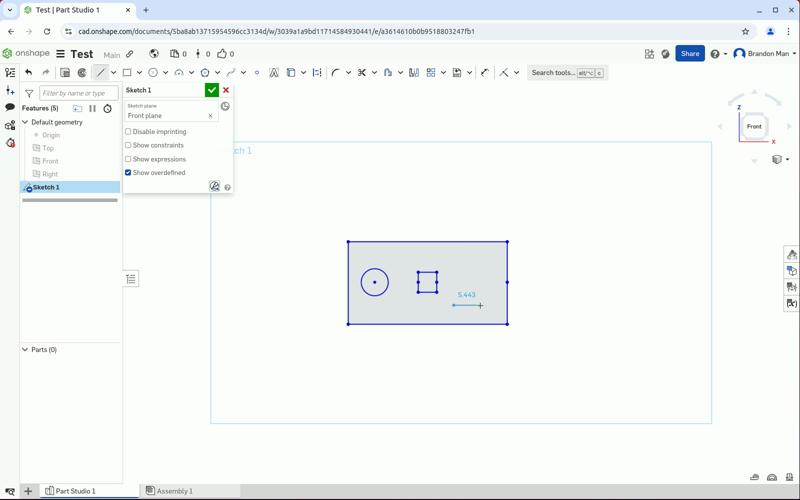
key_up(shift)
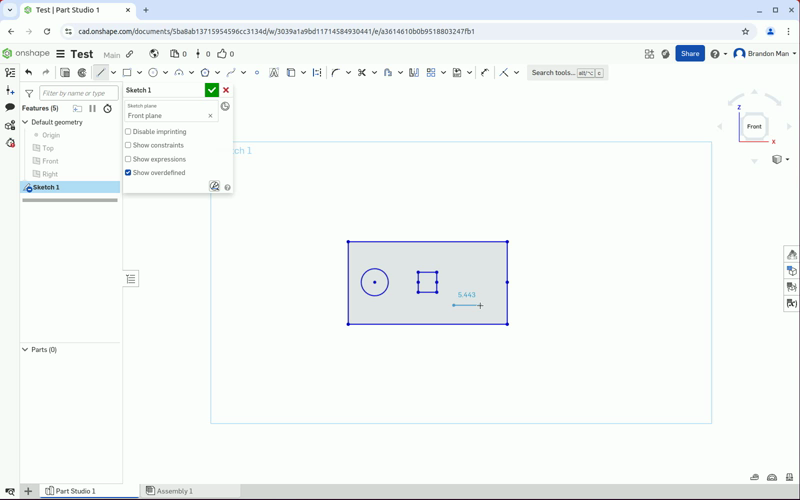
key_down(shift)
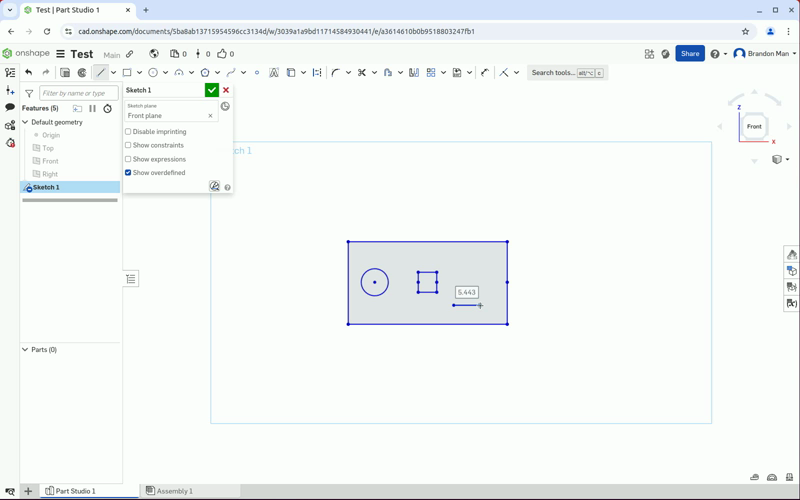
mouse_move(510, 305)
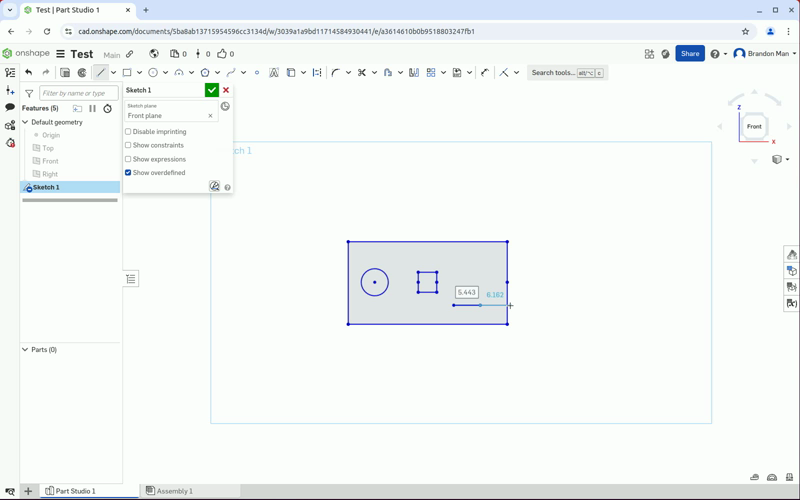
mouse_move(467, 282)
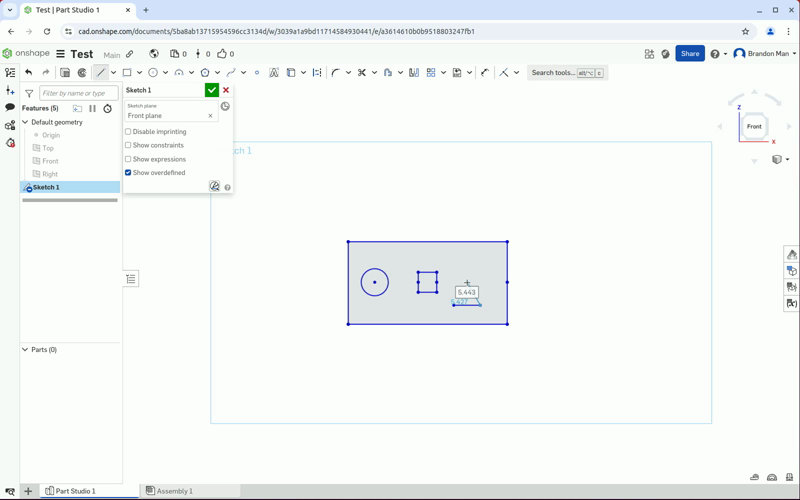
click(467, 282)
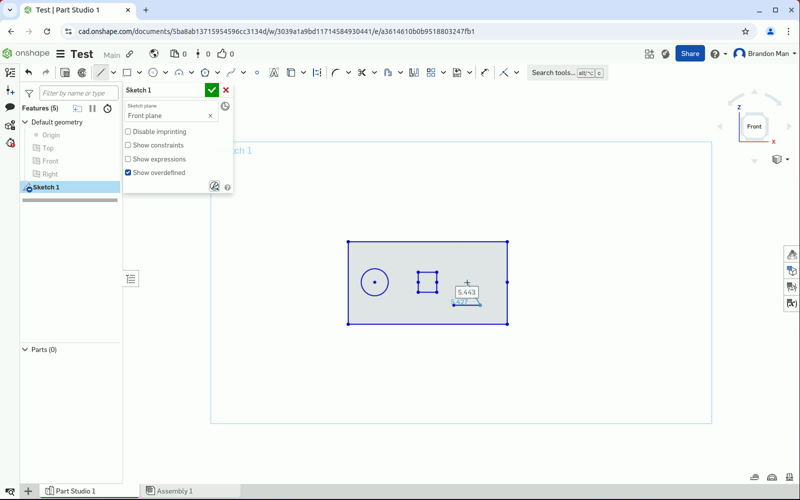
key_up(shift)
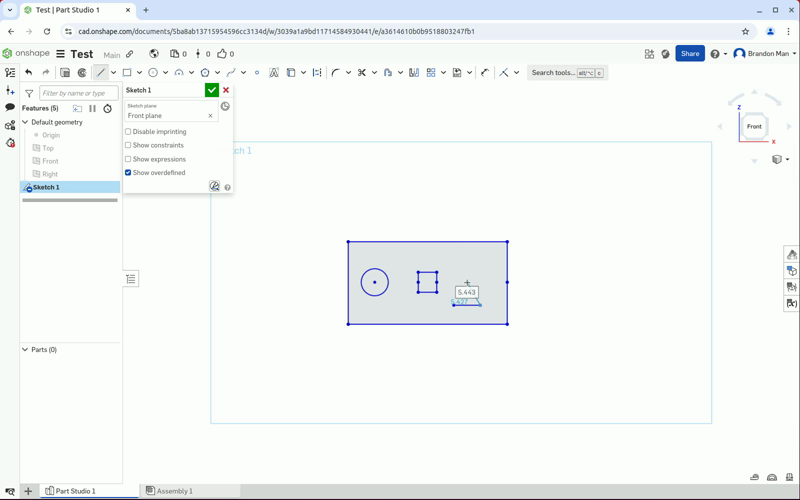
mouse_move(497, 282)
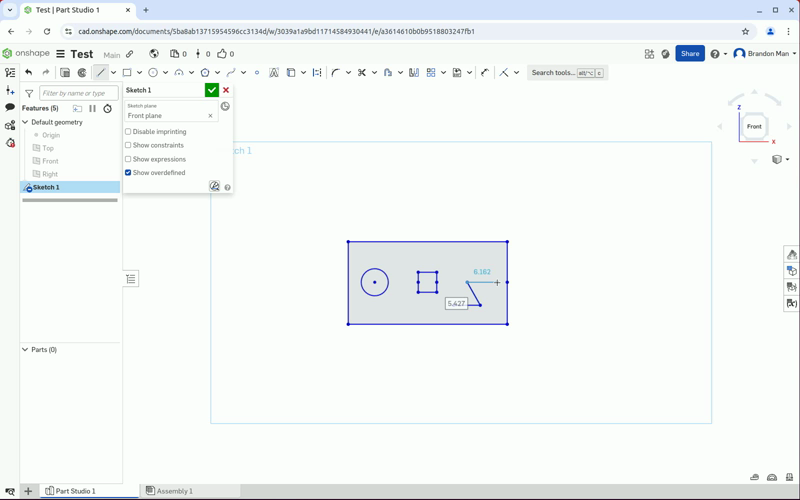
key_down(shift)
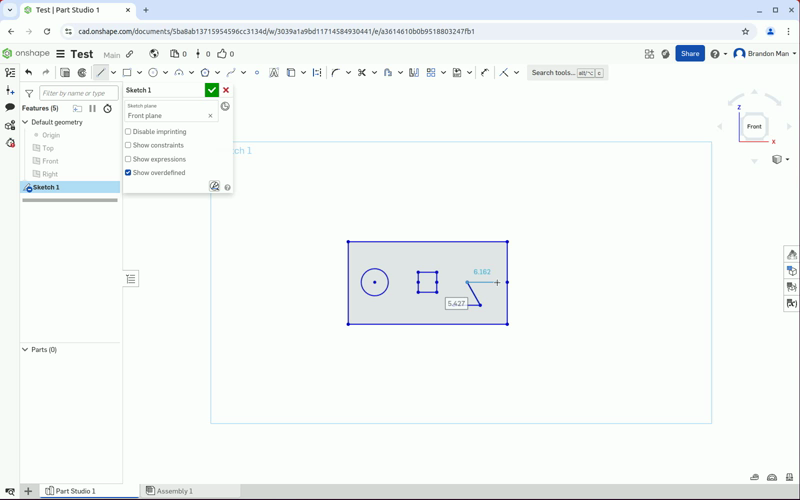
mouse_move(453, 305)
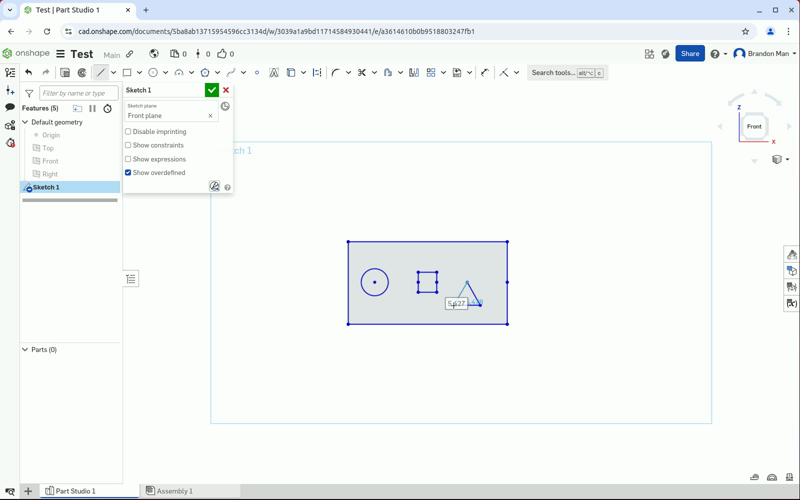
key_up(shift)
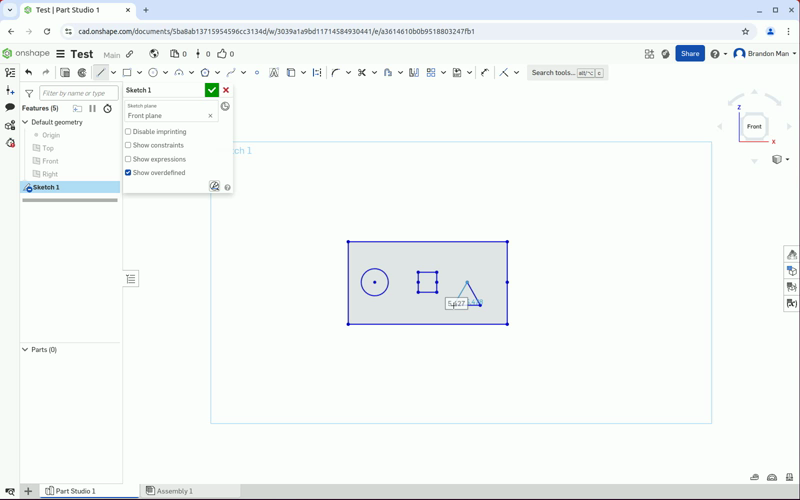
click(453, 305)
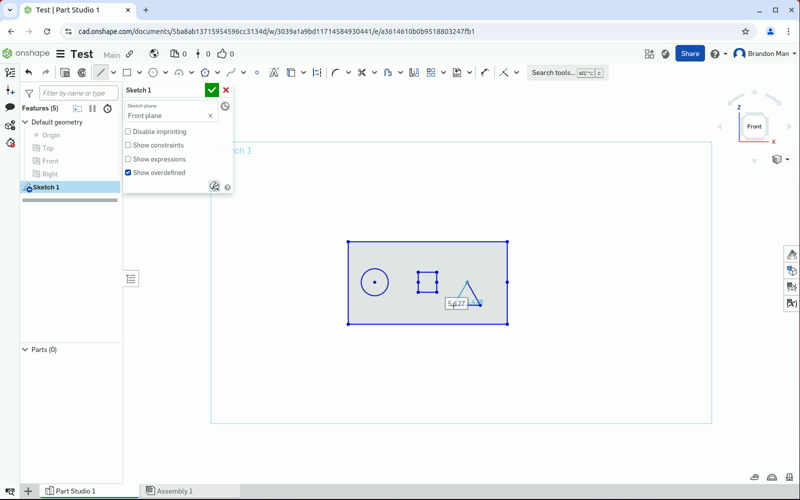
key(esc)
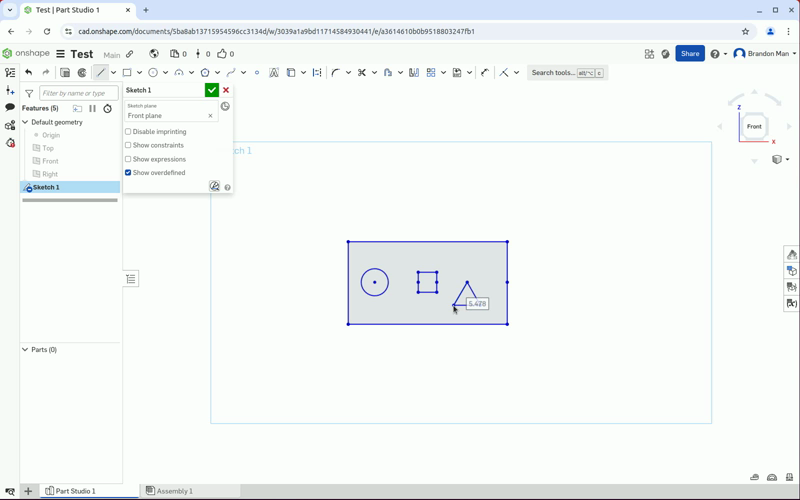
mouse_move(388, 311)
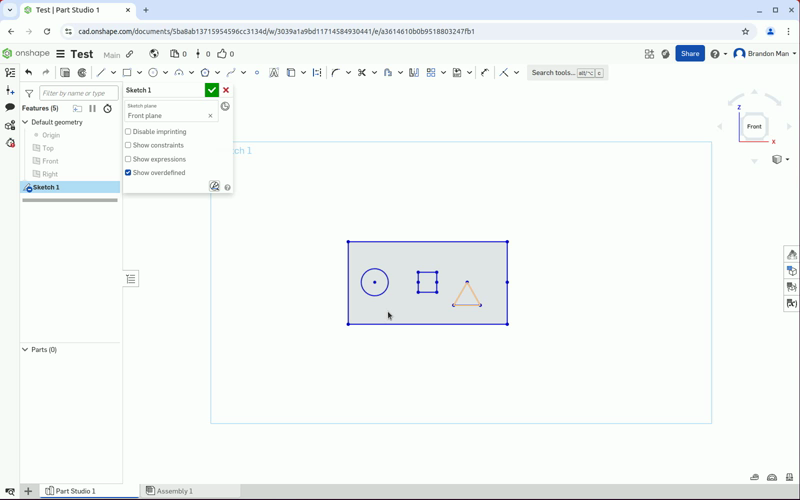
click(388, 311)
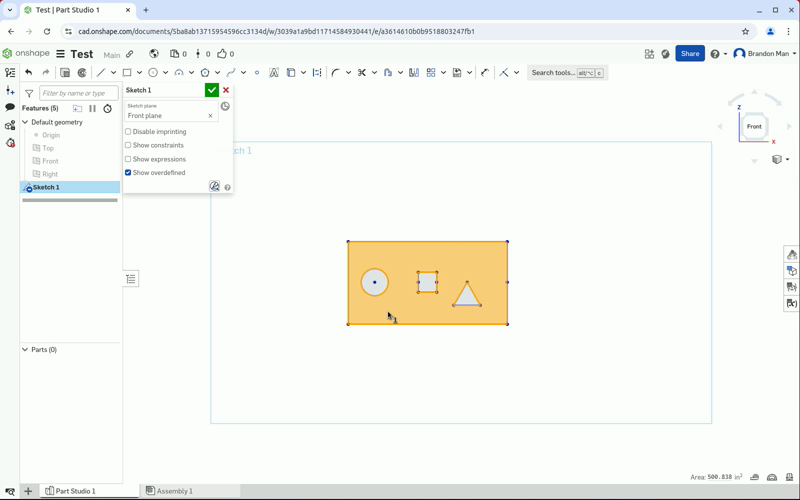
mouse_move(73, 352)
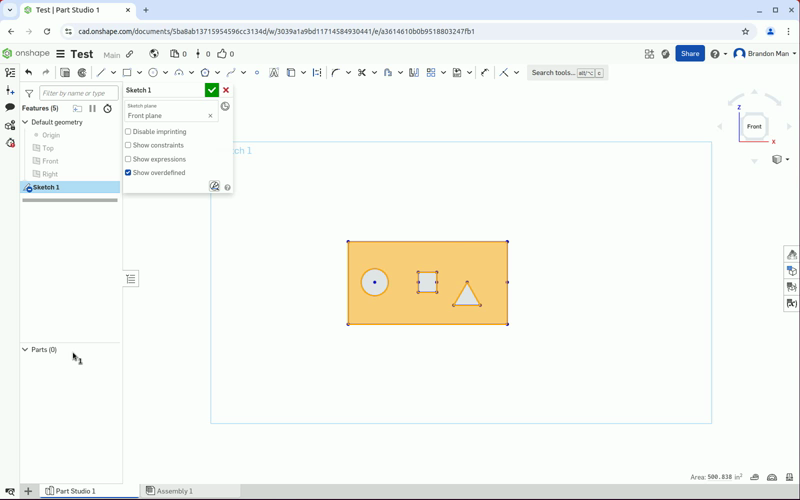
key(shift+y)
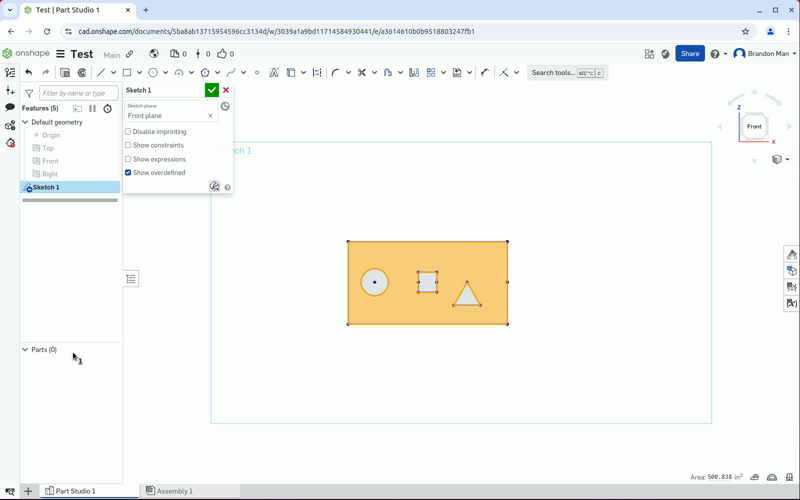
key(shift+e)
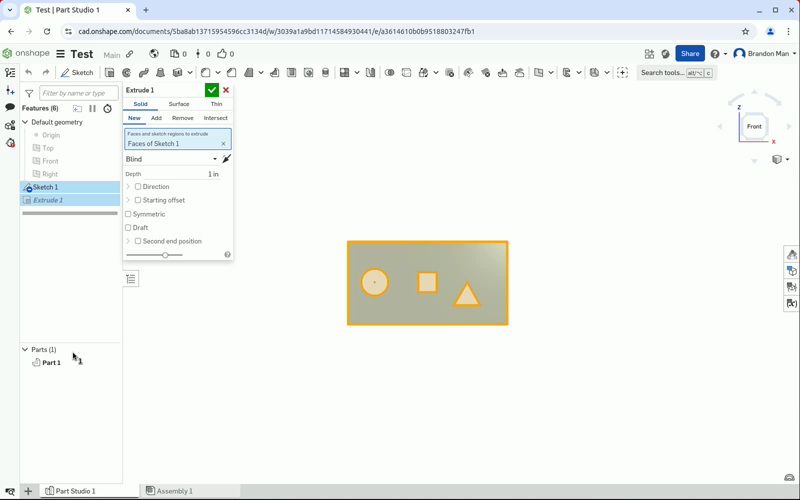
mouse_move(143, 106)
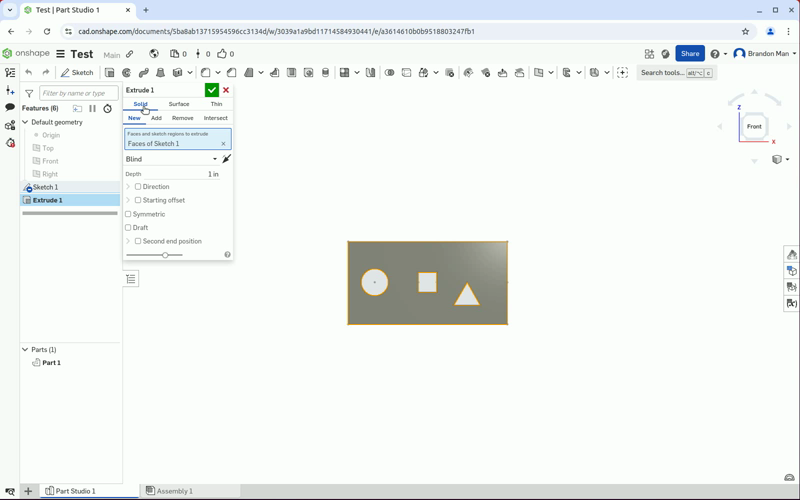
click(143, 106)
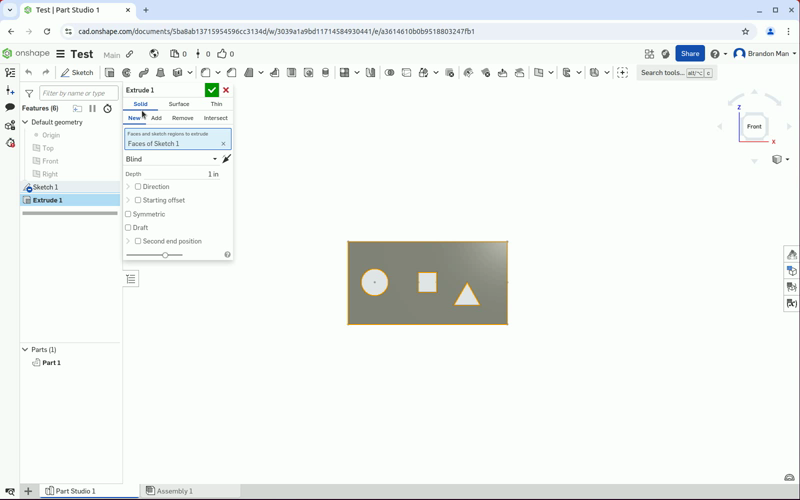
mouse_move(137, 120)
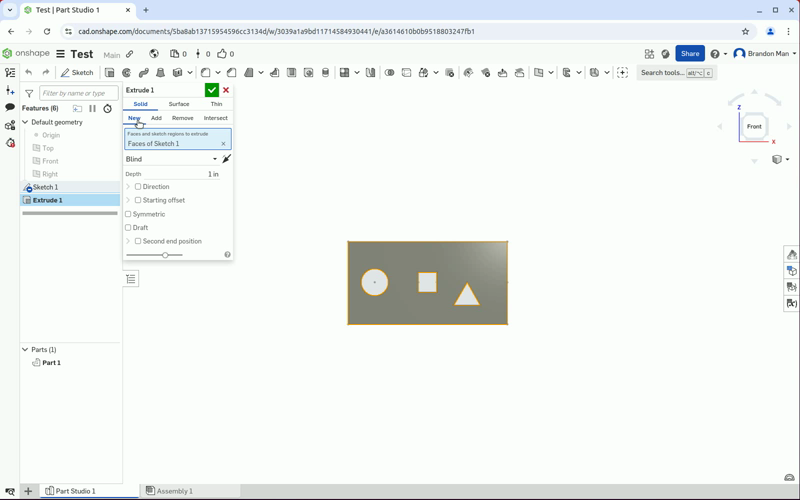
click(137, 120)
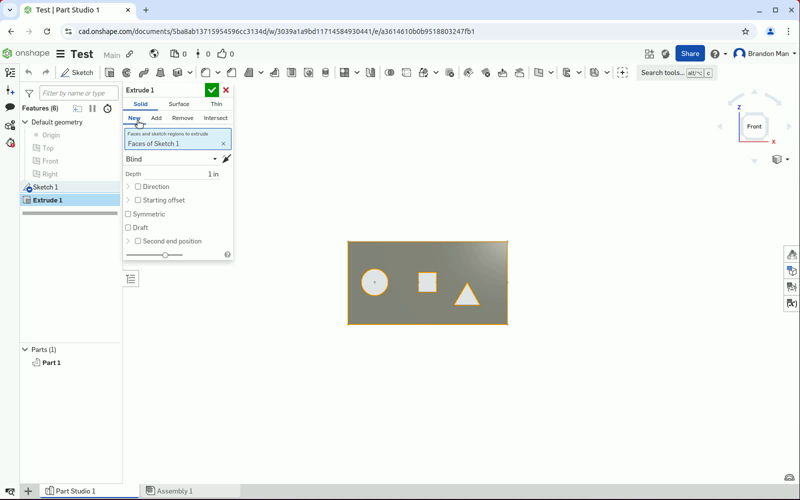
key(tab, 4)
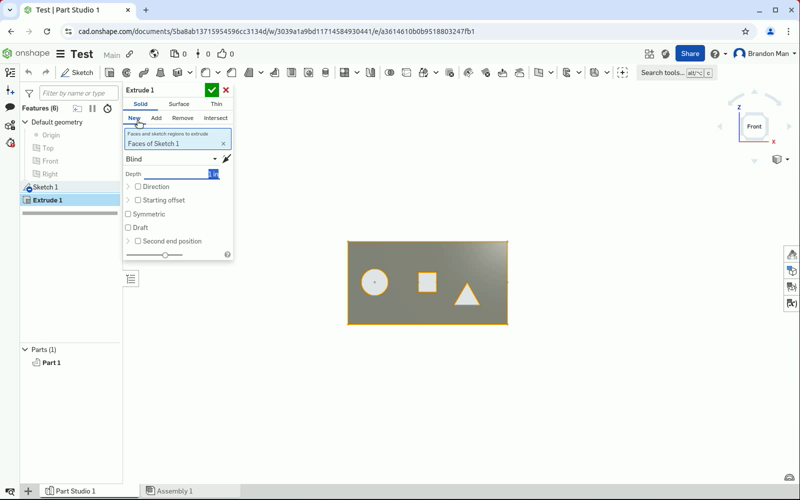
text(4.333)
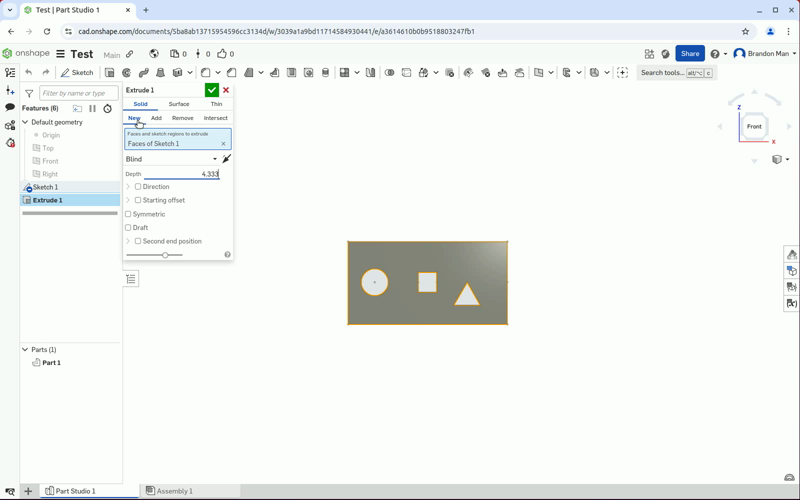
key(enter)
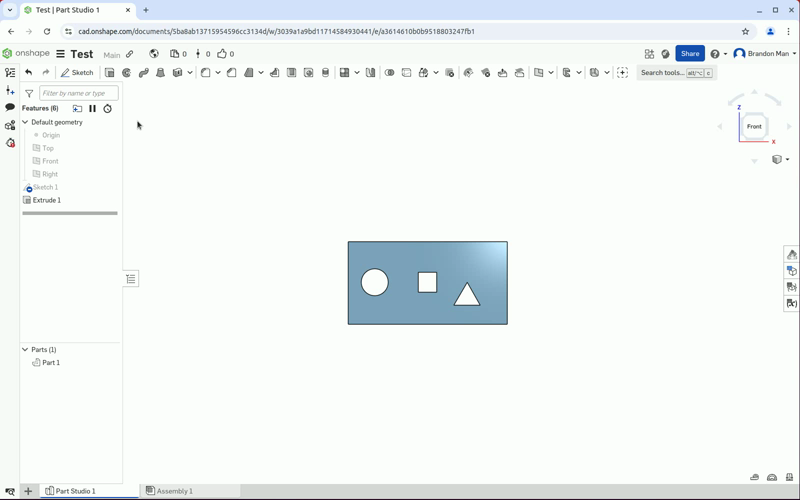
key(shift+h)
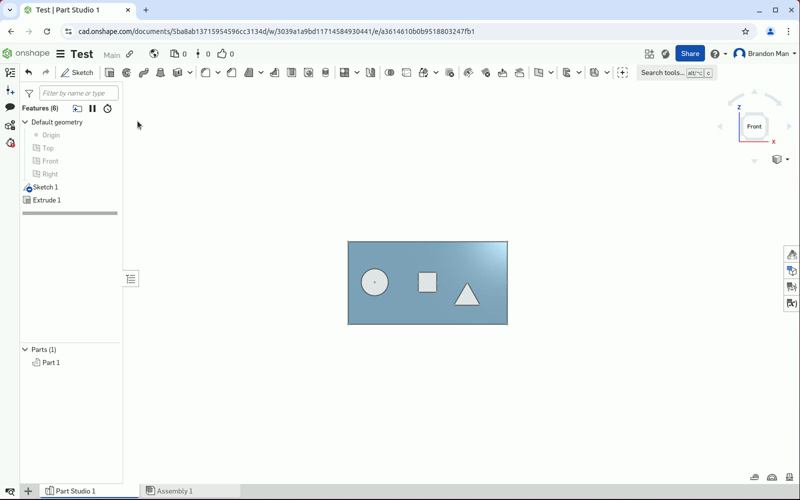
key(shift+h)
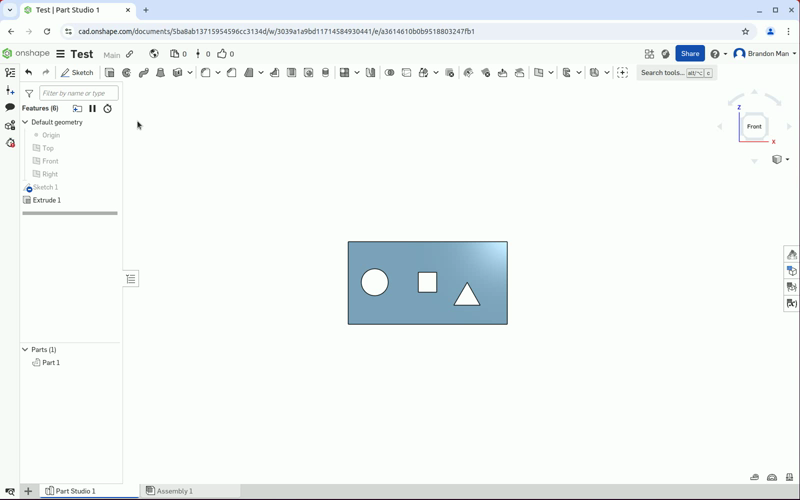
mouse_move(73, 189)
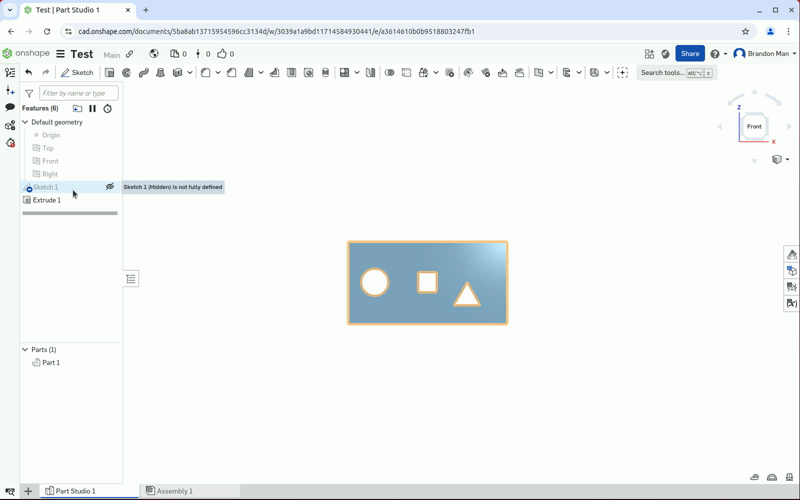
click(73, 189)
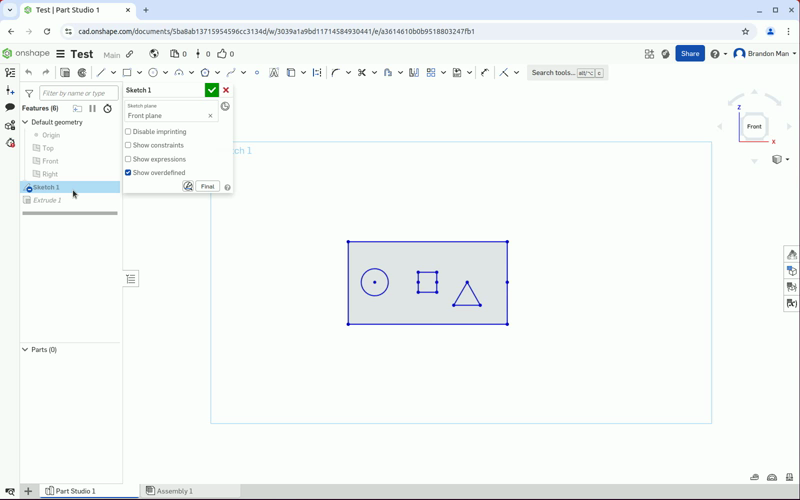
mouse_move(229, 92)
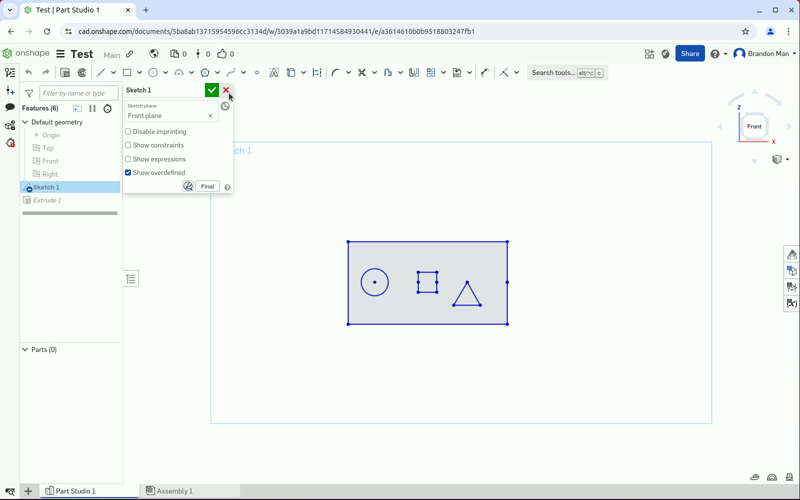
click(229, 92)
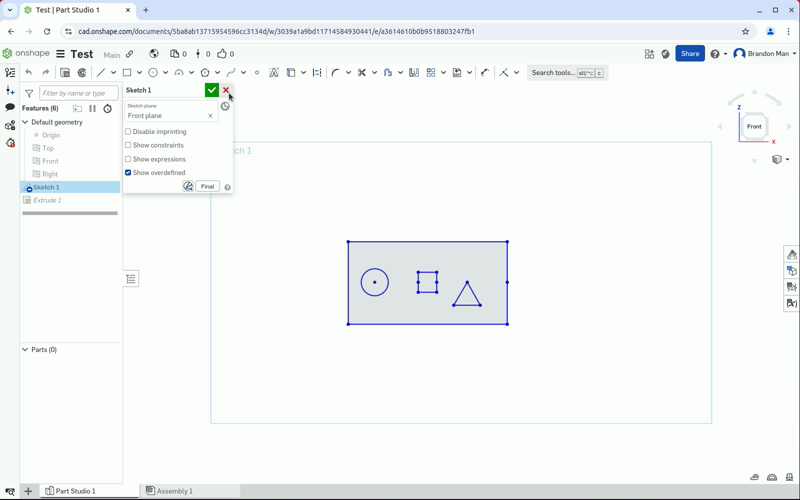
key(shift+s)
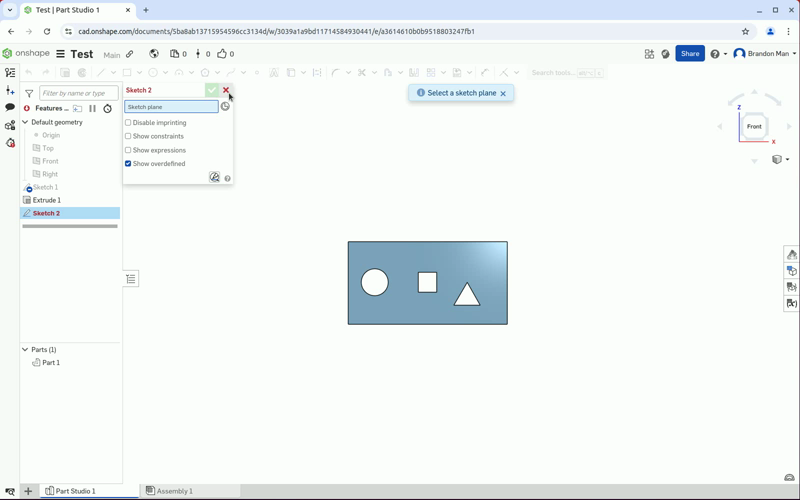
mouse_move(73, 163)
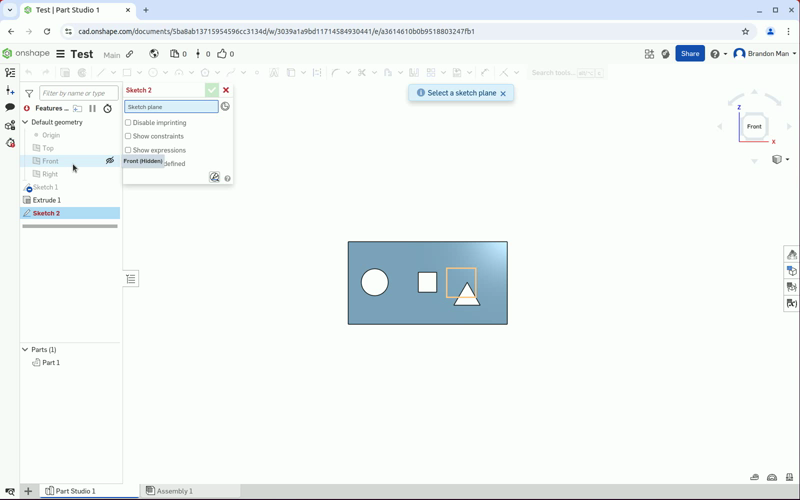
click(73, 163)
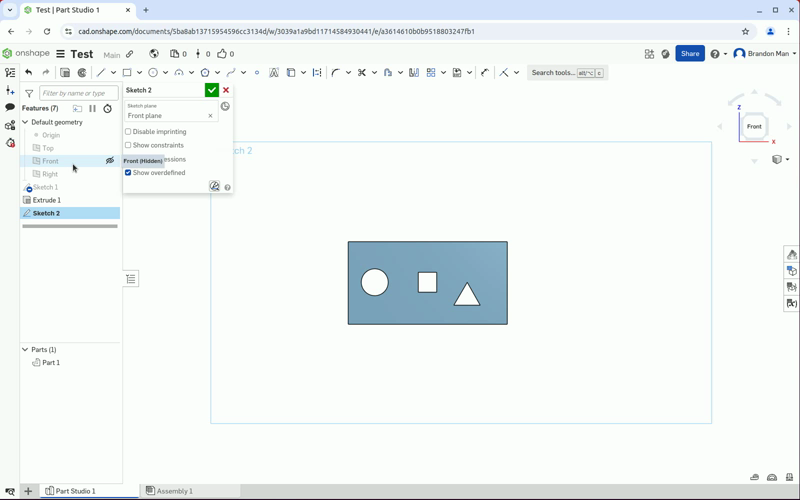
mouse_move(73, 352)
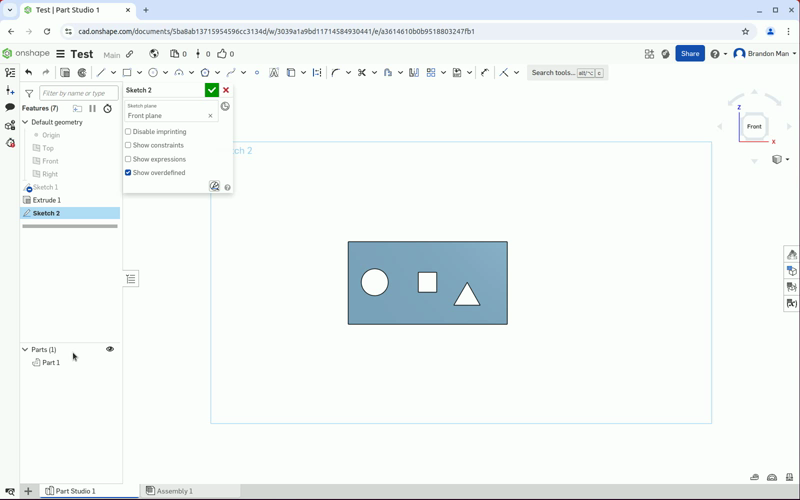
key(y)
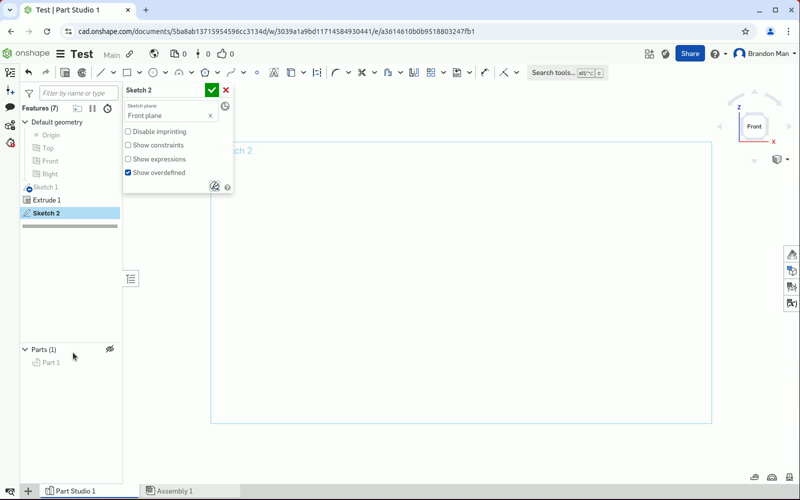
key(c)
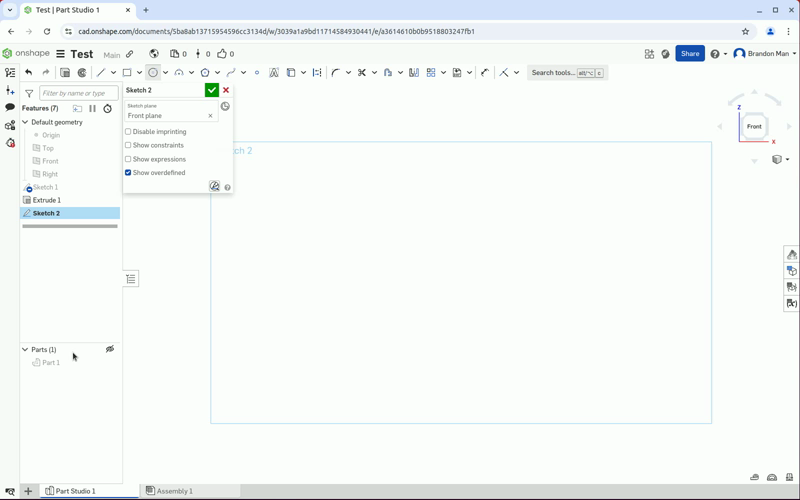
key_down(shift)
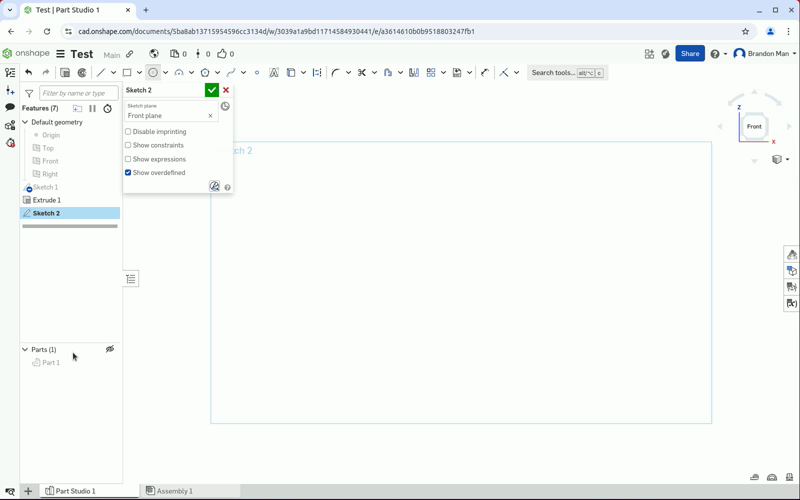
mouse_move(375, 282)
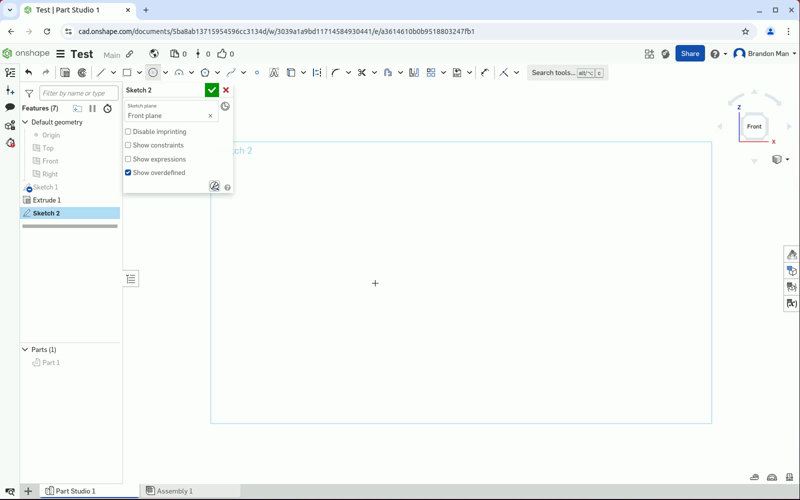
click(375, 282)
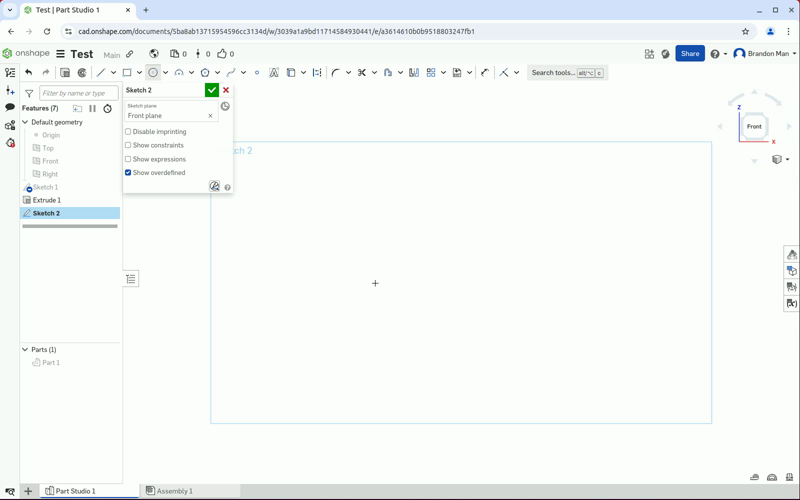
key_up(shift)
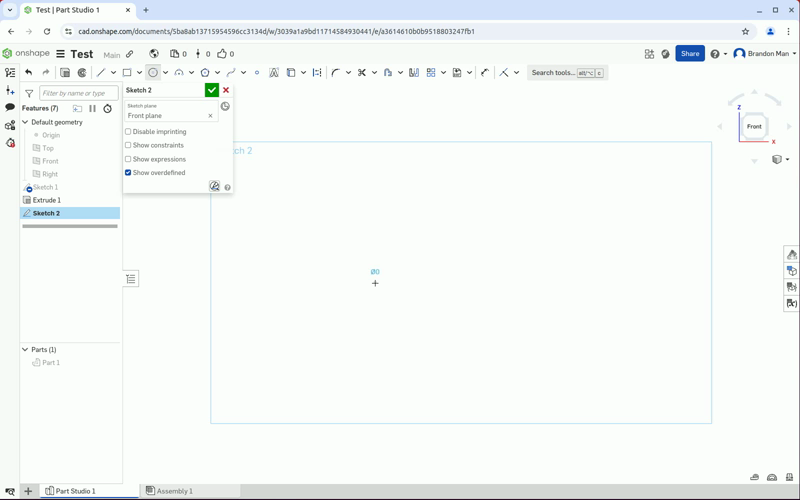
mouse_move(389, 282)
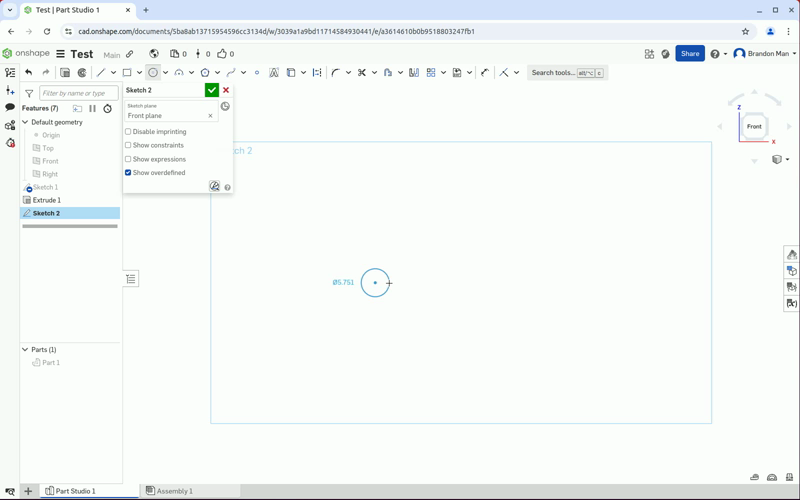
click(389, 282)
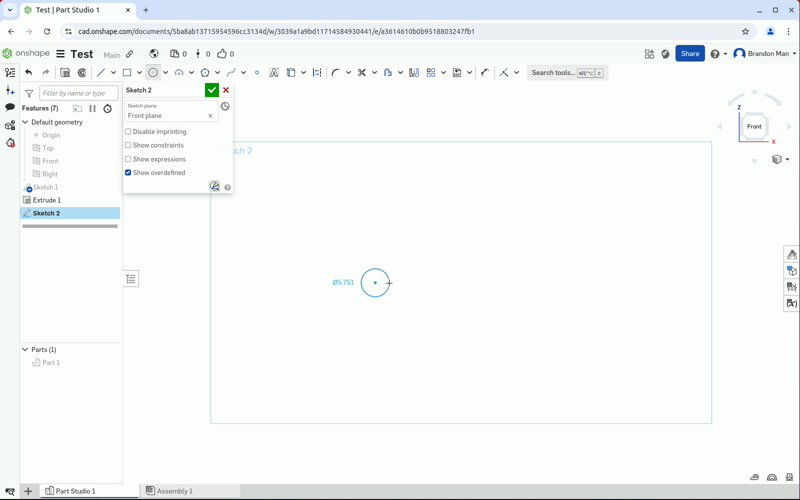
key(esc)
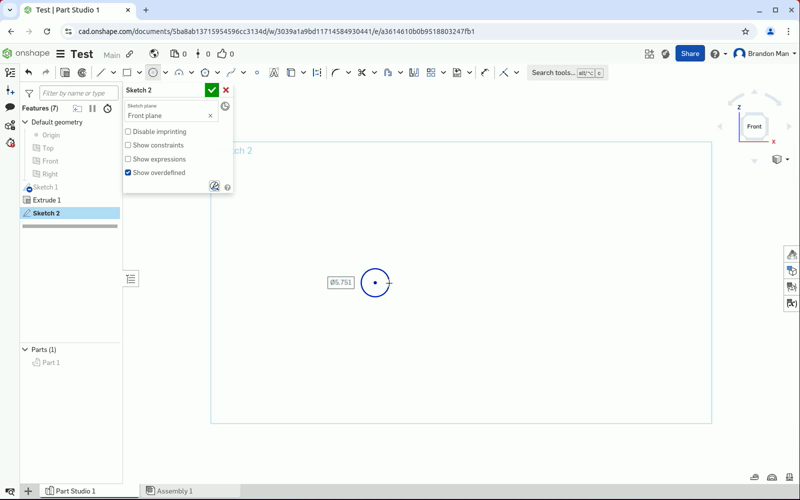
mouse_move(380, 293)
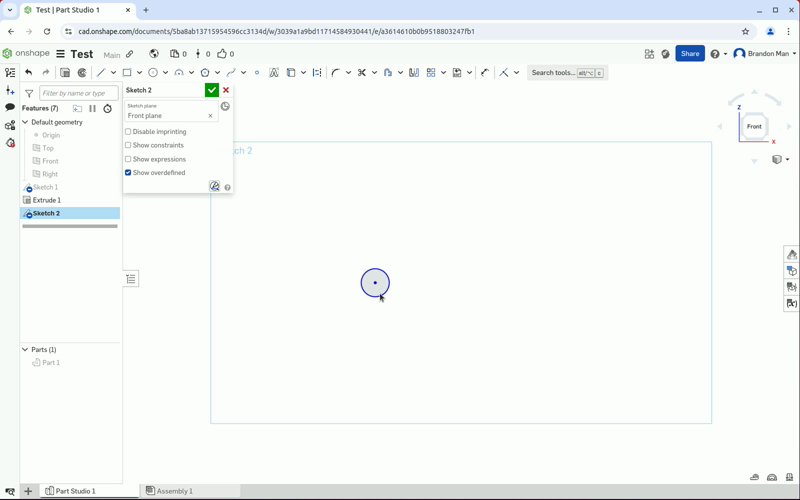
scroll(6)
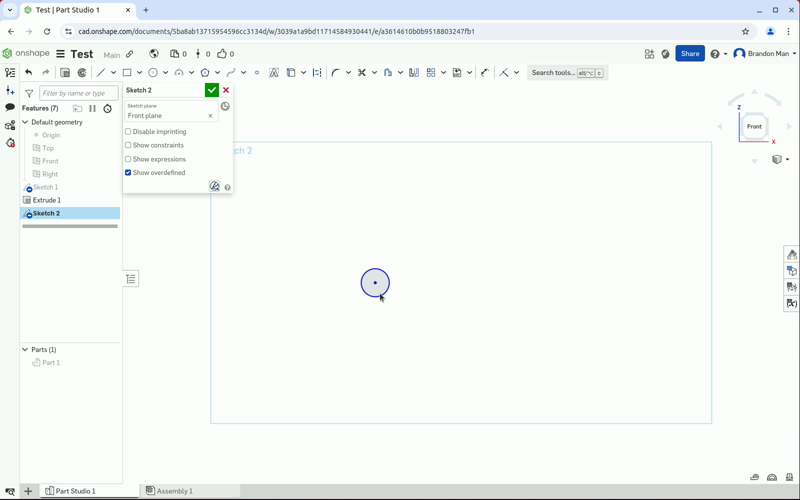
scroll(6)
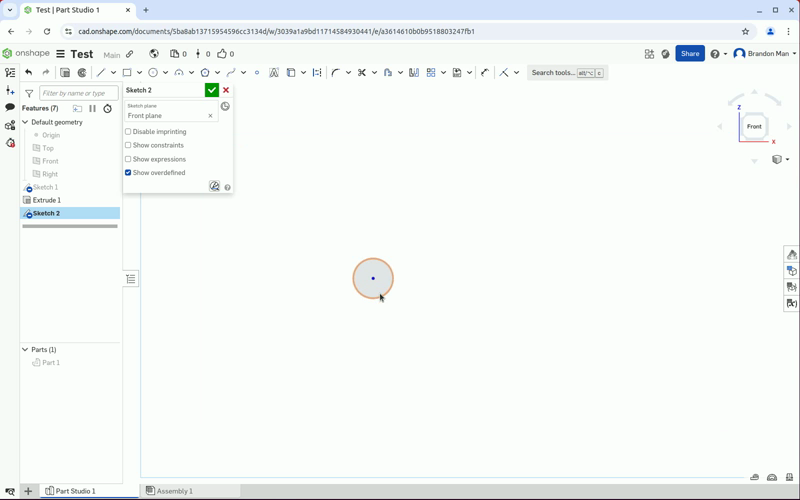
scroll(6)
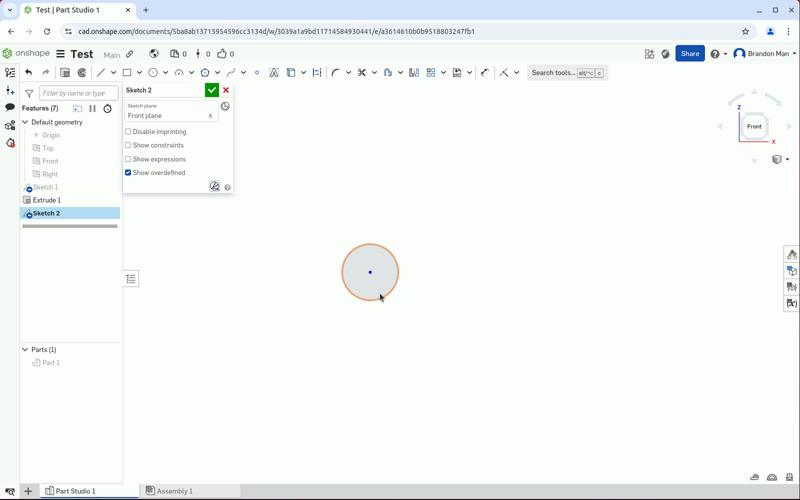
scroll(6)
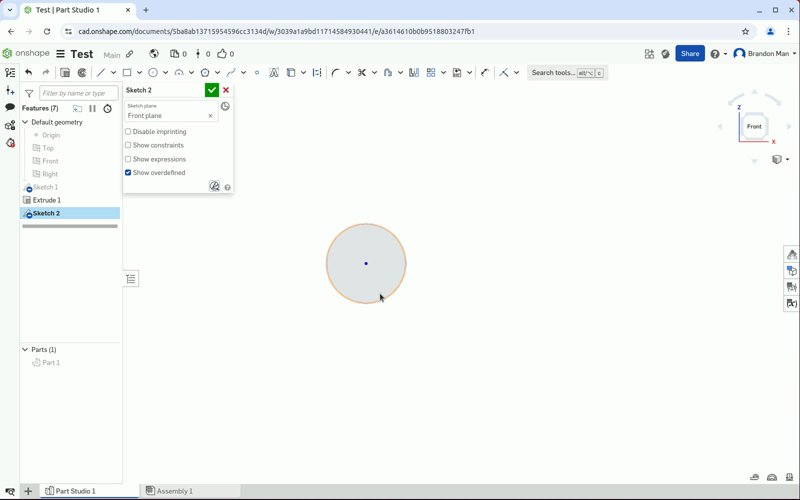
scroll(6)
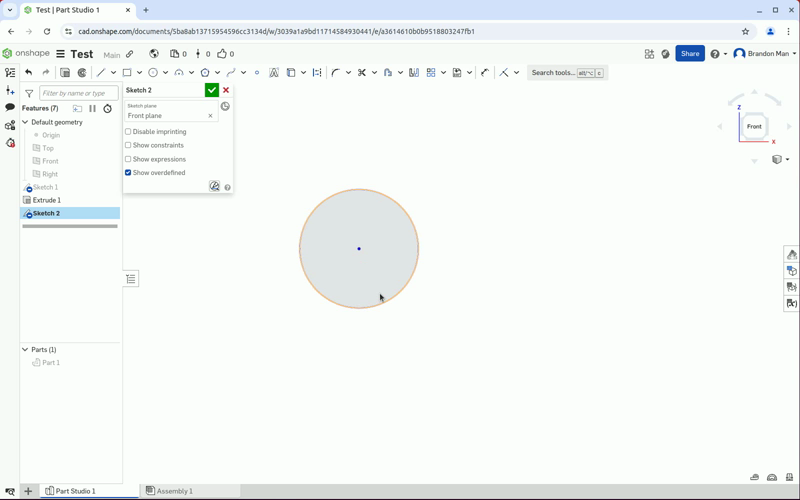
scroll(6)
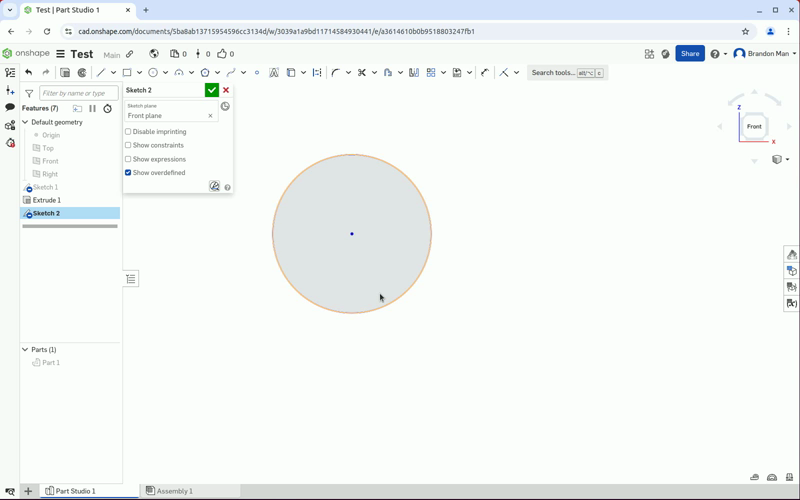
scroll(6)
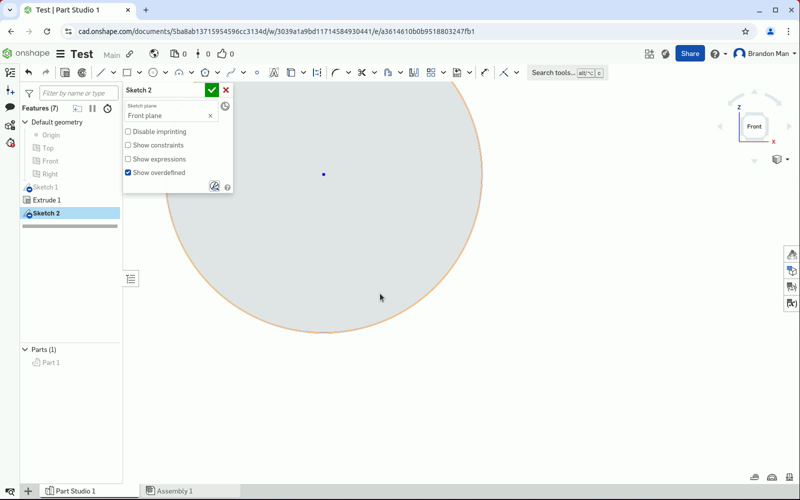
click(380, 293)
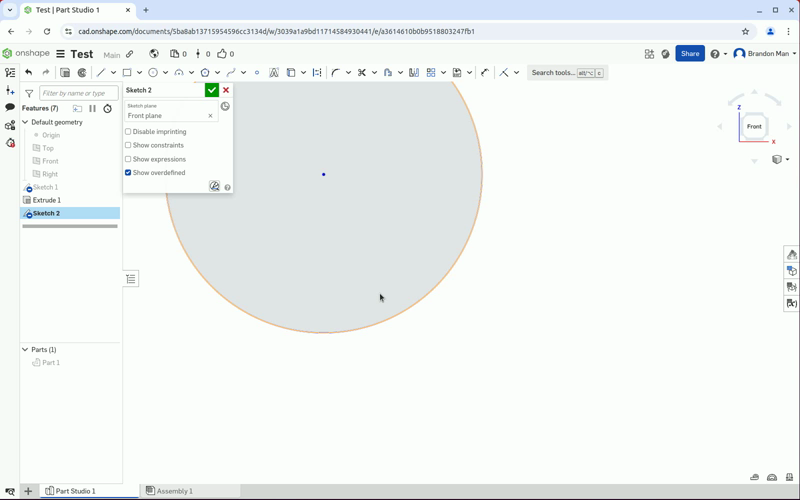
scroll(-6)
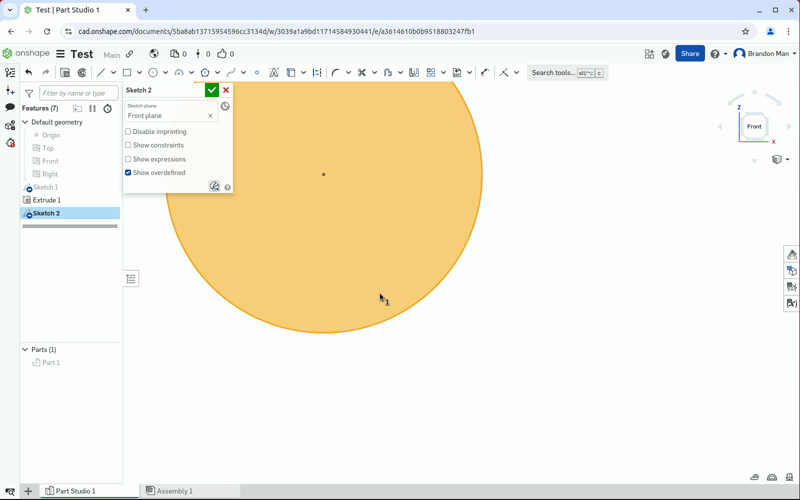
scroll(-6)
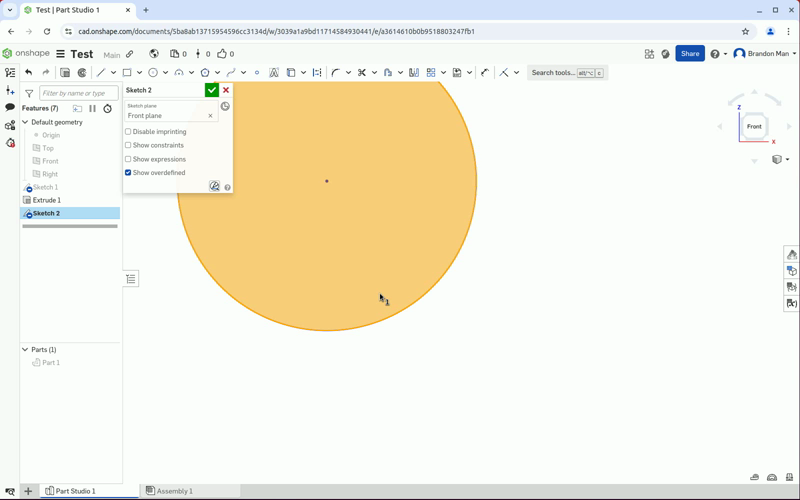
scroll(-6)
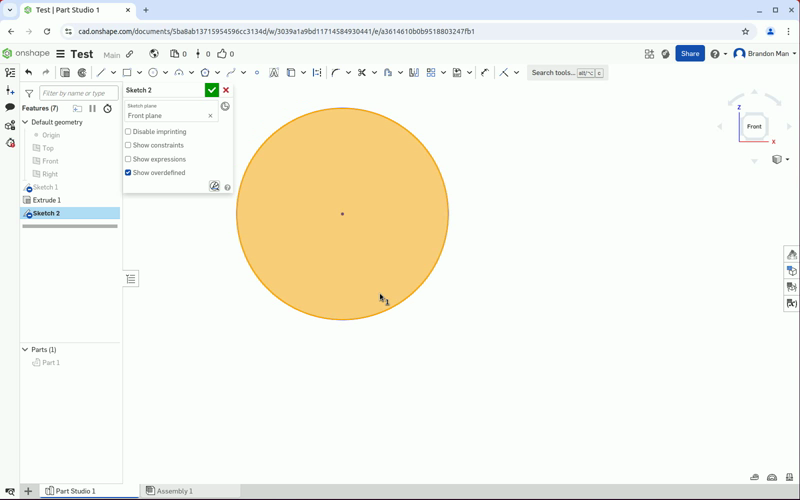
scroll(-6)
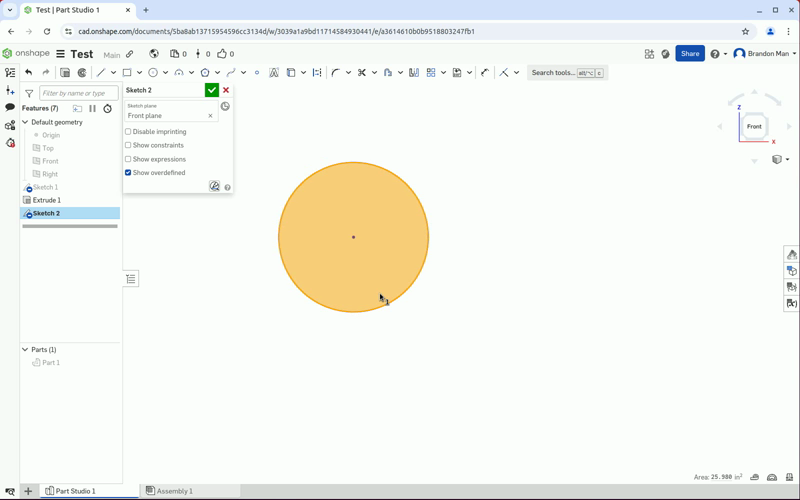
scroll(-6)
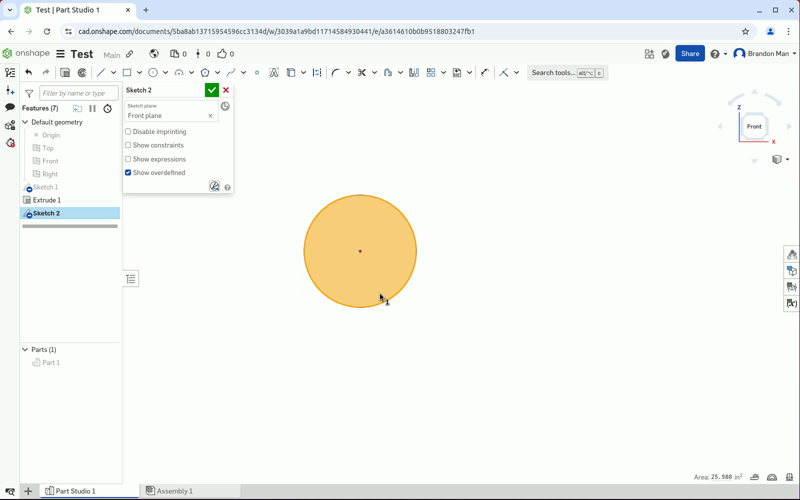
scroll(-6)
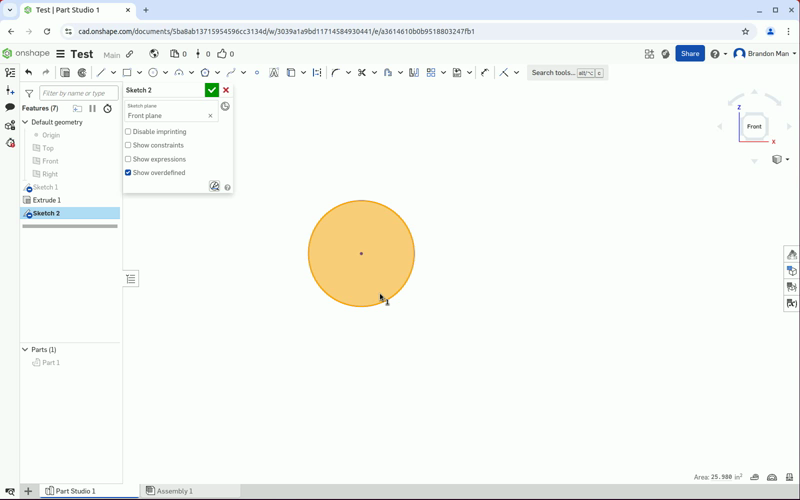
scroll(-6)
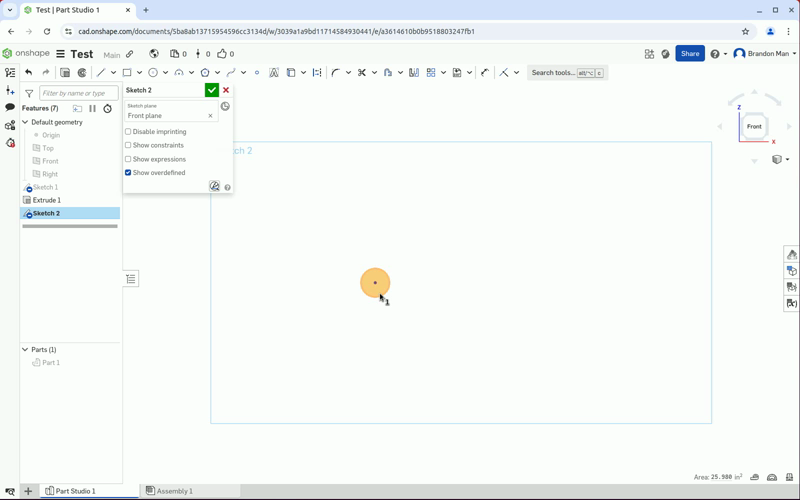
mouse_move(73, 352)
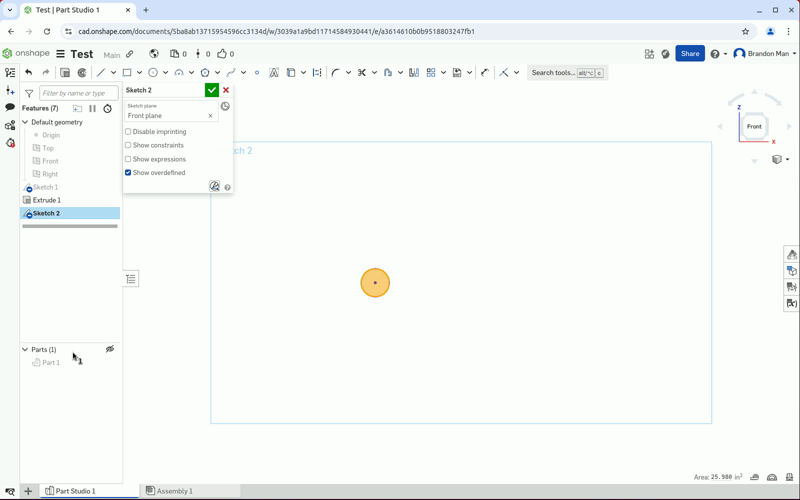
key(shift+y)
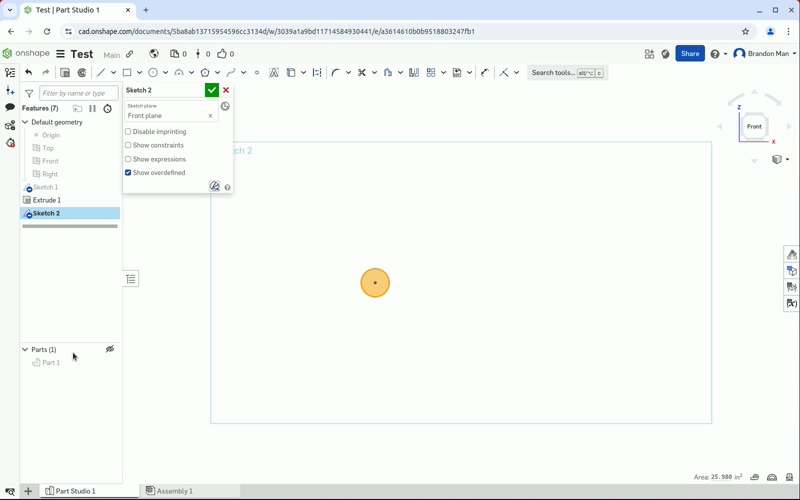
key(shift+e)
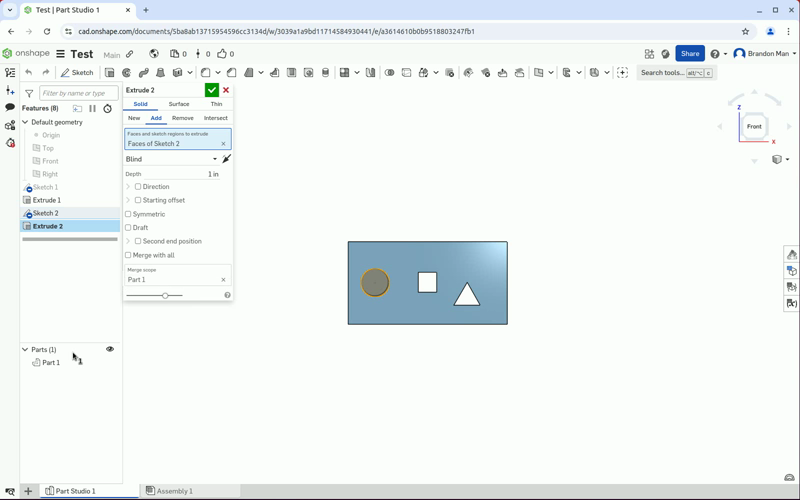
mouse_move(143, 106)
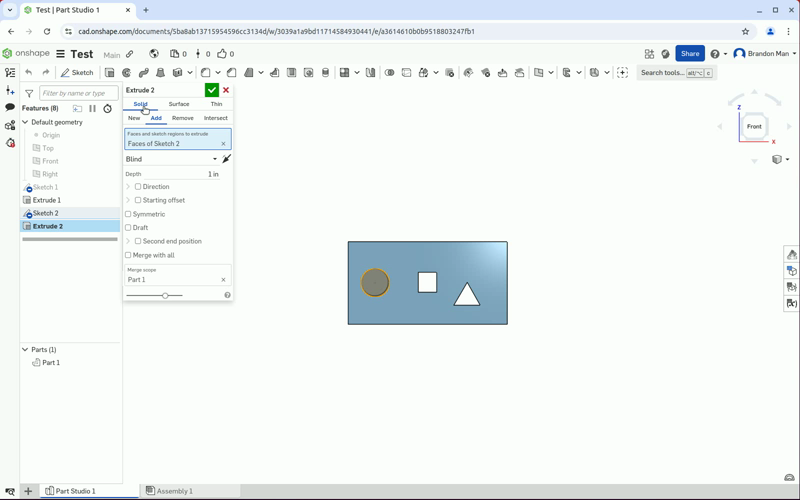
click(143, 106)
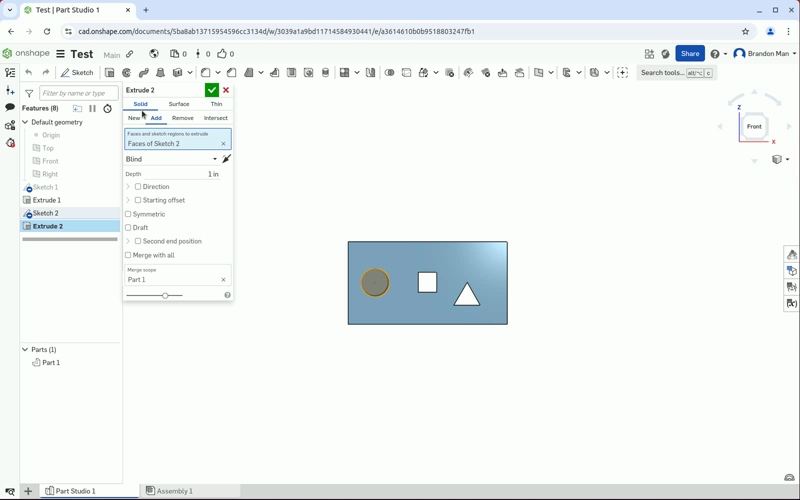
mouse_move(137, 120)
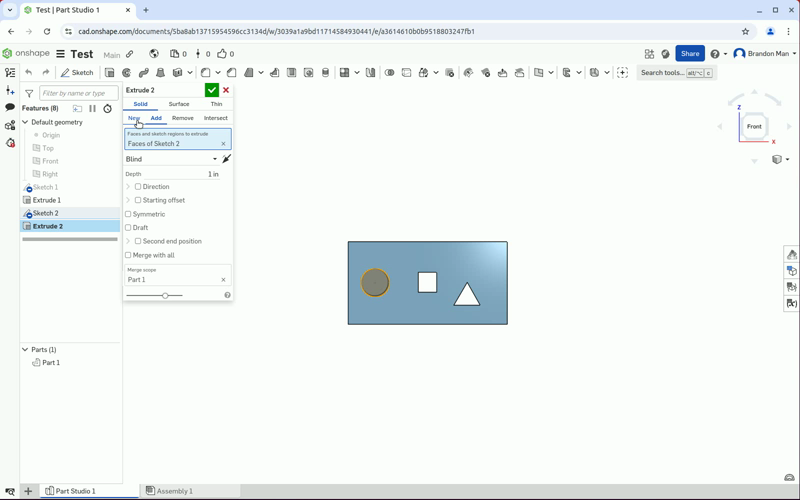
click(137, 120)
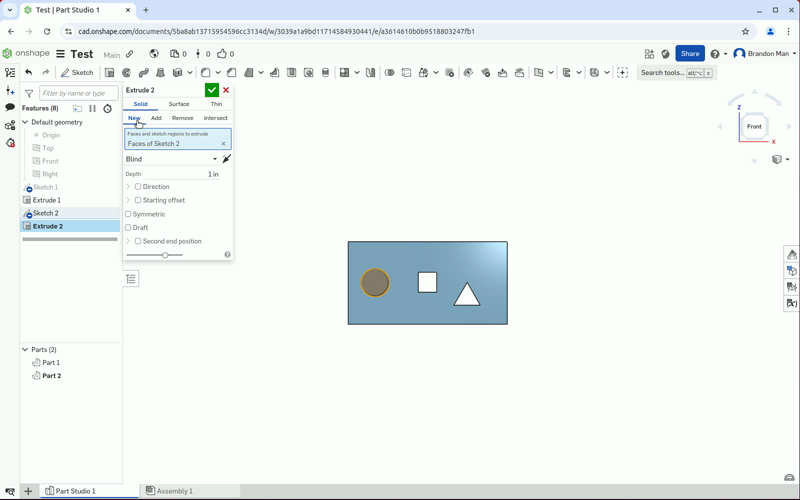
key(tab, 4)
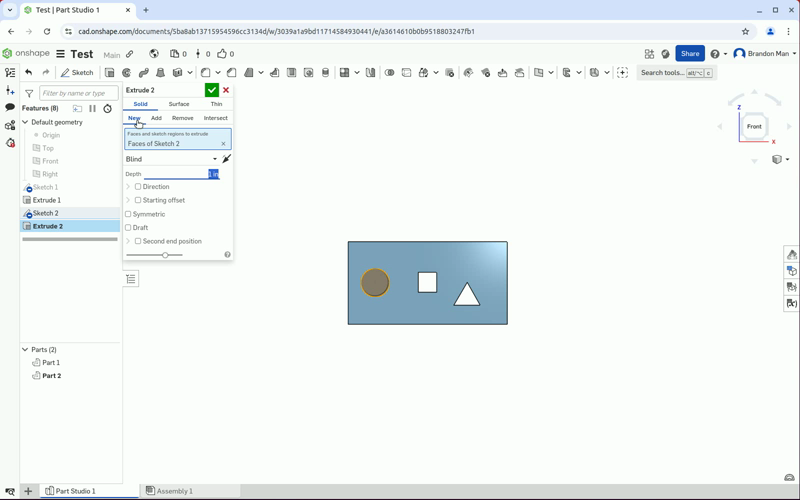
text(4.333)
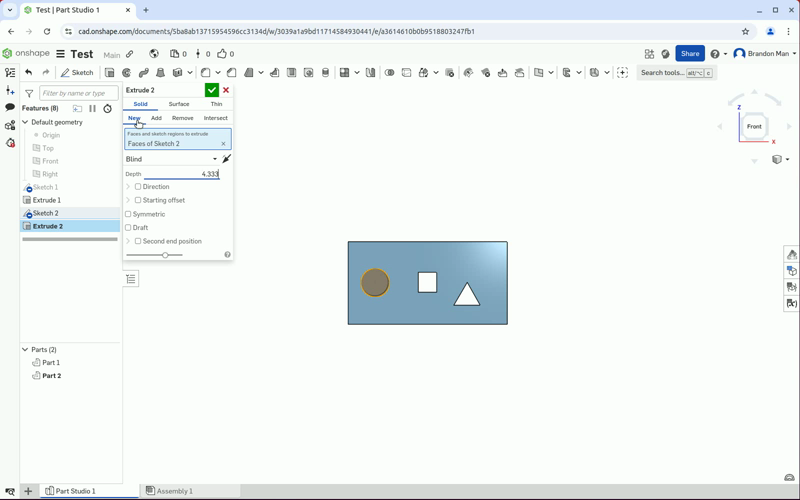
key(enter)
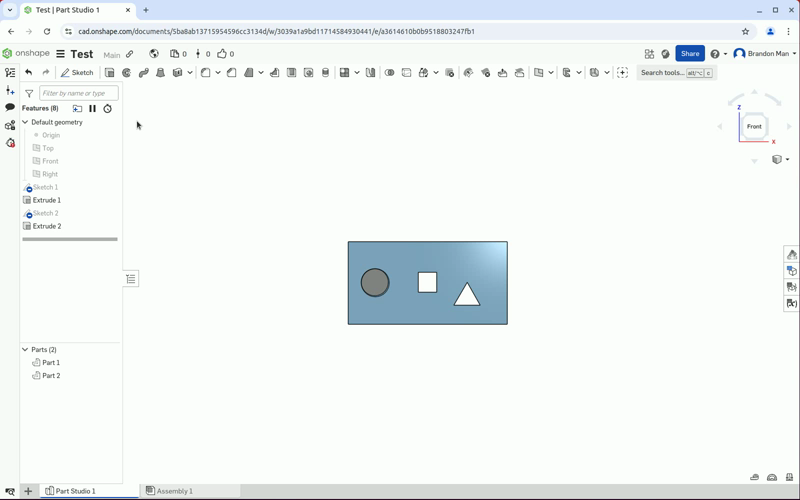
key(shift+h)
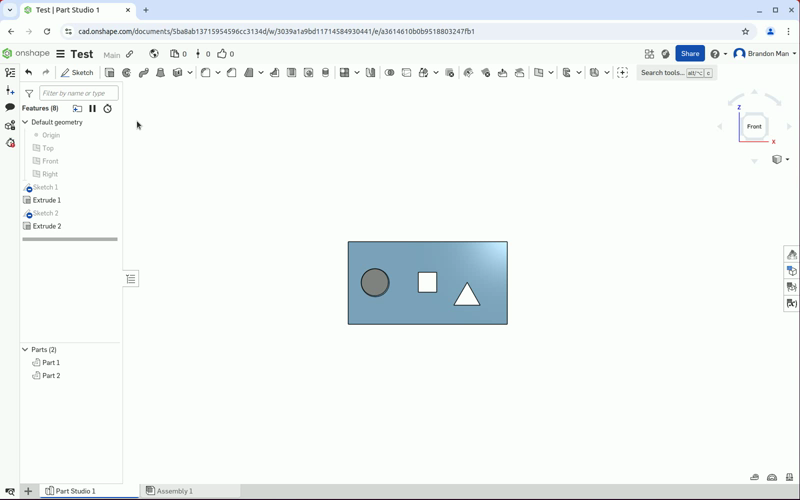
key(shift+h)
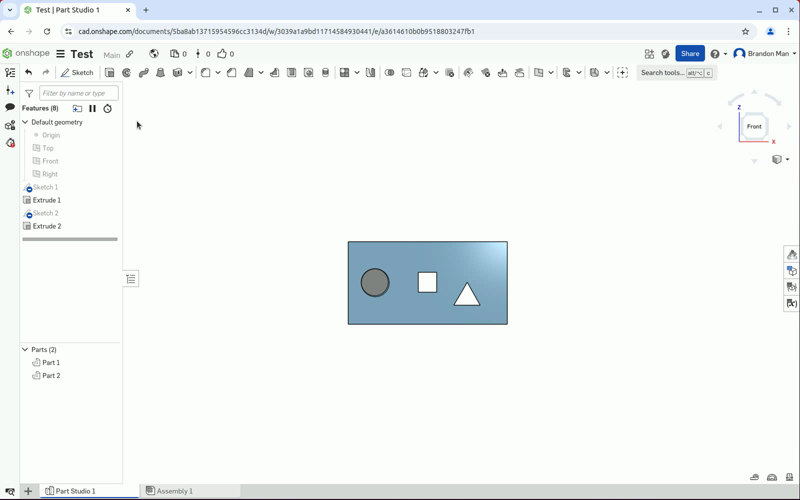
mouse_move(73, 189)
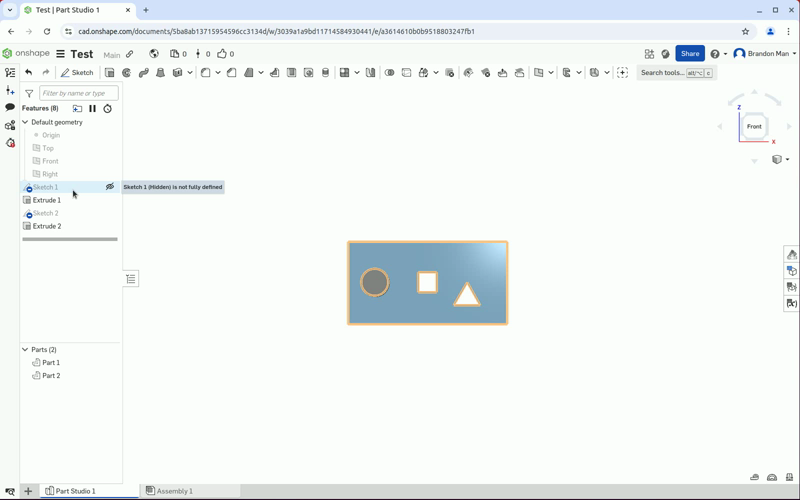
click(73, 189)
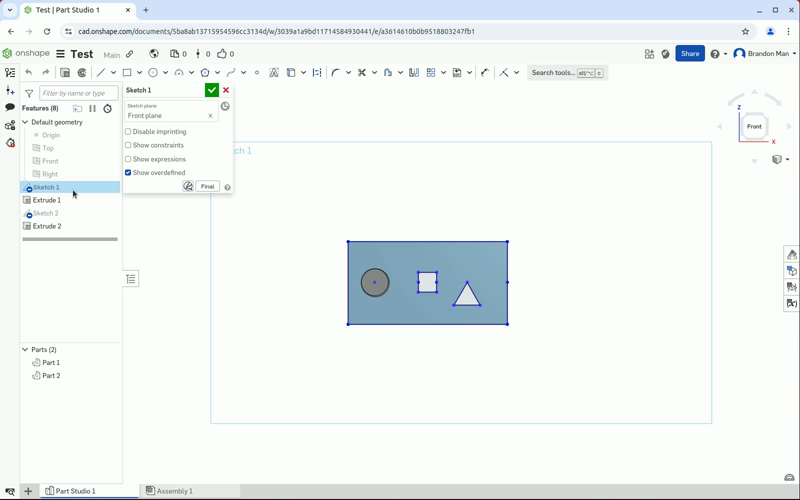
mouse_move(229, 92)
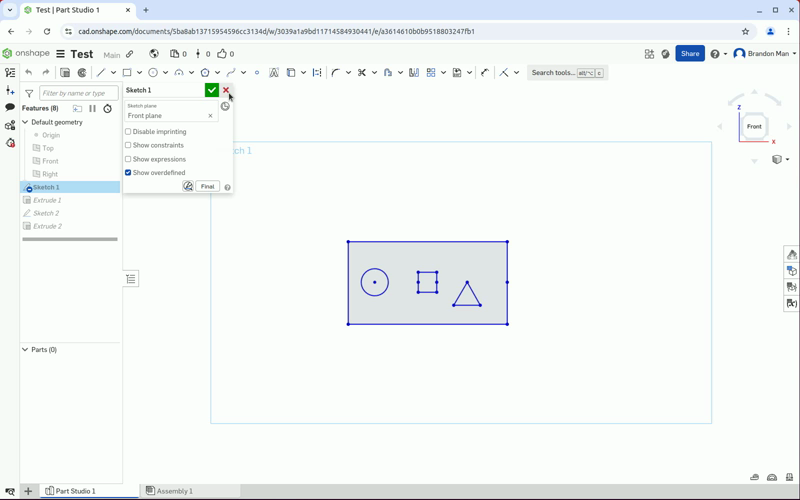
click(229, 92)
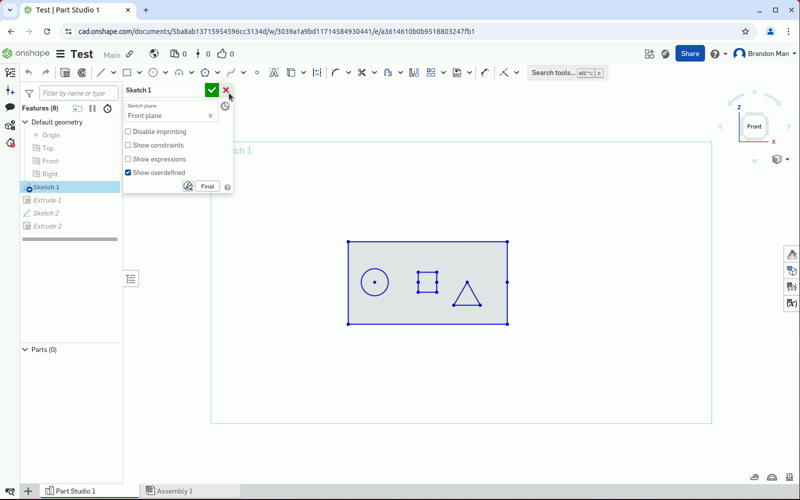
key(shift+s)
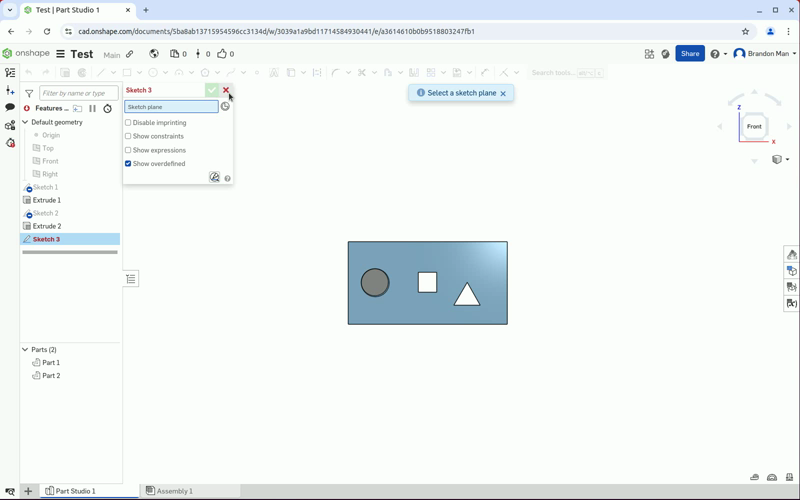
mouse_move(73, 163)
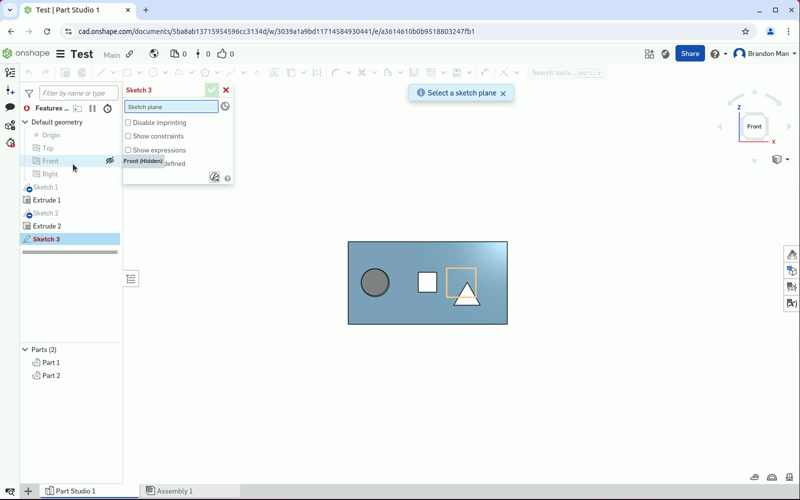
click(73, 163)
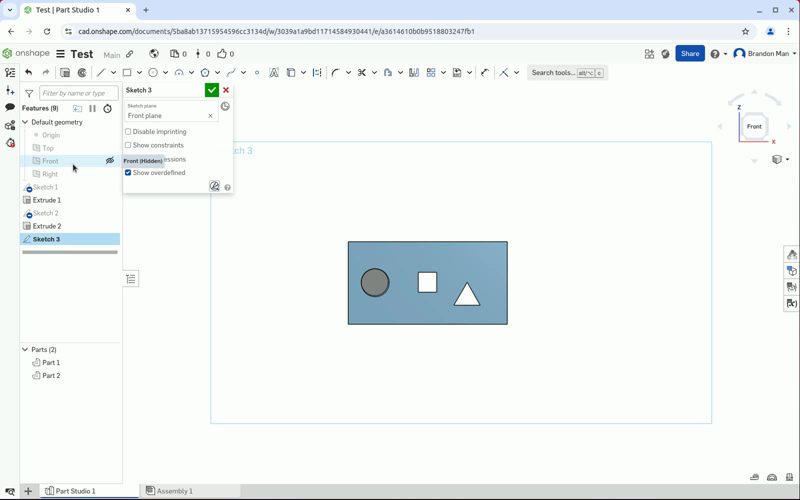
mouse_move(73, 352)
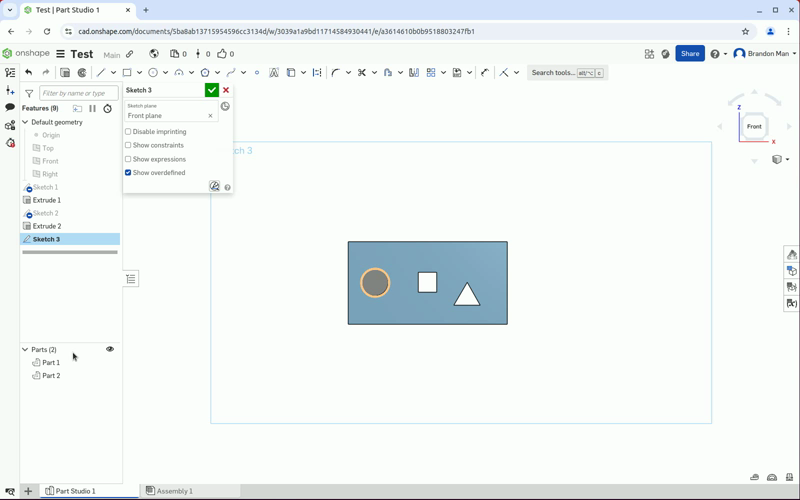
key(y)
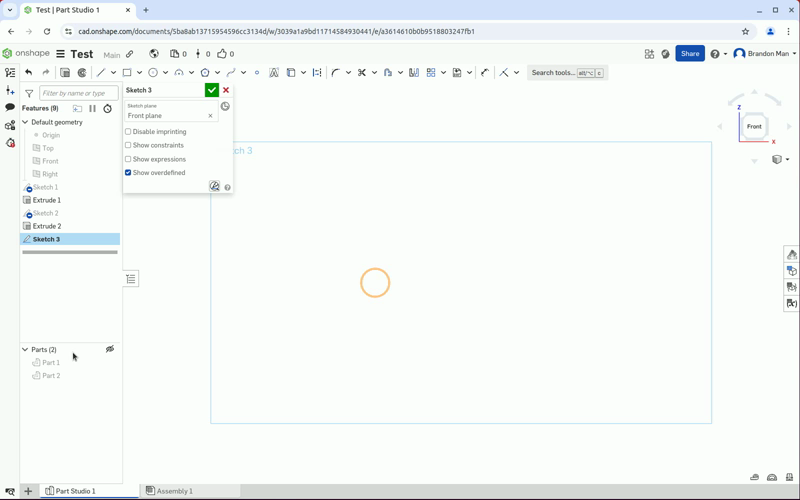
key(c)
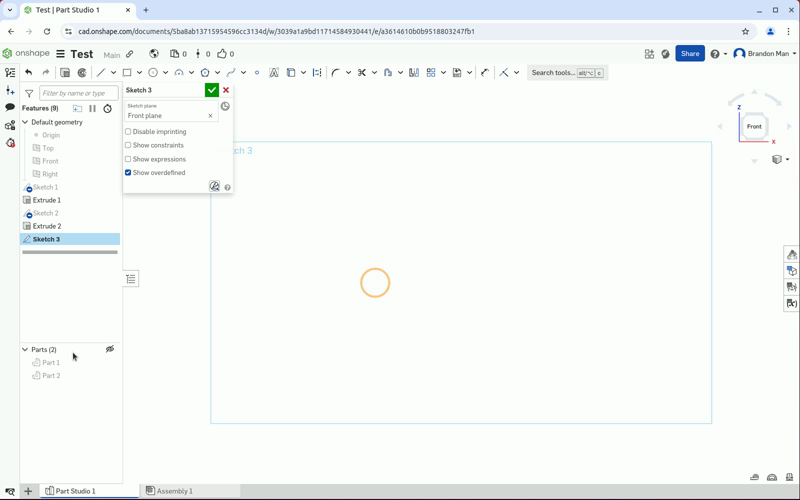
key_down(shift)
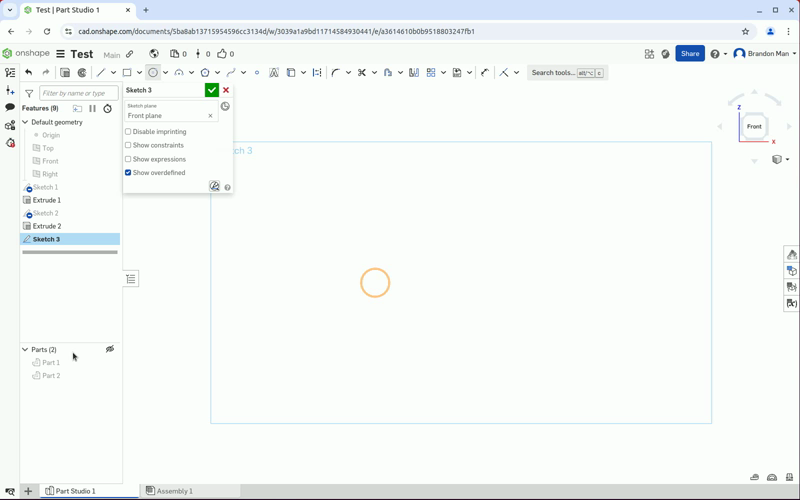
mouse_move(375, 282)
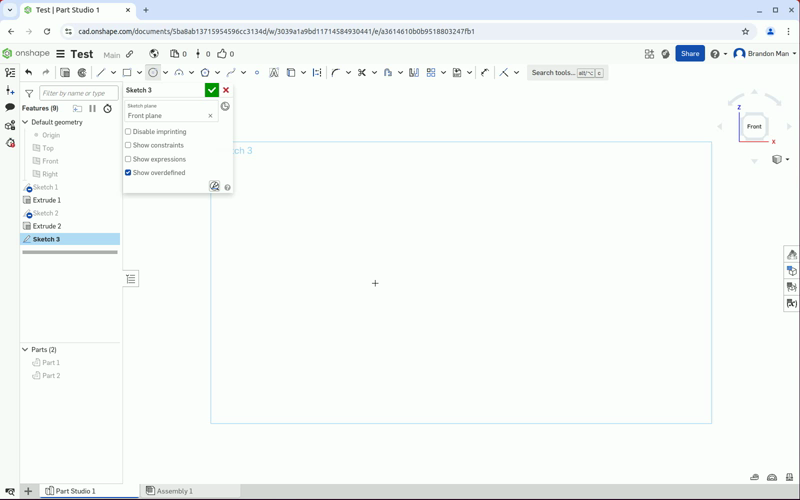
click(375, 282)
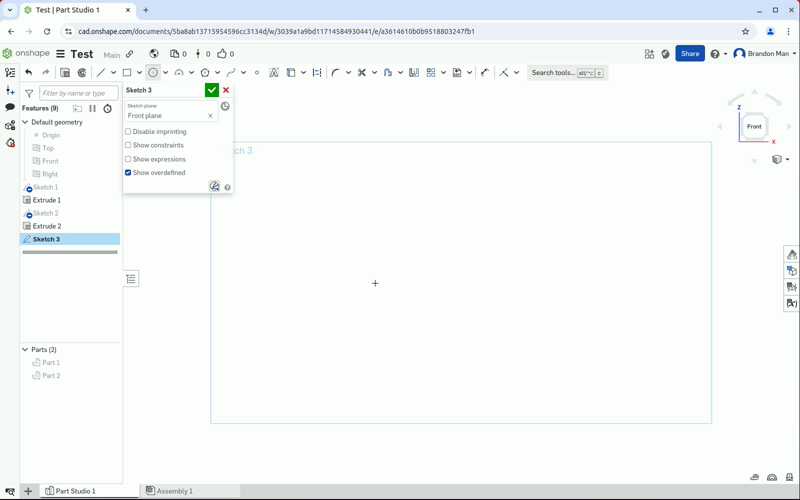
key_up(shift)
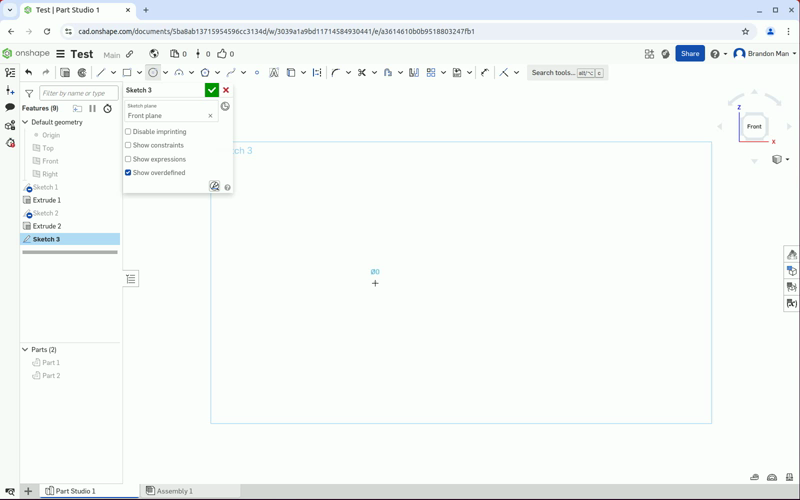
mouse_move(389, 282)
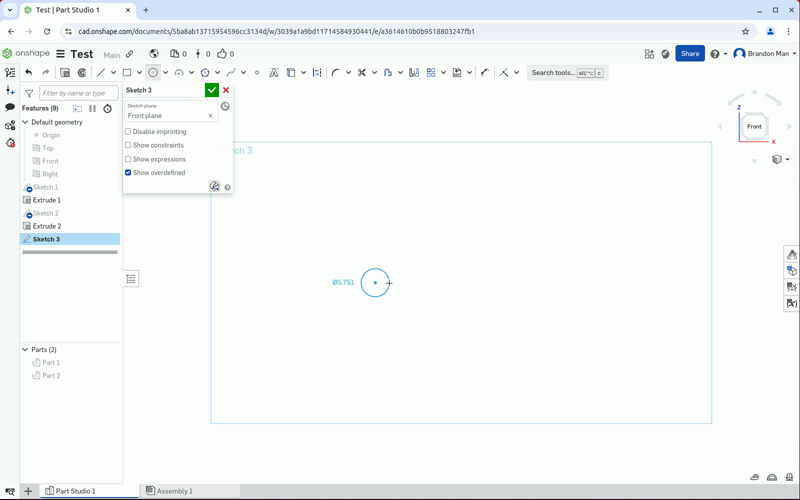
click(389, 282)
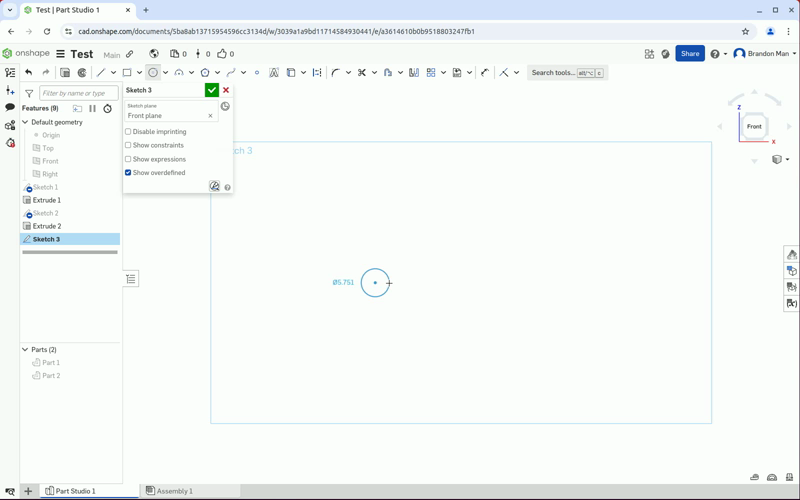
key(esc)
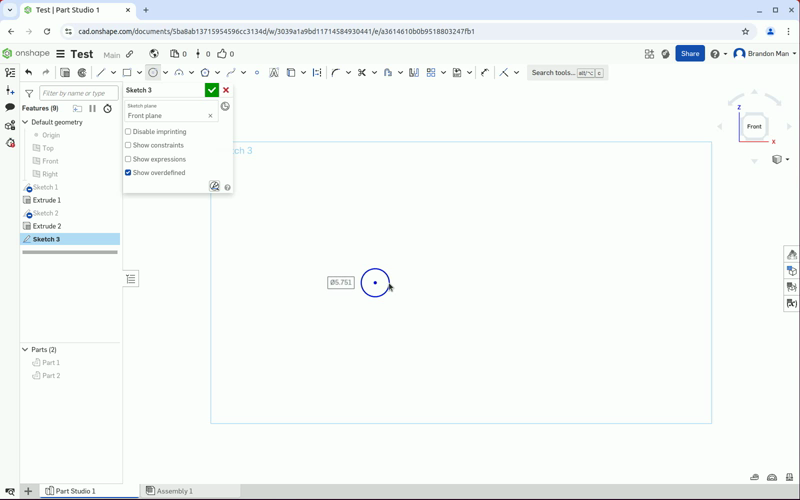
mouse_move(368, 274)
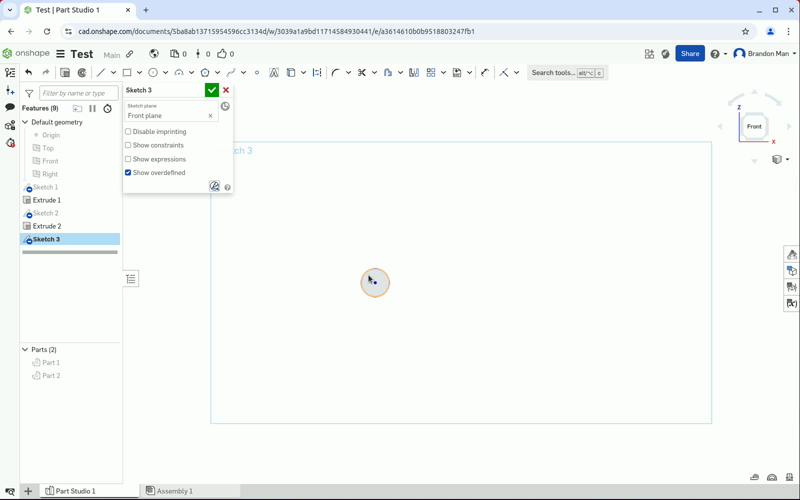
scroll(6)
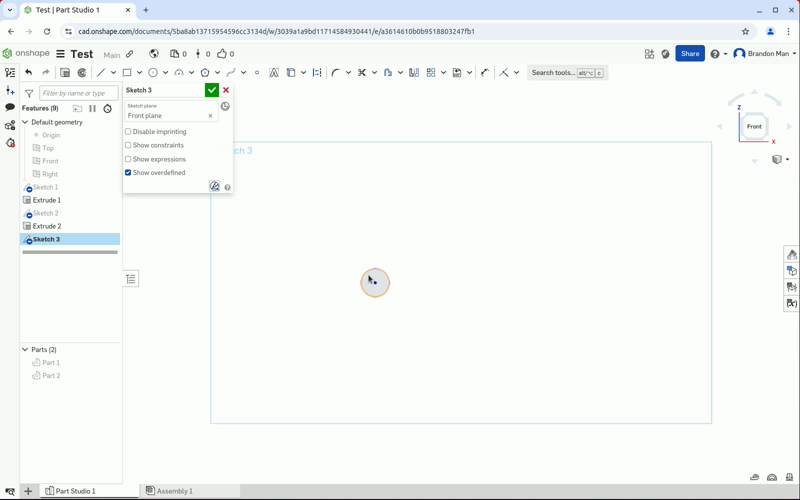
scroll(6)
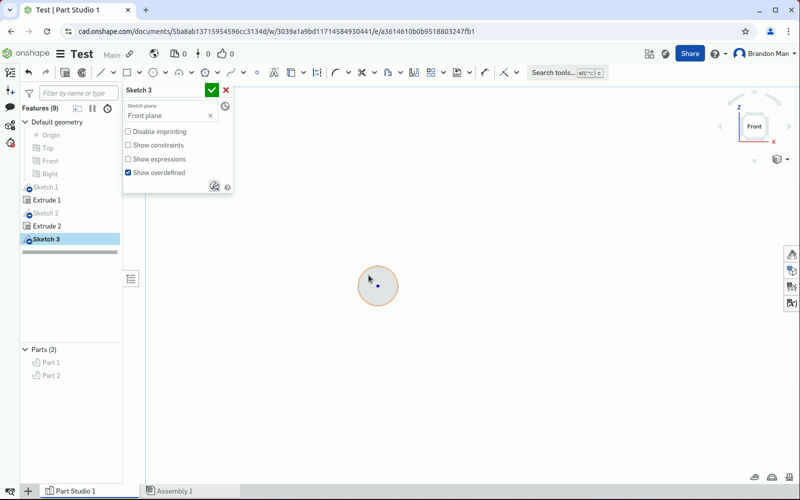
scroll(6)
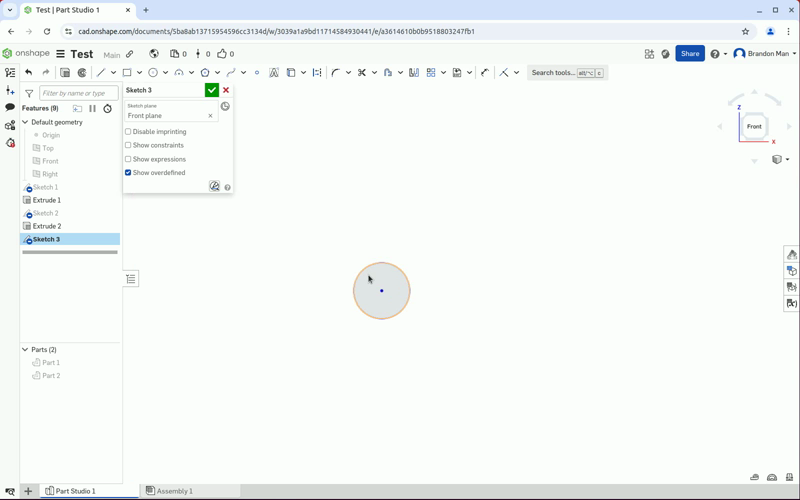
scroll(6)
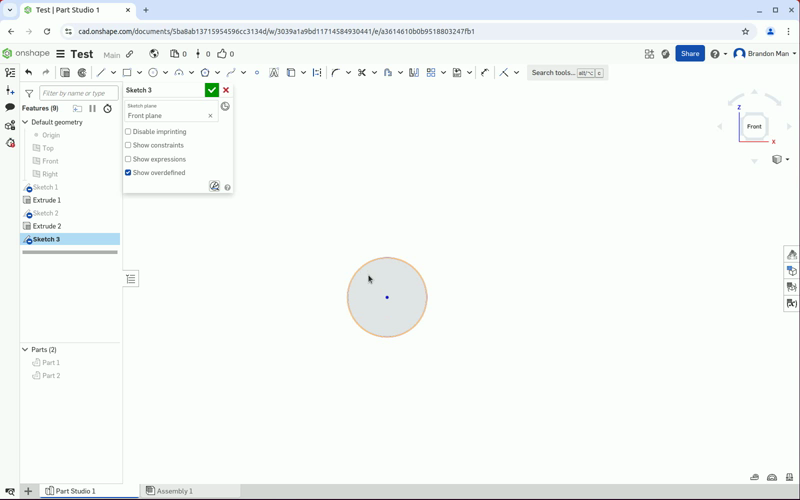
scroll(6)
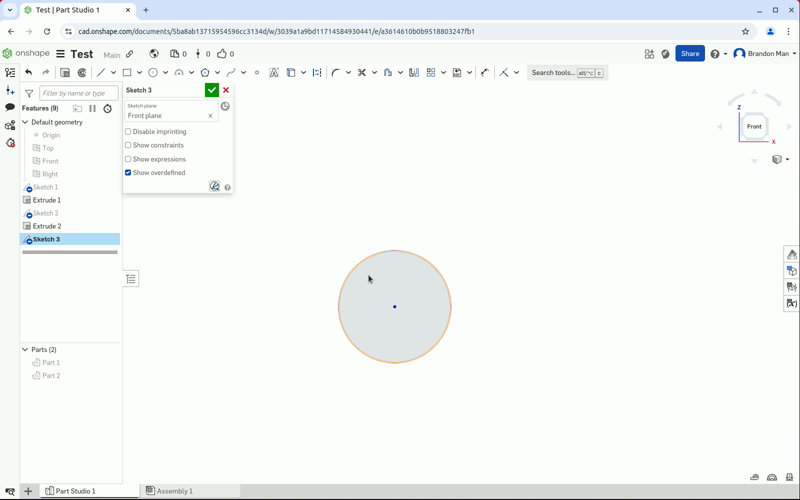
scroll(6)
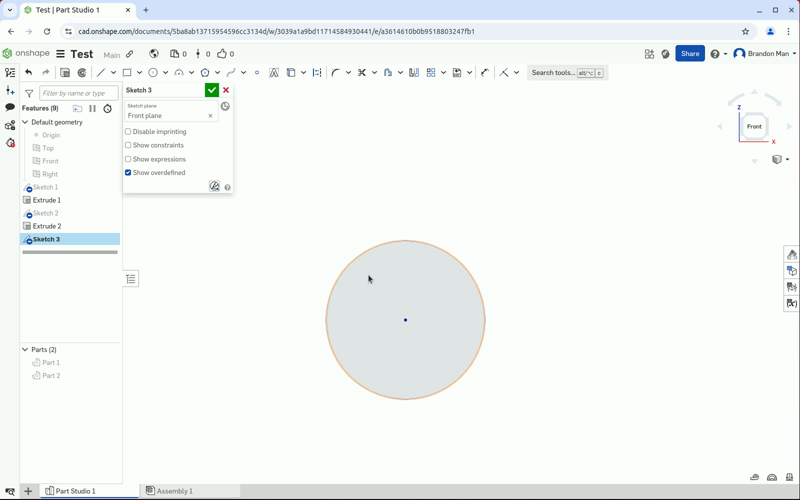
scroll(6)
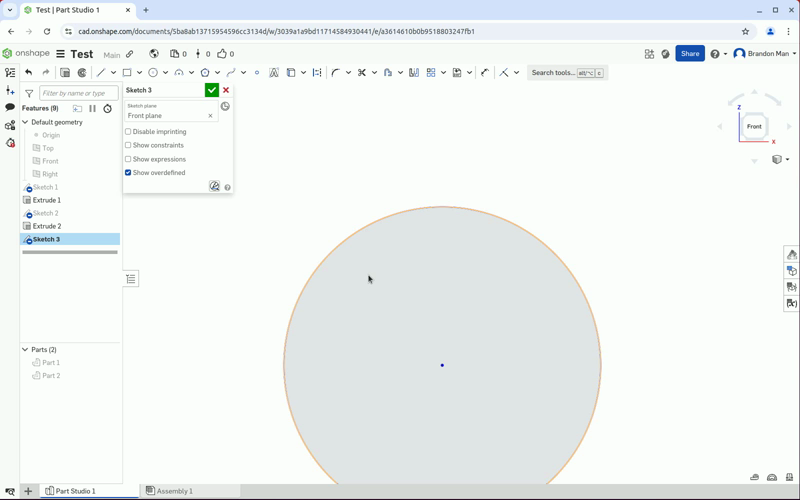
click(368, 274)
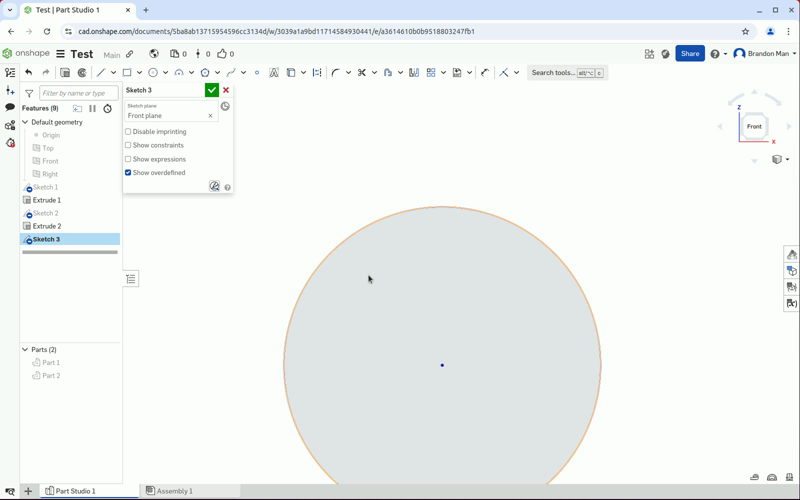
scroll(-6)
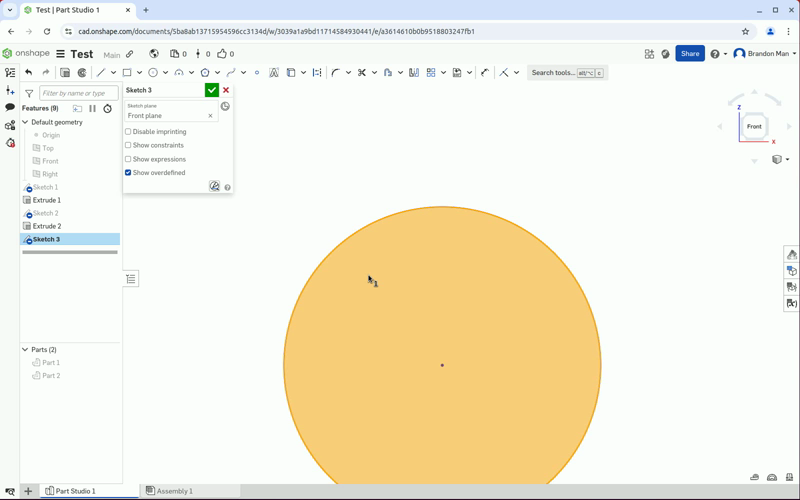
scroll(-6)
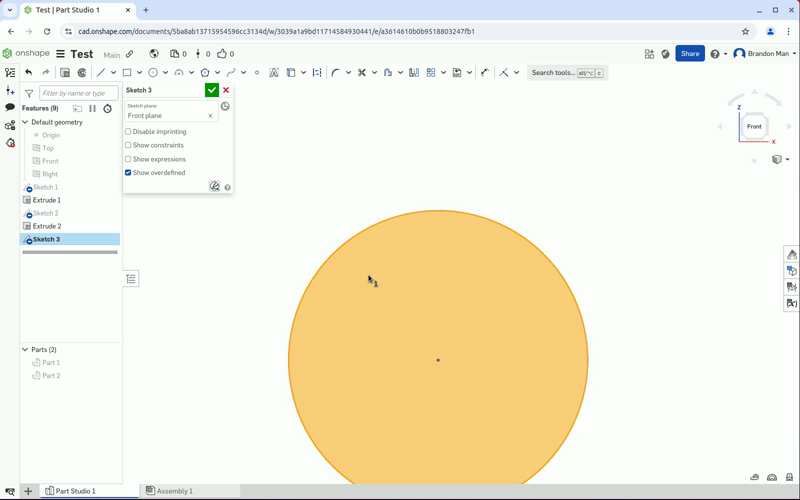
scroll(-6)
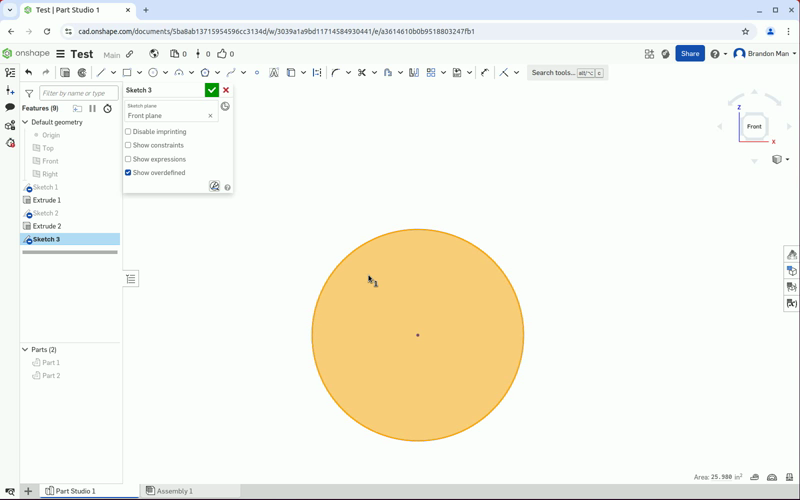
scroll(-6)
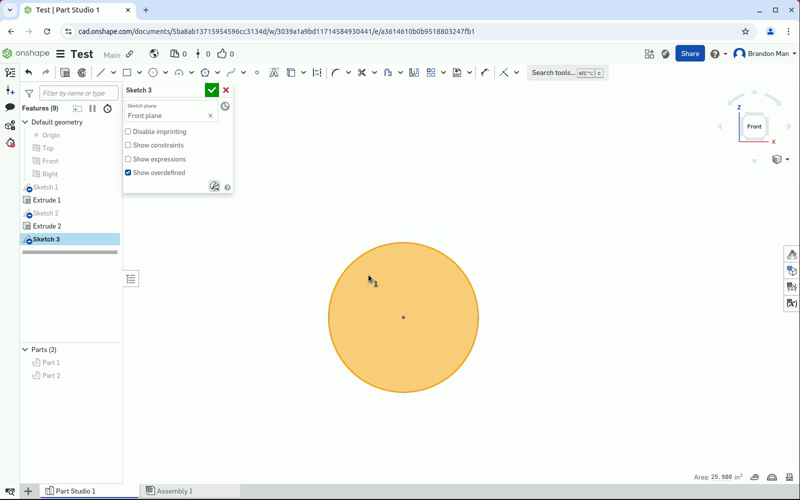
scroll(-6)
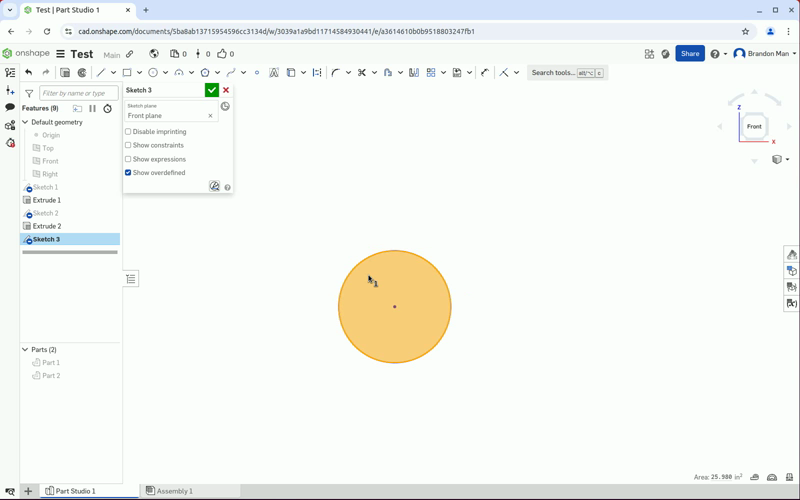
scroll(-6)
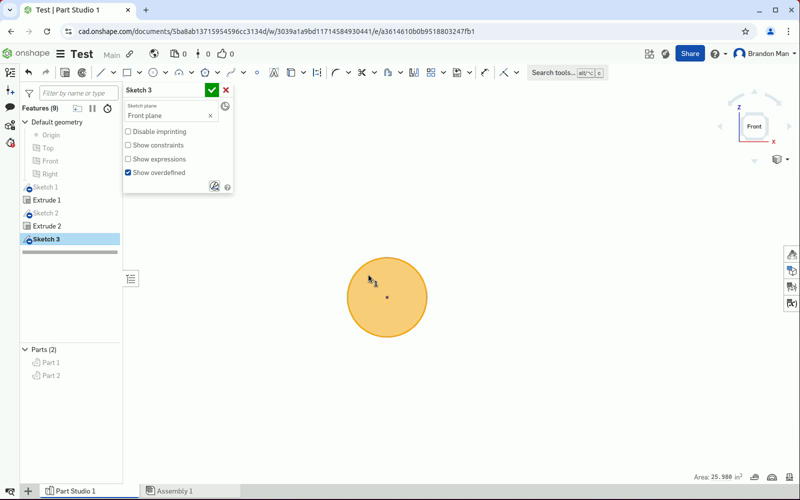
scroll(-6)
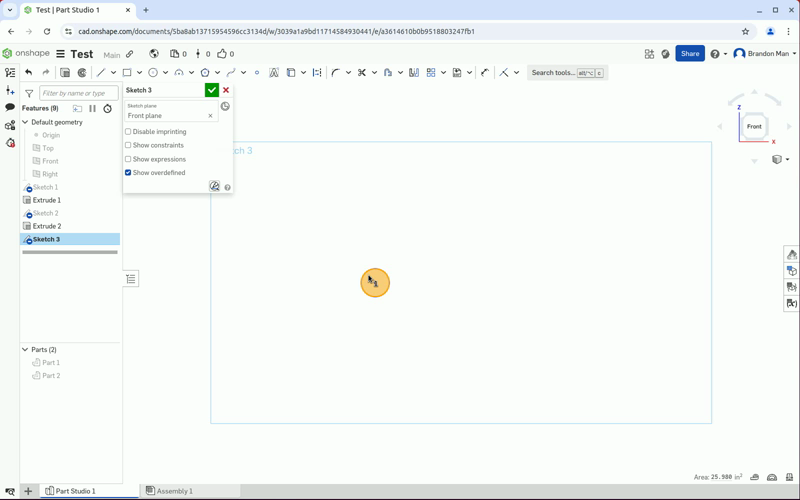
mouse_move(73, 352)
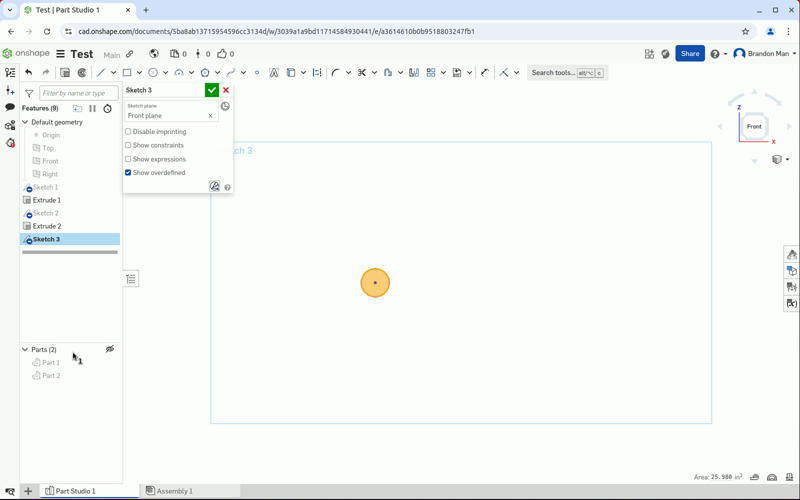
key(shift+y)
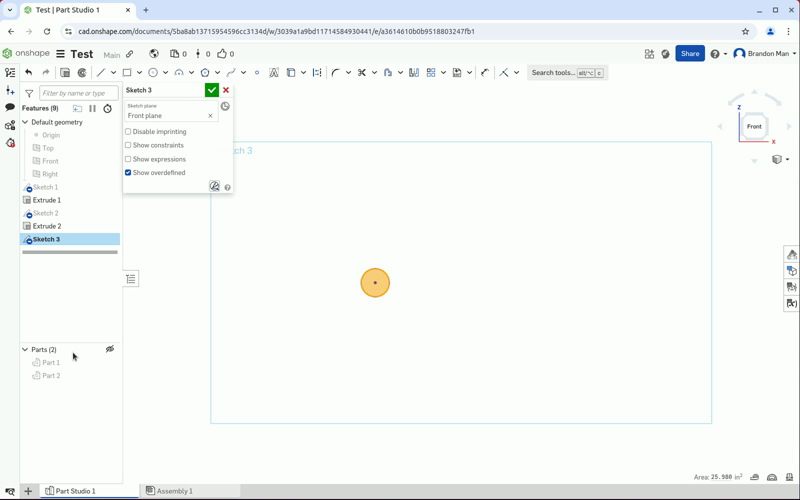
key(shift+e)
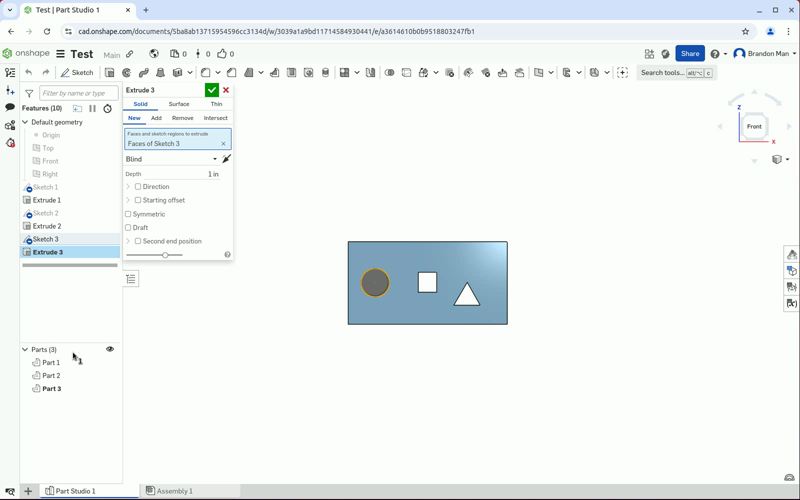
mouse_move(143, 106)
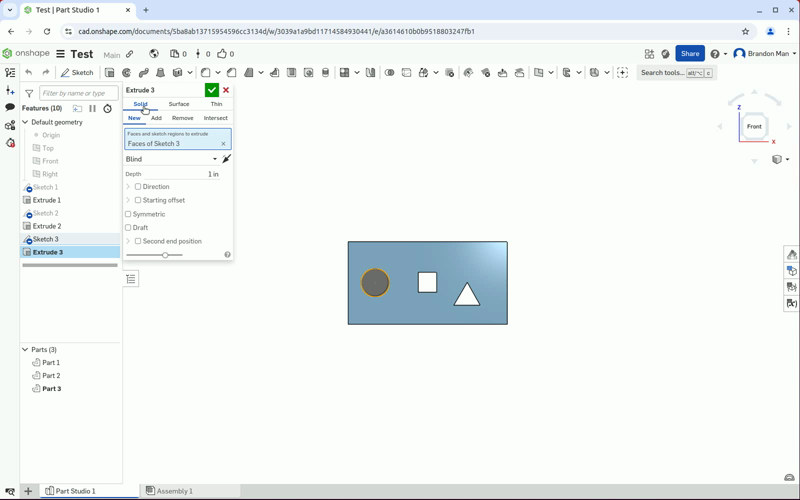
click(143, 106)
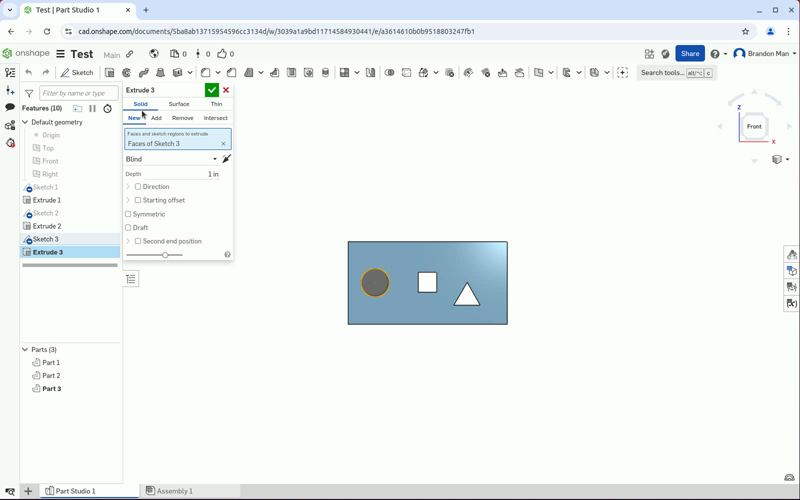
mouse_move(137, 120)
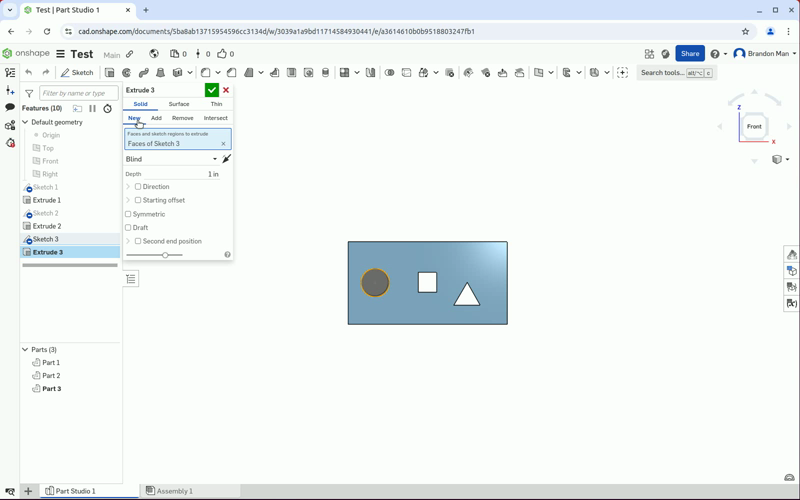
click(137, 120)
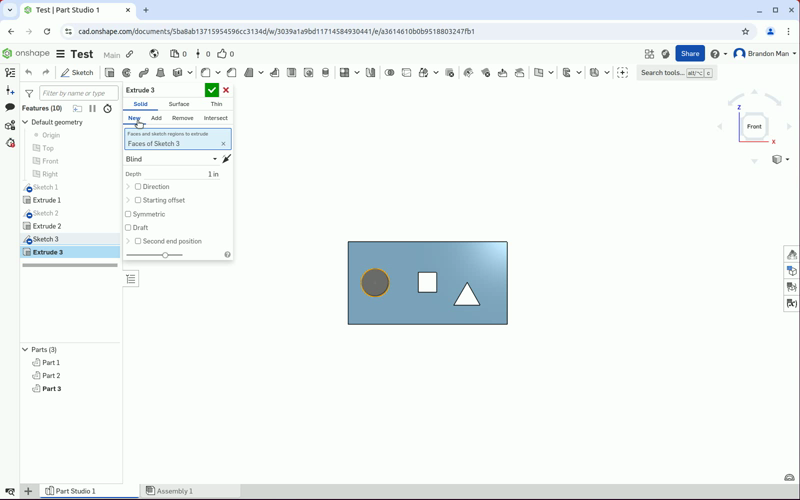
key(tab, 4)
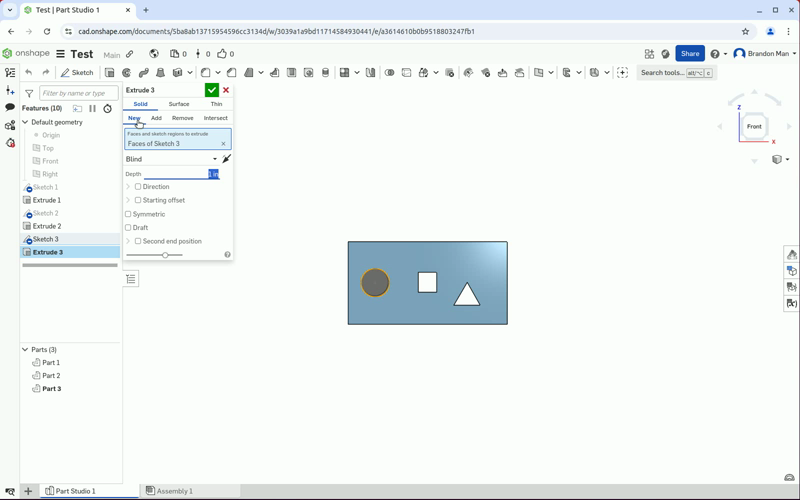
text(-6.74)
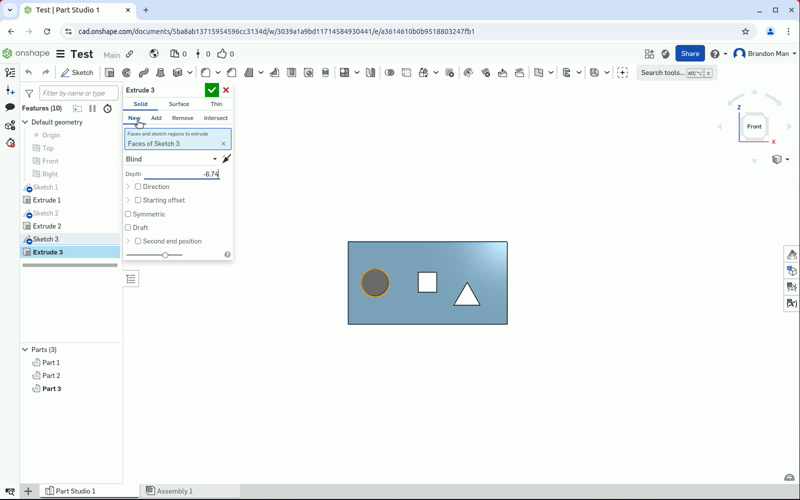
key(enter)
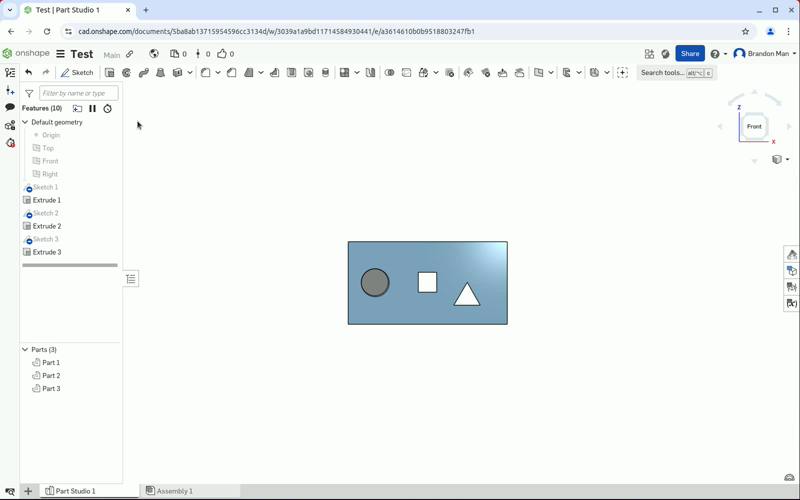
key(shift+h)
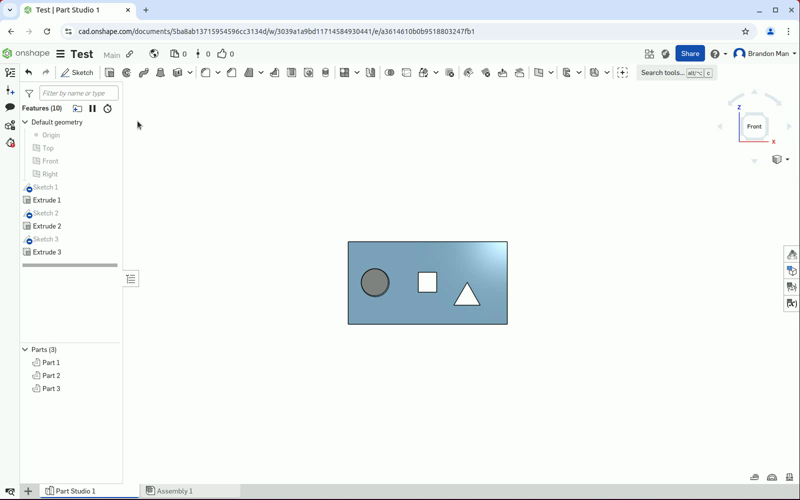
key(shift+h)
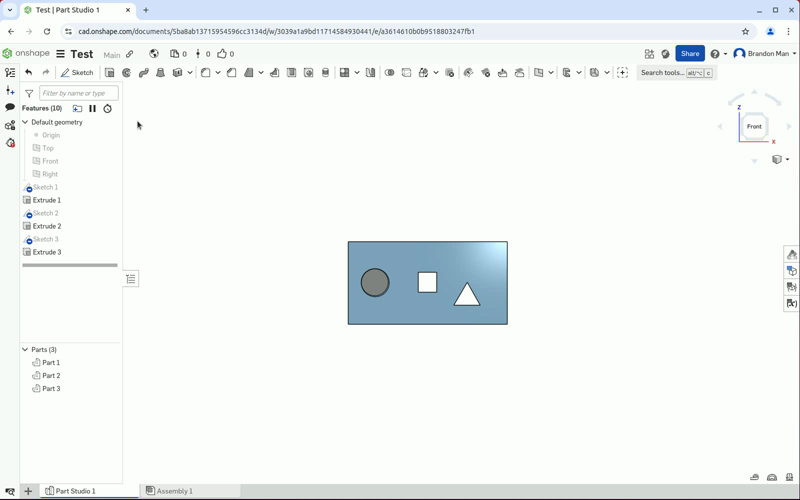
mouse_move(73, 189)
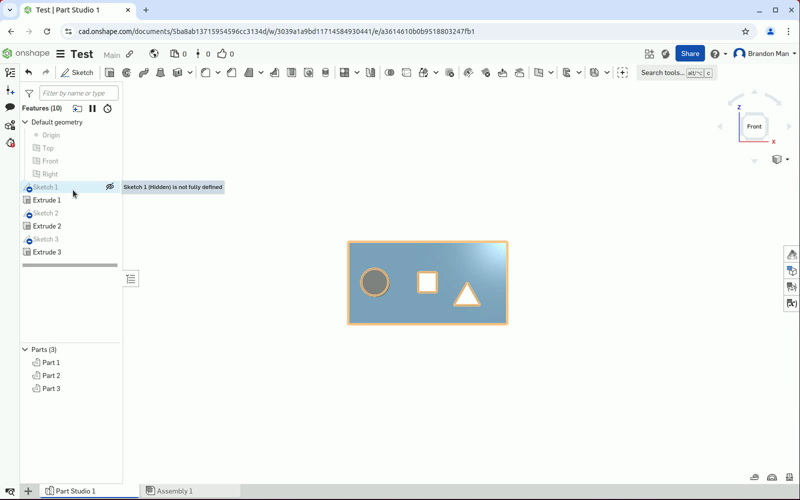
click(73, 189)
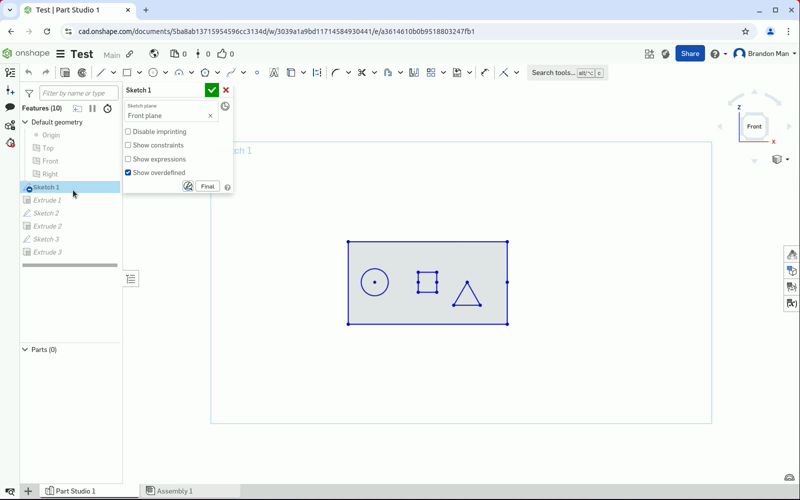
mouse_move(229, 92)
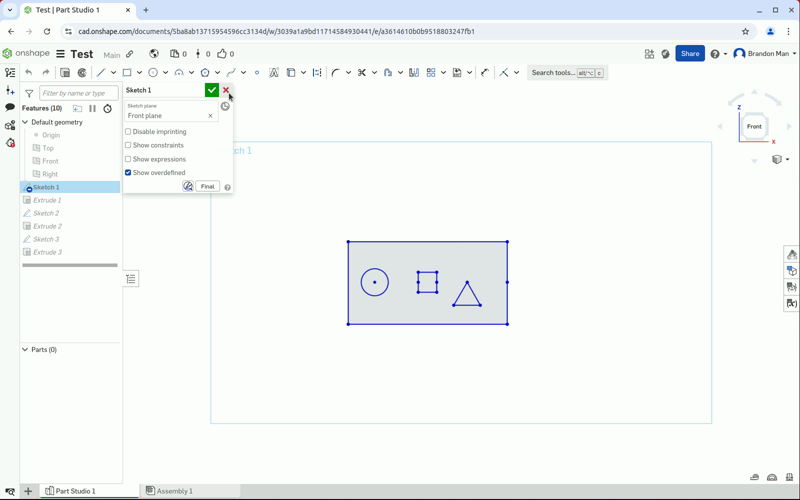
click(229, 92)
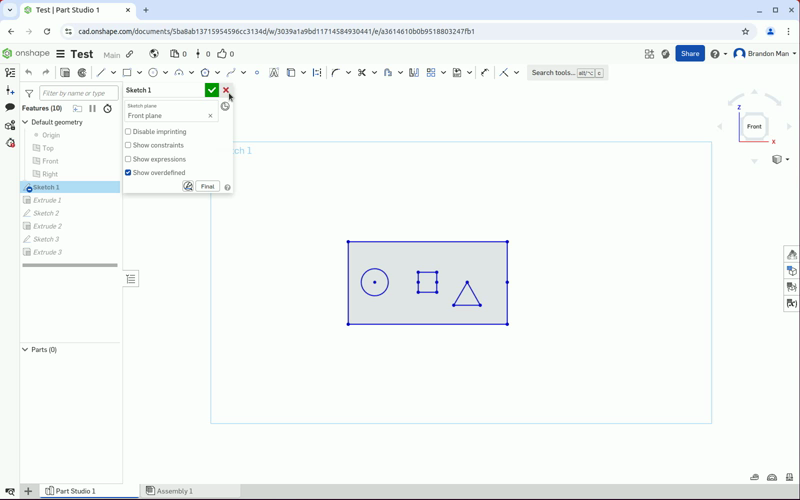
key(shift+s)
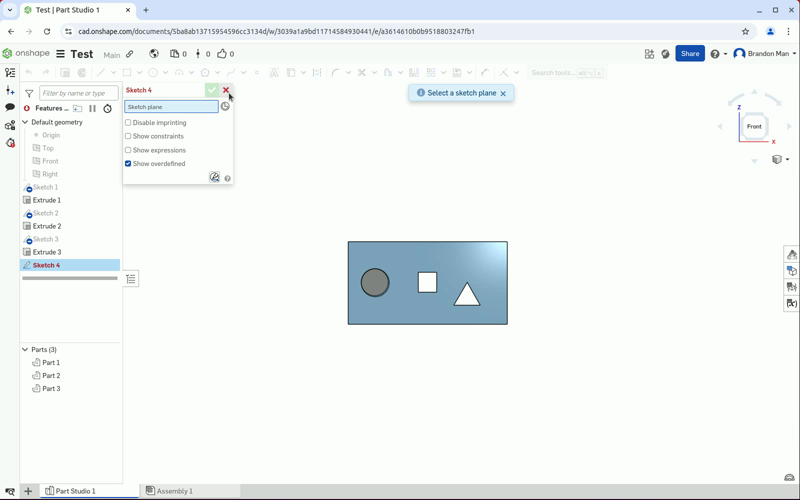
mouse_move(73, 163)
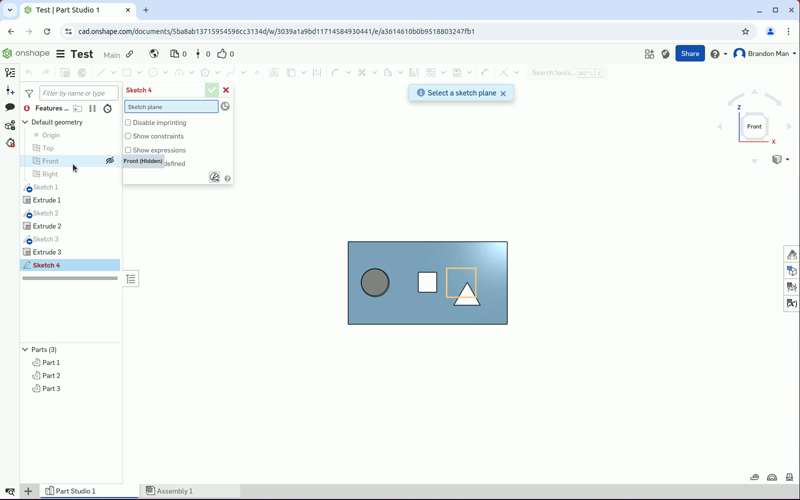
click(73, 163)
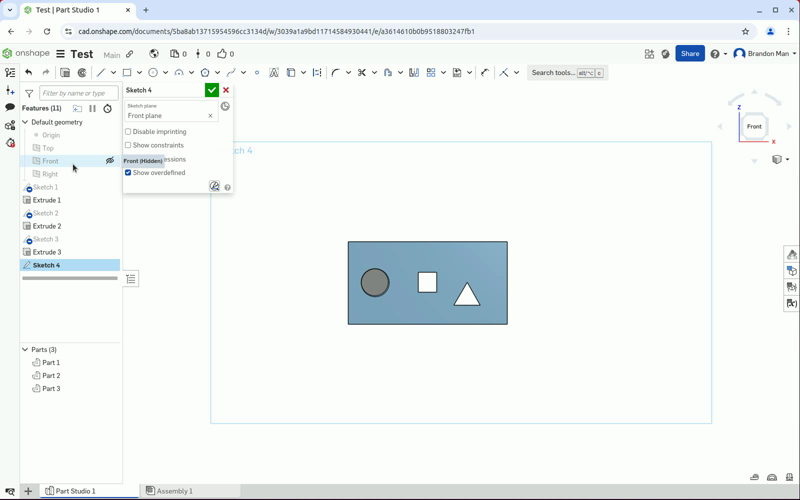
mouse_move(73, 352)
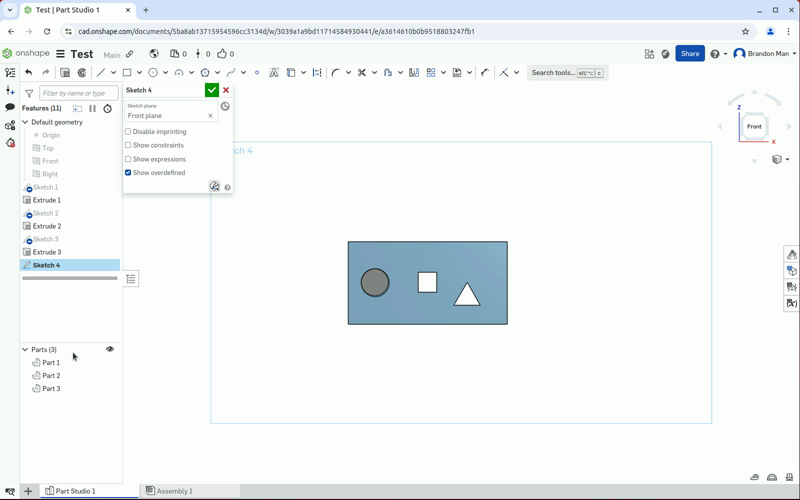
key(y)
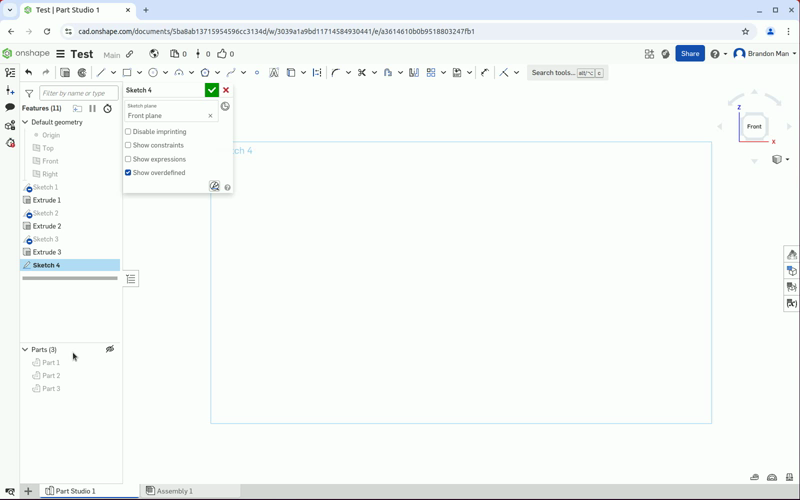
key(l)
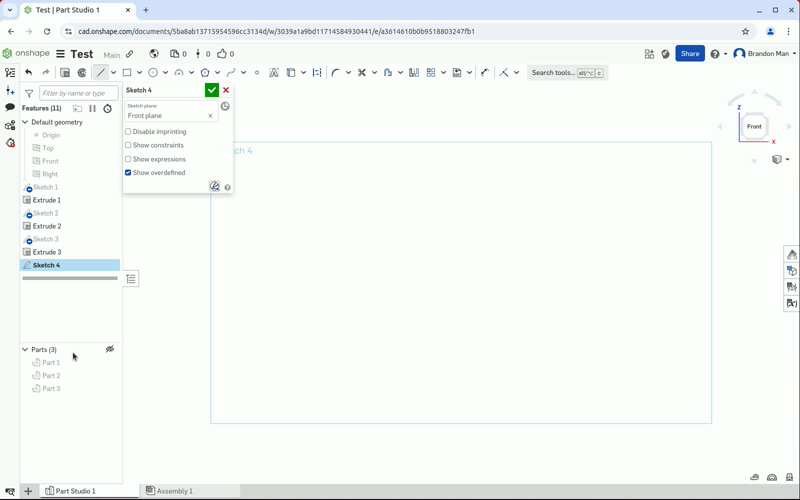
key_down(shift)
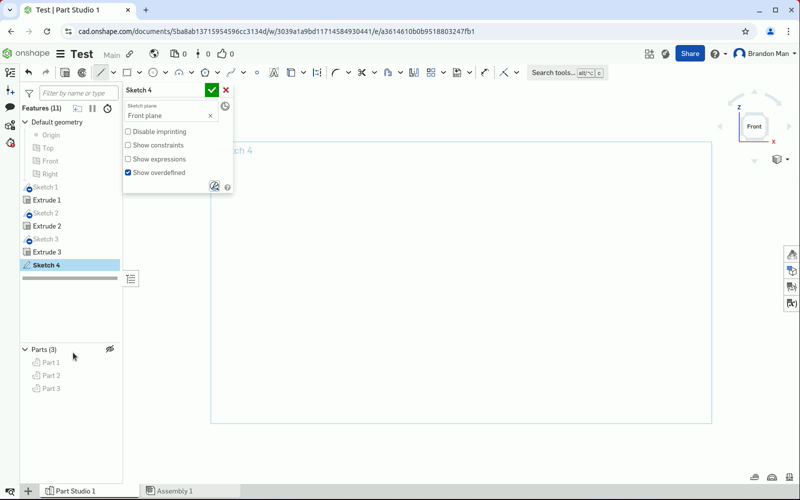
mouse_move(417, 282)
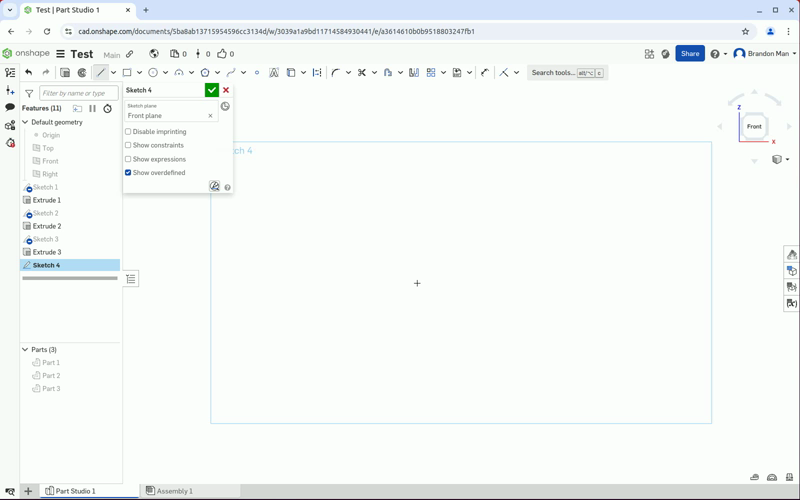
click(417, 282)
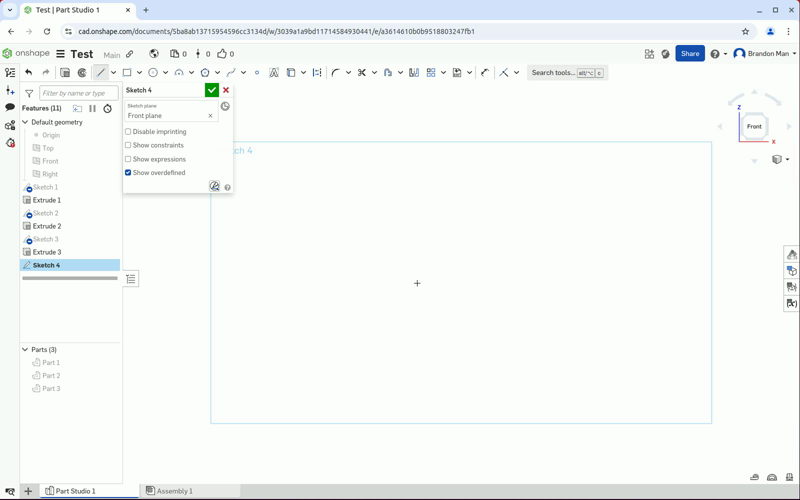
key_up(shift)
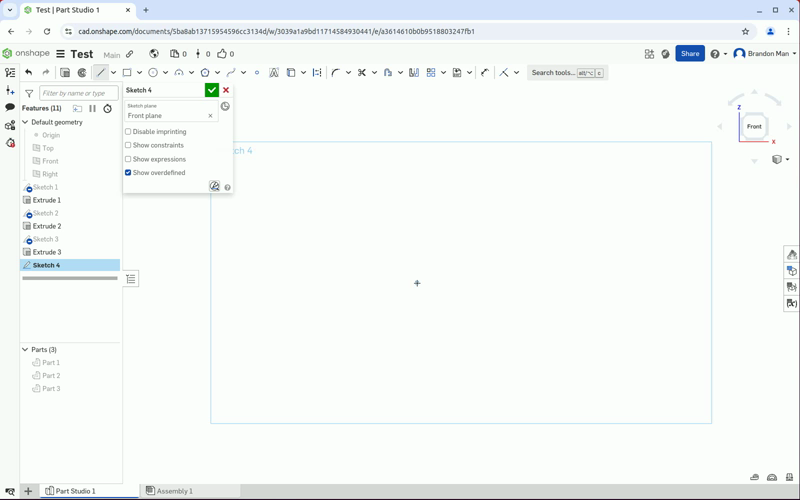
key_down(shift)
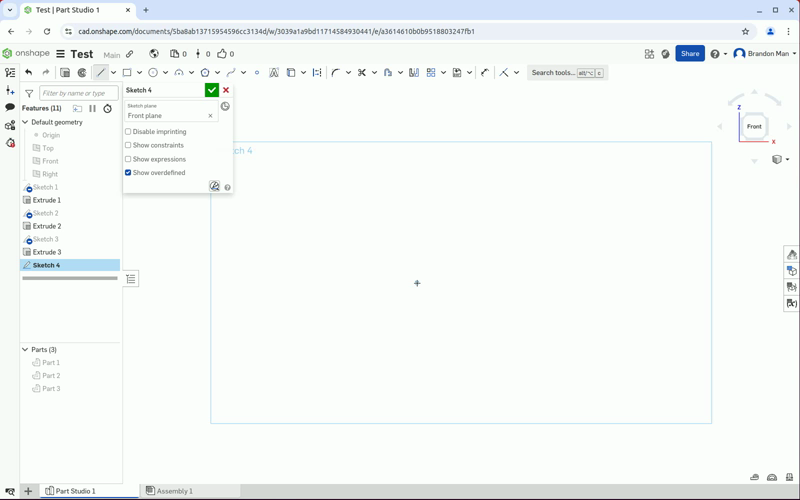
mouse_move(447, 282)
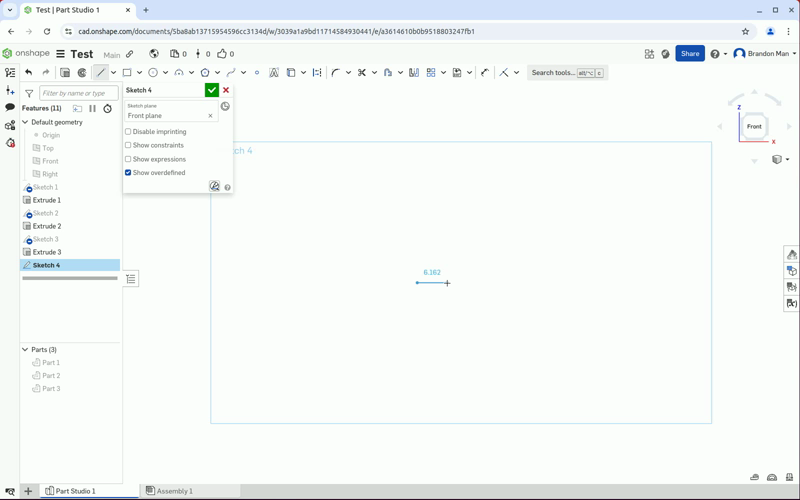
mouse_move(428, 282)
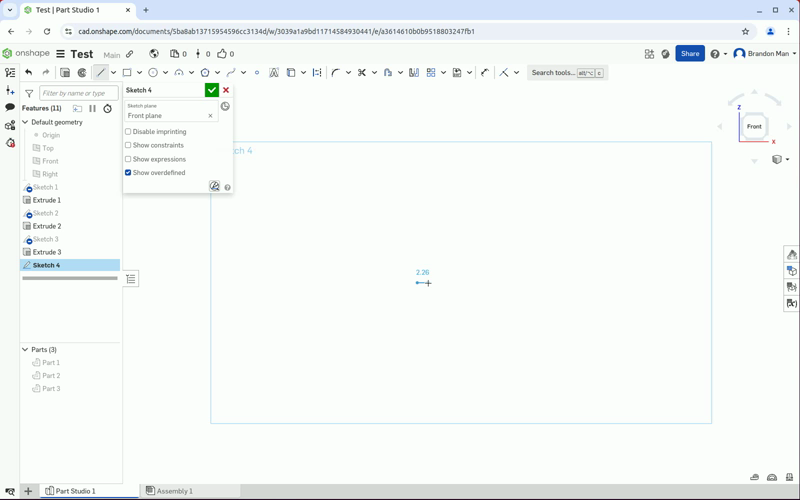
click(428, 282)
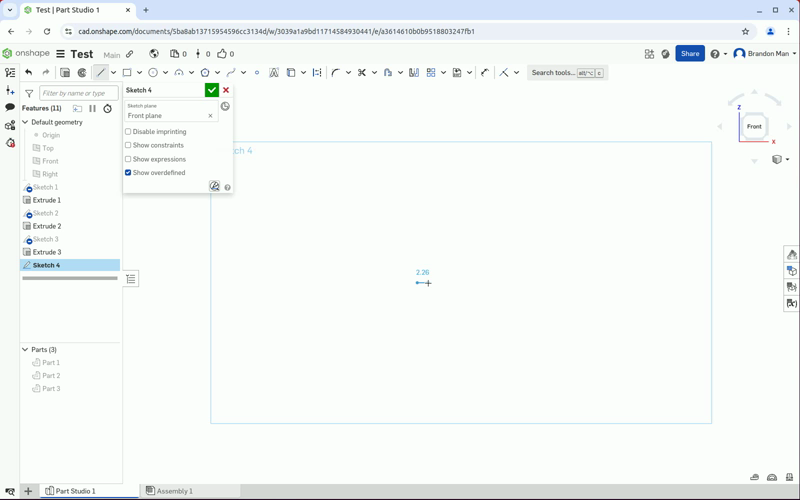
key_up(shift)
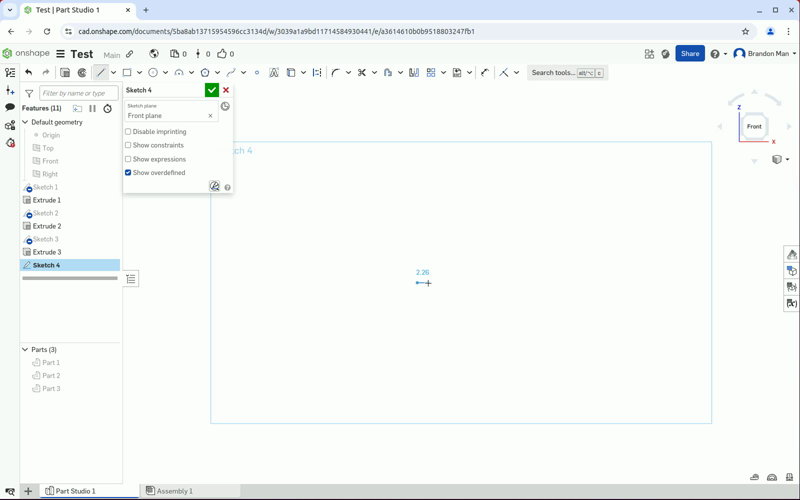
key_down(shift)
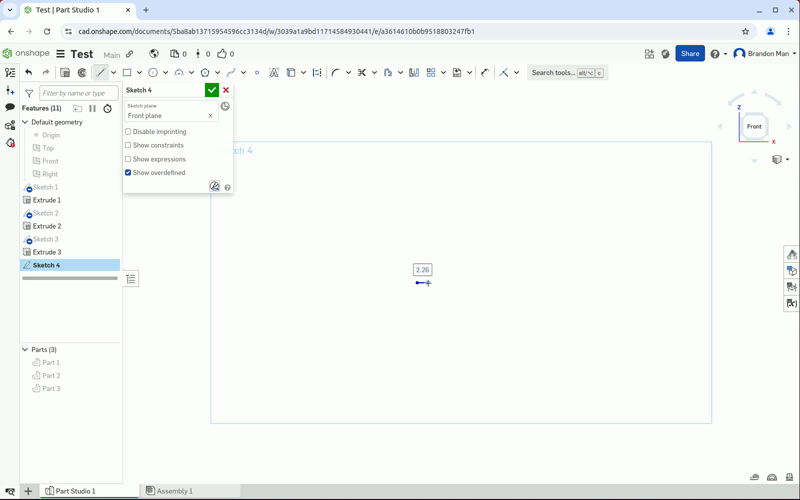
mouse_move(458, 282)
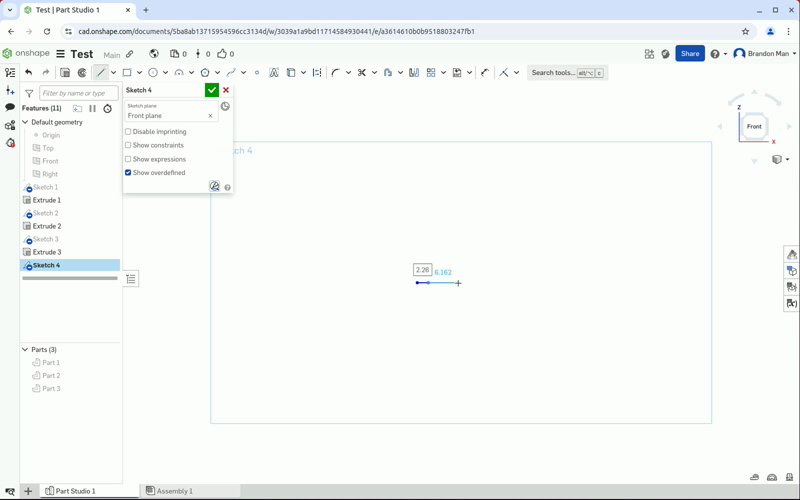
mouse_move(438, 282)
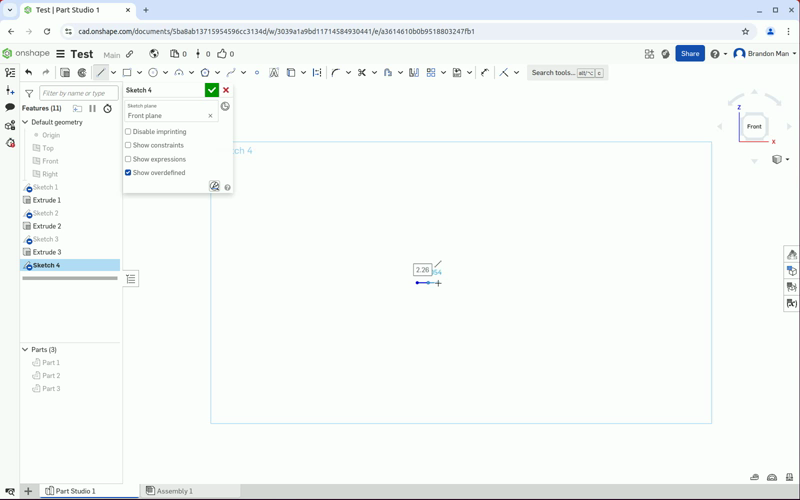
click(438, 282)
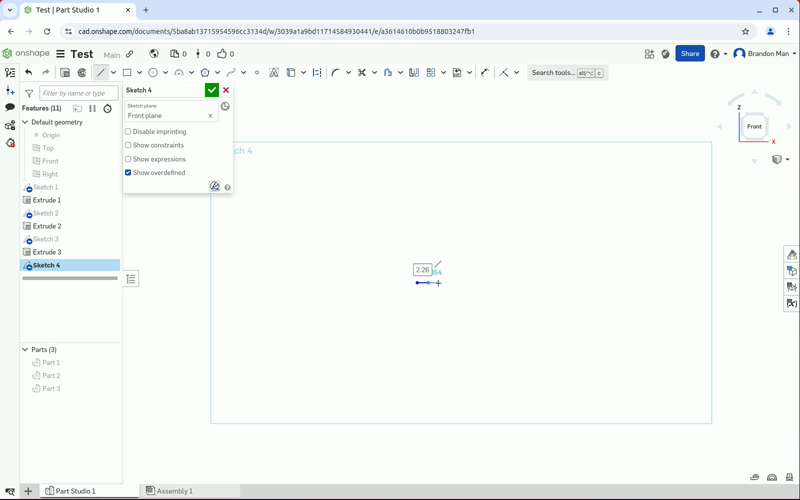
key_up(shift)
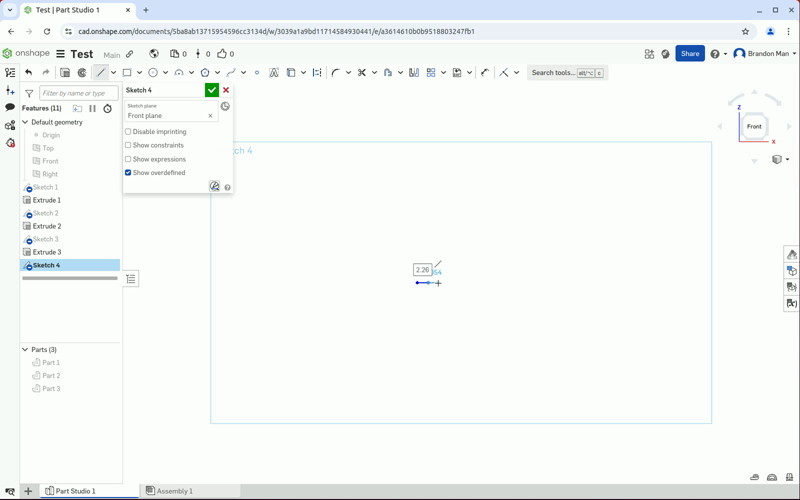
key_down(shift)
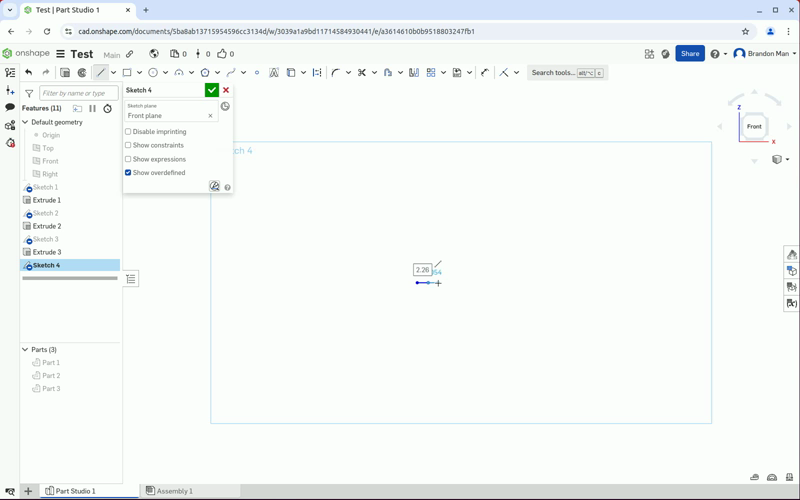
mouse_move(468, 282)
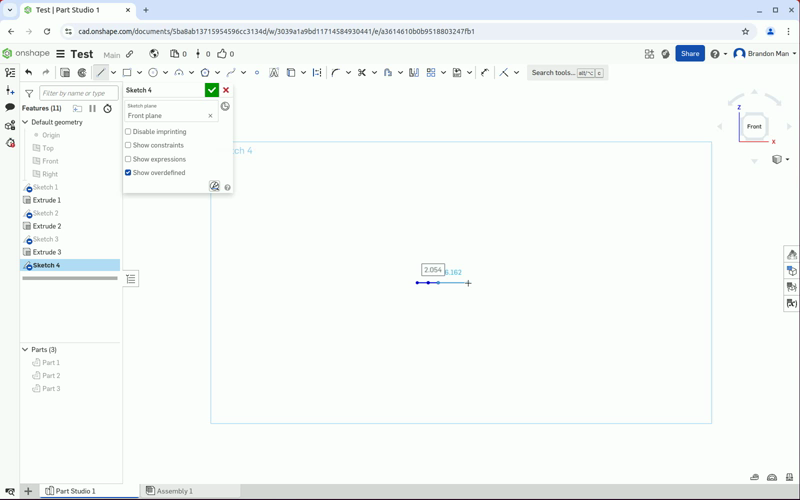
mouse_move(438, 272)
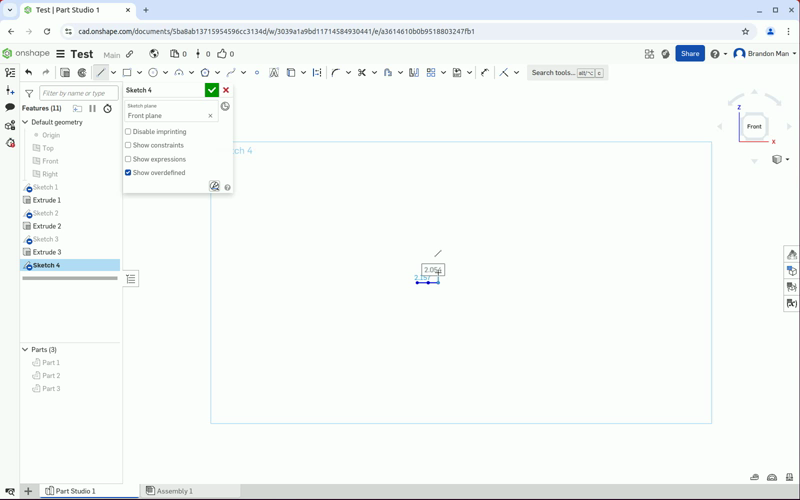
click(438, 272)
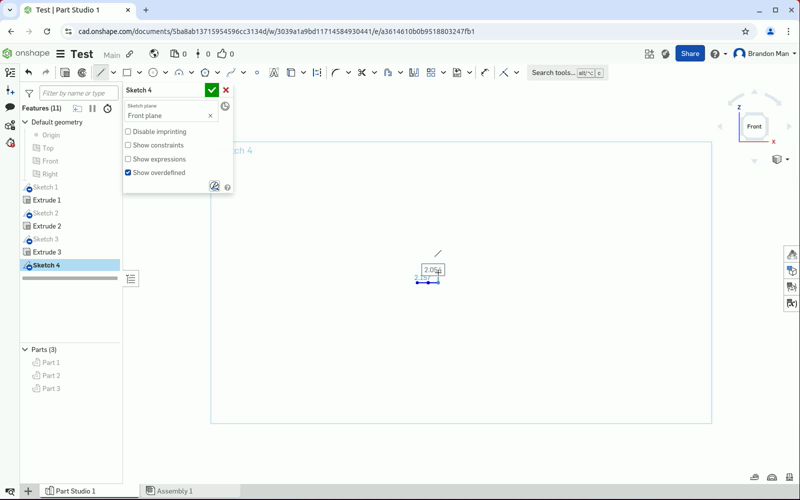
key_up(shift)
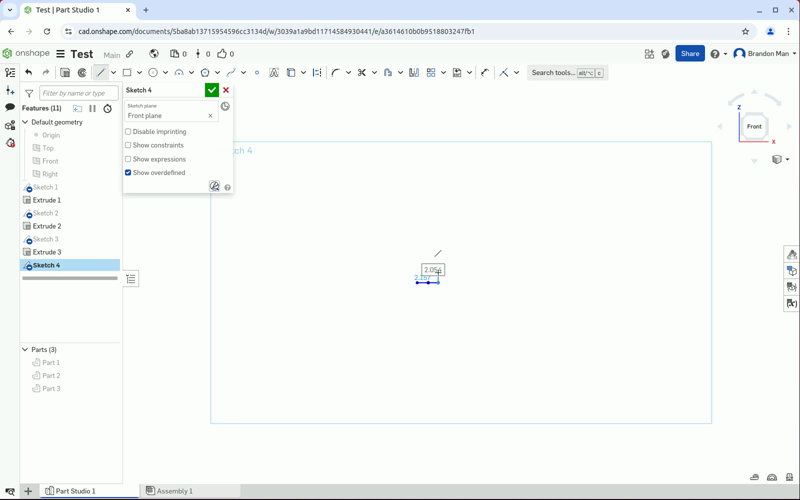
key_down(shift)
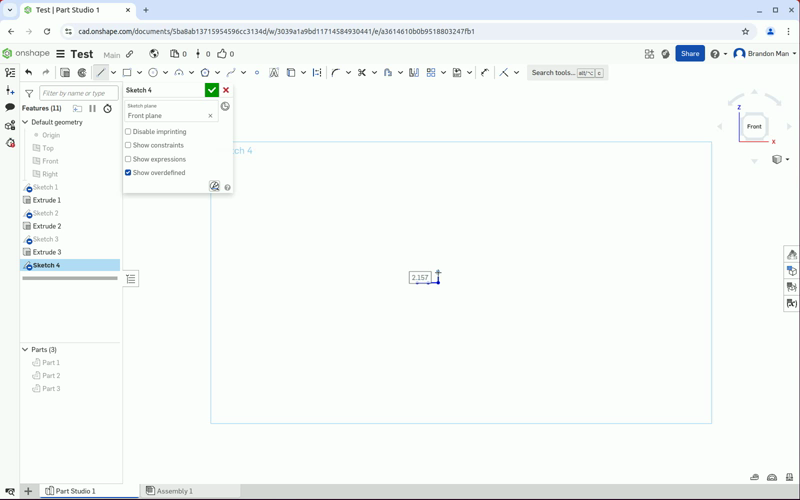
mouse_move(468, 272)
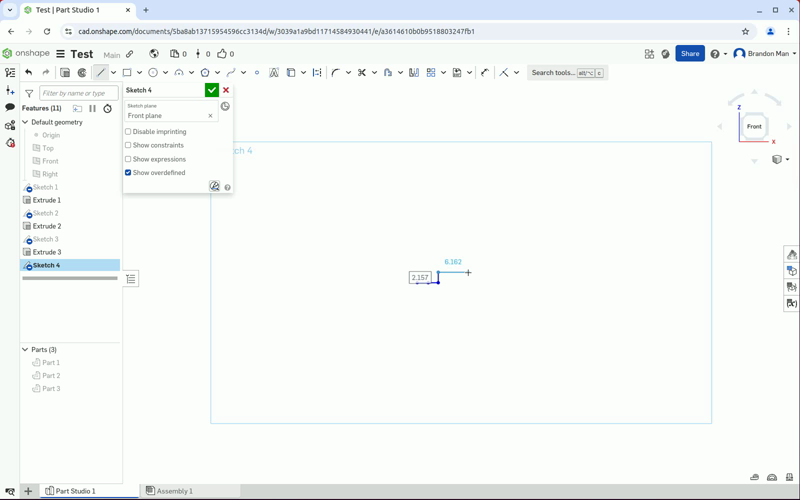
mouse_move(417, 272)
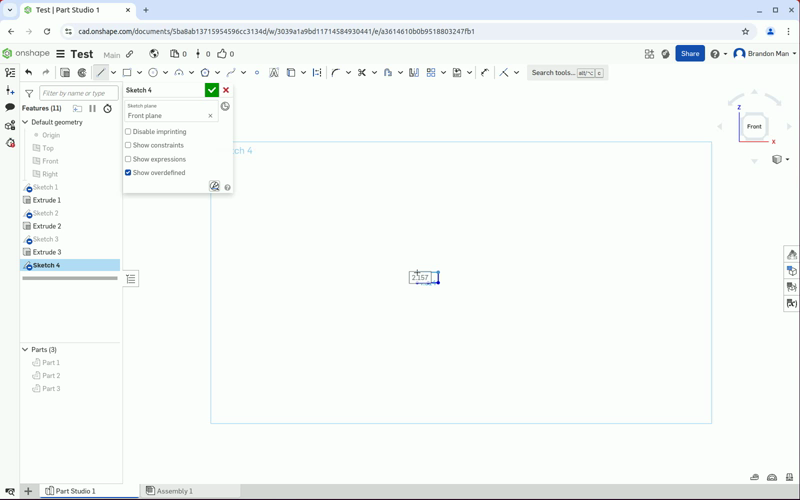
click(417, 272)
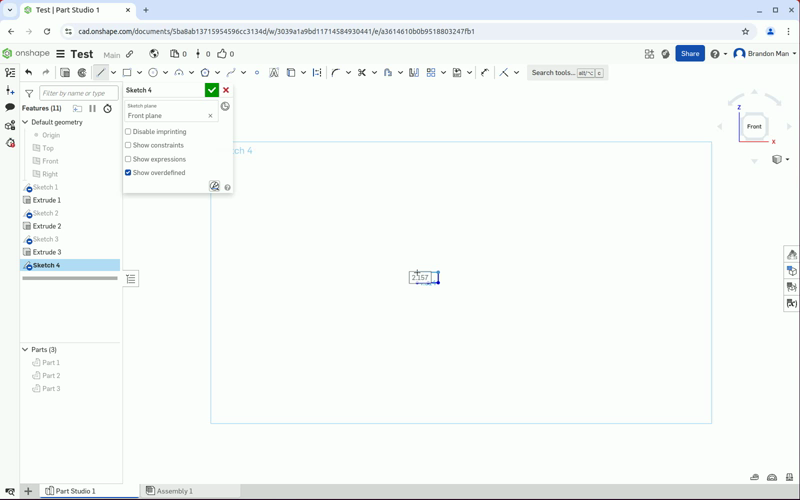
key_up(shift)
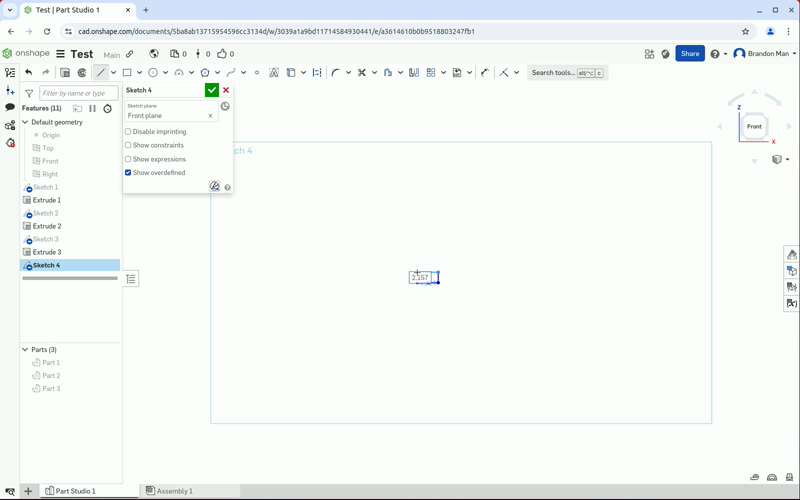
mouse_move(447, 272)
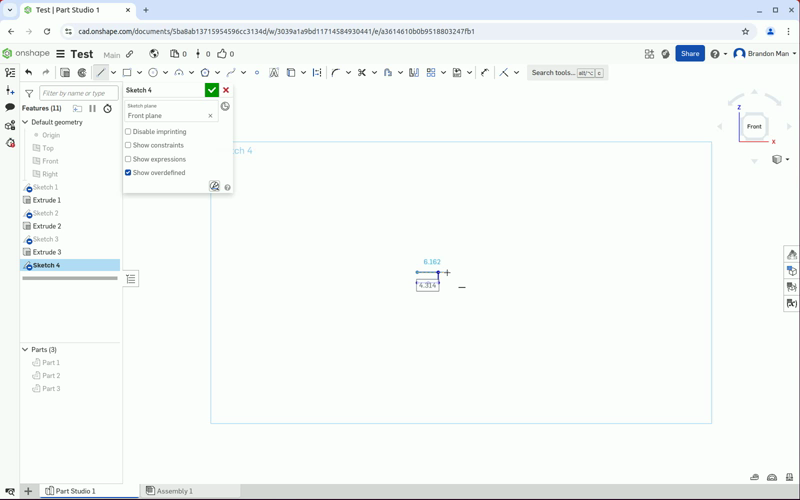
key_down(shift)
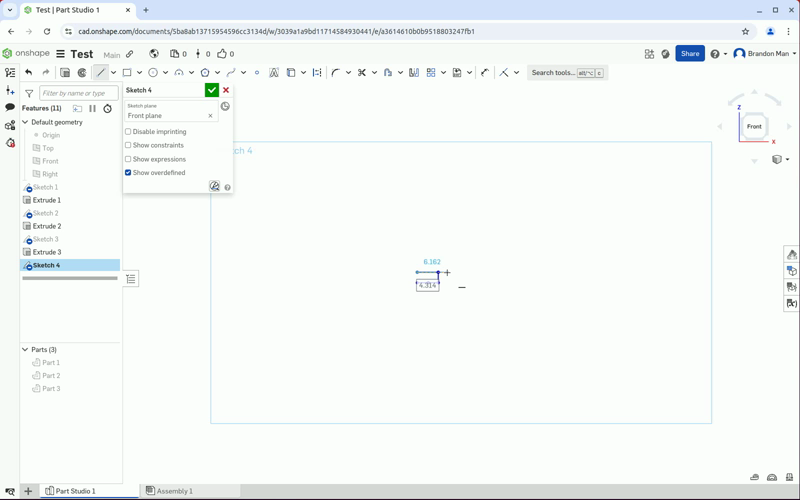
mouse_move(417, 282)
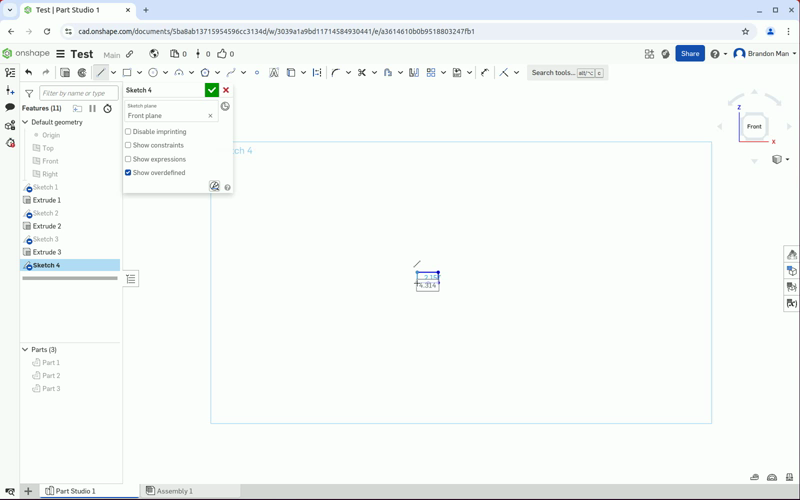
key_up(shift)
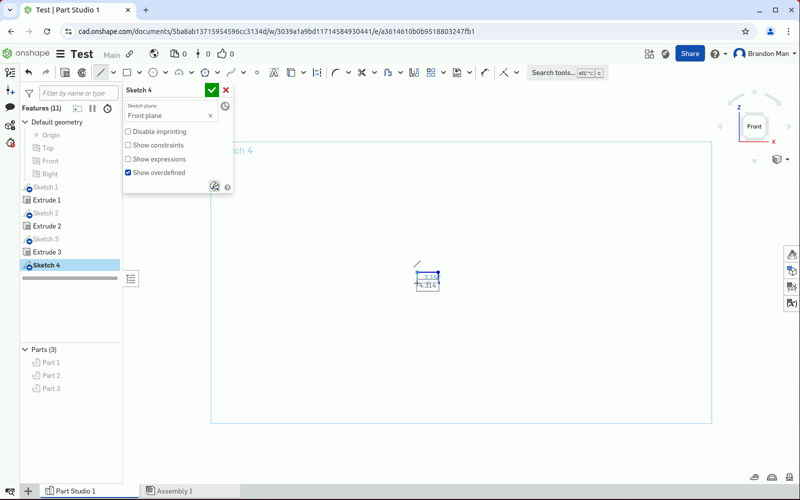
click(417, 282)
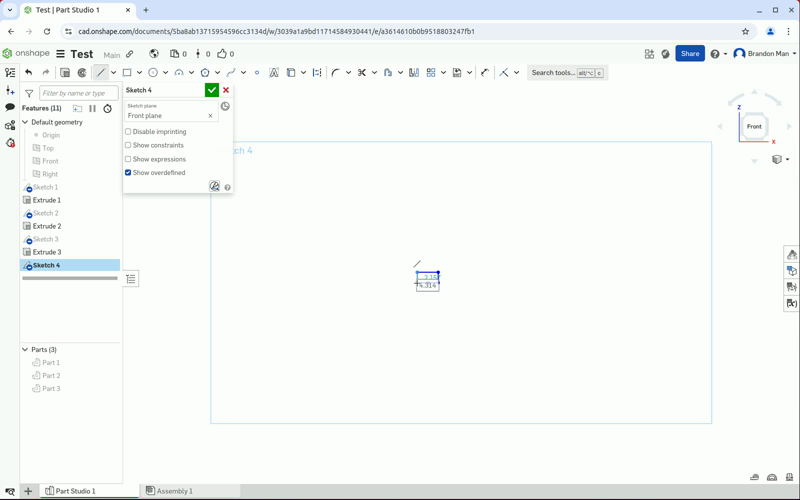
key(esc)
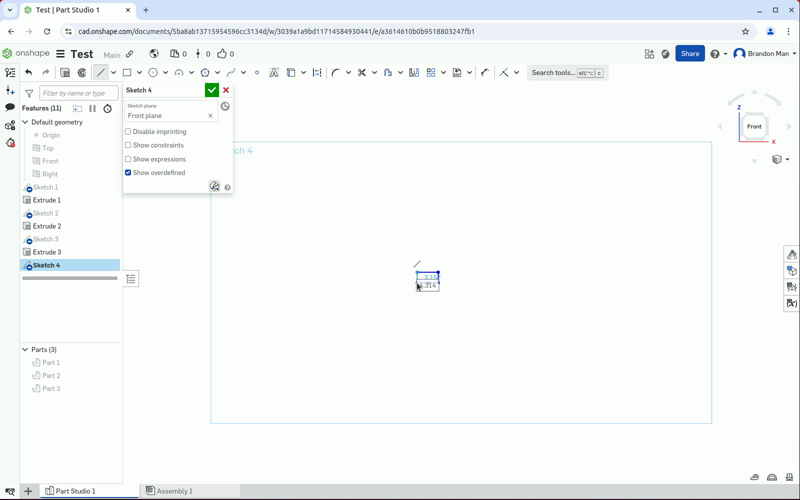
mouse_move(430, 273)
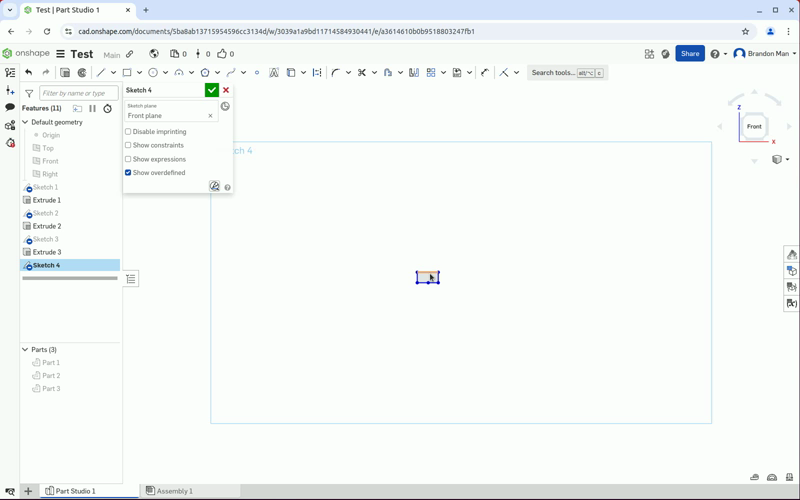
scroll(6)
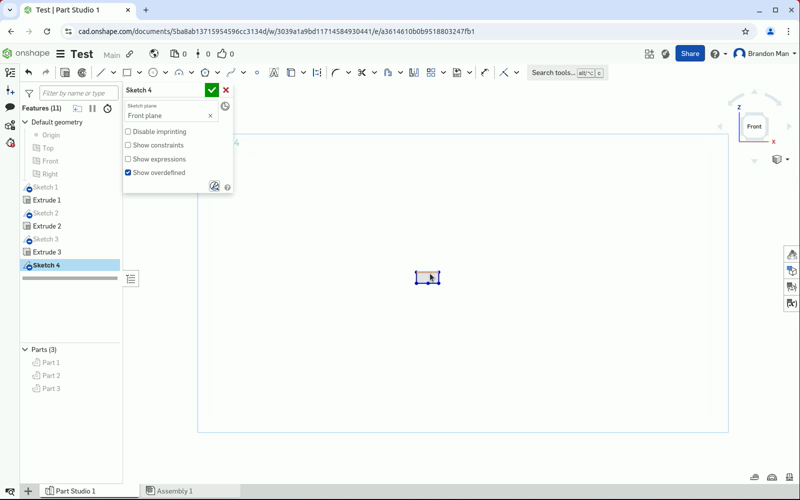
scroll(6)
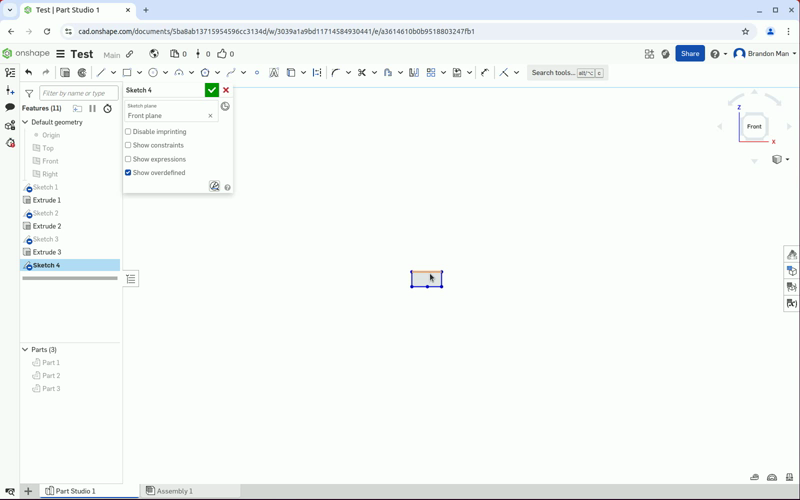
scroll(6)
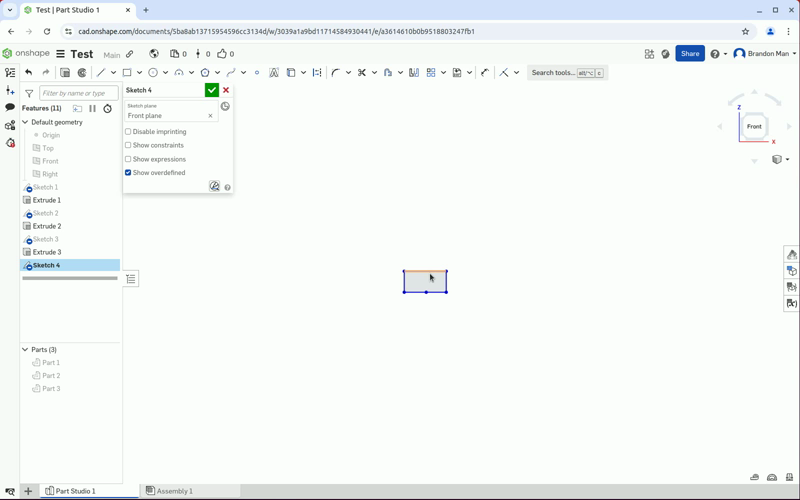
scroll(6)
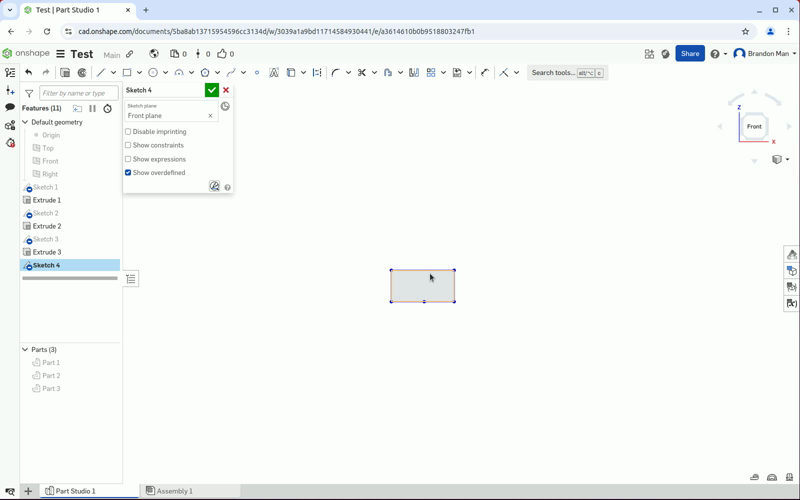
scroll(6)
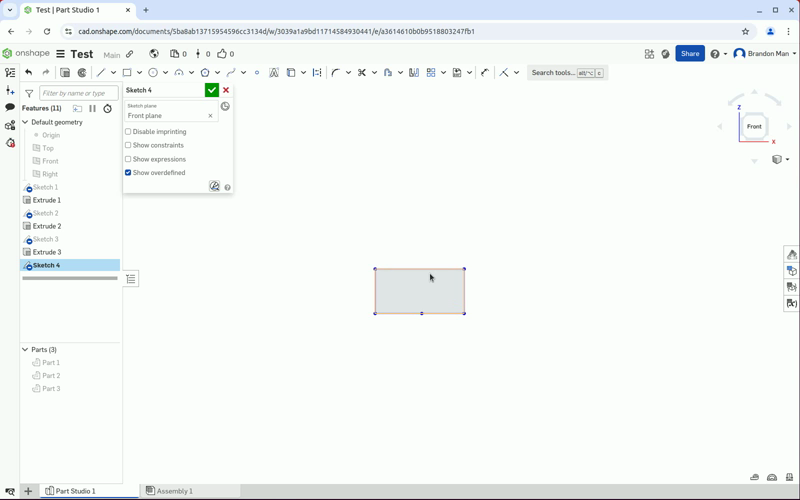
scroll(6)
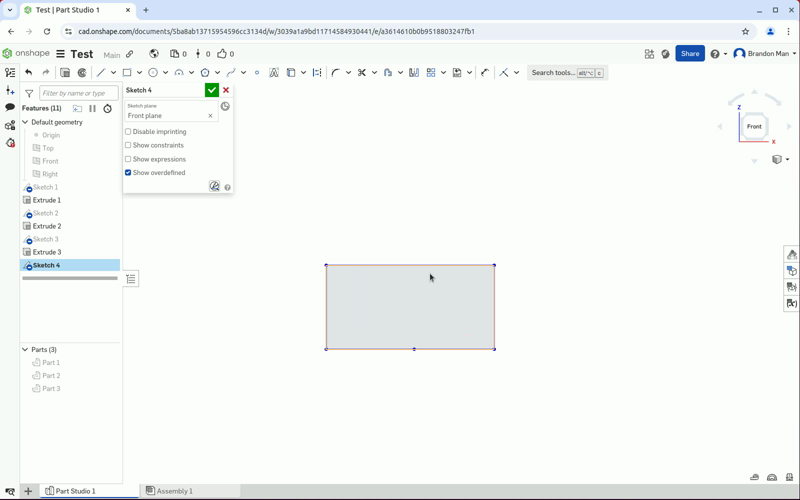
scroll(6)
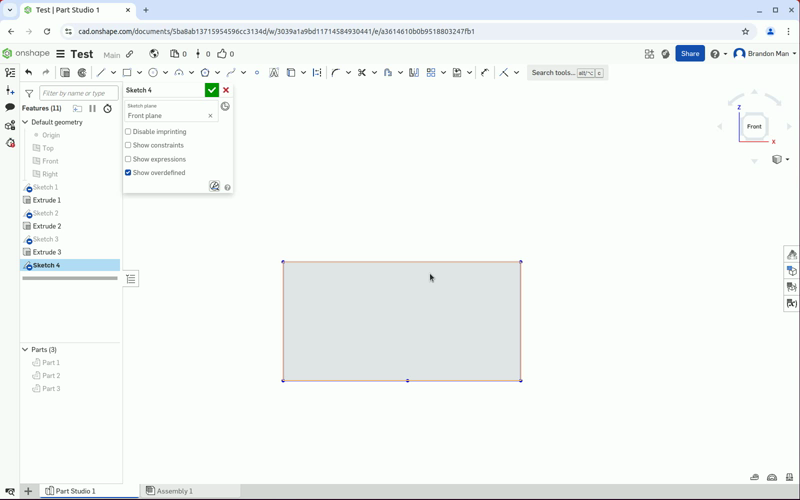
click(430, 273)
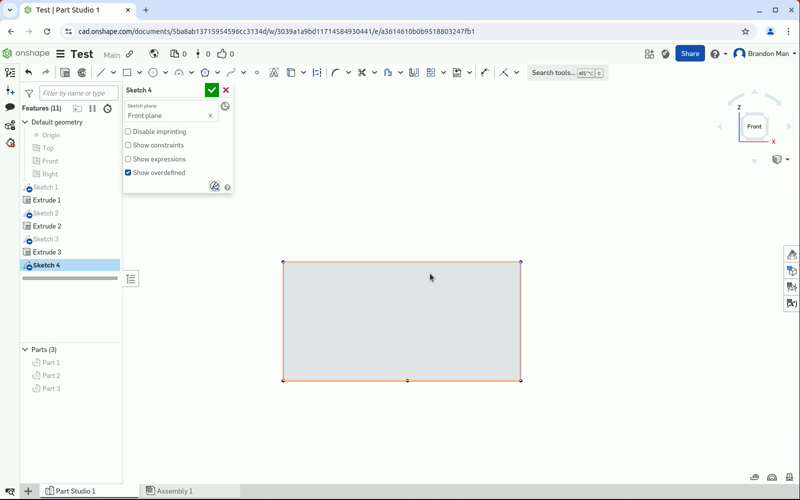
scroll(-6)
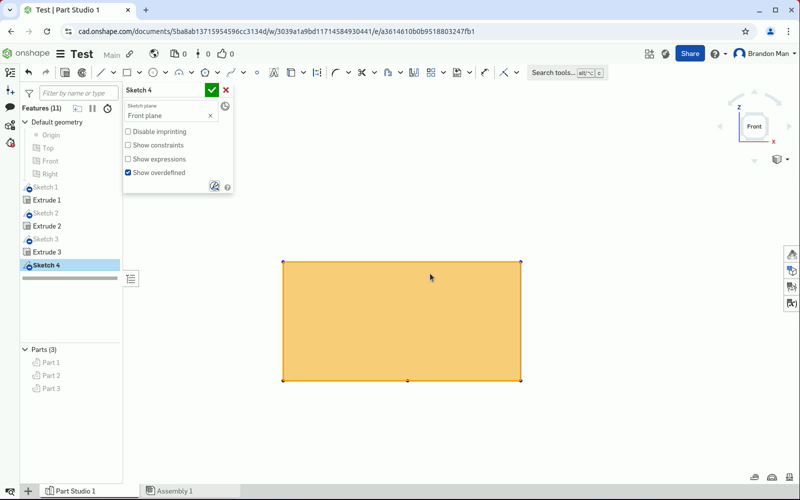
scroll(-6)
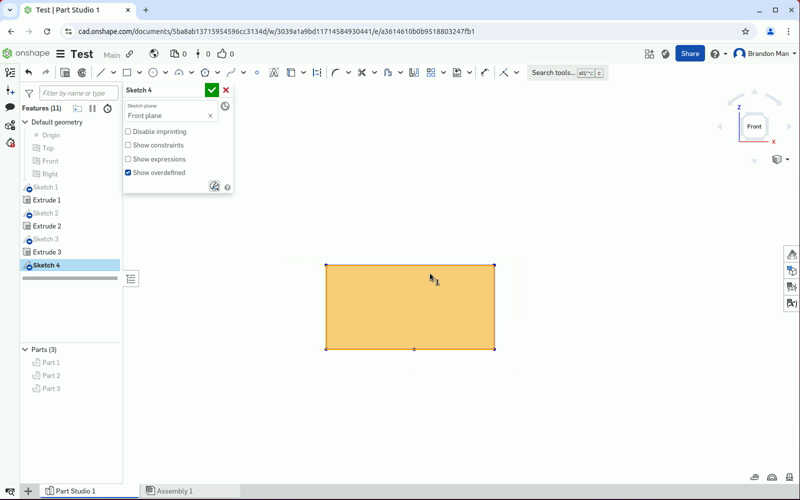
scroll(-6)
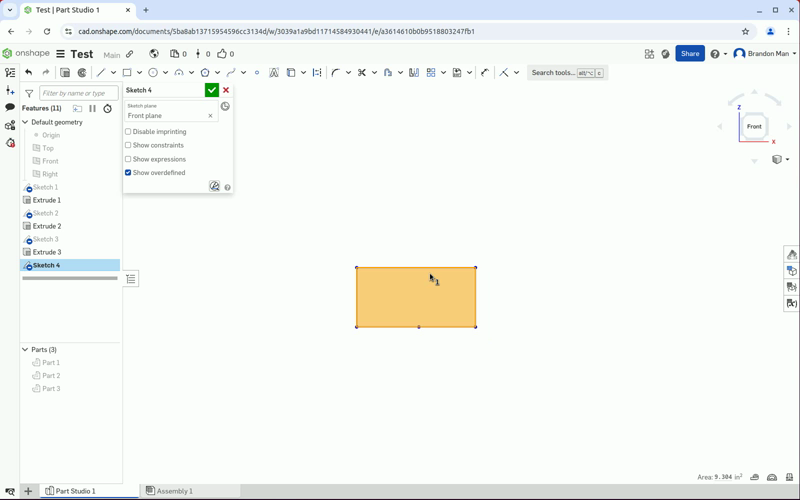
scroll(-6)
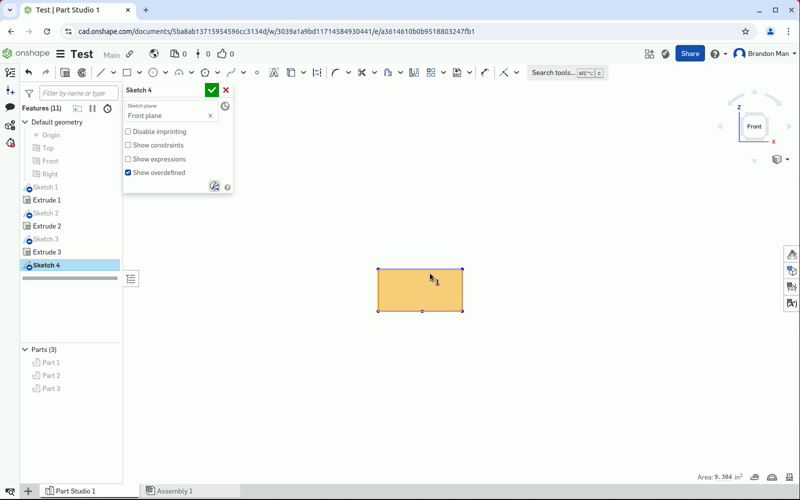
scroll(-6)
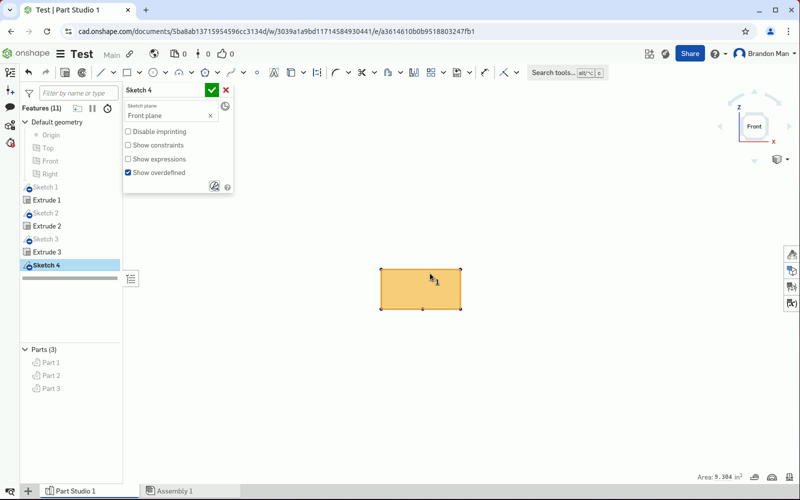
scroll(-6)
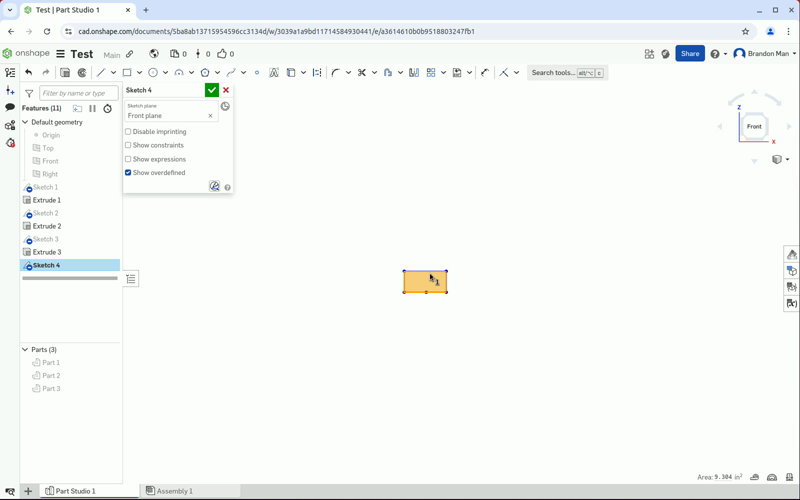
scroll(-6)
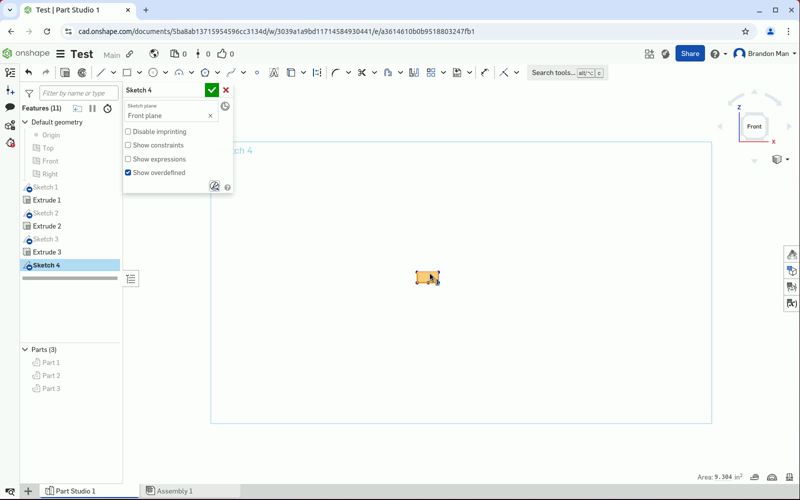
mouse_move(73, 352)
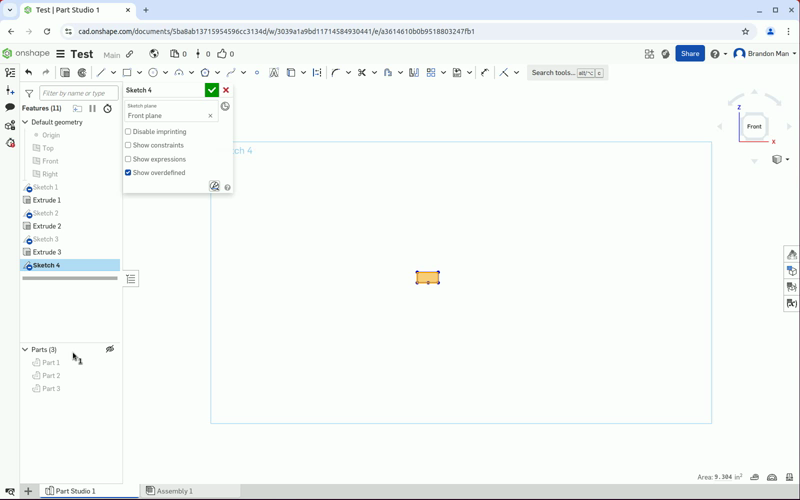
key(shift+y)
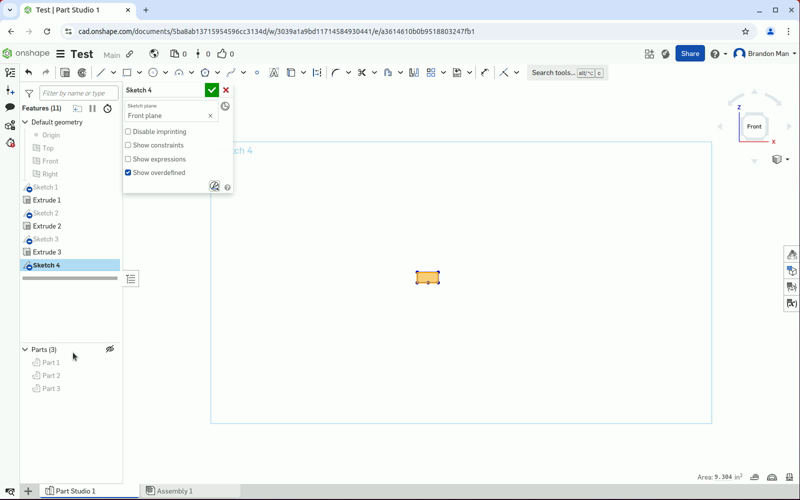
key(shift+e)
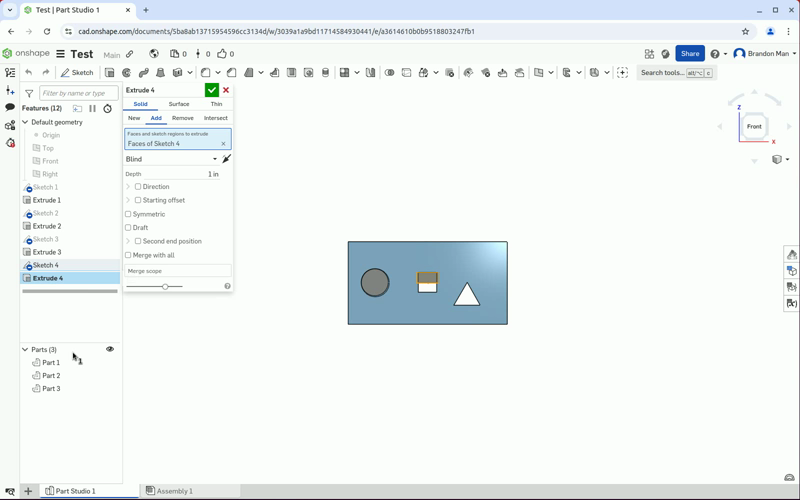
mouse_move(143, 106)
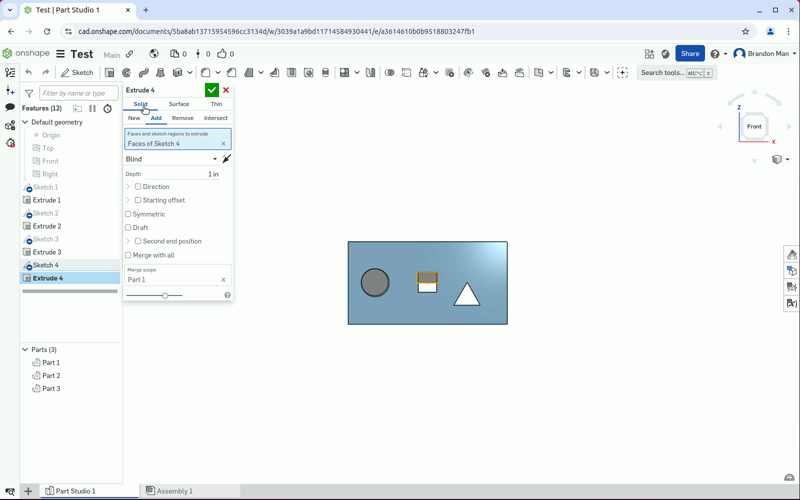
click(143, 106)
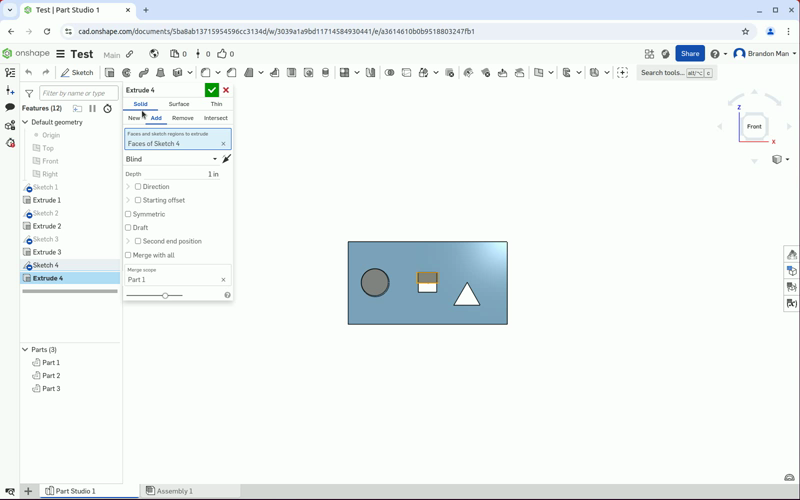
mouse_move(137, 120)
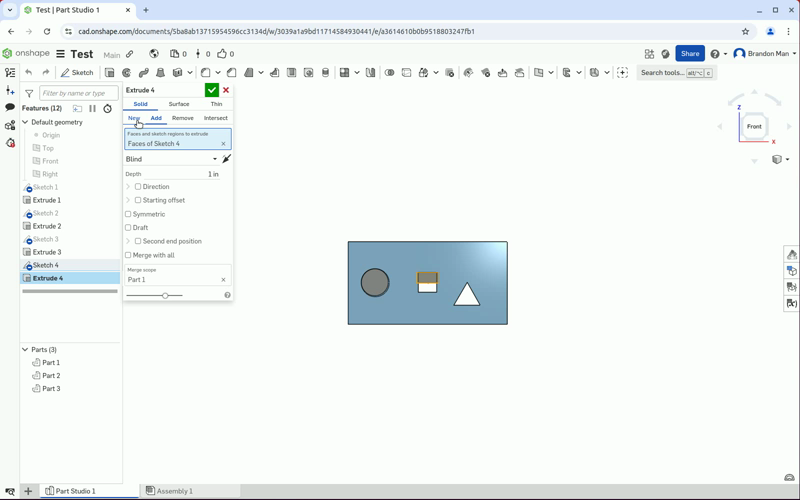
click(137, 120)
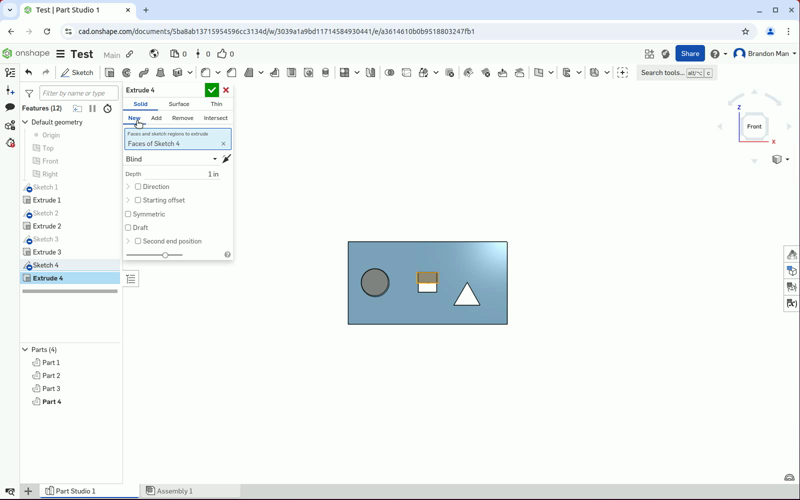
key(tab, 4)
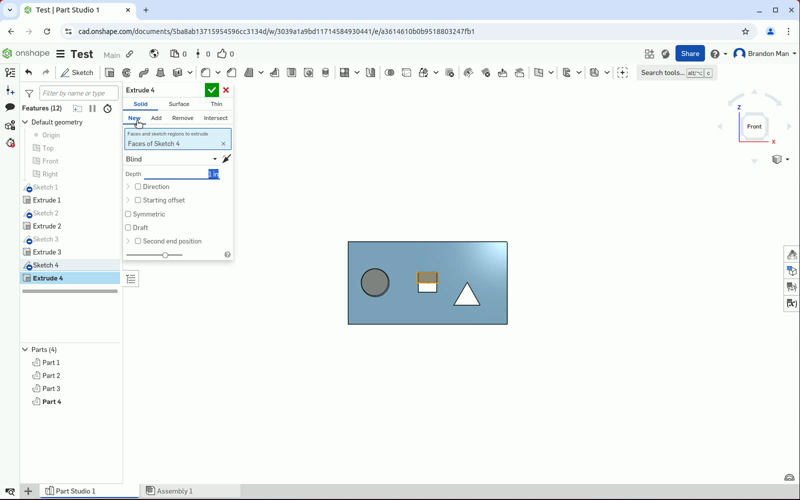
text(-6.74)
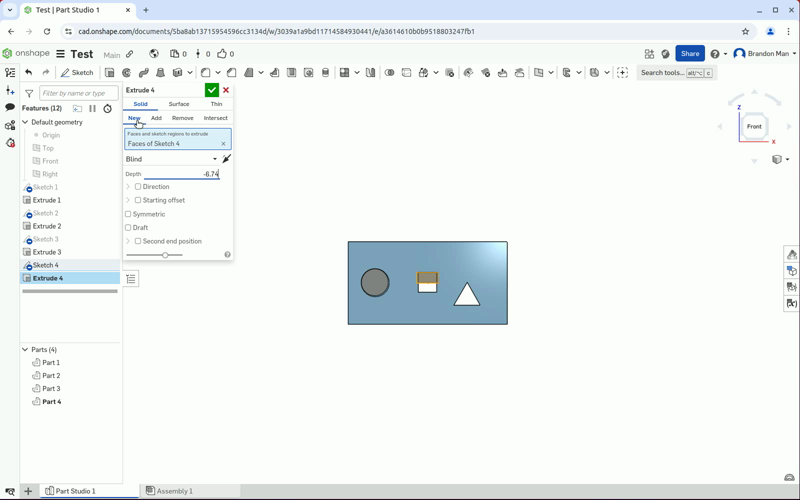
key(enter)
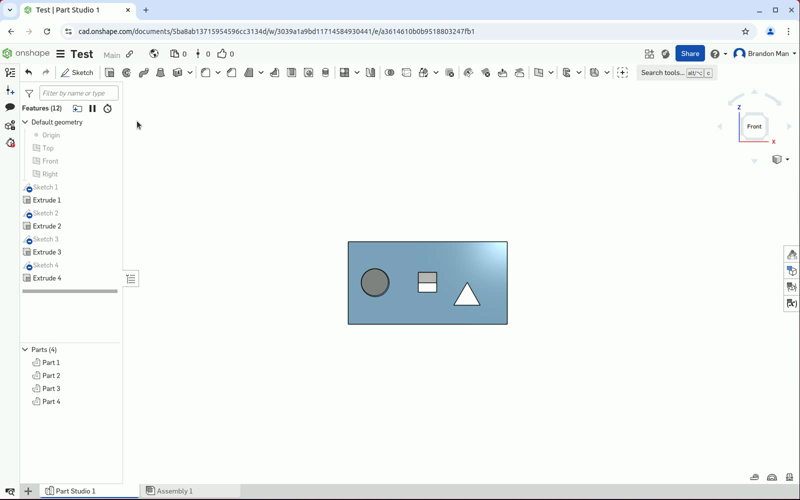
key(shift+h)
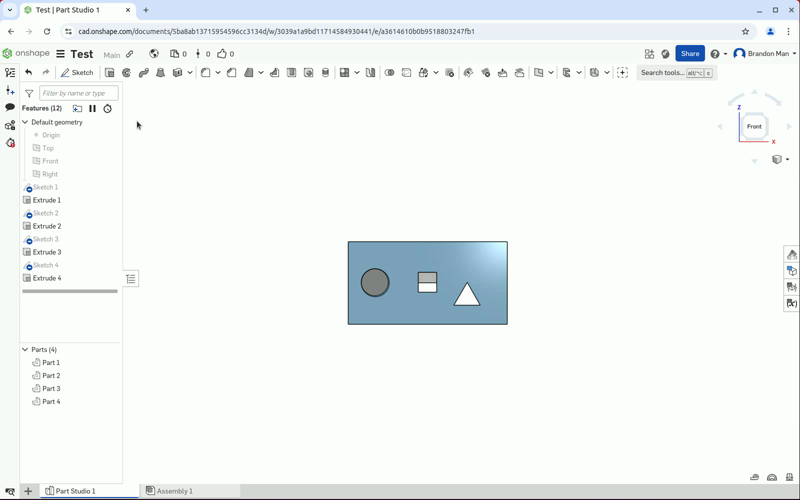
key(shift+h)
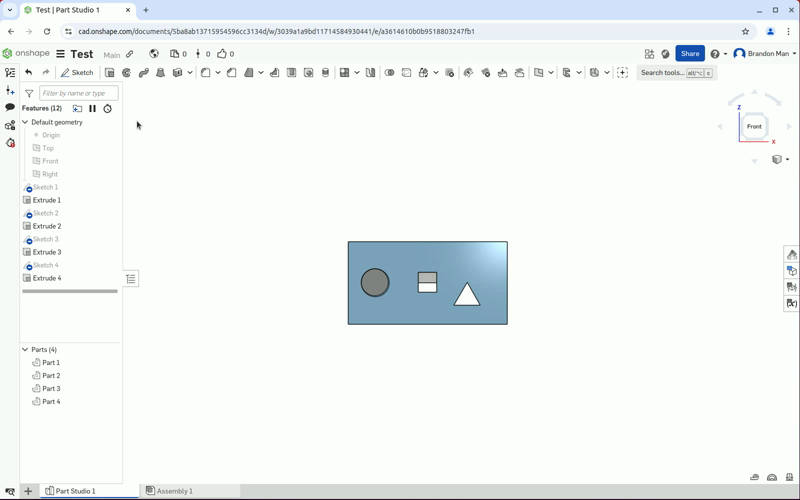
mouse_move(73, 189)
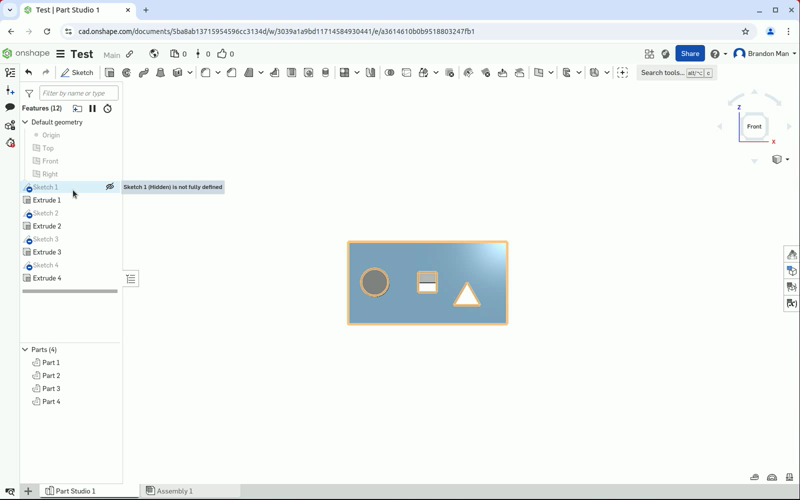
click(73, 189)
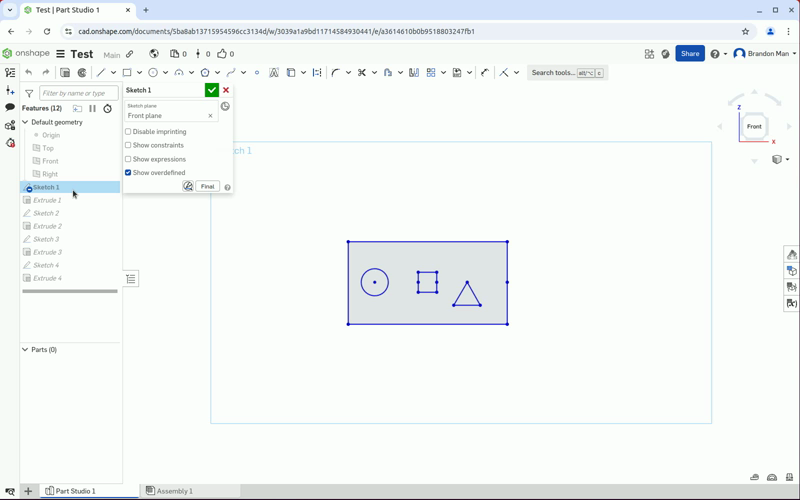
mouse_move(229, 92)
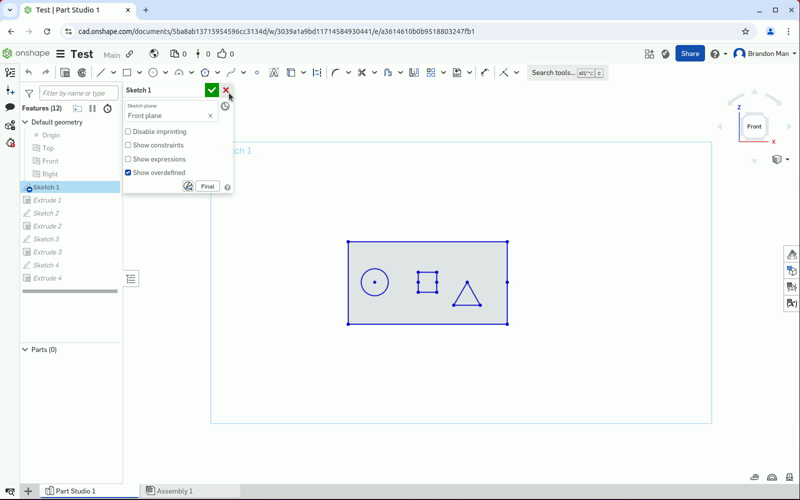
click(229, 92)
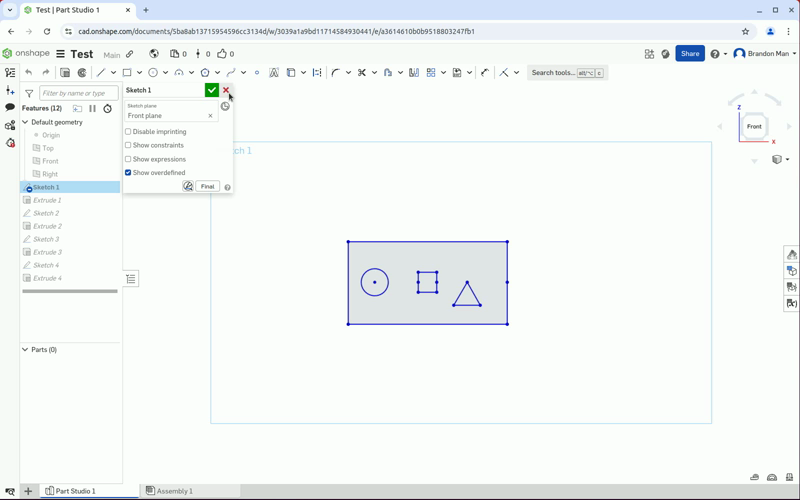
key(shift+s)
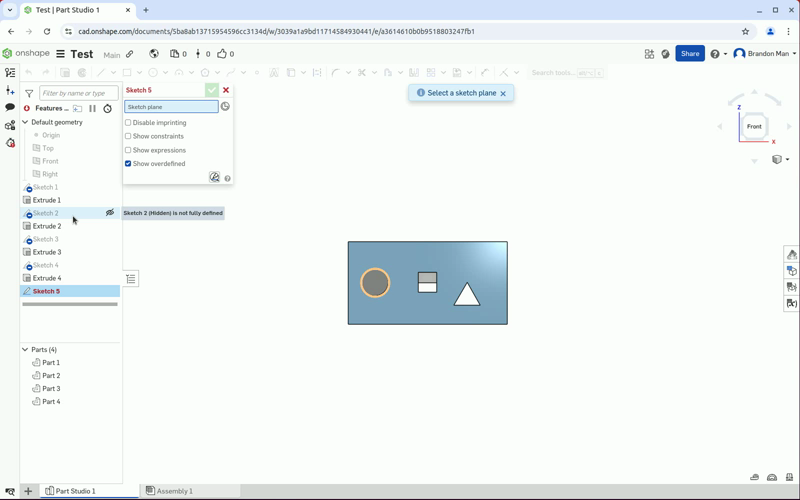
scroll(3)
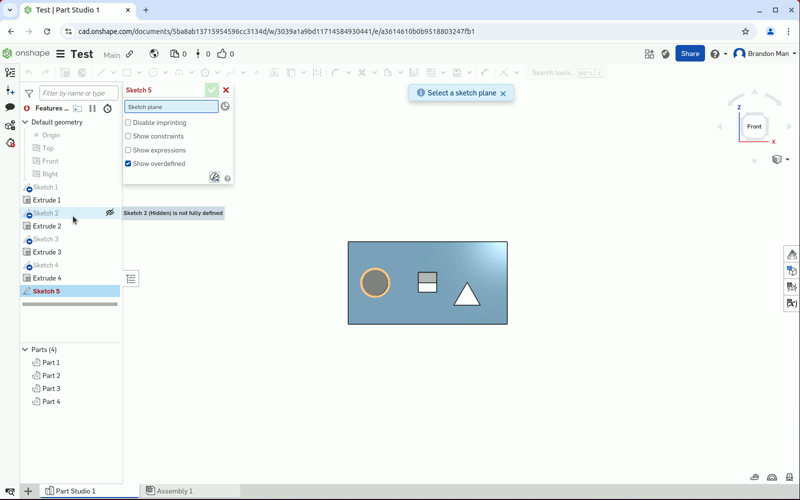
mouse_move(73, 163)
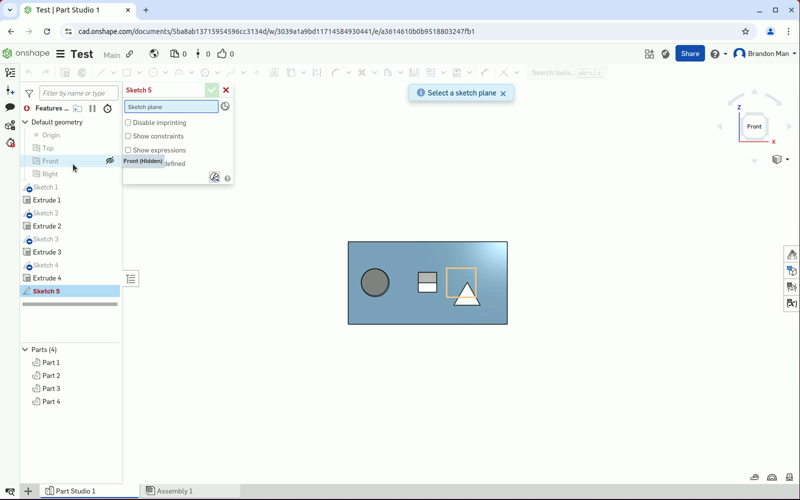
click(73, 163)
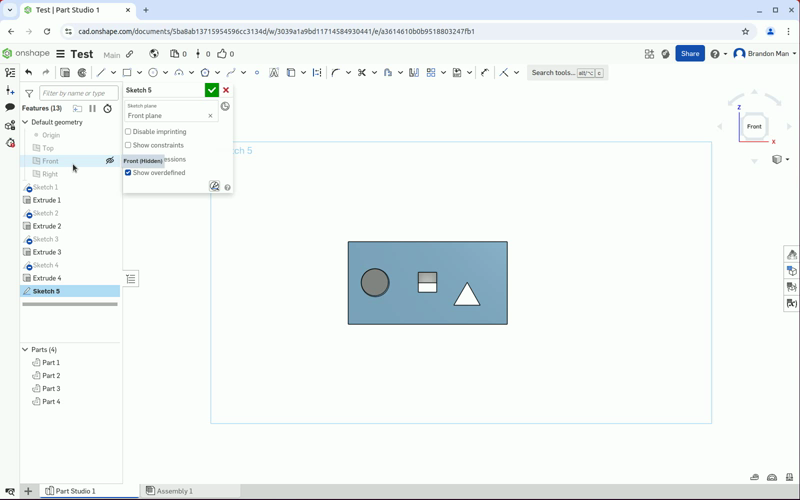
mouse_move(73, 352)
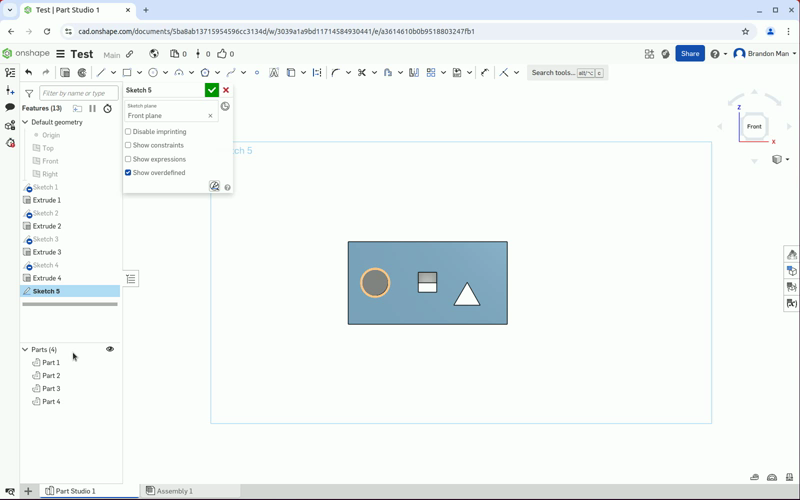
key(y)
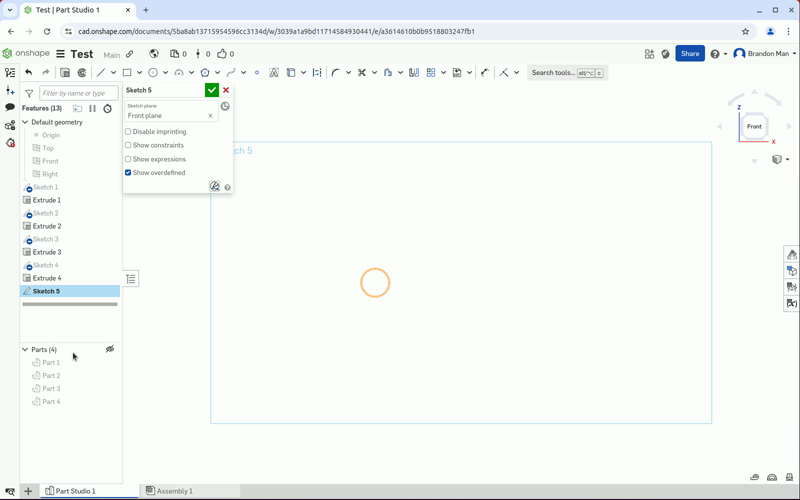
key(l)
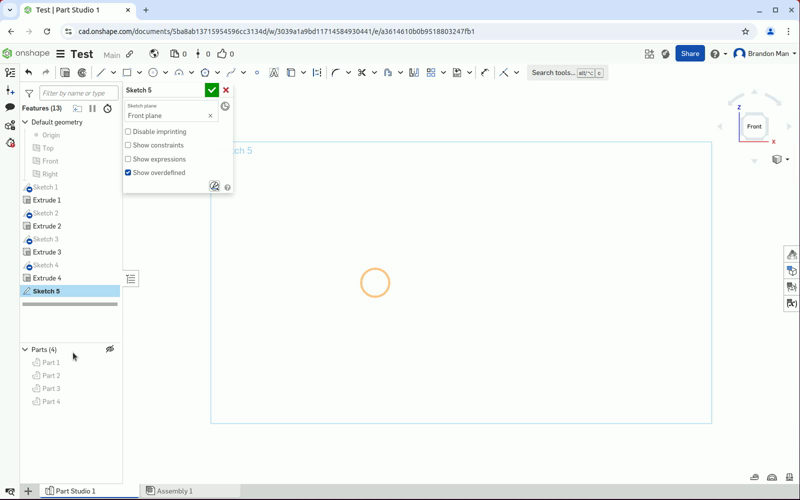
key_down(shift)
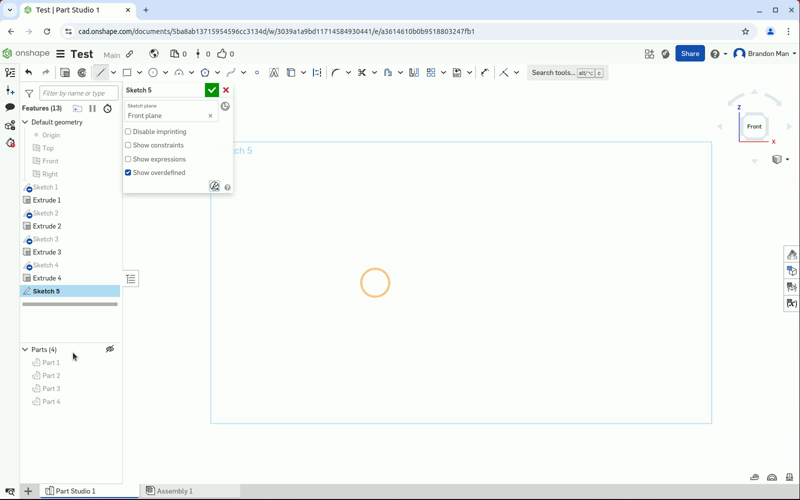
mouse_move(417, 292)
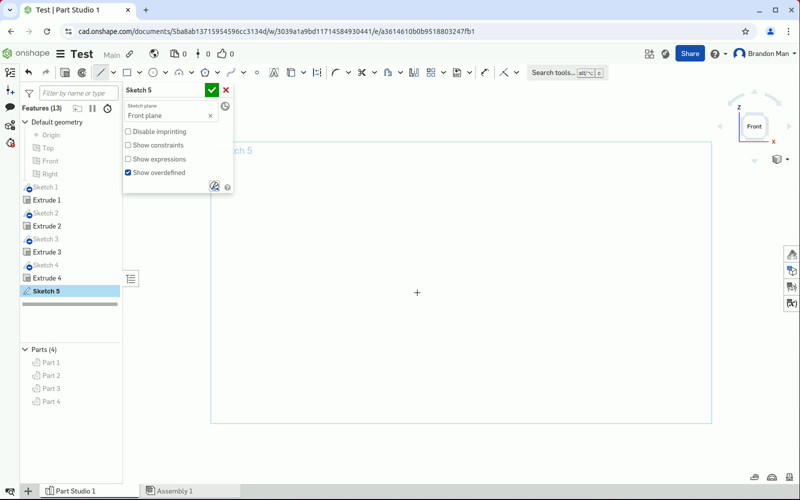
click(417, 292)
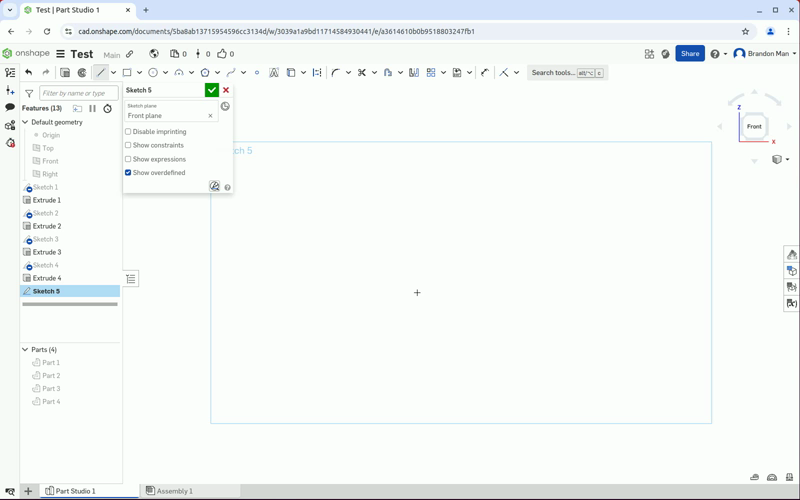
key_up(shift)
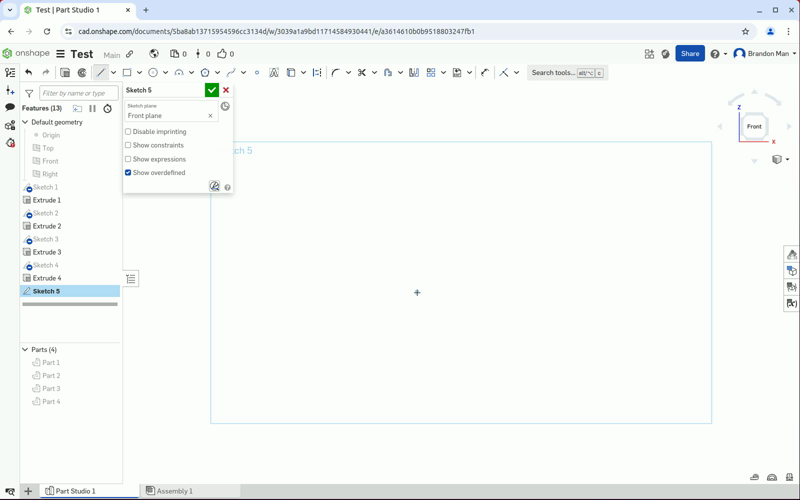
key_down(shift)
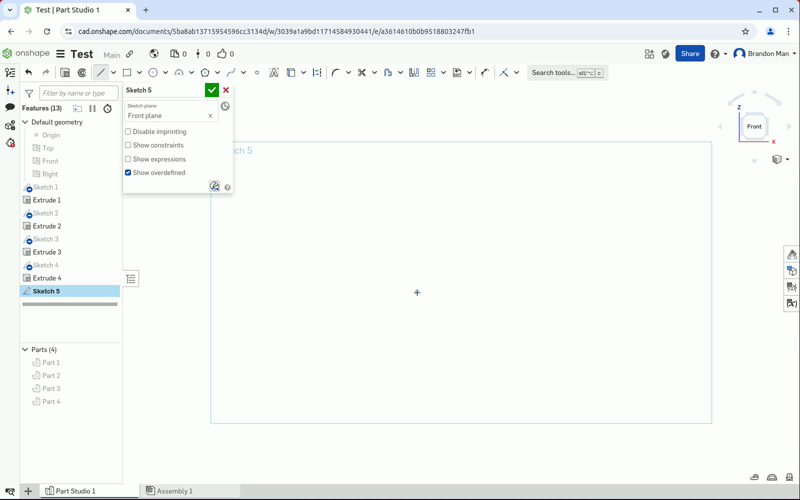
mouse_move(447, 292)
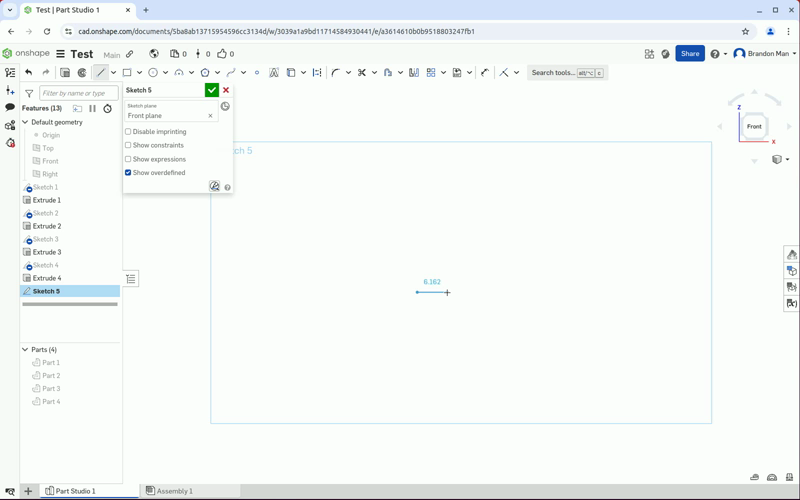
mouse_move(438, 292)
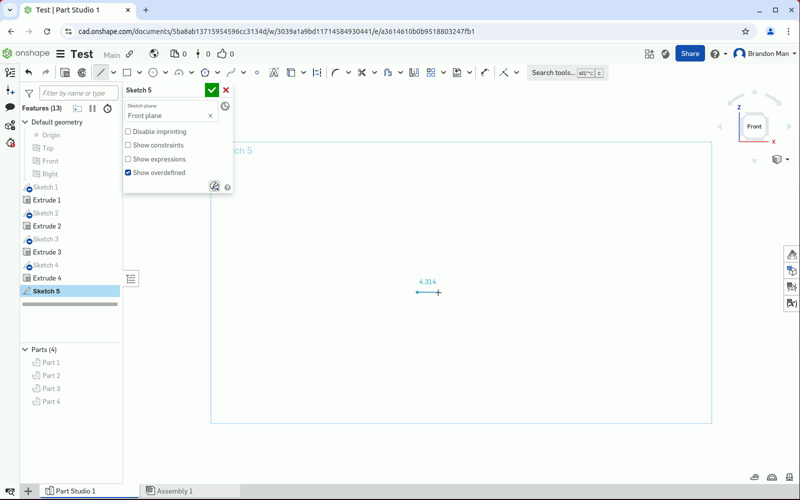
click(438, 292)
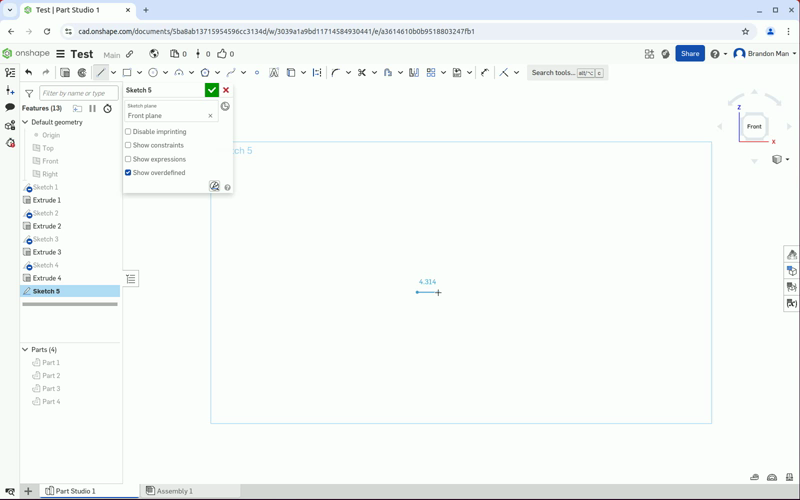
key_up(shift)
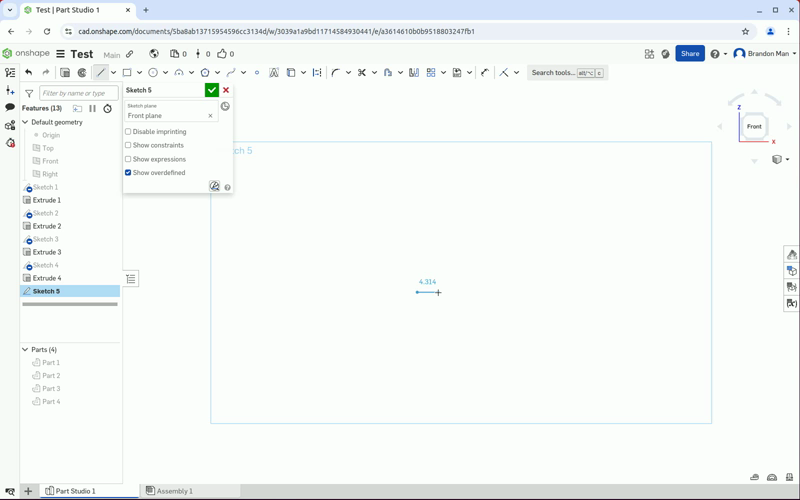
key_down(shift)
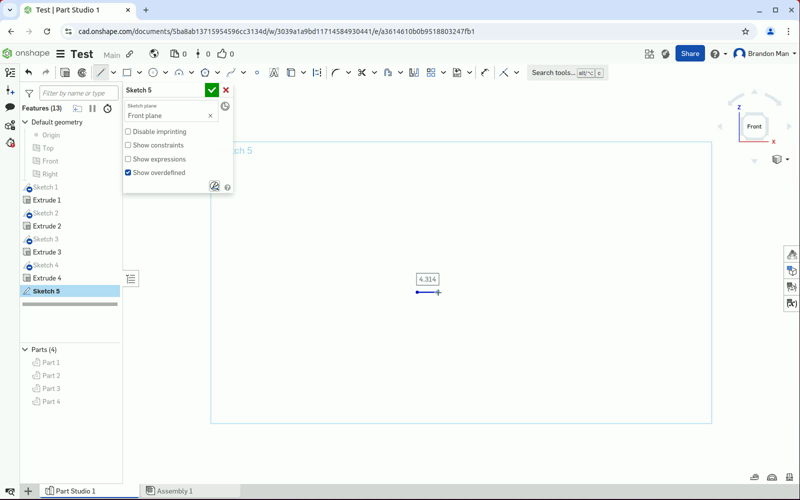
mouse_move(468, 292)
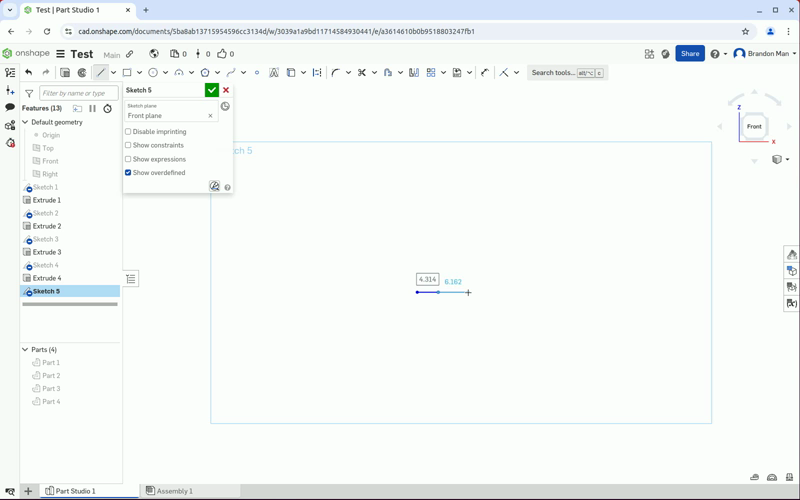
mouse_move(438, 281)
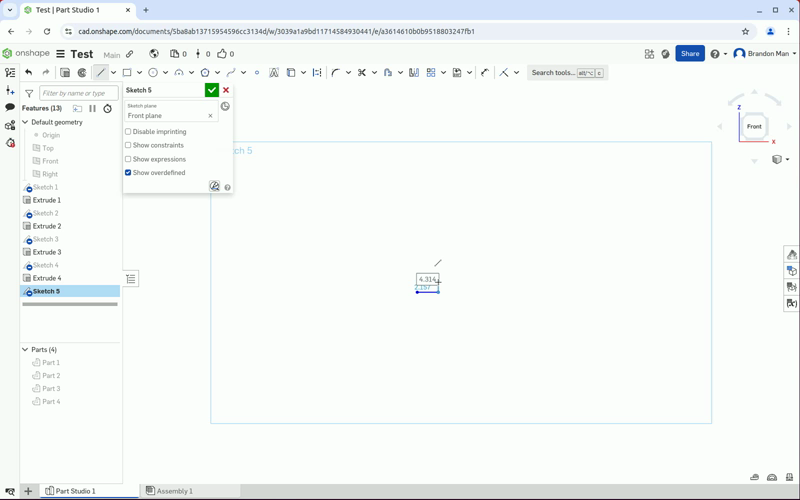
click(438, 281)
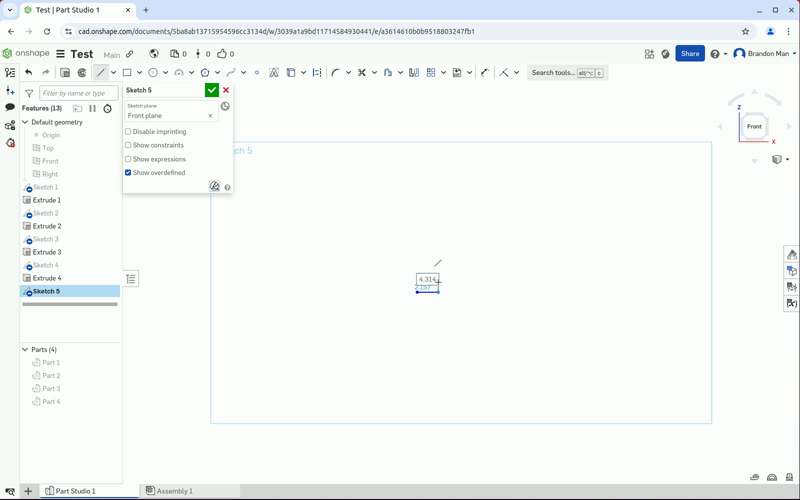
key_up(shift)
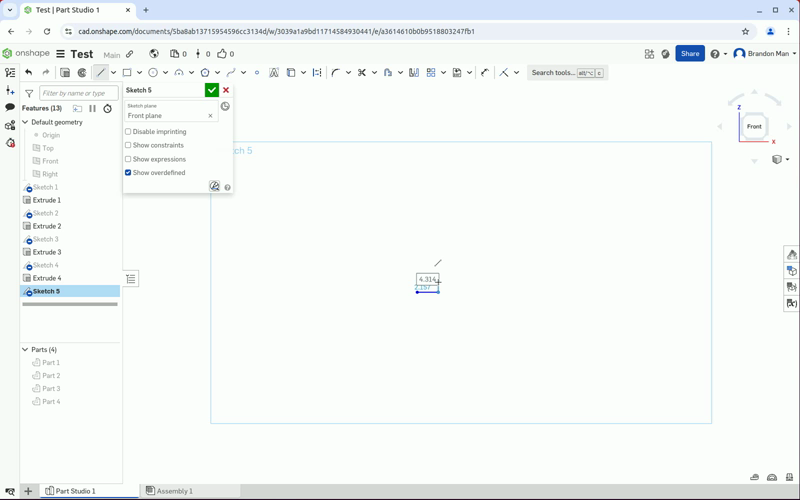
key_down(shift)
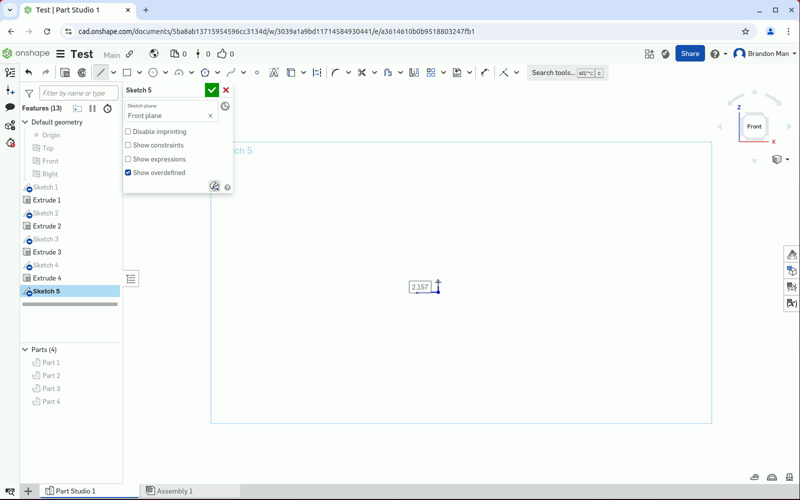
mouse_move(468, 281)
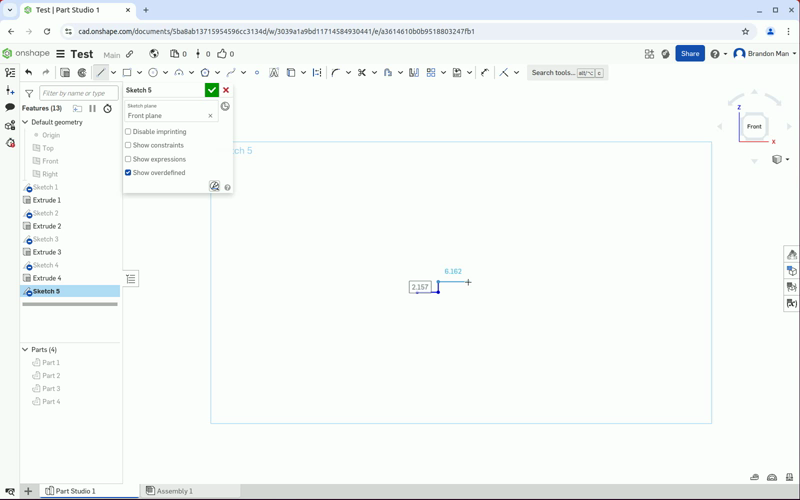
mouse_move(428, 281)
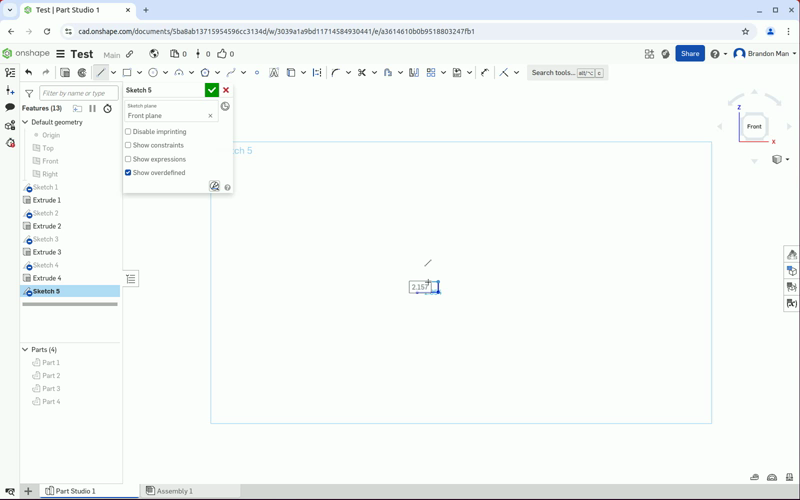
click(428, 281)
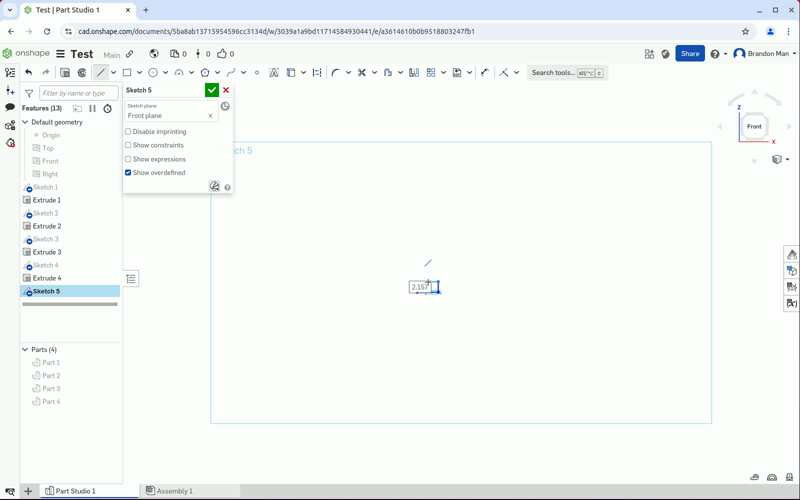
key_up(shift)
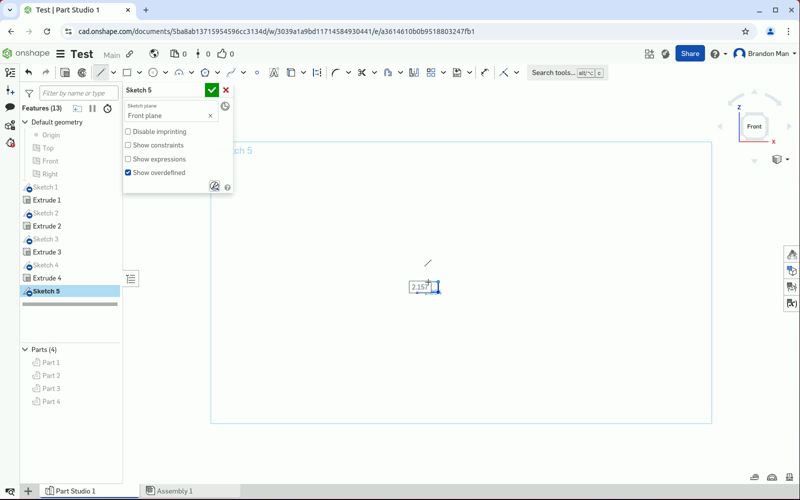
key_down(shift)
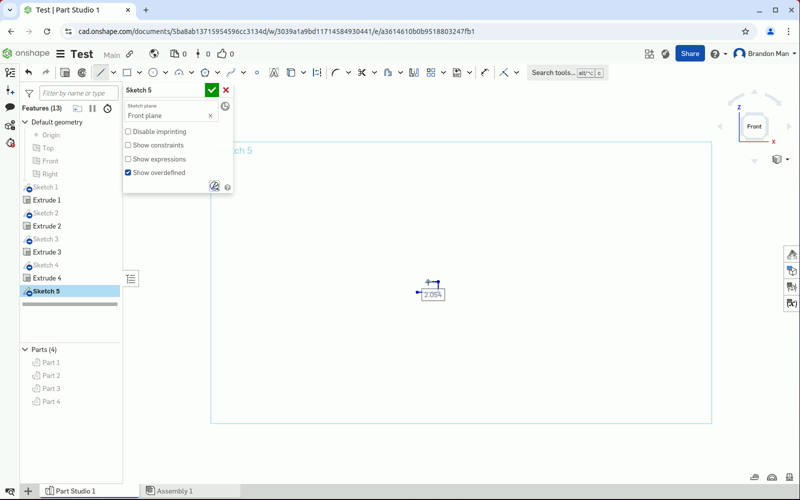
mouse_move(458, 281)
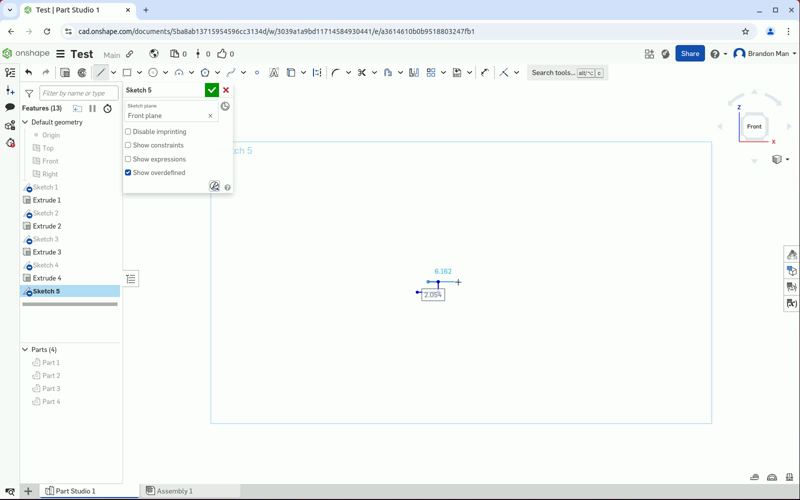
mouse_move(417, 281)
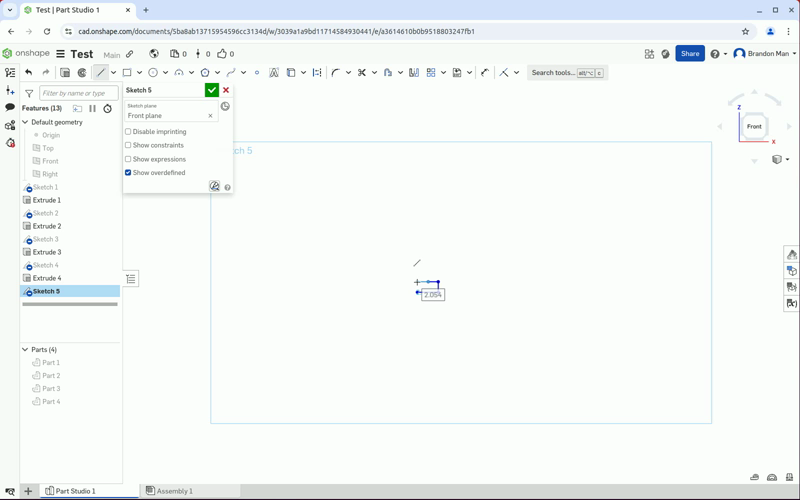
click(417, 281)
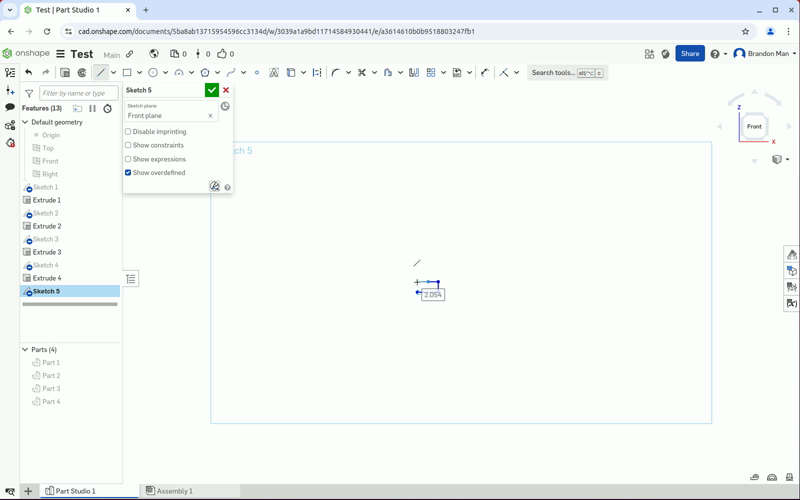
key_up(shift)
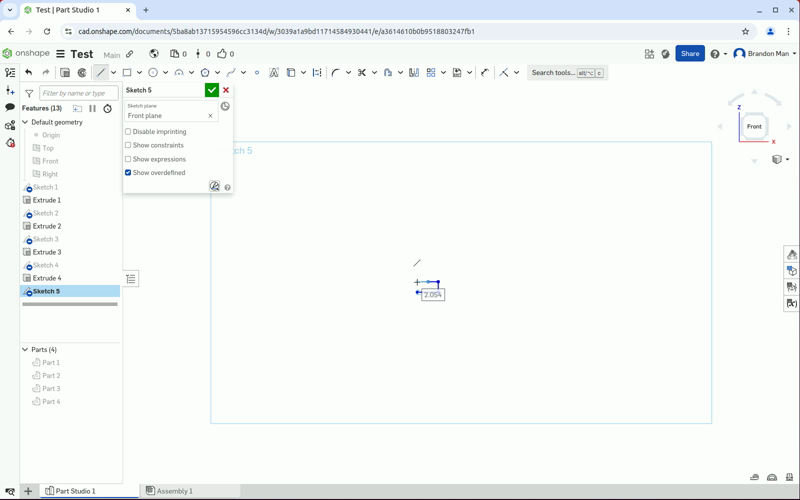
mouse_move(447, 281)
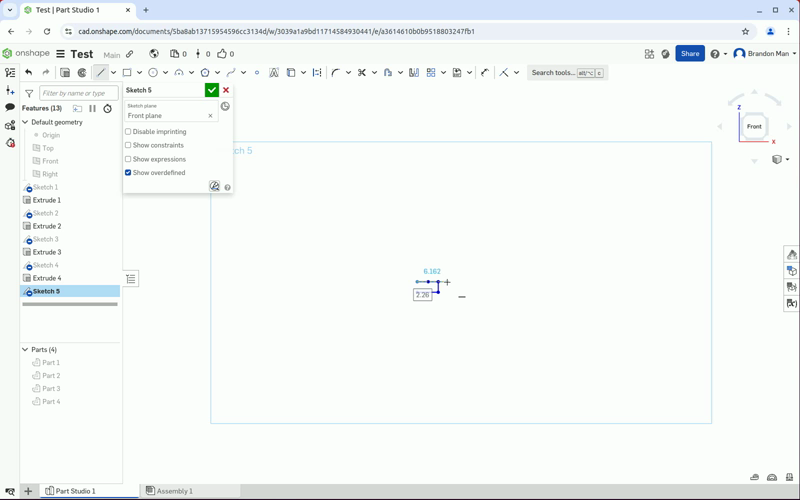
key_down(shift)
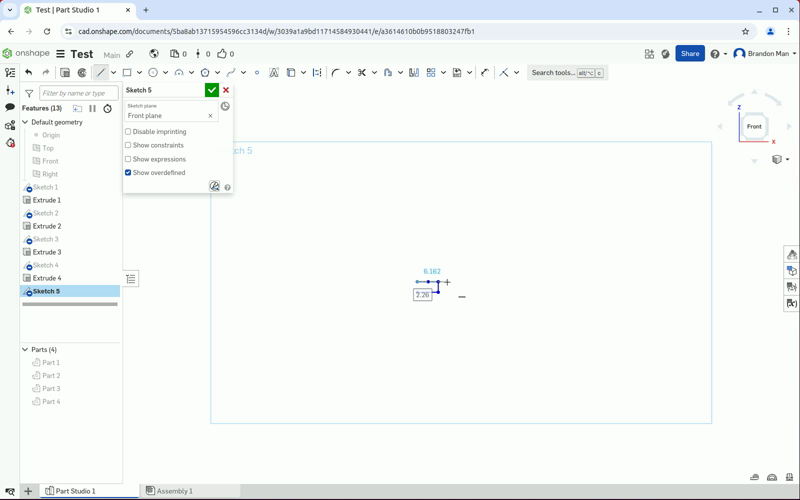
mouse_move(417, 292)
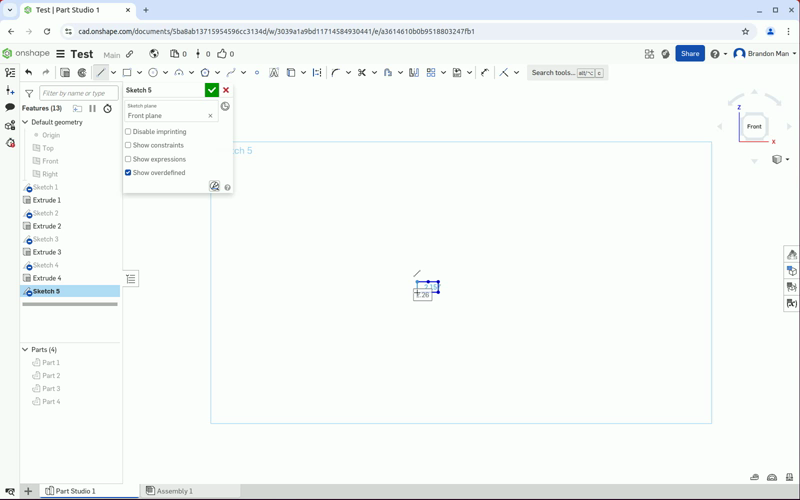
key_up(shift)
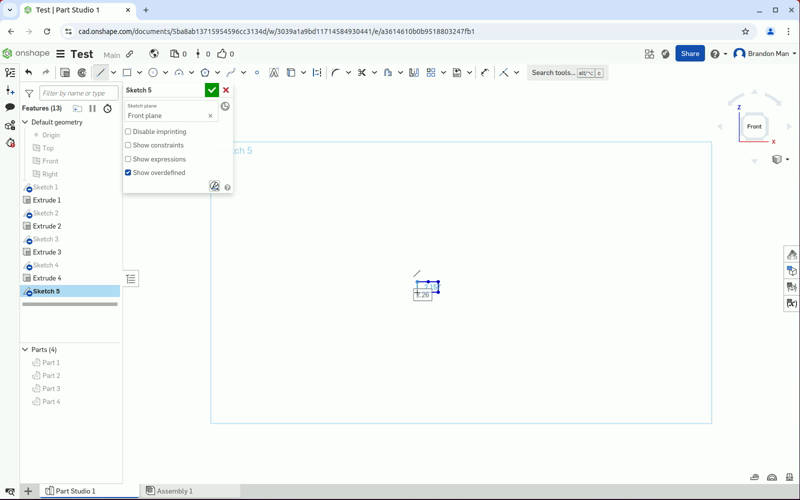
click(417, 292)
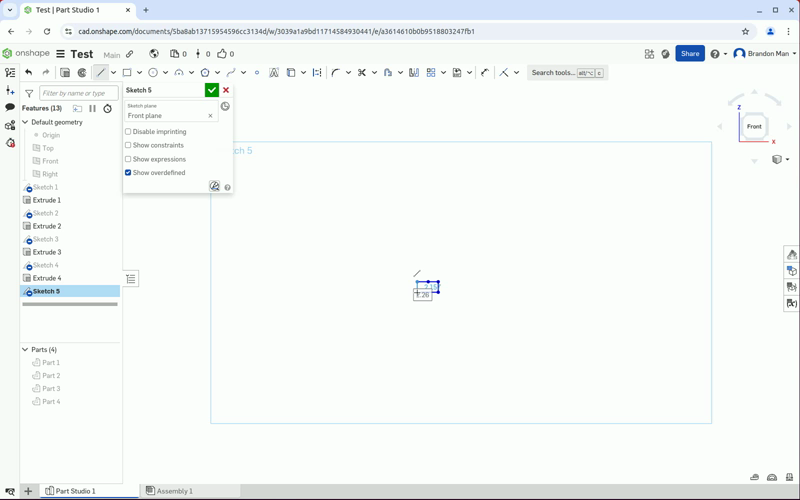
key(esc)
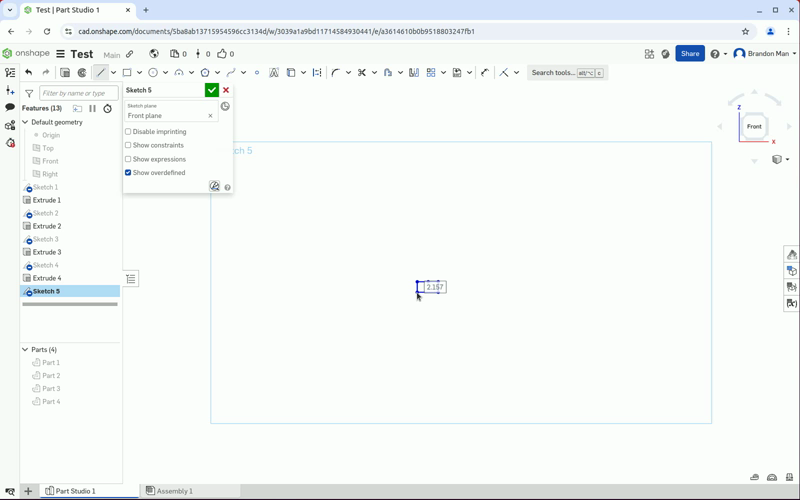
mouse_move(435, 288)
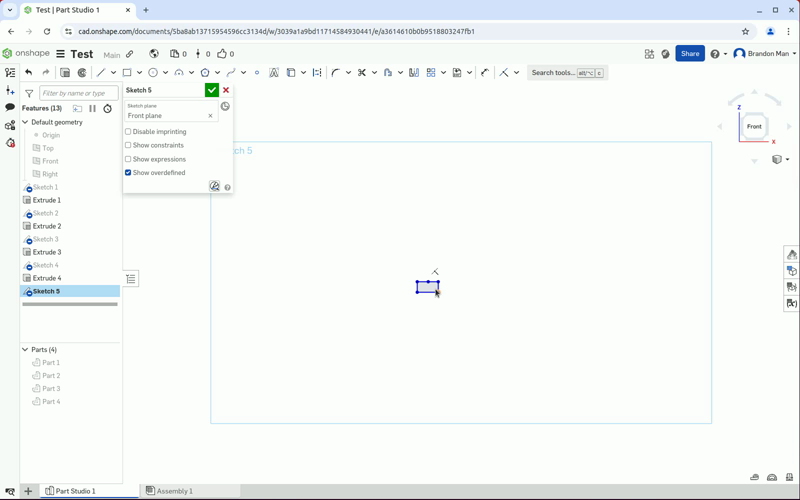
scroll(6)
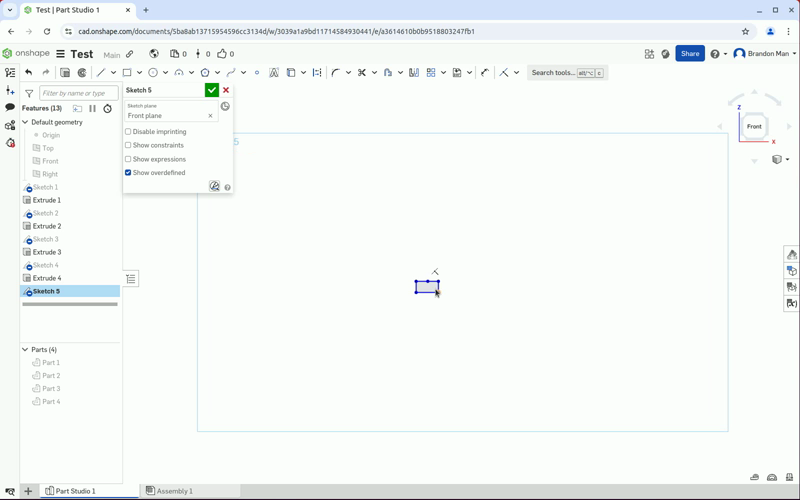
scroll(6)
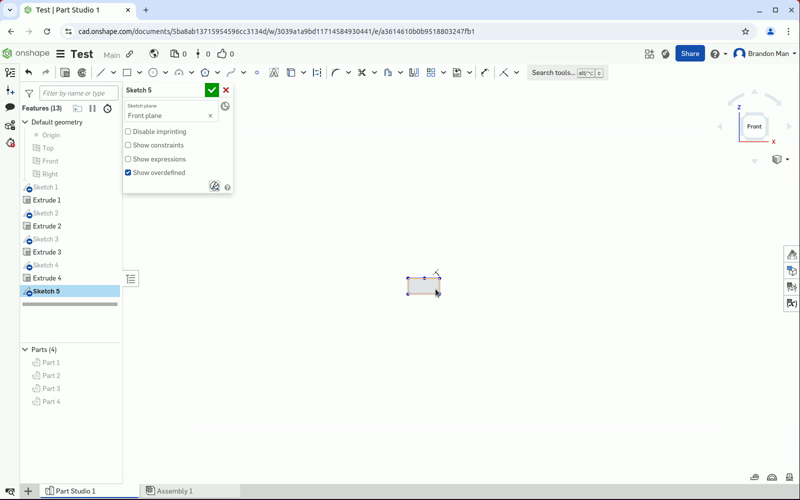
scroll(6)
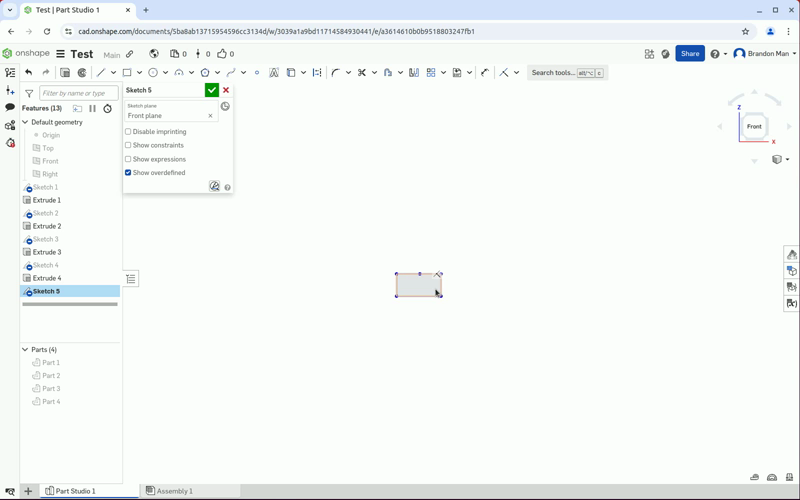
scroll(6)
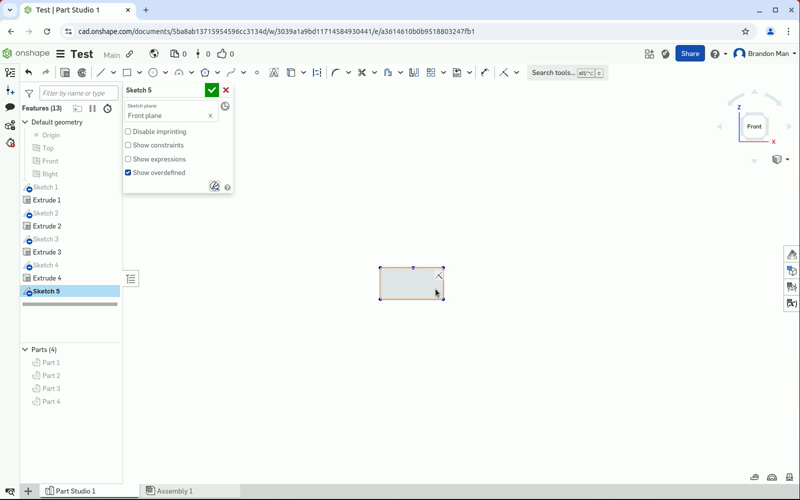
scroll(6)
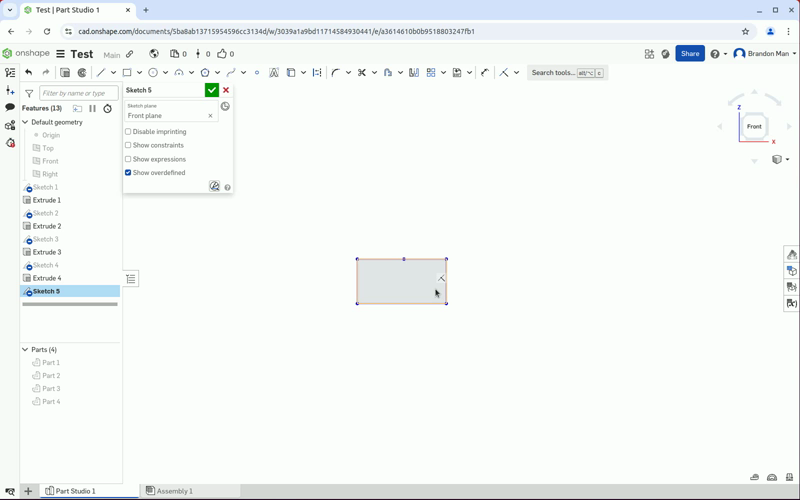
scroll(6)
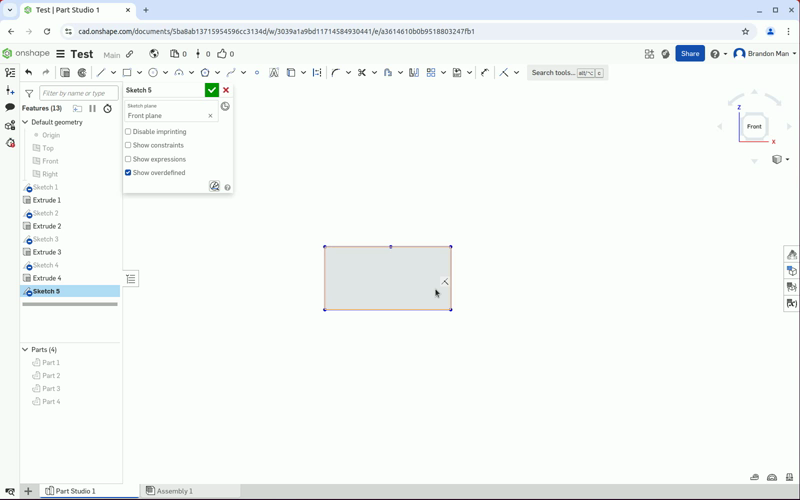
scroll(6)
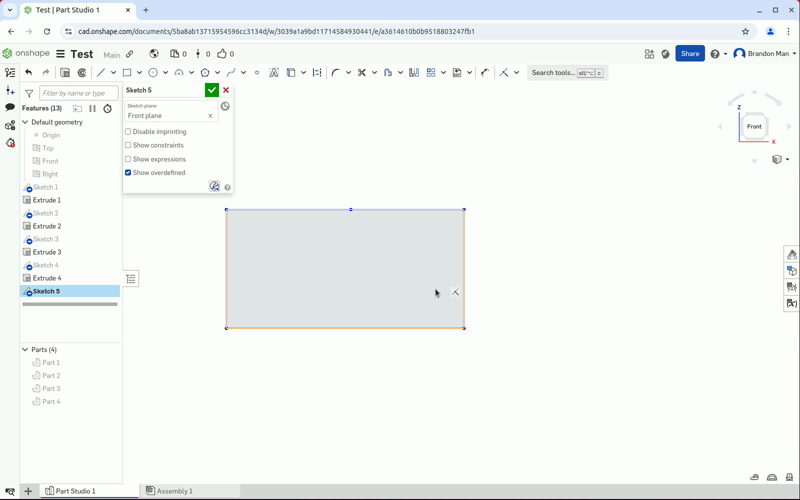
click(435, 288)
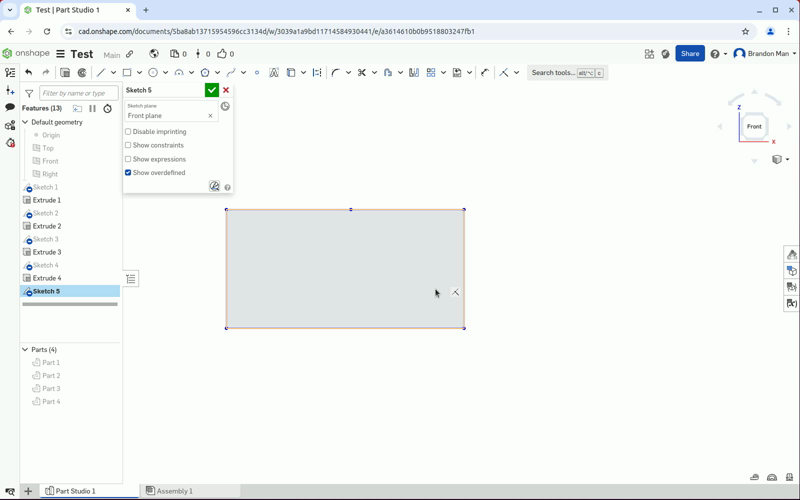
scroll(-6)
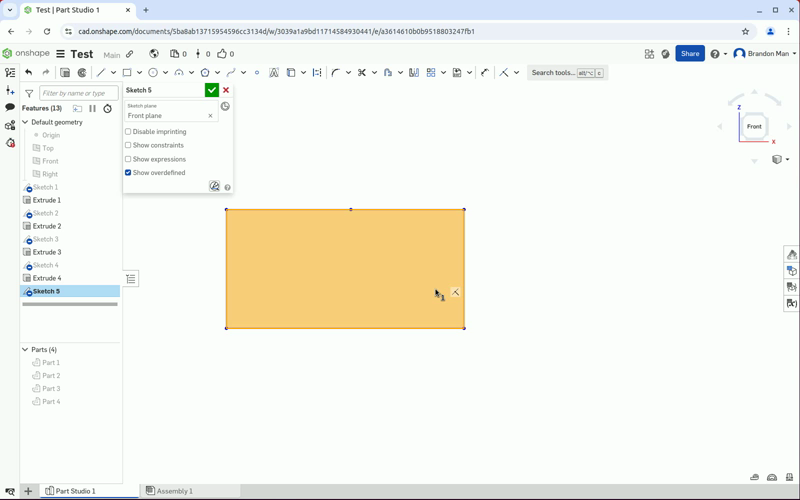
scroll(-6)
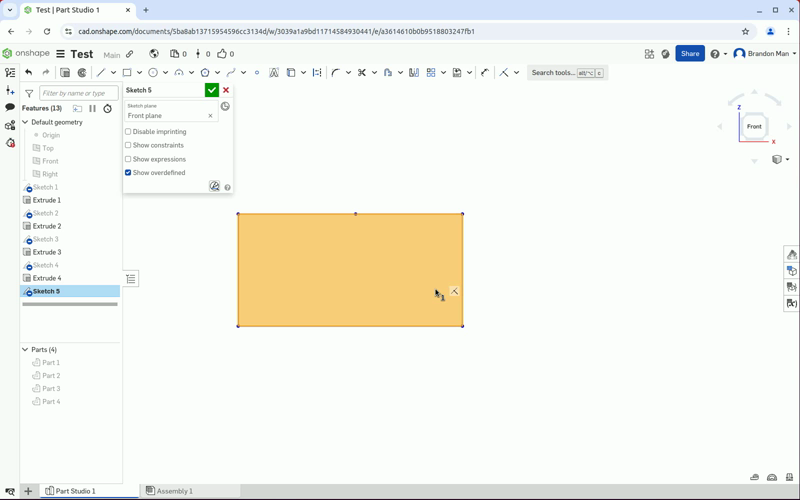
scroll(-6)
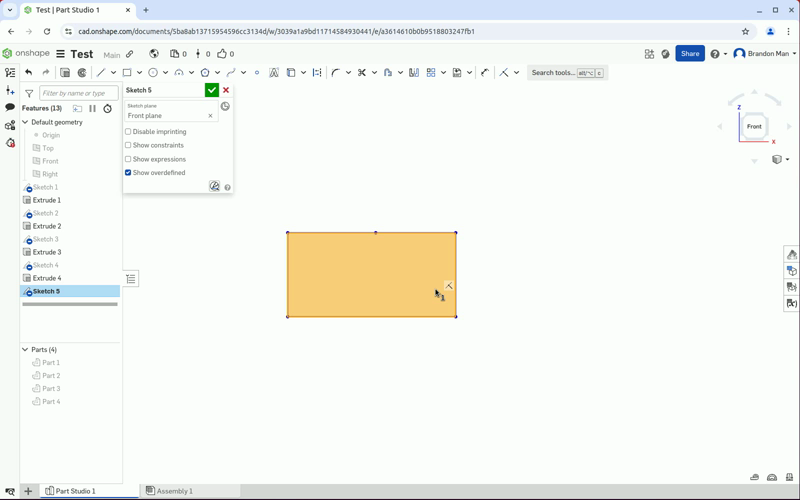
scroll(-6)
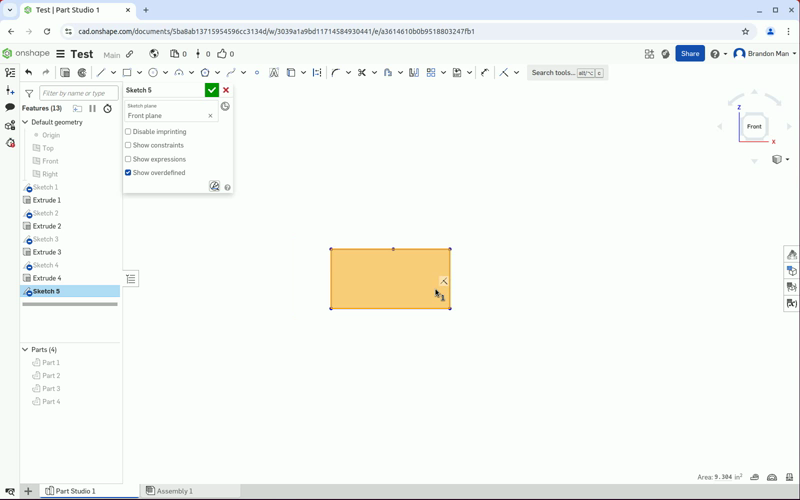
scroll(-6)
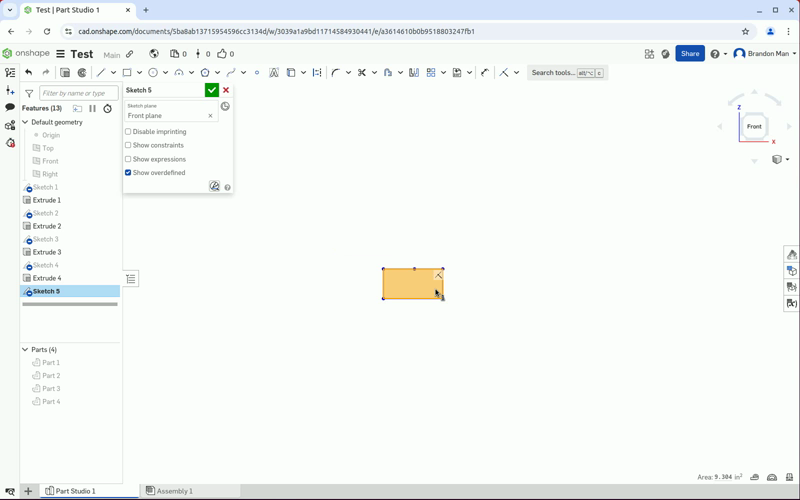
scroll(-6)
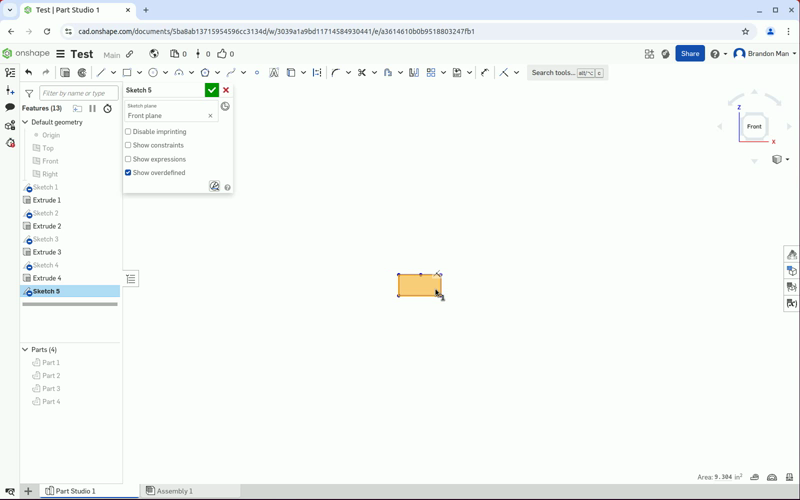
scroll(-6)
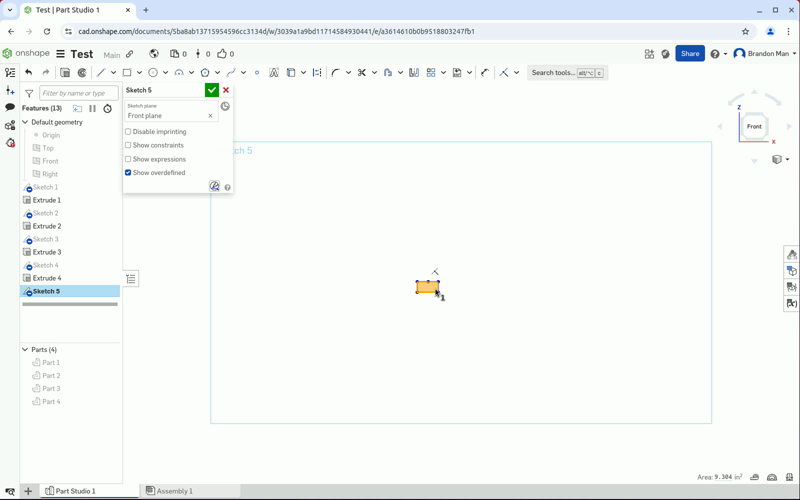
mouse_move(73, 352)
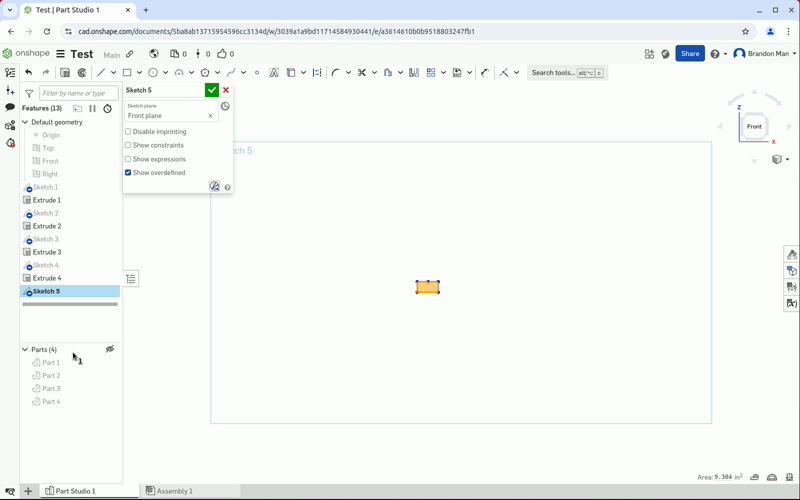
key(shift+y)
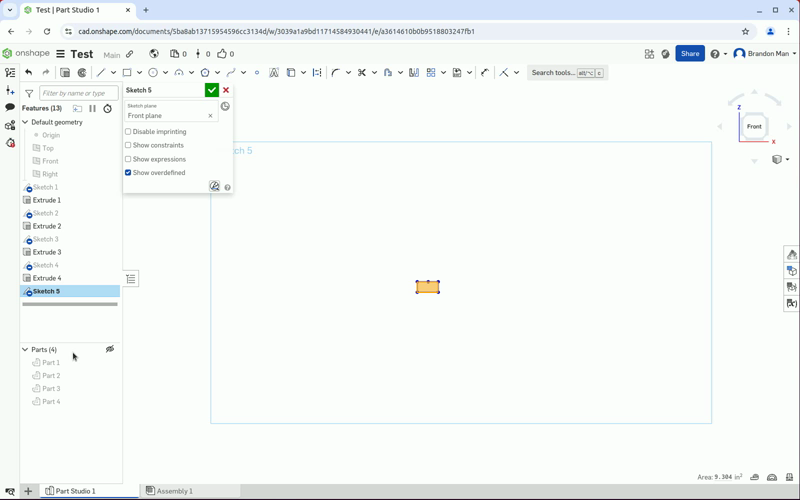
key(shift+e)
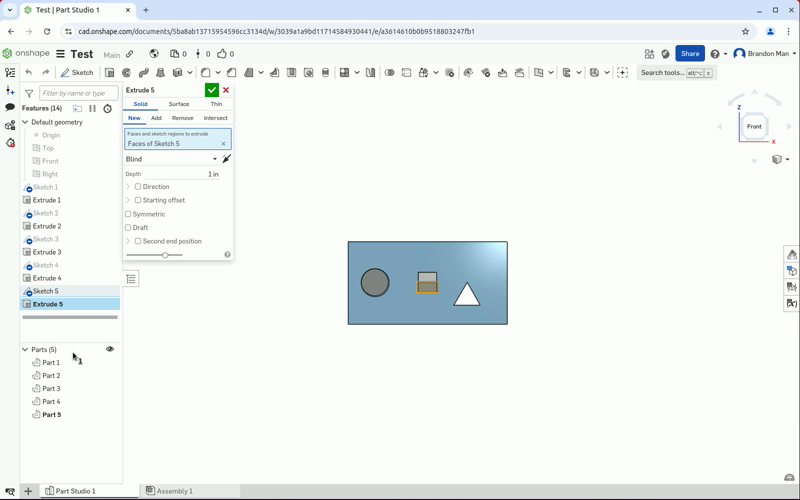
mouse_move(143, 106)
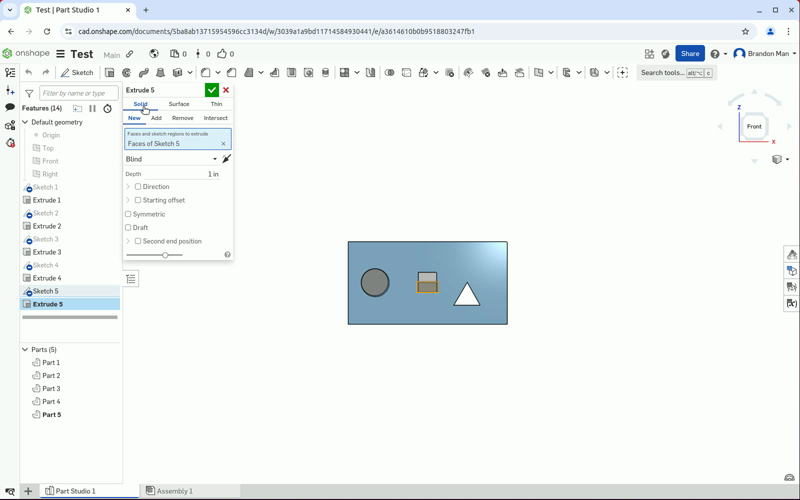
click(143, 106)
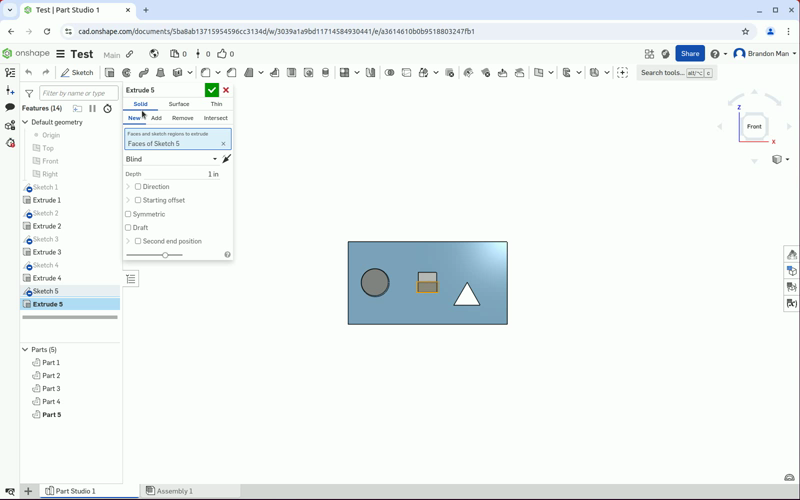
mouse_move(137, 120)
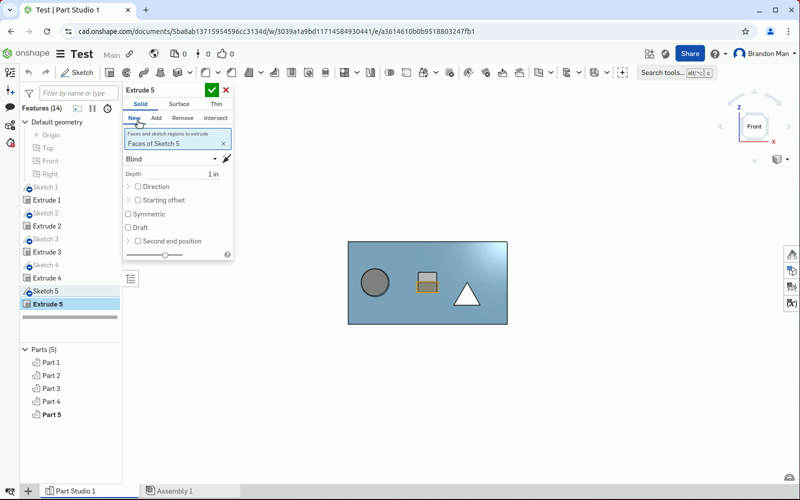
click(137, 120)
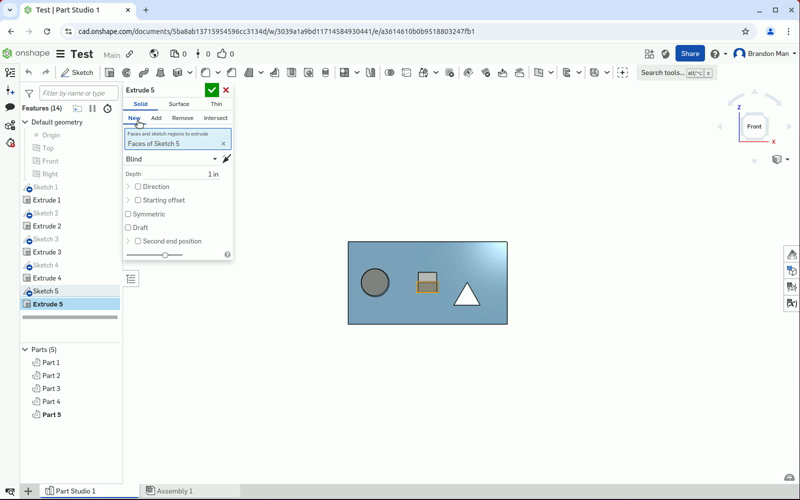
key(tab, 4)
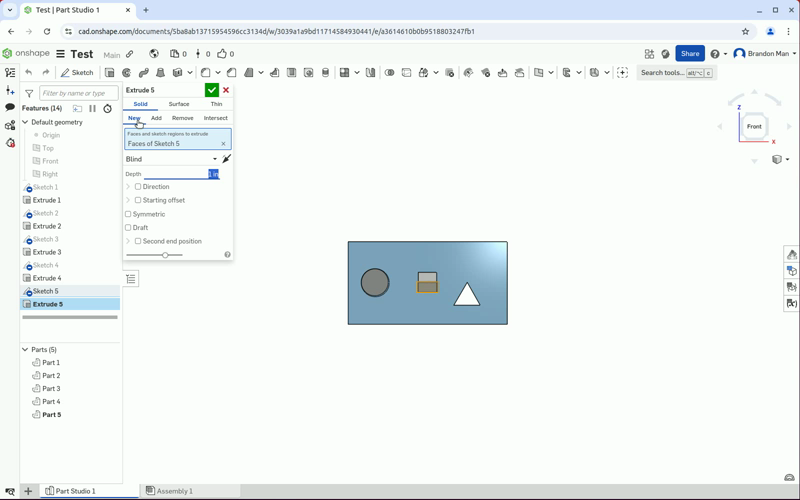
text(-6.74)
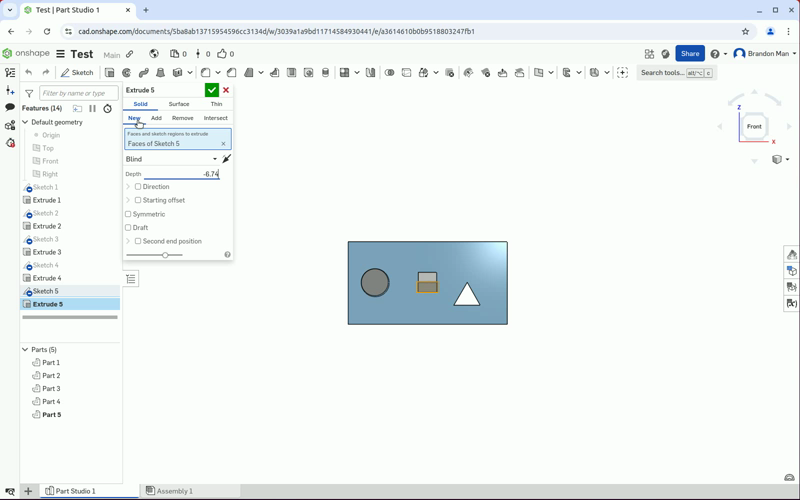
key(enter)
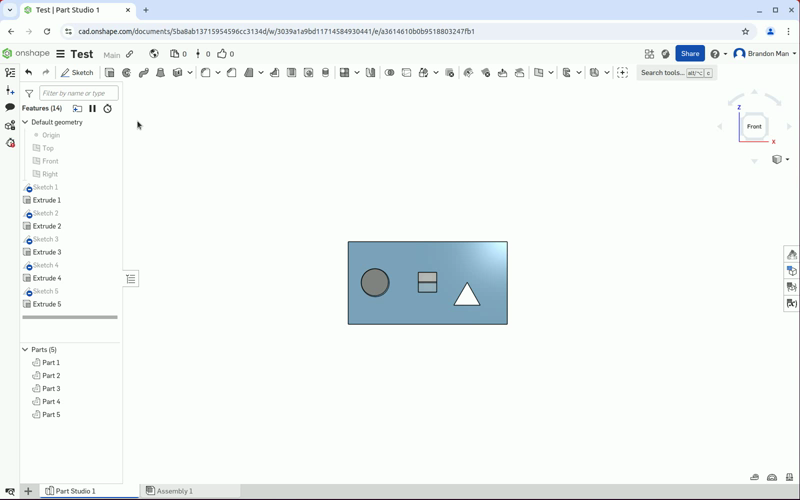
key(shift+h)
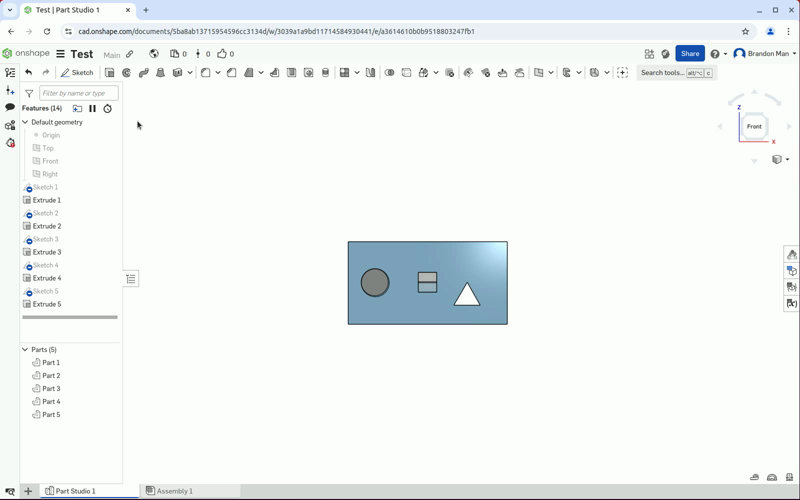
key(shift+h)
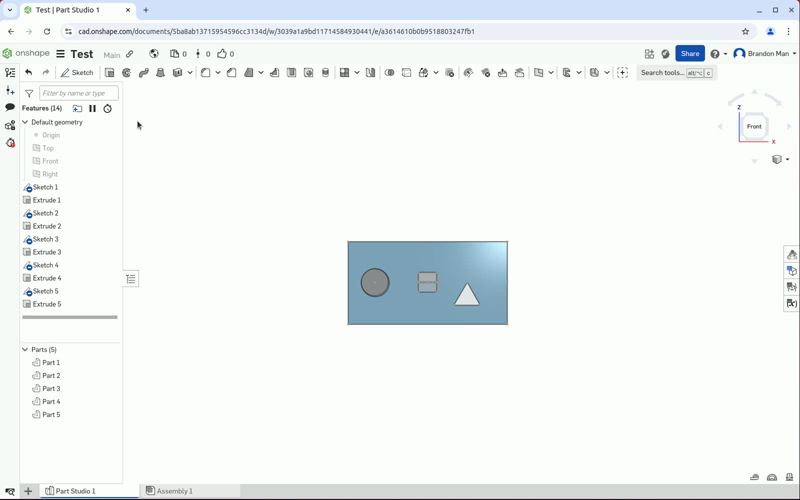
key(shift+7)
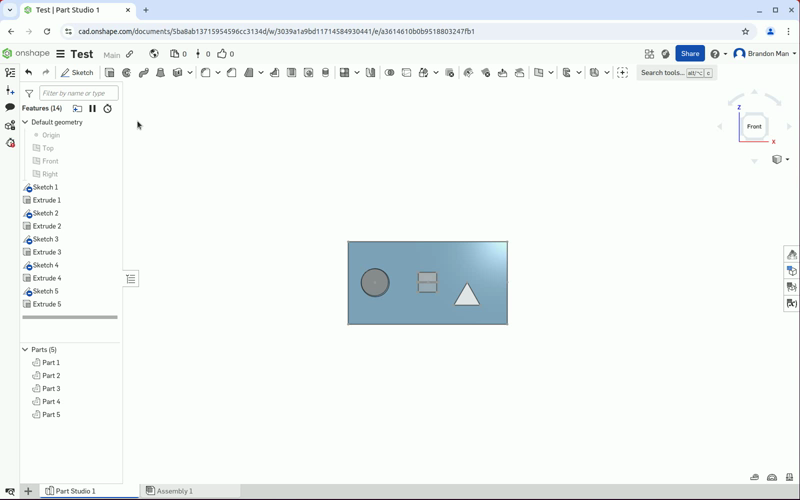
key(left, 2)
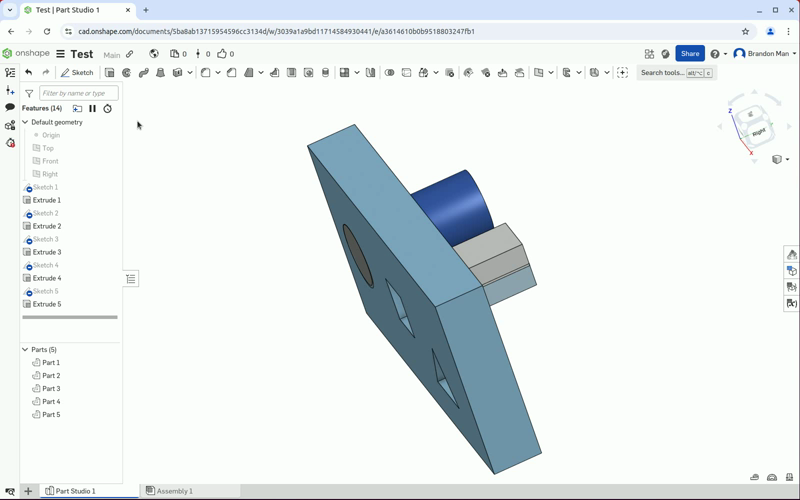
key(down, 2)
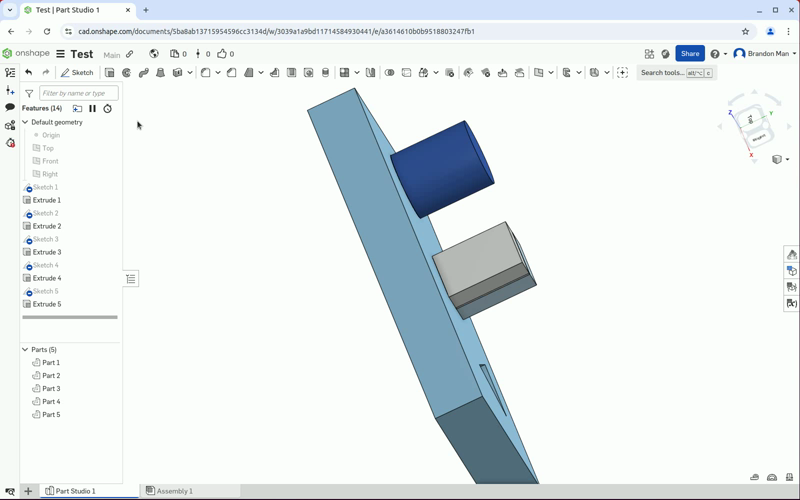
key(up, 2)
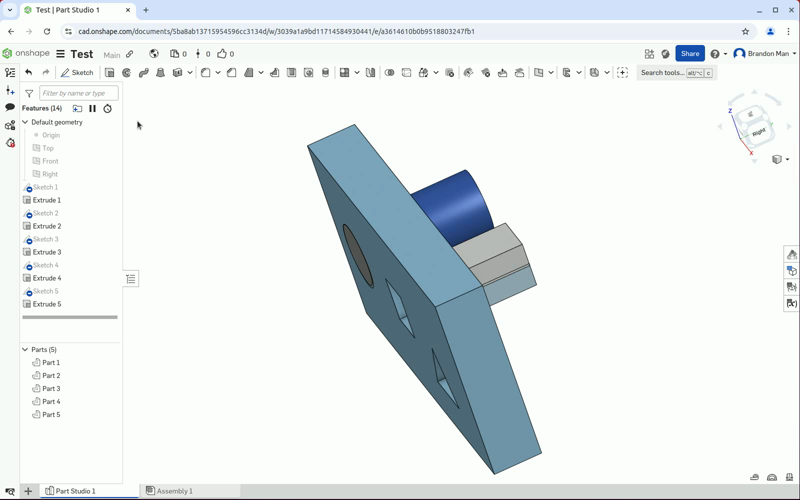
key(right, 2)
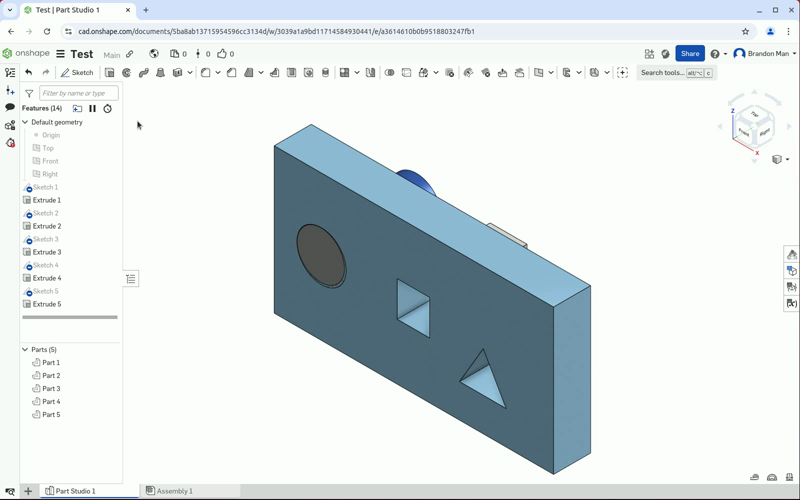
mouse_move(73, 189)
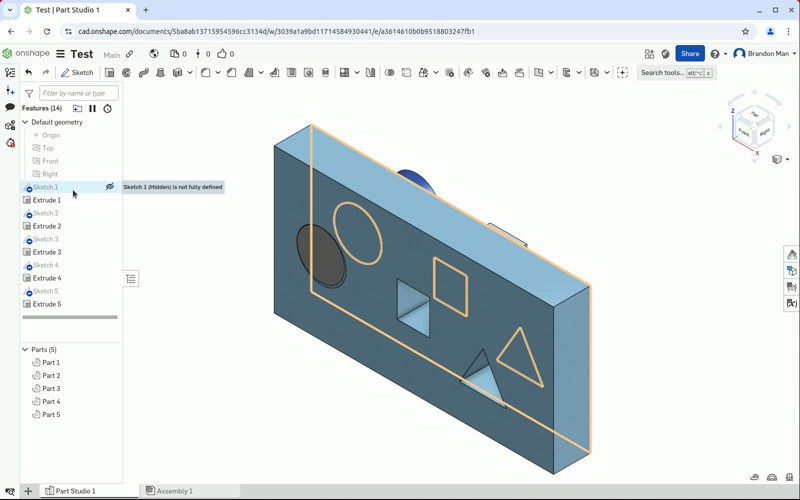
click(73, 189)